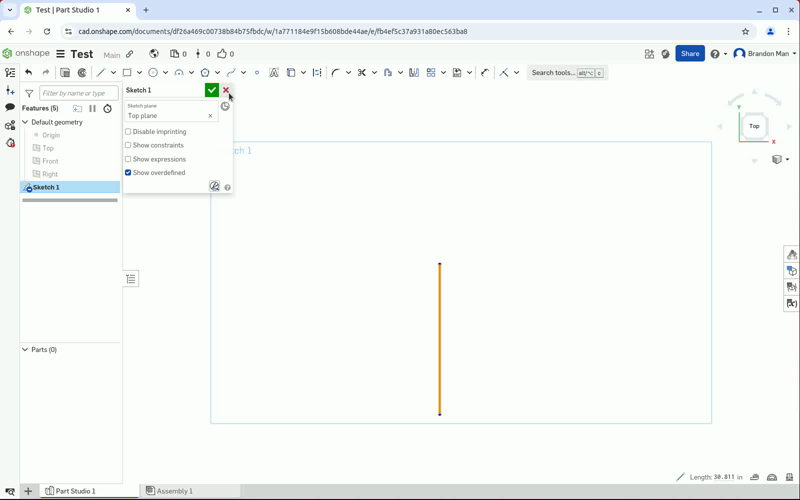
key(shift+h)
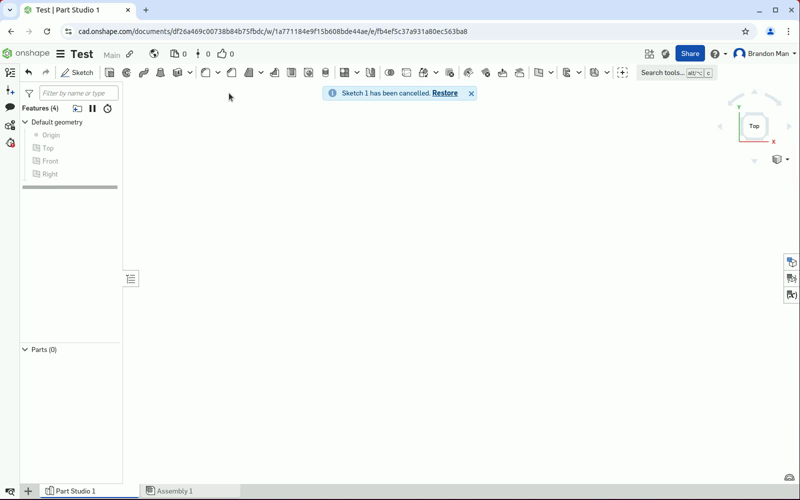
mouse_move(73, 352)
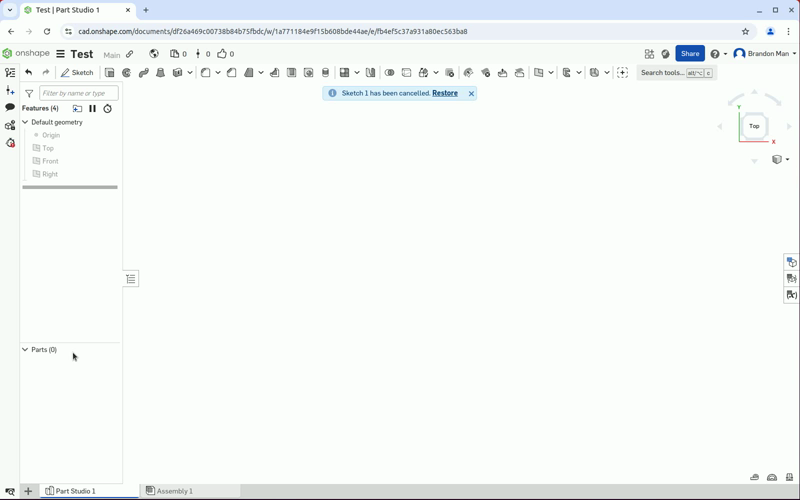
key(y)
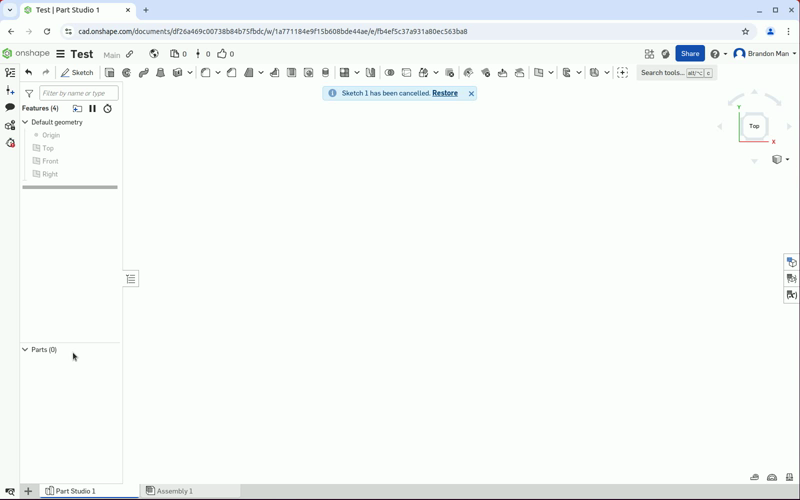
key(shift+p)
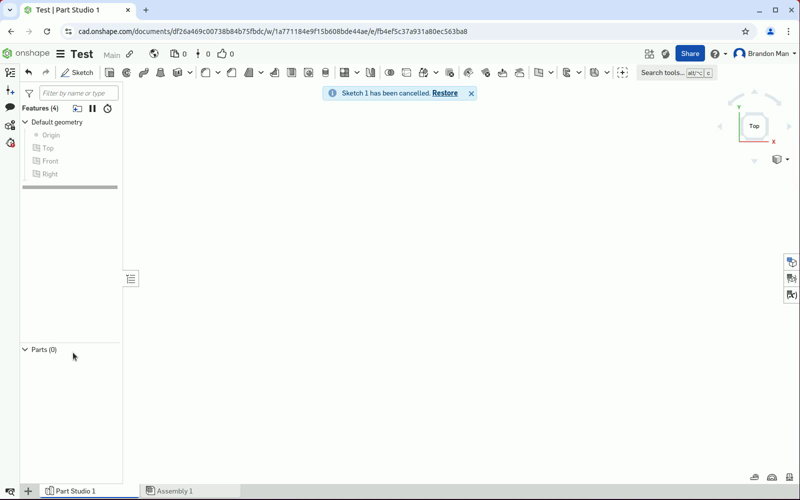
key(space)
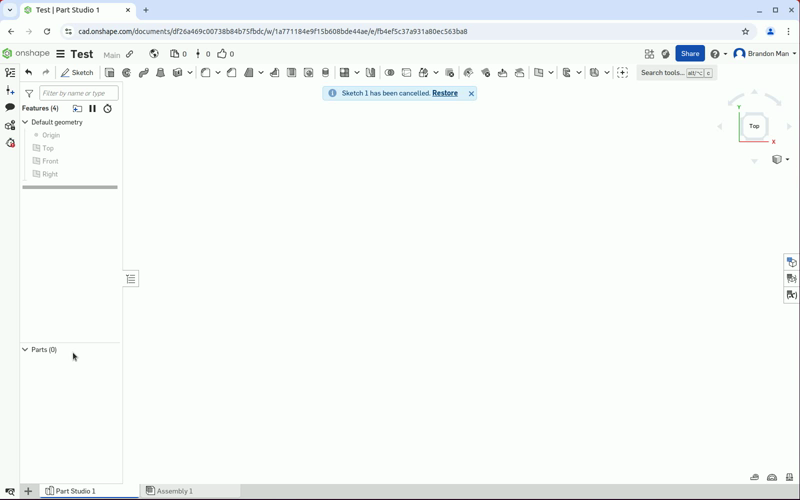
key_down(shift)
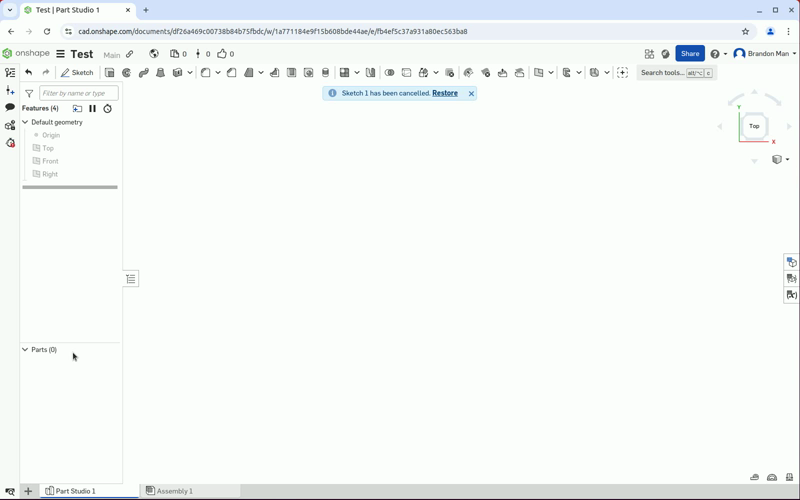
key(up)
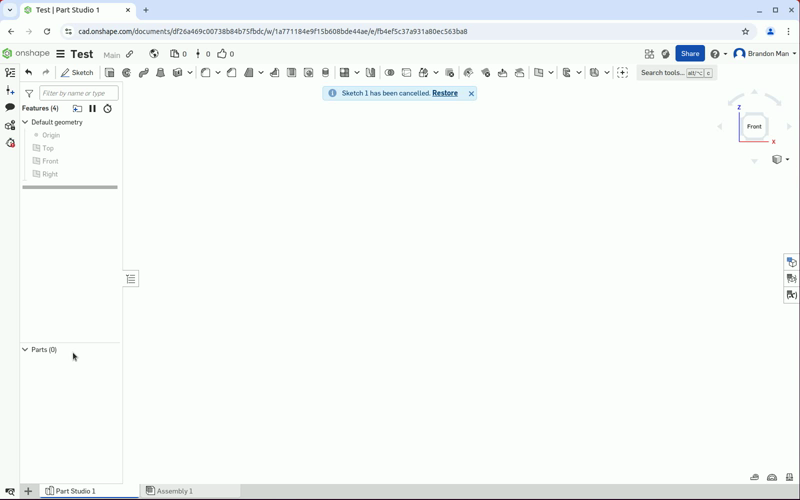
key_up(shift)
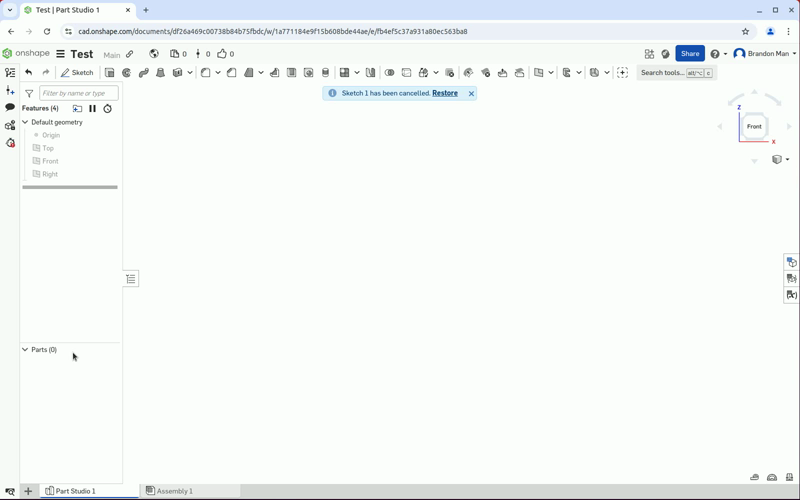
key(space)
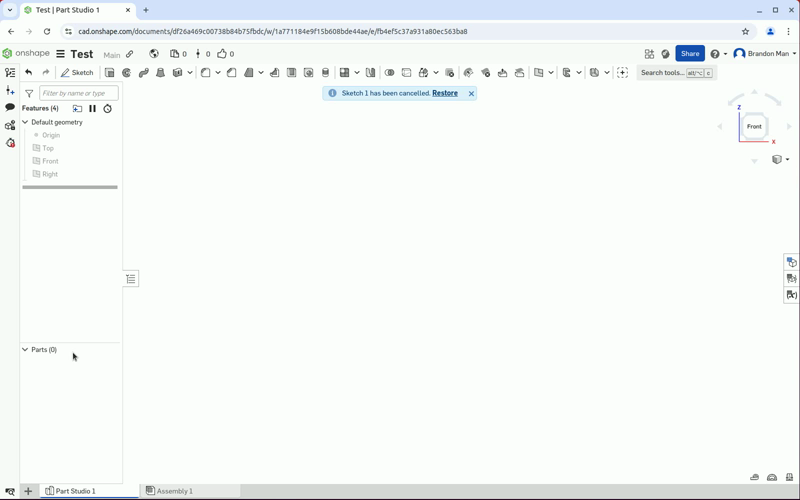
key_down(shift)
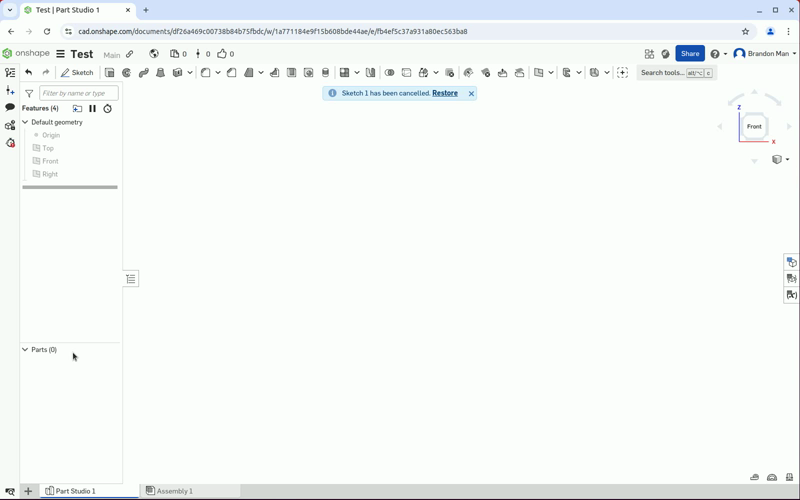
key(left)
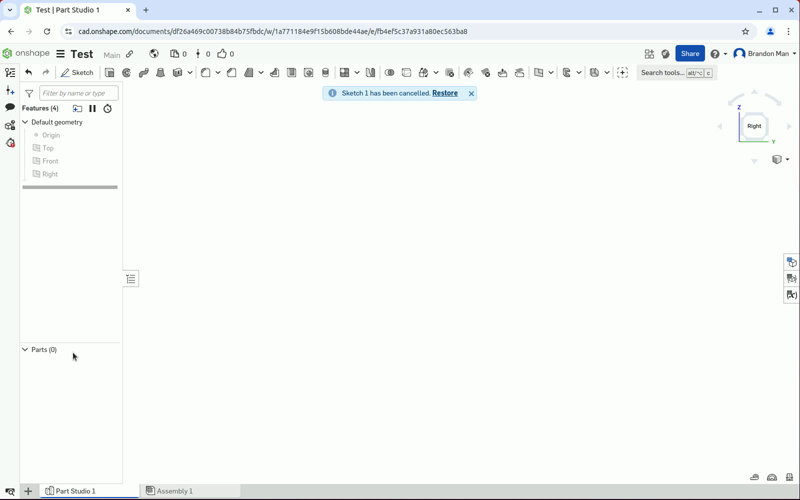
key_up(shift)
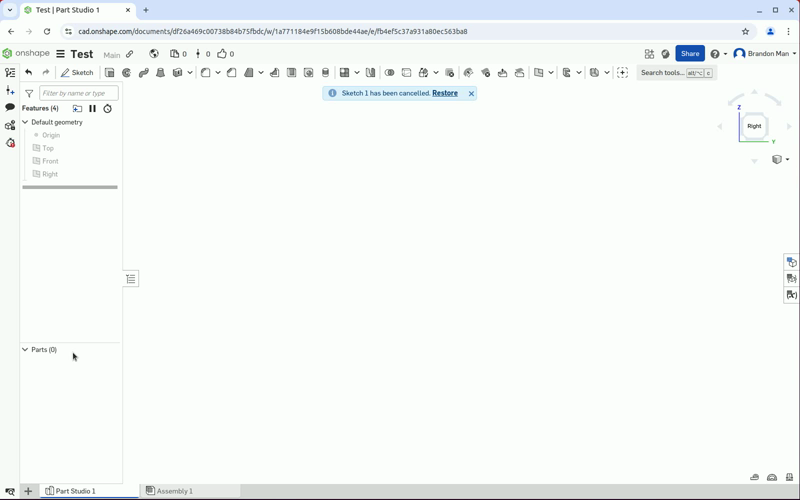
mouse_move(73, 352)
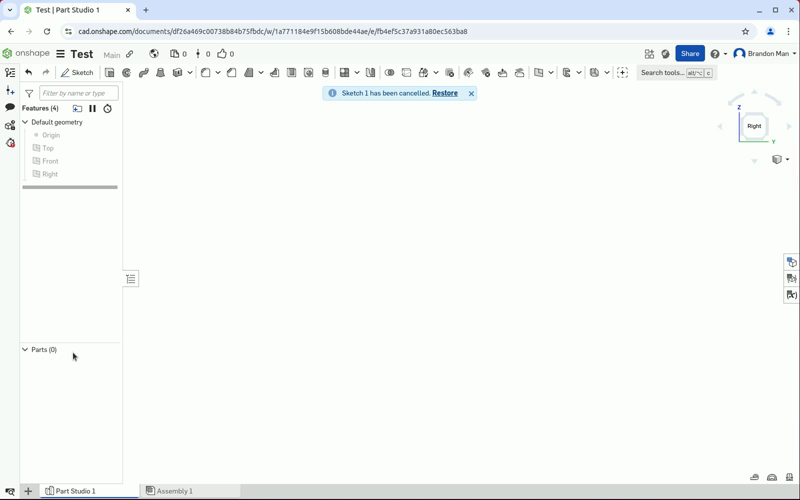
key(shift+y)
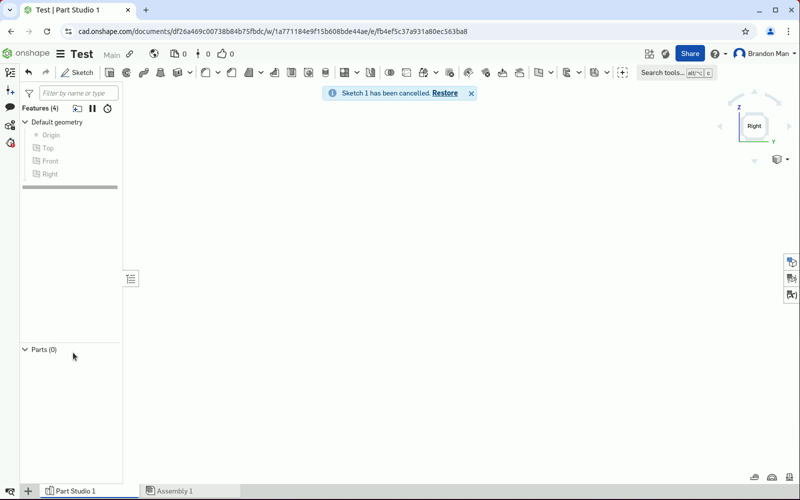
key(shift+s)
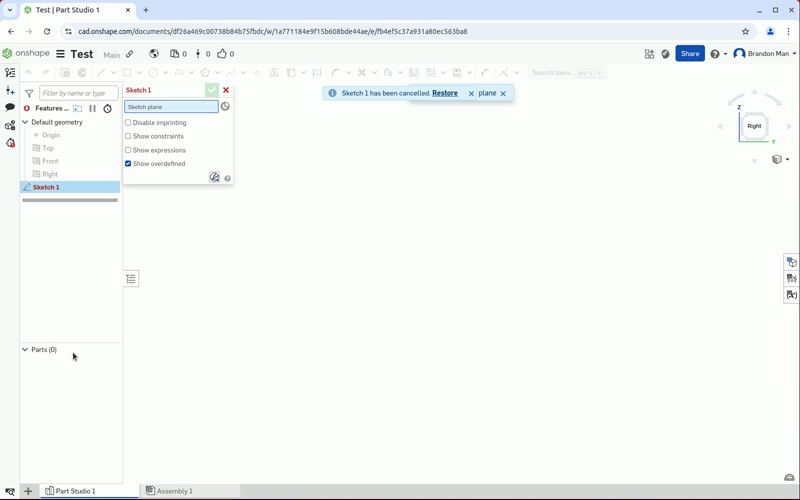
mouse_move(73, 176)
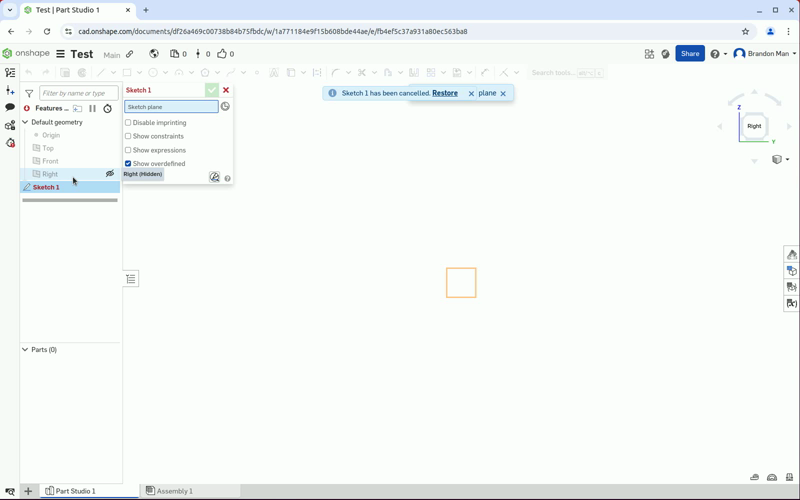
click(73, 176)
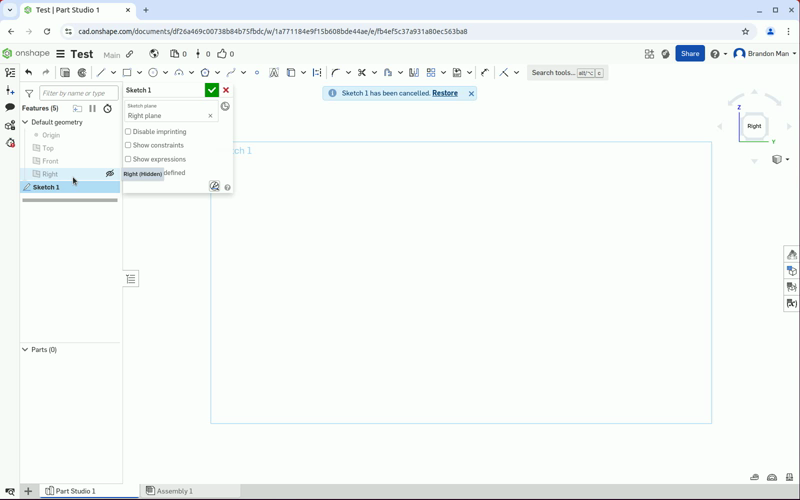
mouse_move(73, 352)
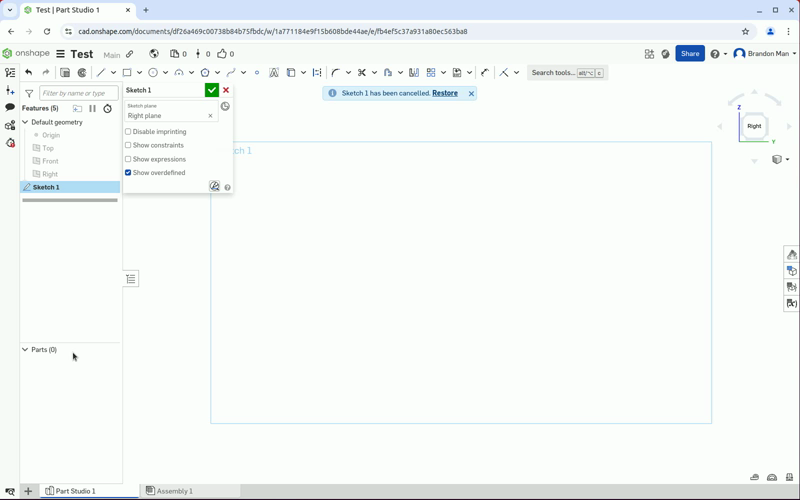
key(y)
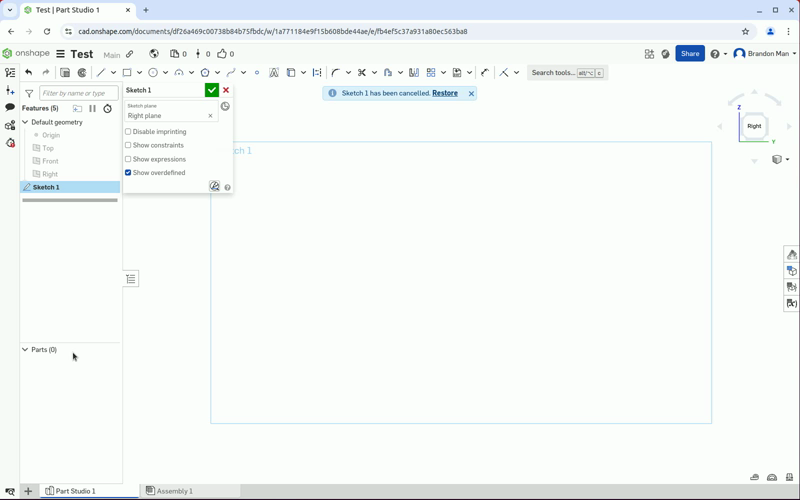
key(l)
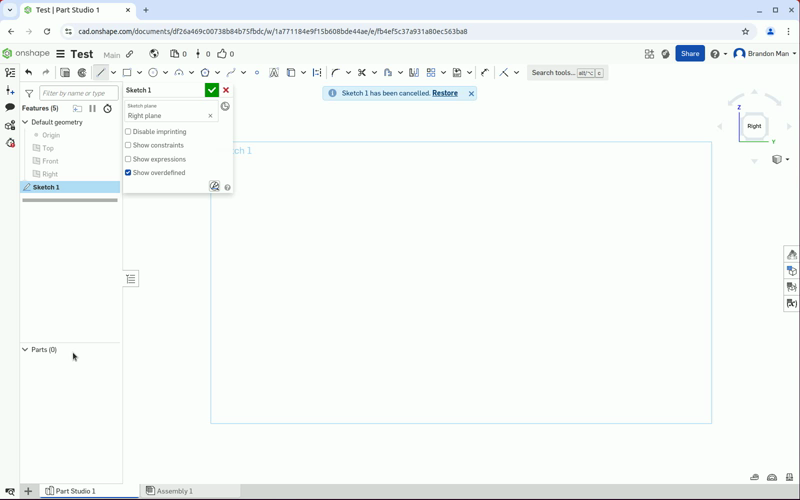
key_down(shift)
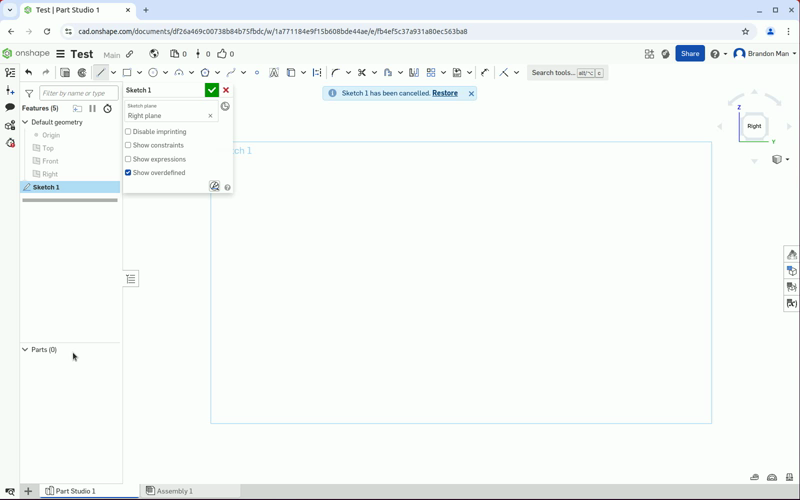
mouse_move(348, 365)
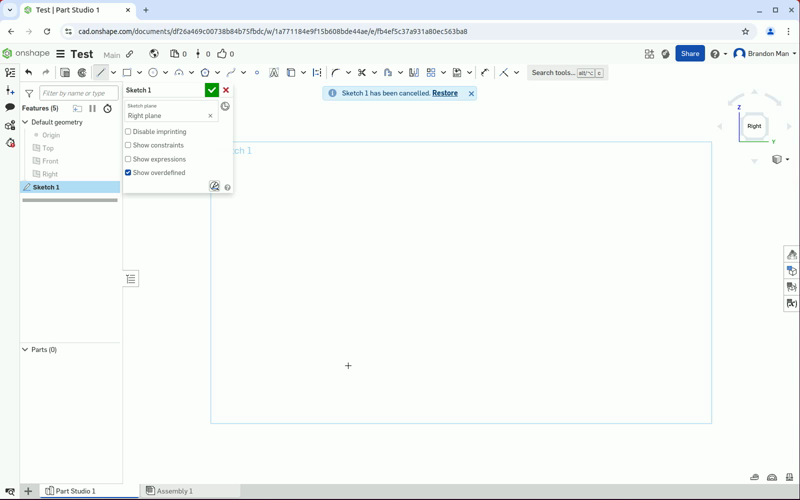
click(348, 365)
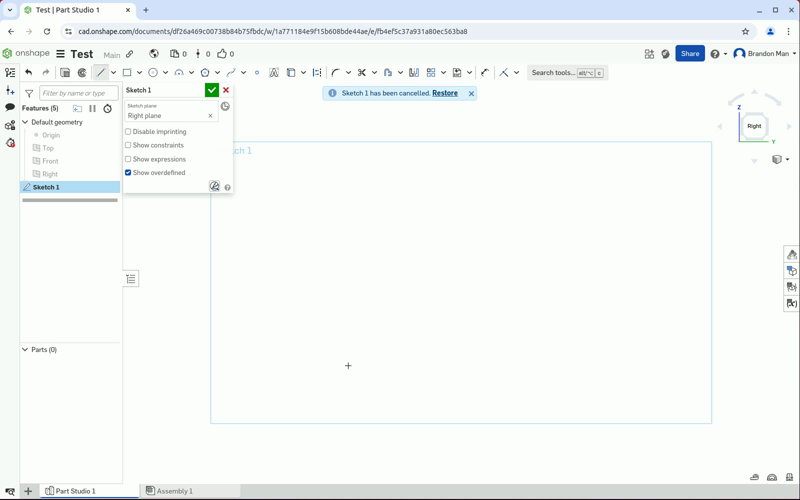
key_up(shift)
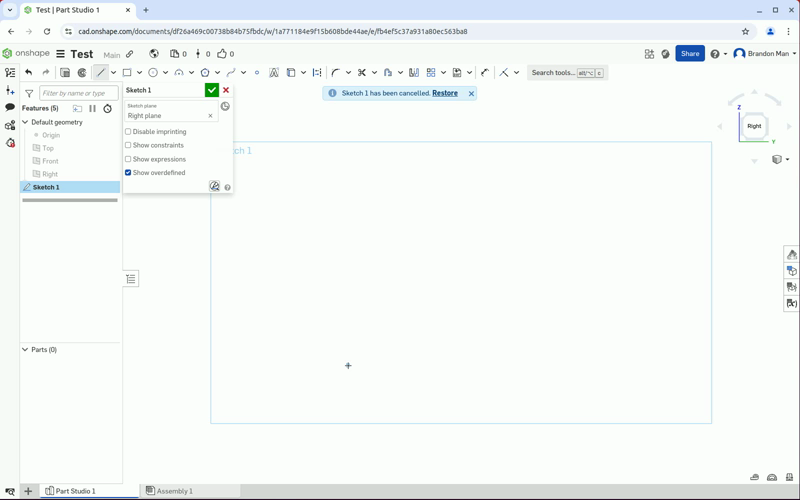
key_down(shift)
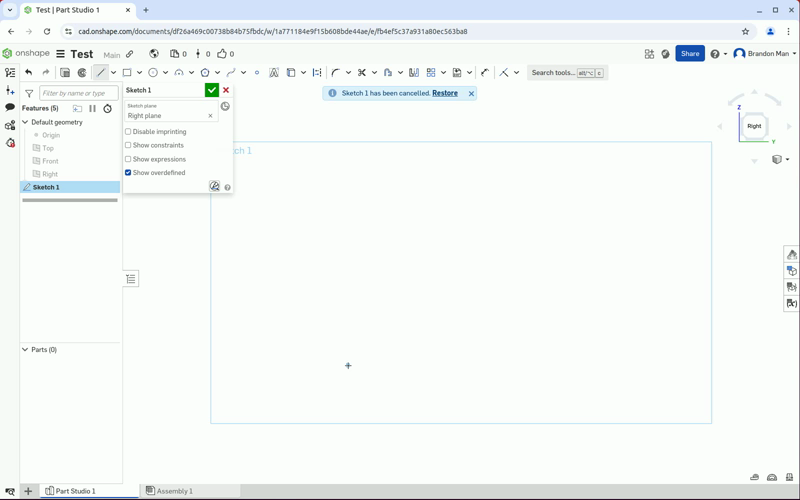
mouse_move(554, 365)
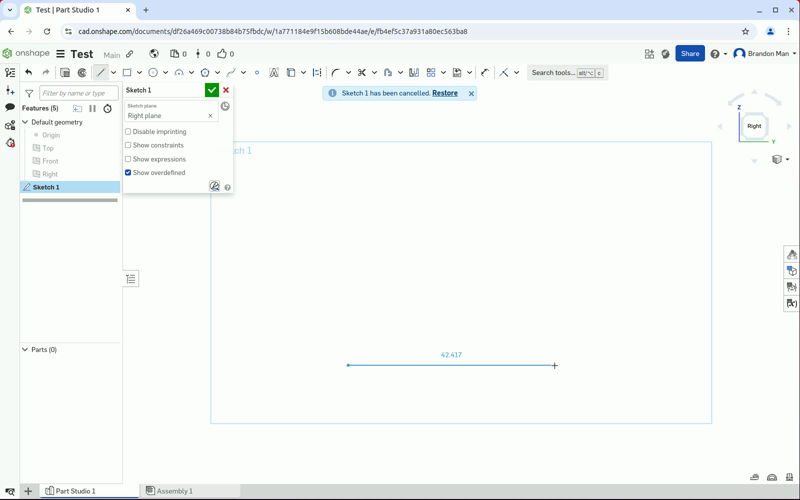
click(554, 365)
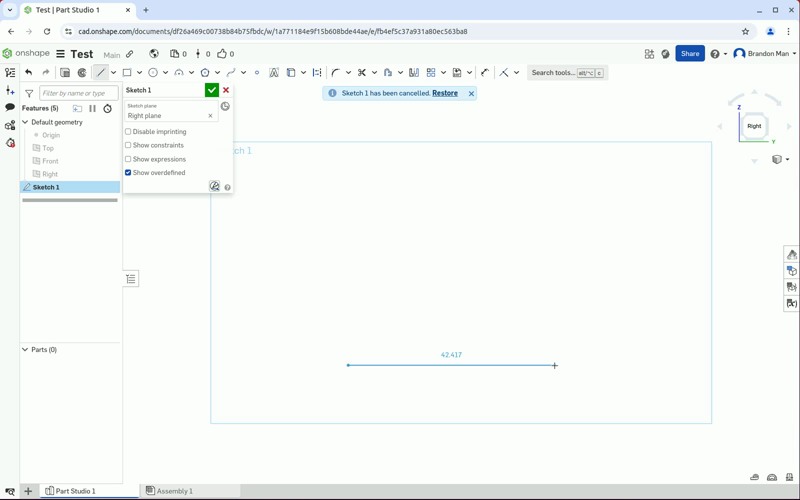
key_up(shift)
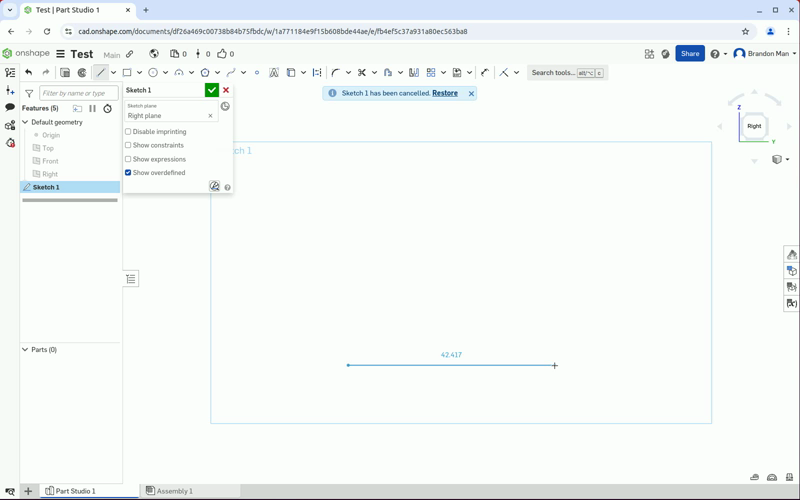
key_down(shift)
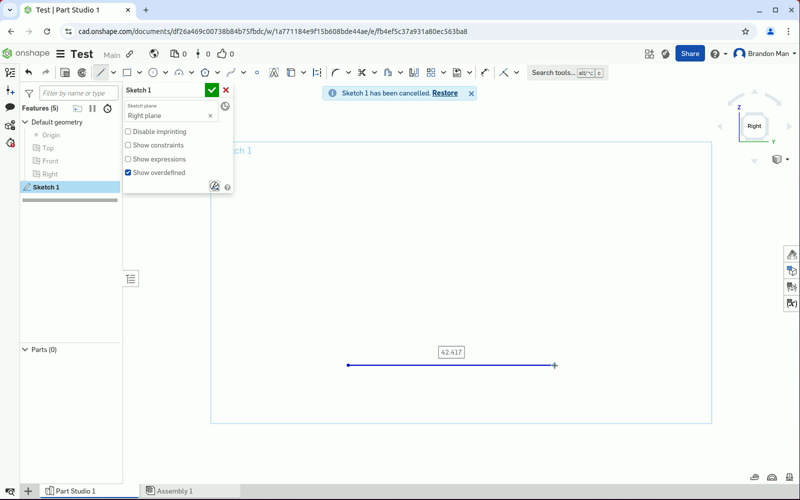
mouse_move(554, 201)
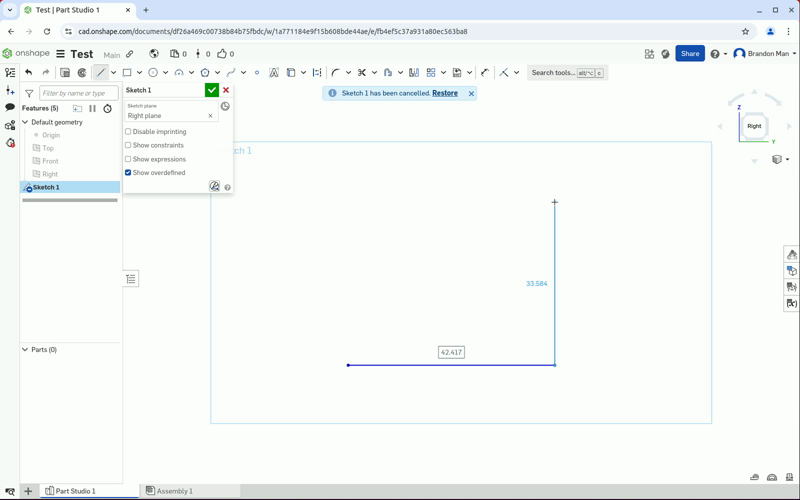
click(554, 201)
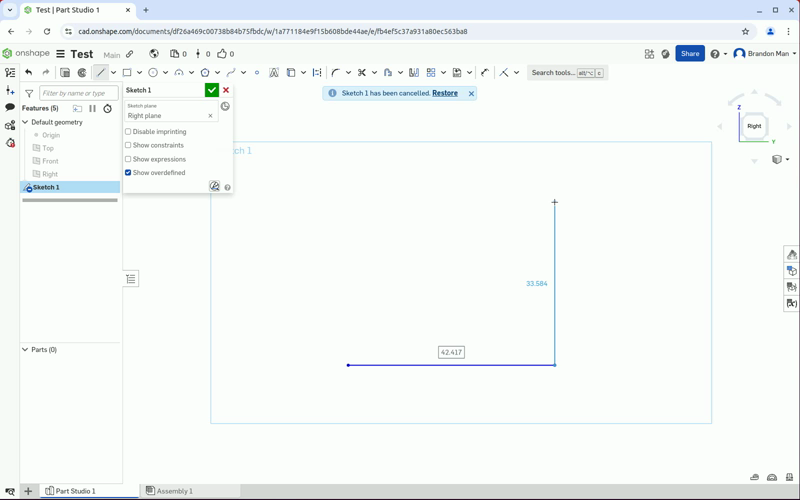
key_up(shift)
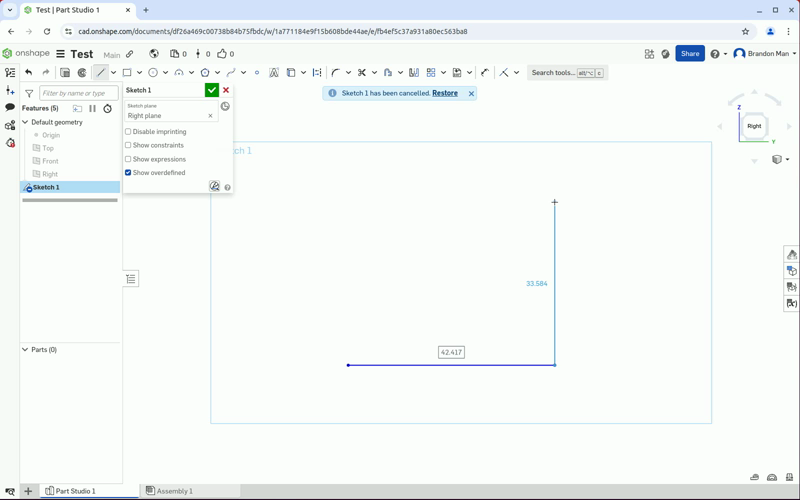
key_down(shift)
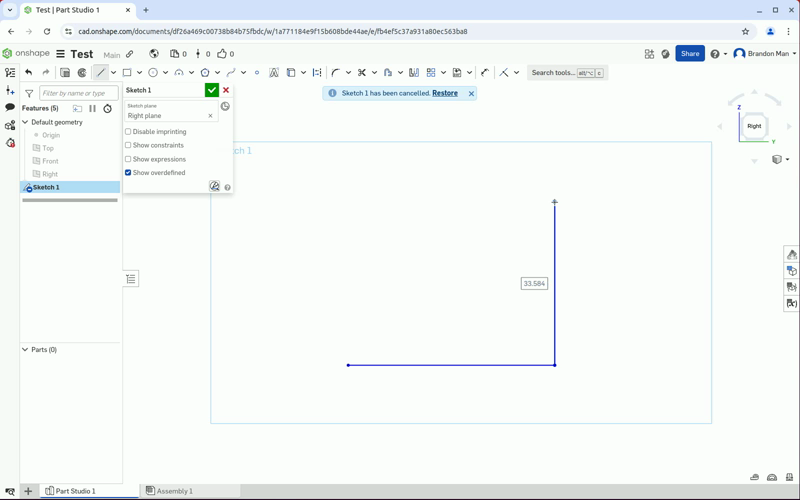
mouse_move(348, 201)
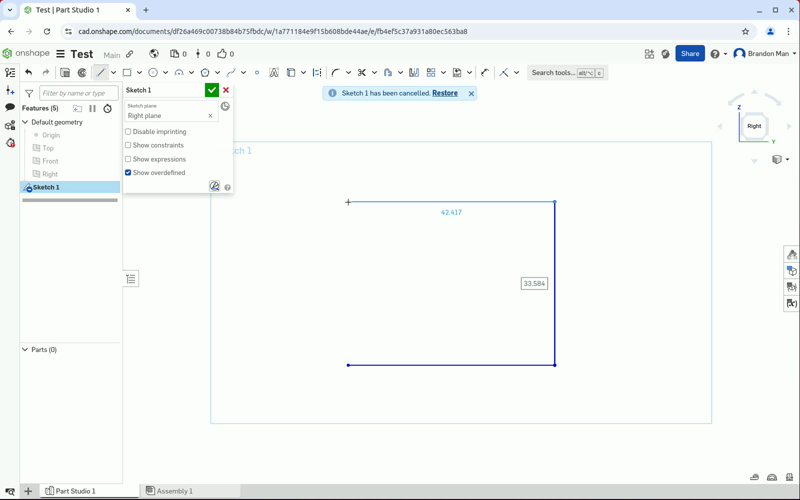
click(348, 201)
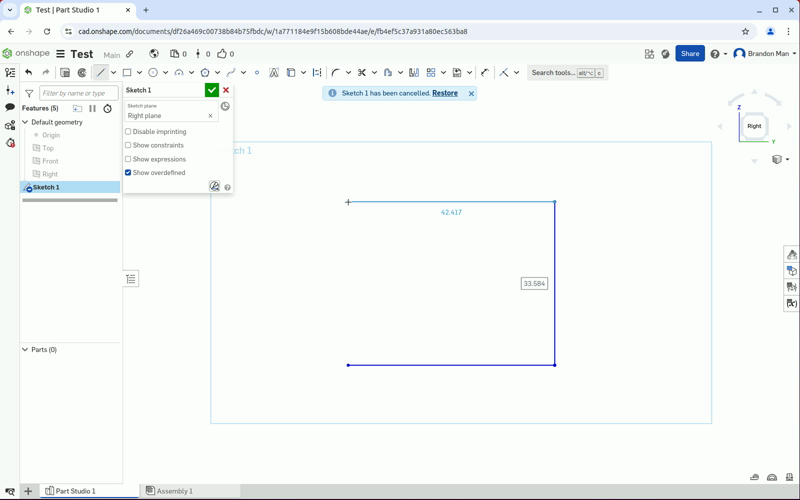
key_up(shift)
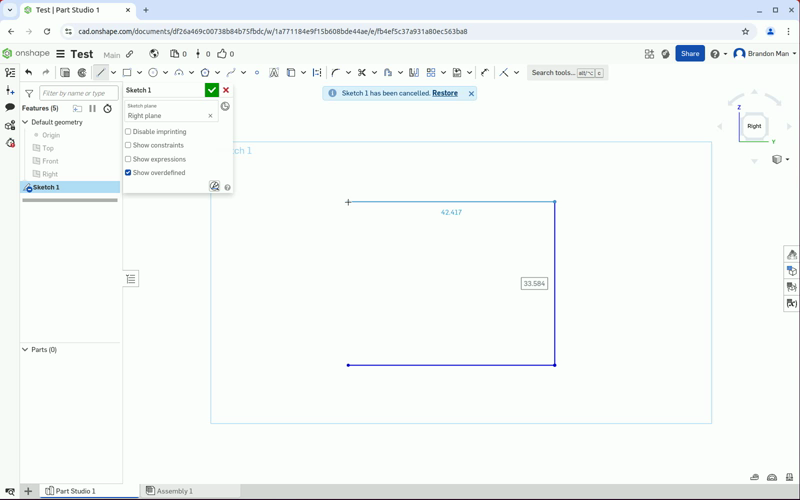
key_down(shift)
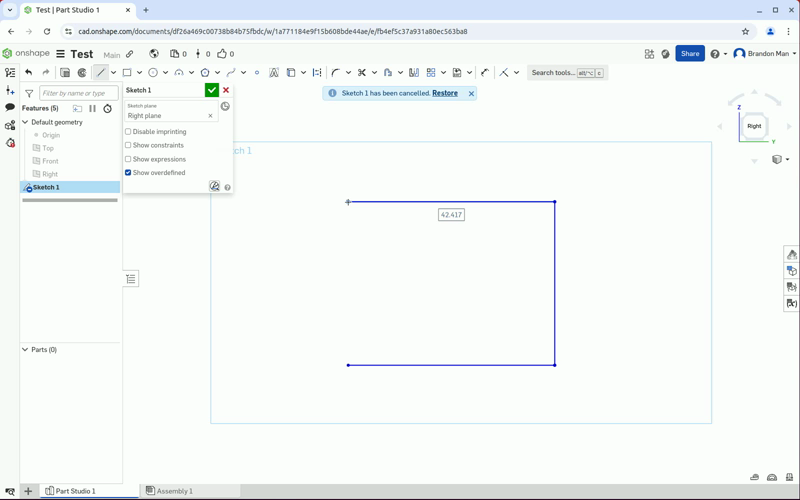
mouse_move(348, 365)
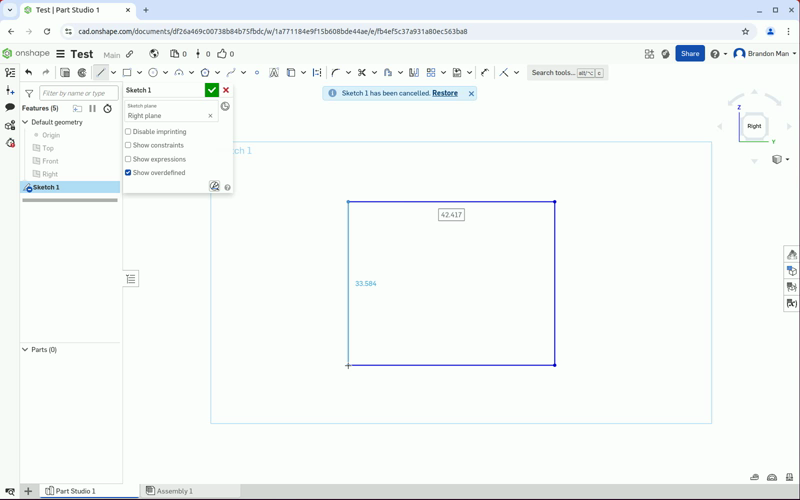
key_up(shift)
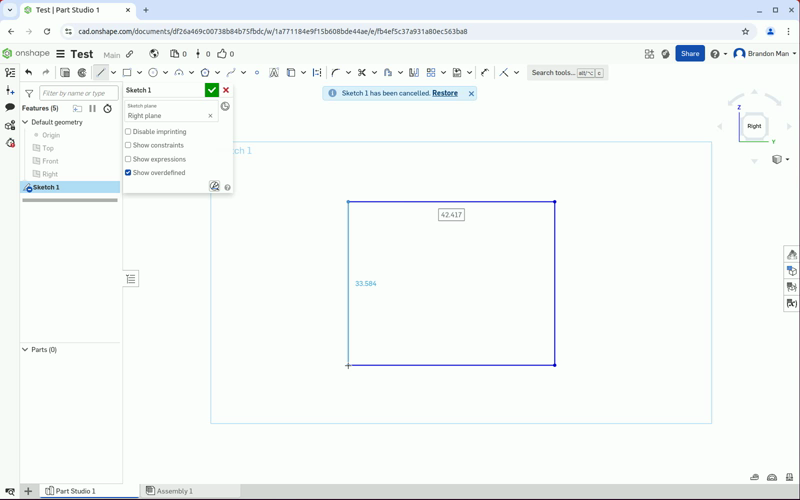
click(348, 365)
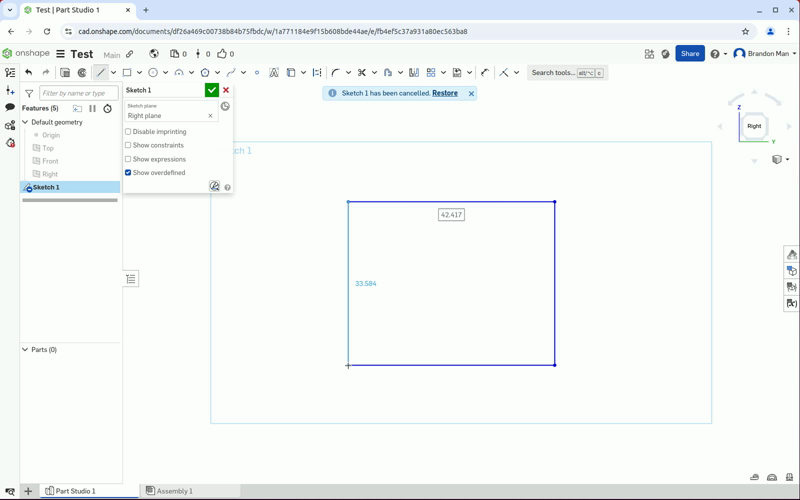
key(esc)
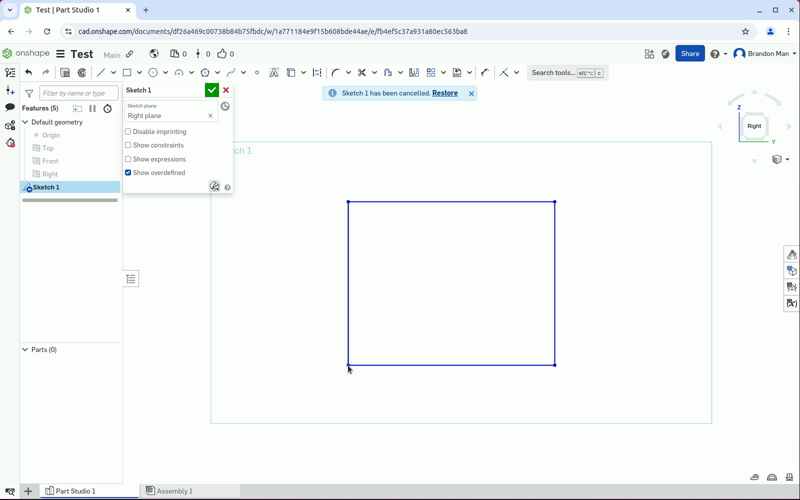
mouse_move(491, 342)
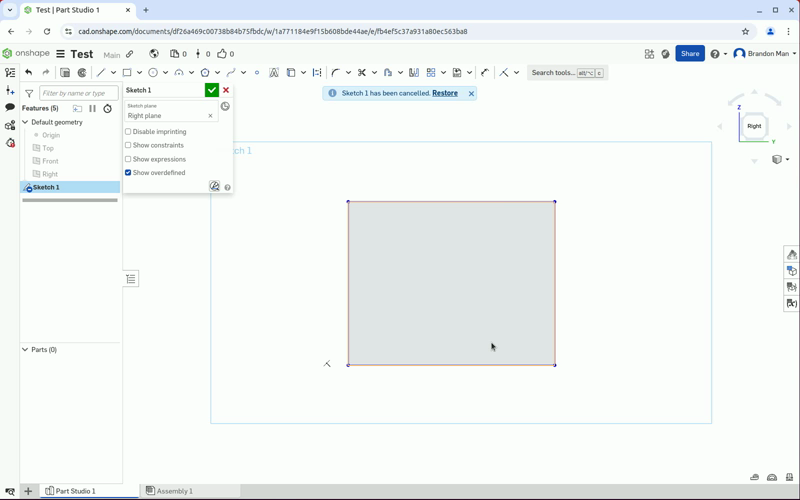
click(491, 342)
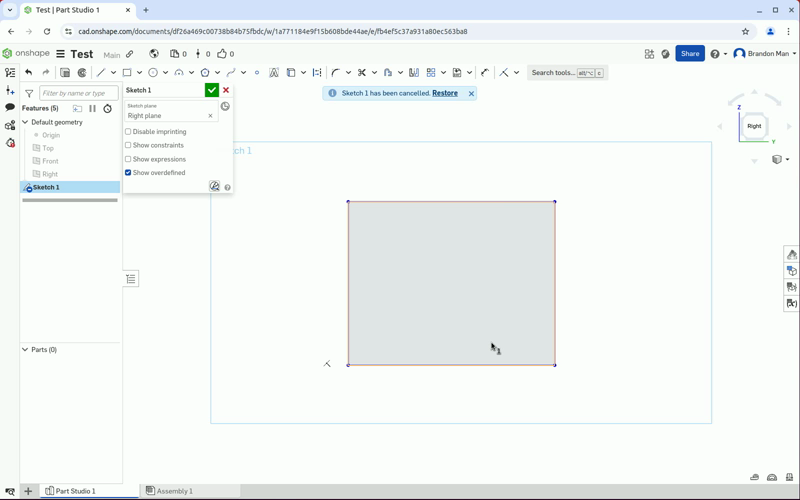
mouse_move(73, 352)
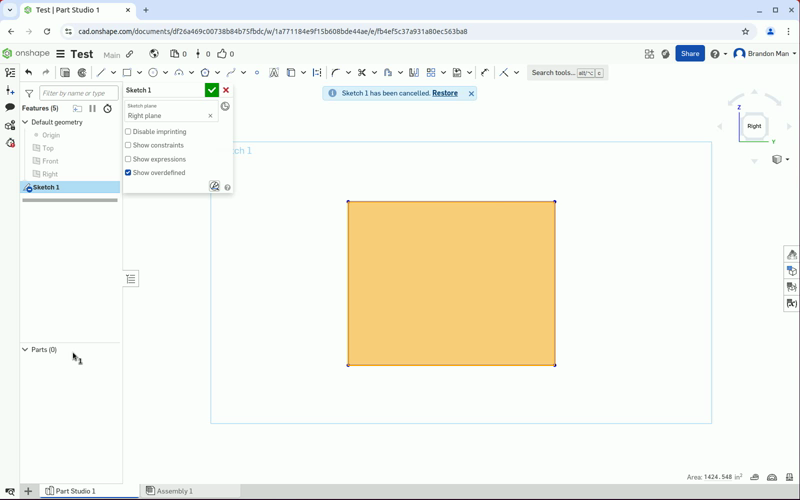
key(shift+y)
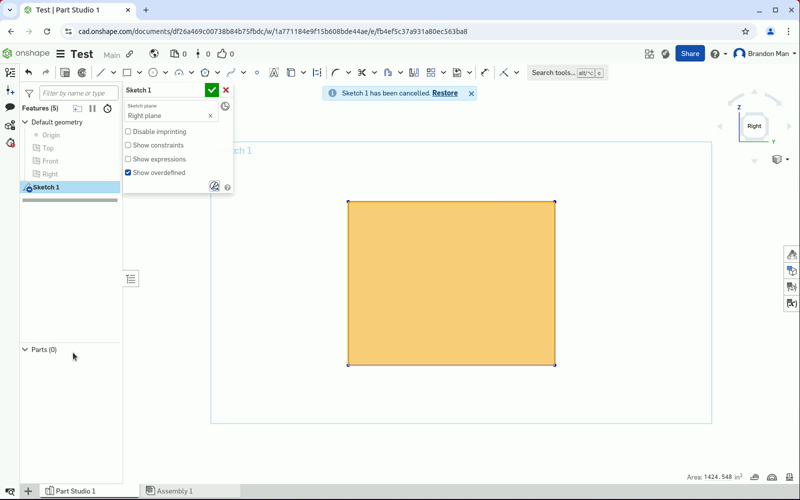
key(shift+e)
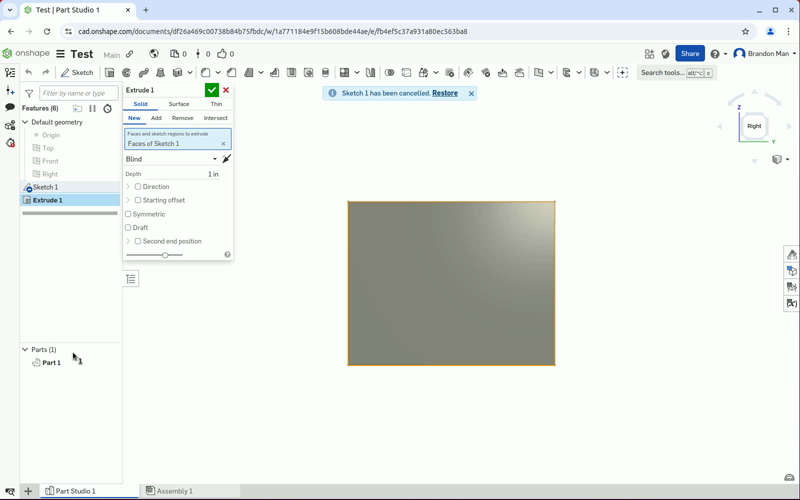
mouse_move(143, 106)
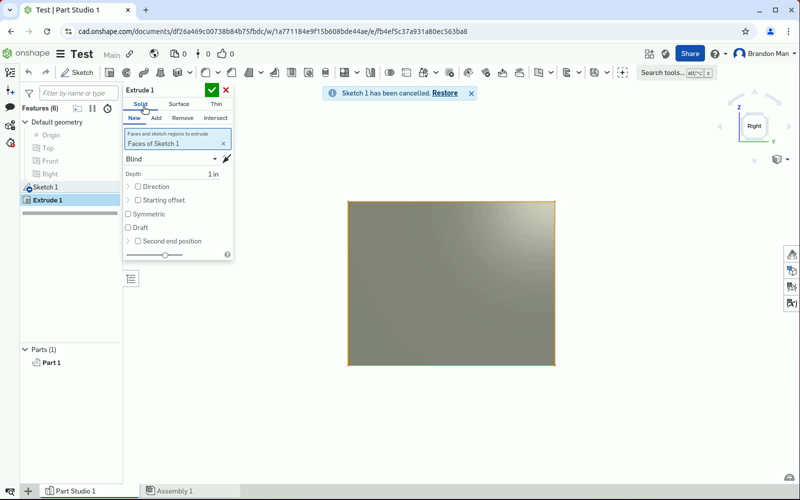
click(143, 106)
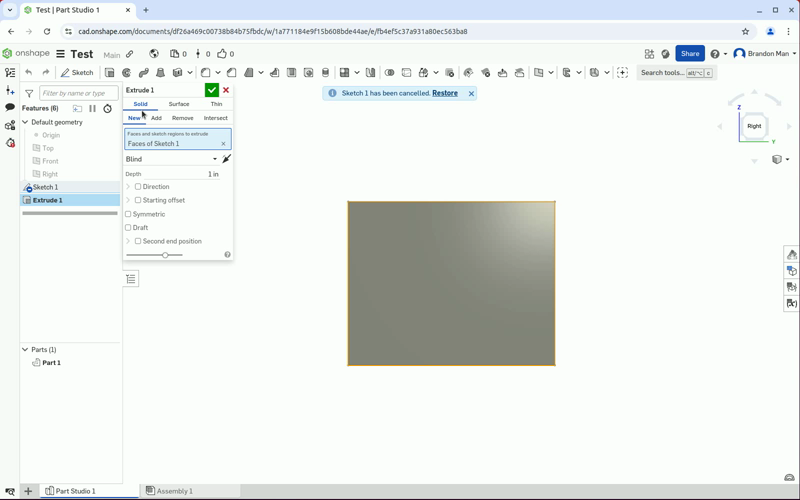
mouse_move(137, 120)
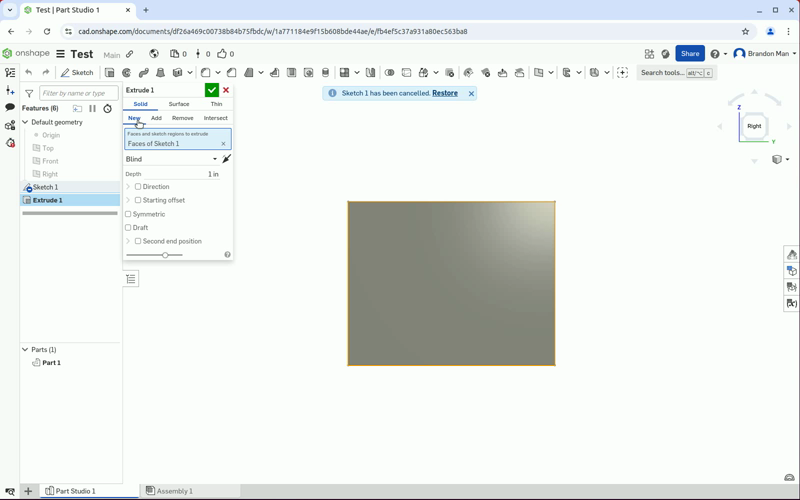
click(137, 120)
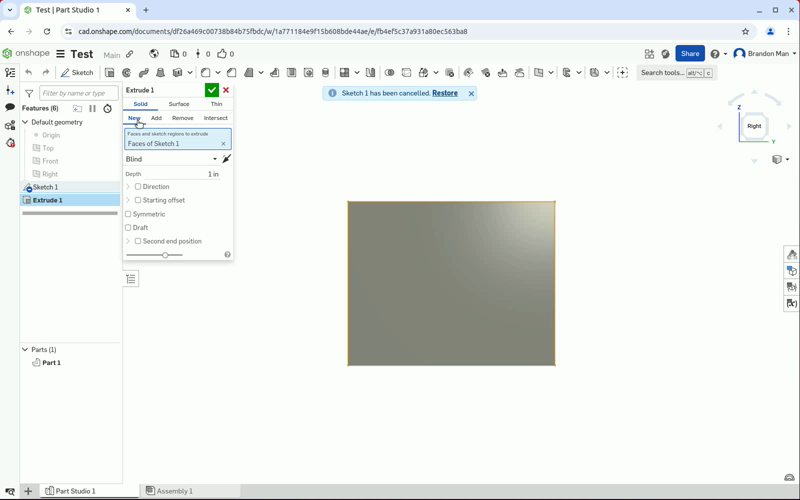
key(tab, 4)
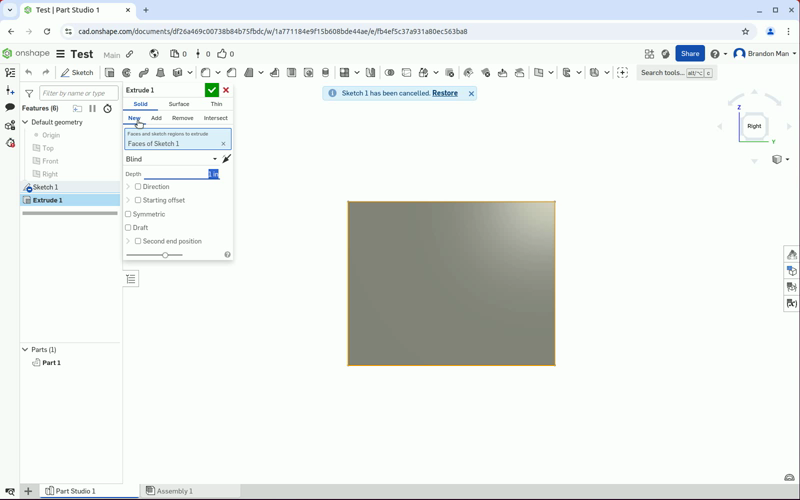
text(-1.444)
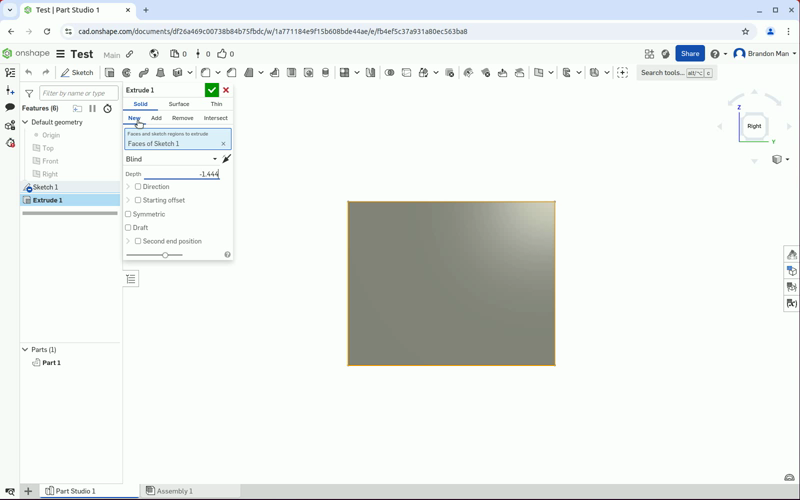
key(enter)
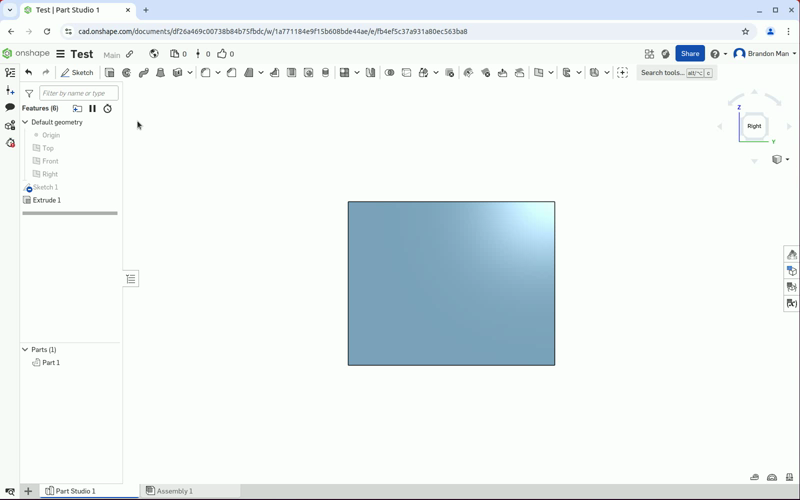
key(shift+h)
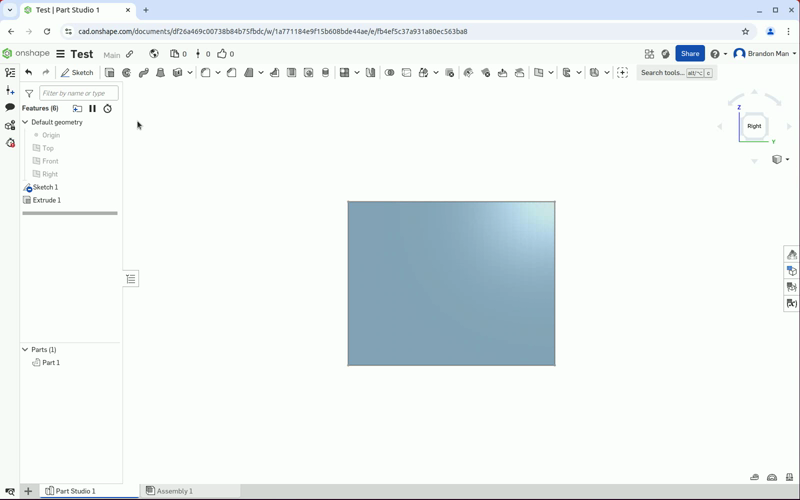
key(shift+h)
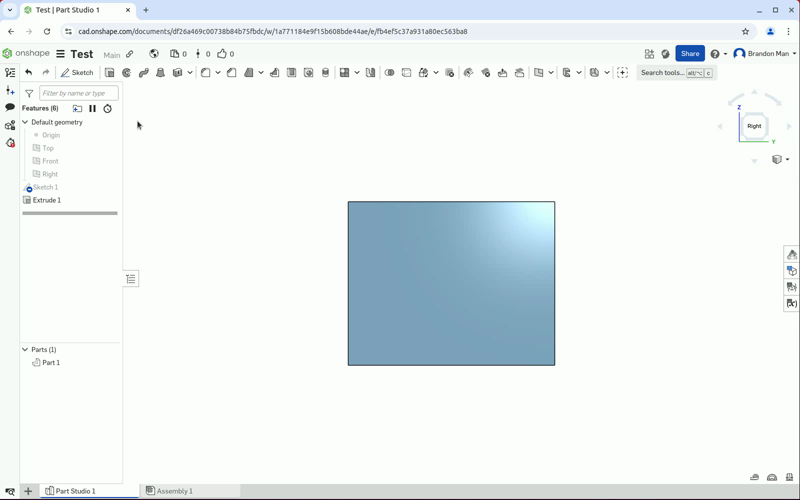
mouse_move(73, 189)
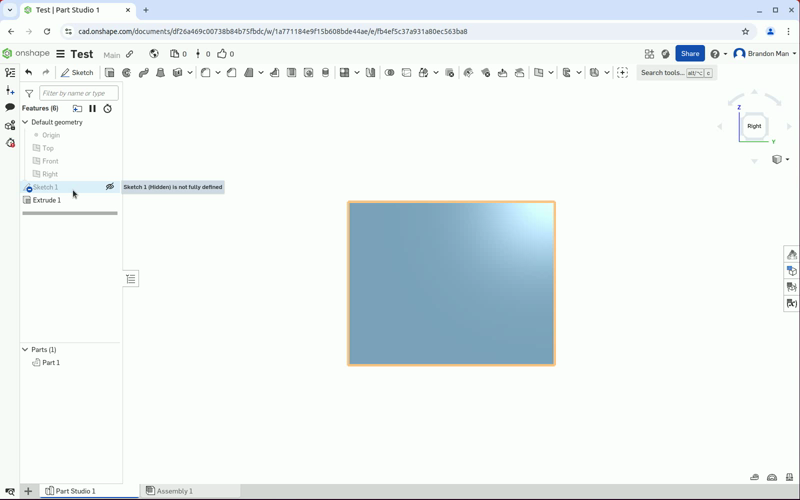
click(73, 189)
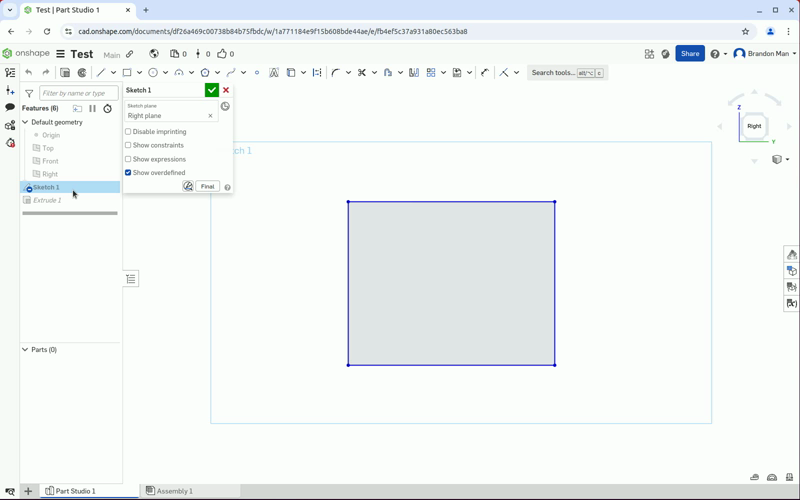
mouse_move(229, 92)
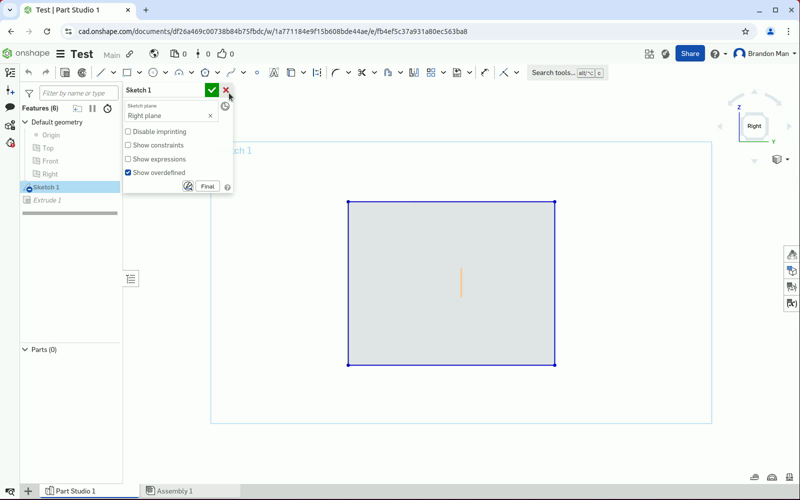
click(229, 92)
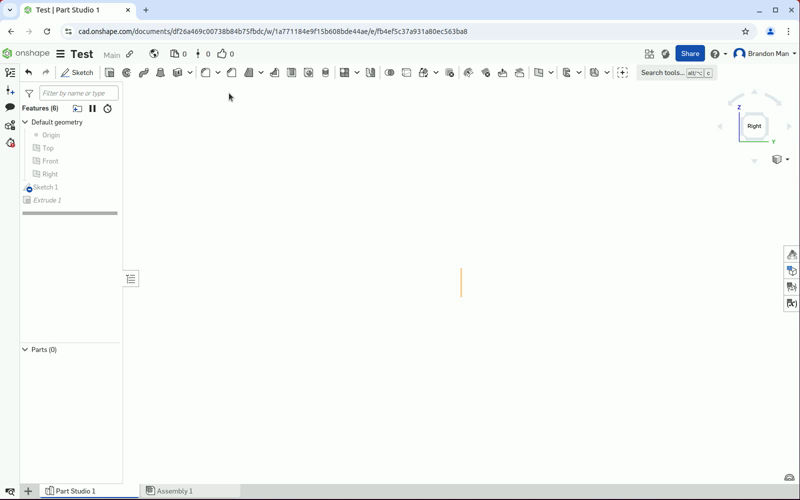
mouse_move(73, 352)
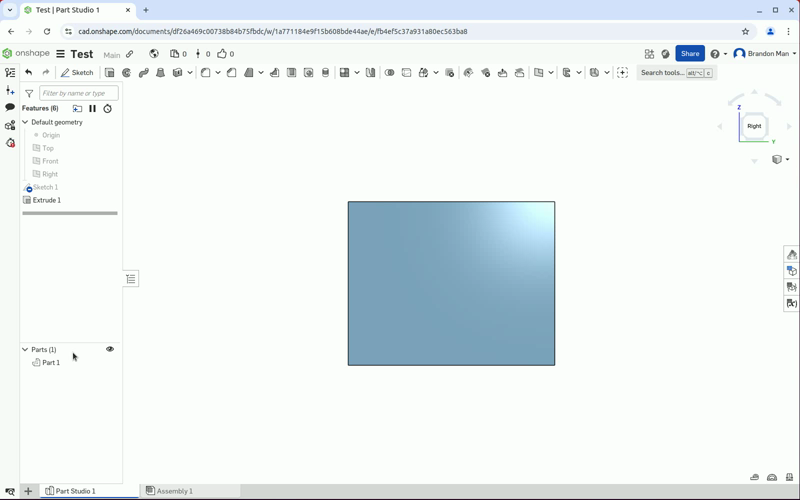
key(y)
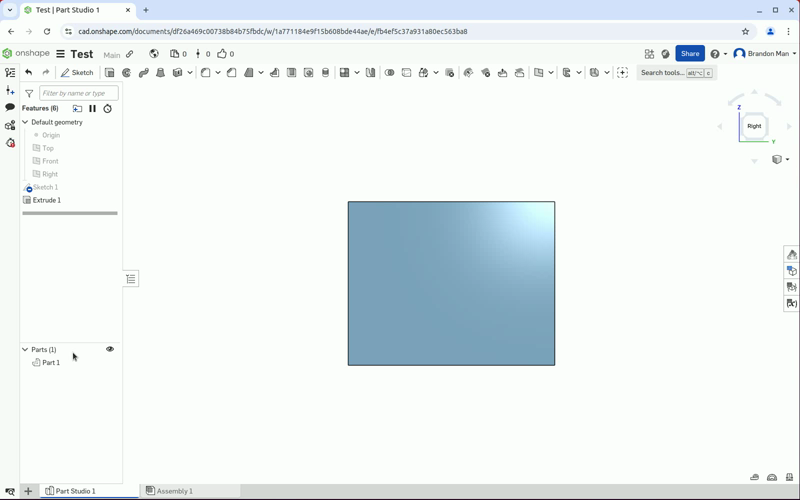
key(shift+p)
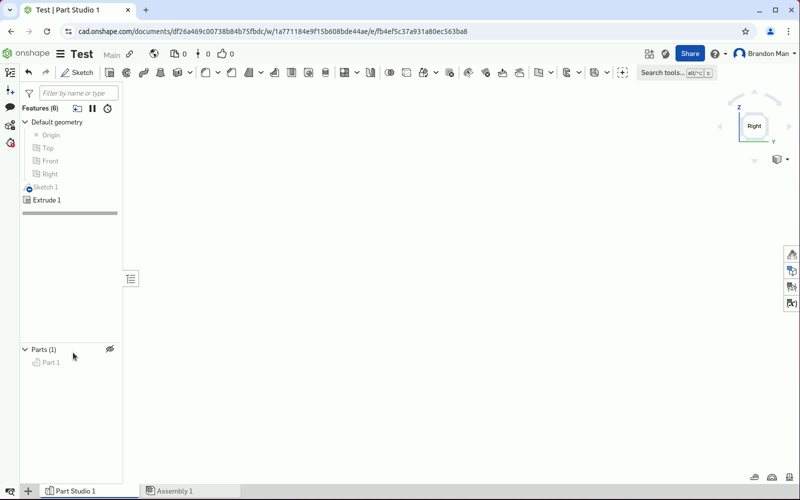
key(space)
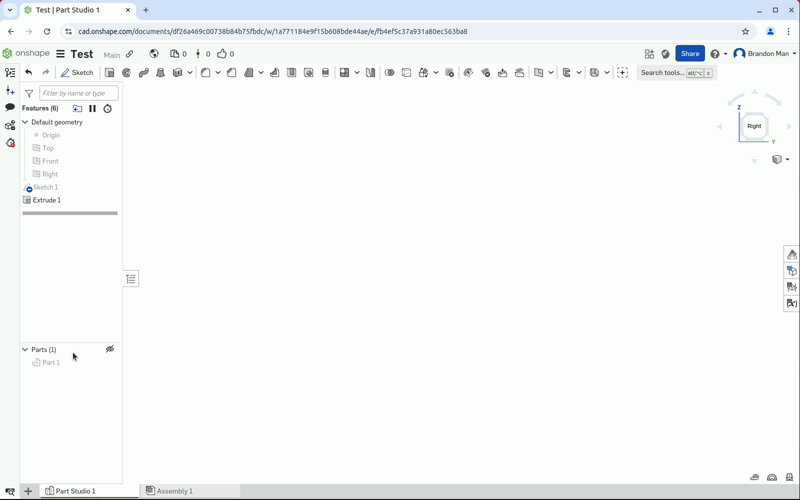
key_down(shift)
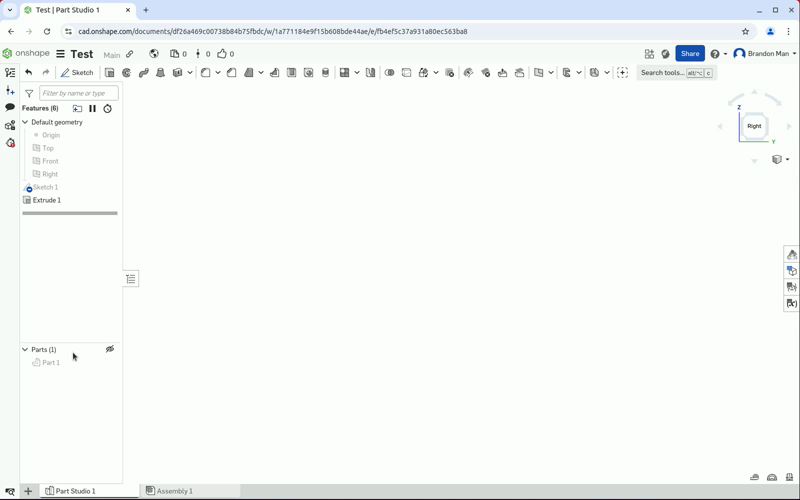
key(right)
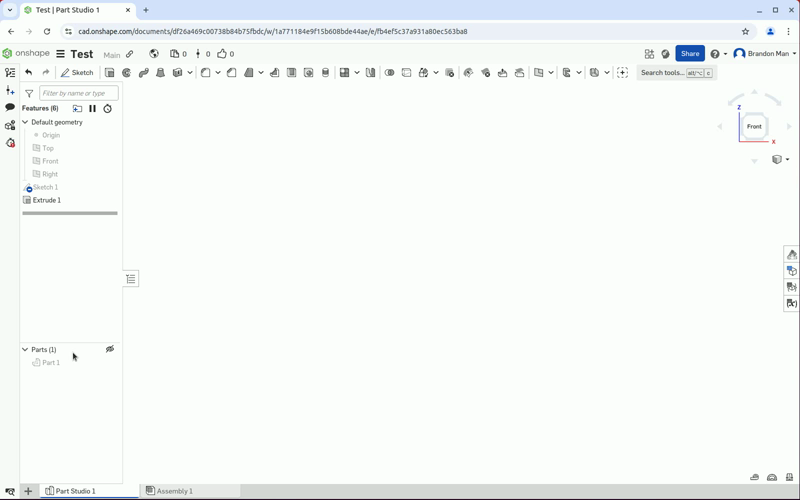
key_up(shift)
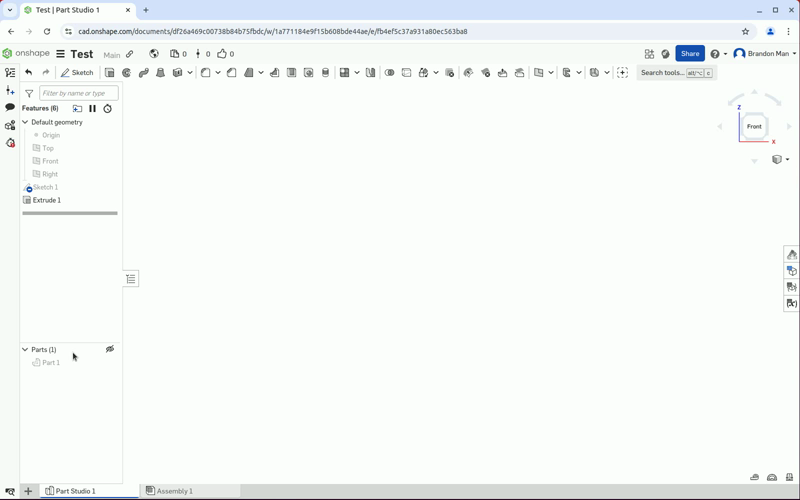
mouse_move(73, 352)
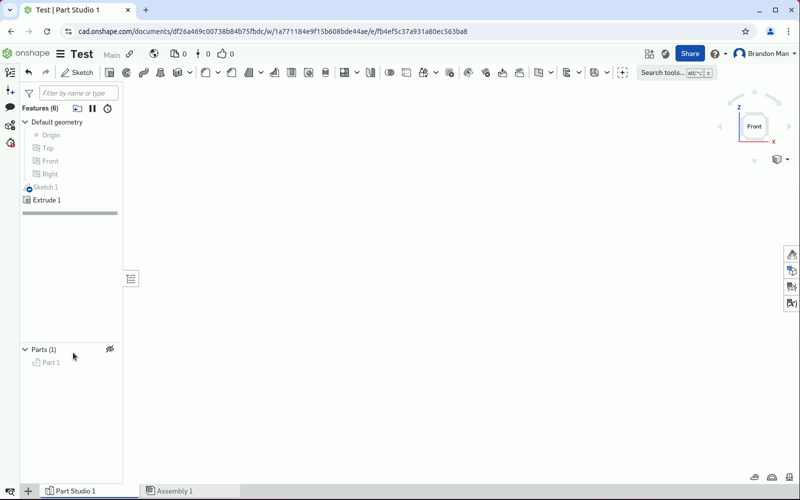
key(shift+y)
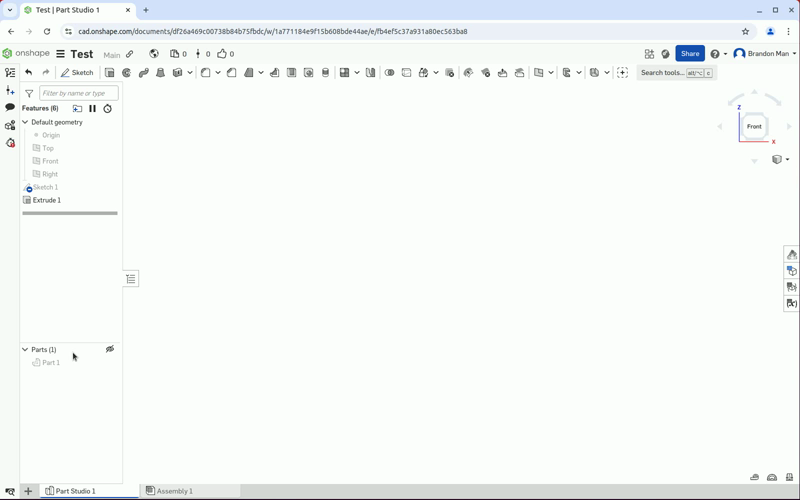
key(shift+s)
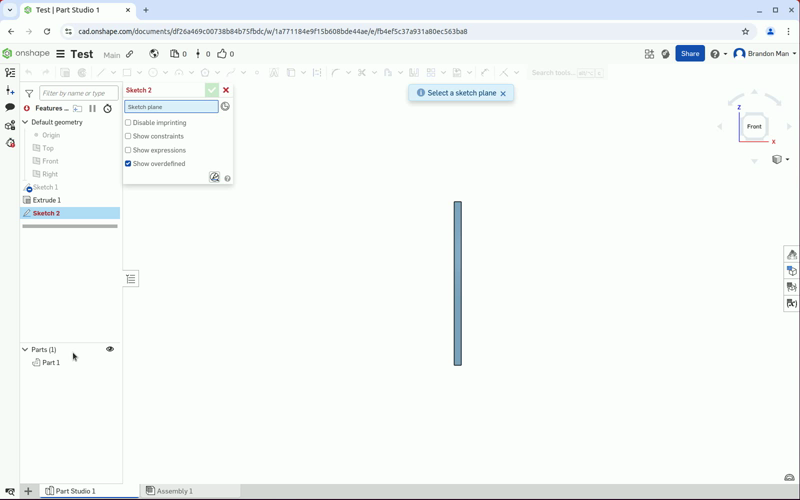
mouse_move(73, 163)
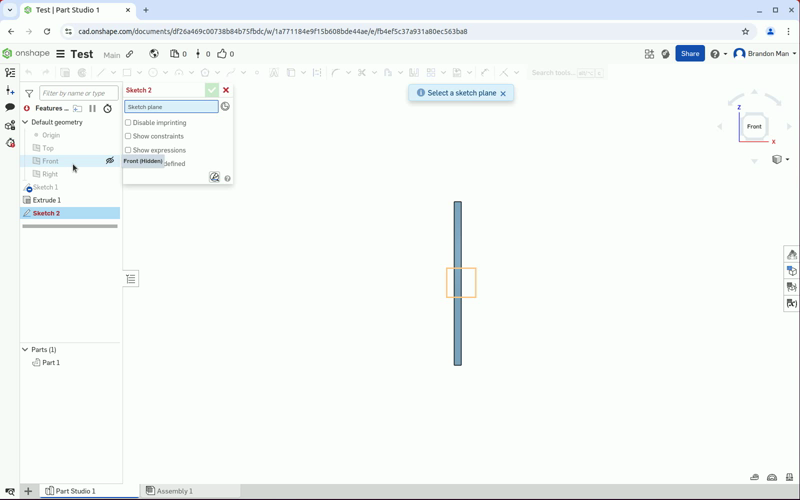
click(73, 163)
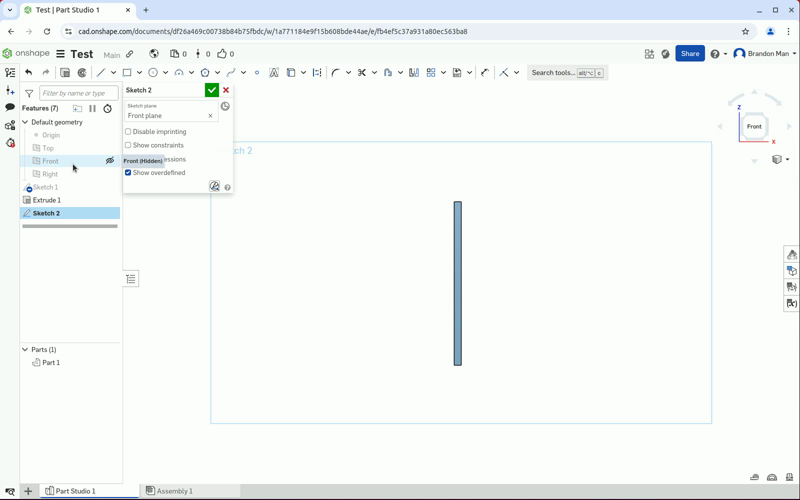
mouse_move(73, 352)
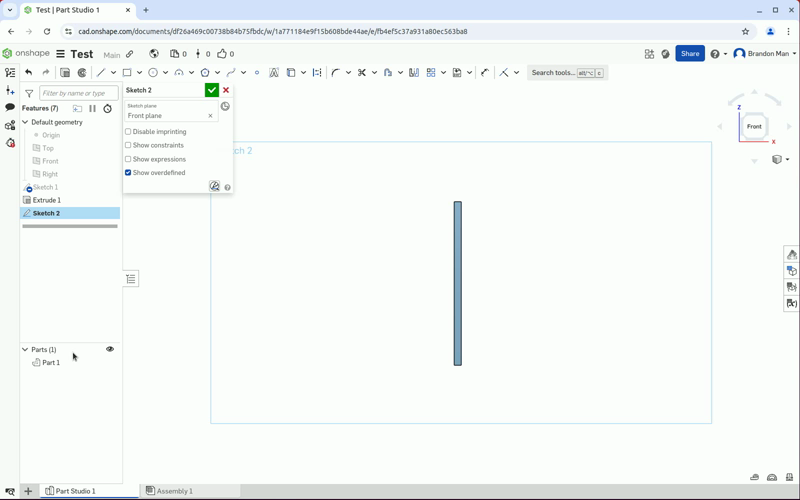
key(y)
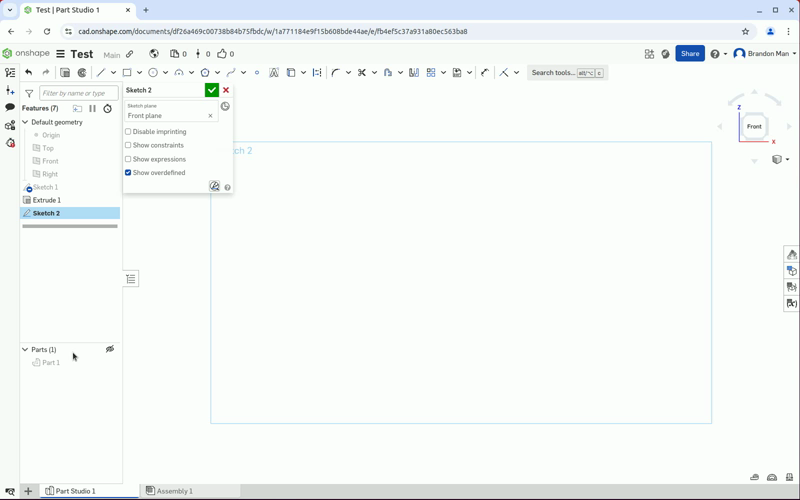
key(l)
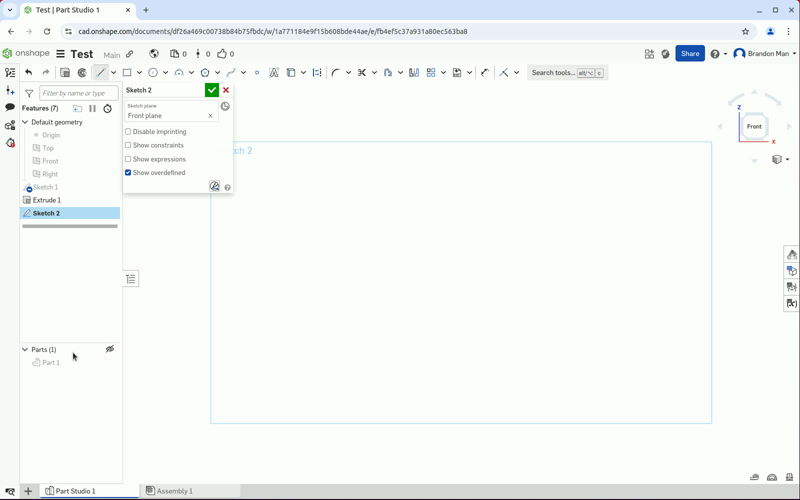
key_down(shift)
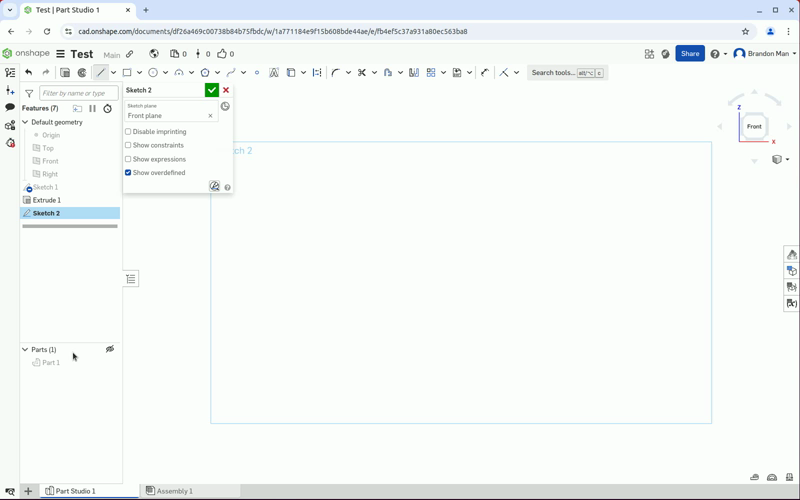
mouse_move(422, 384)
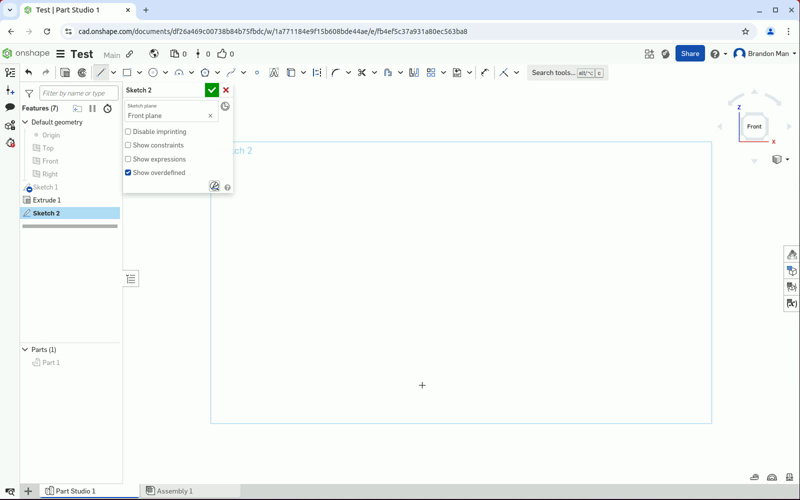
click(422, 384)
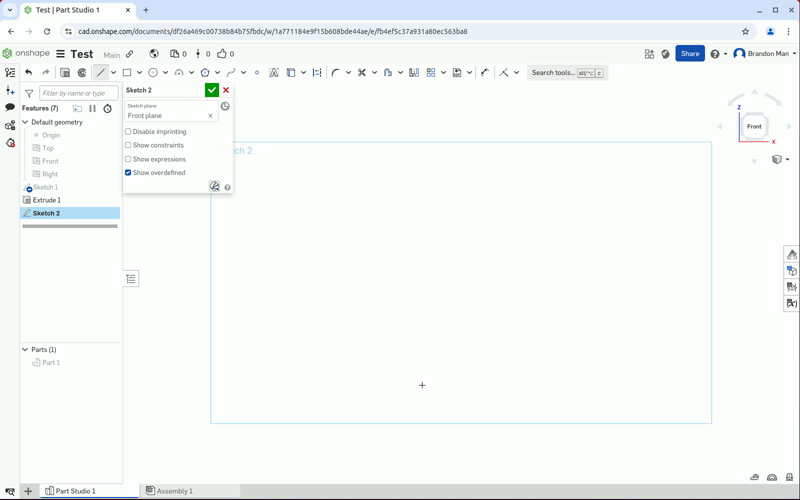
key_up(shift)
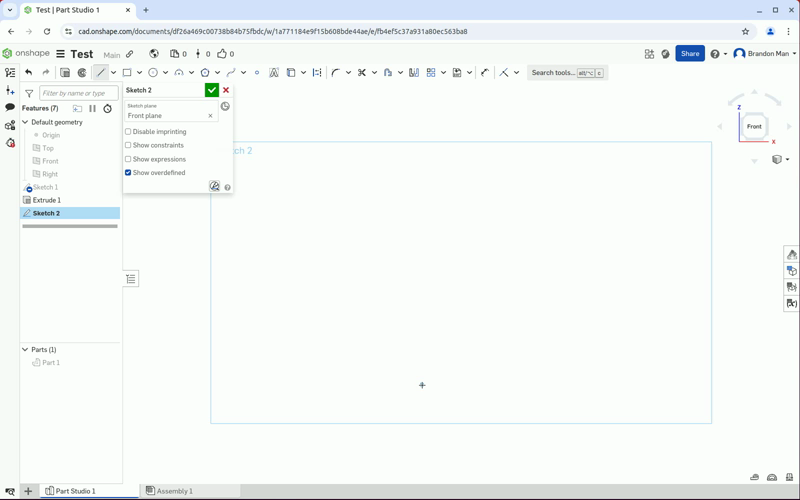
key_down(shift)
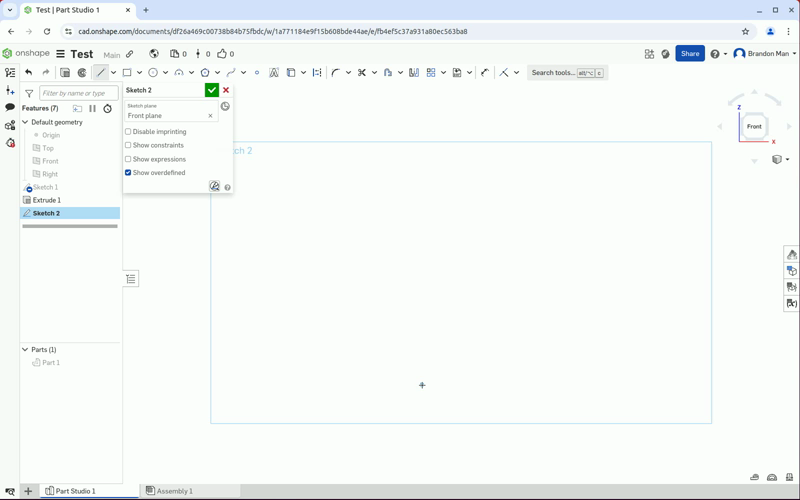
mouse_move(452, 384)
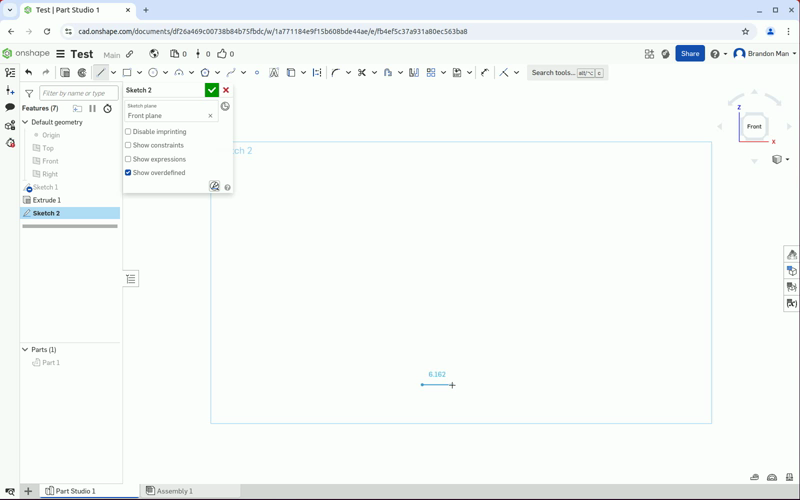
mouse_move(428, 384)
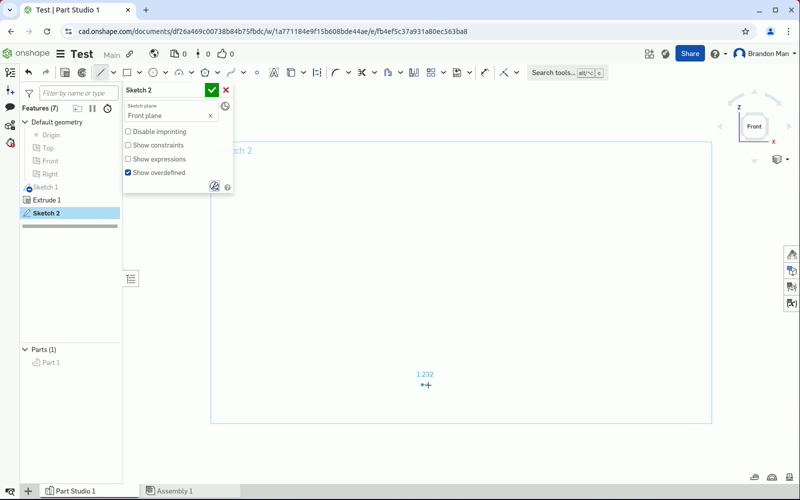
scroll(6)
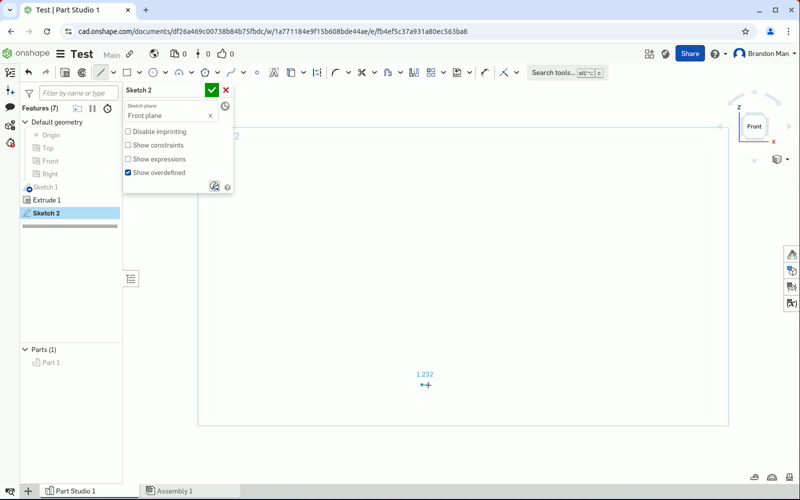
scroll(6)
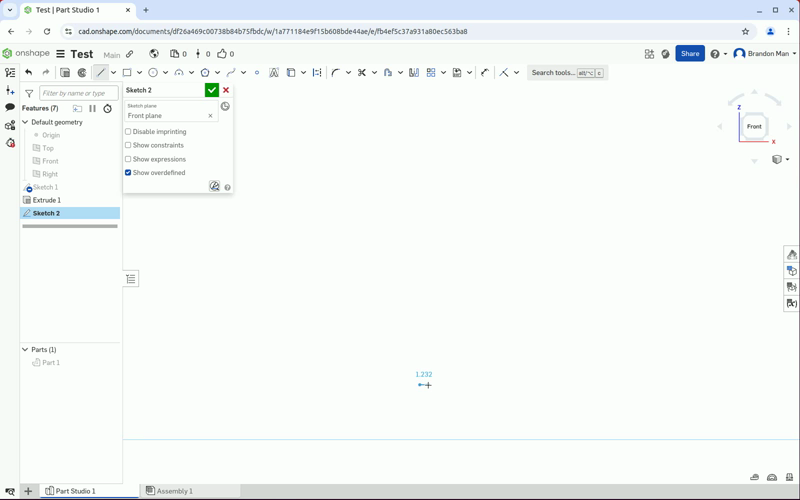
scroll(6)
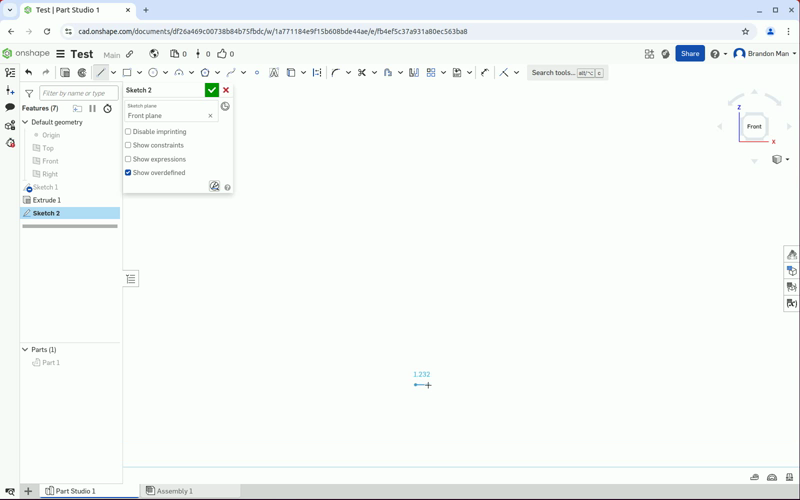
scroll(6)
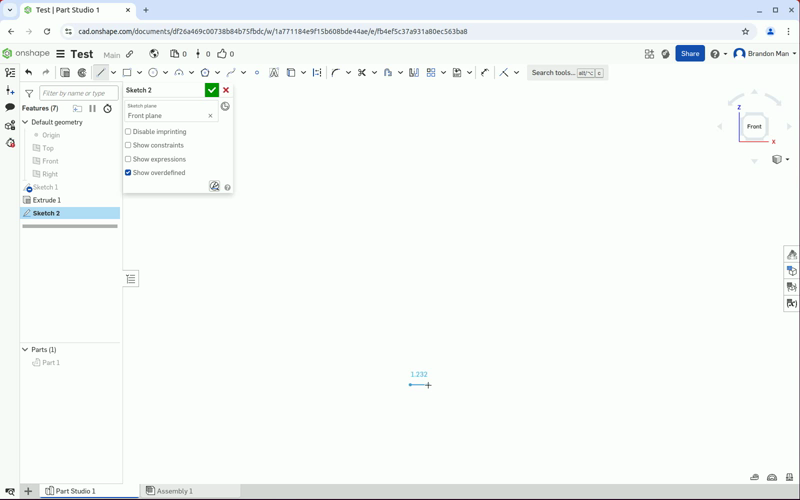
scroll(6)
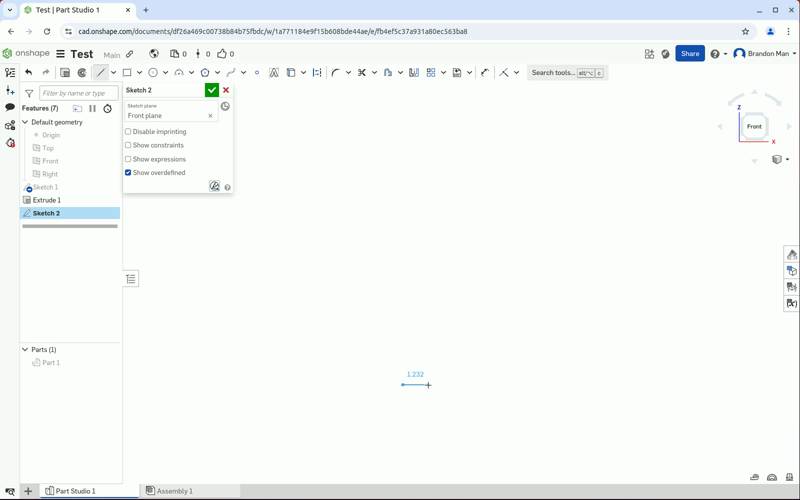
scroll(6)
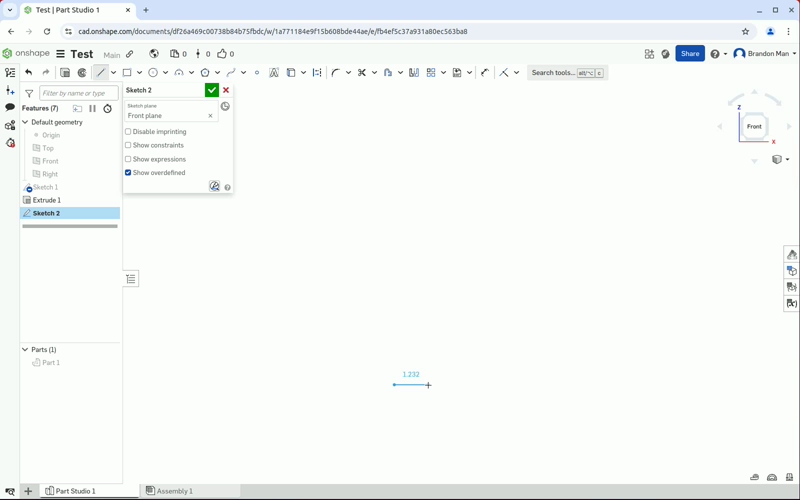
scroll(6)
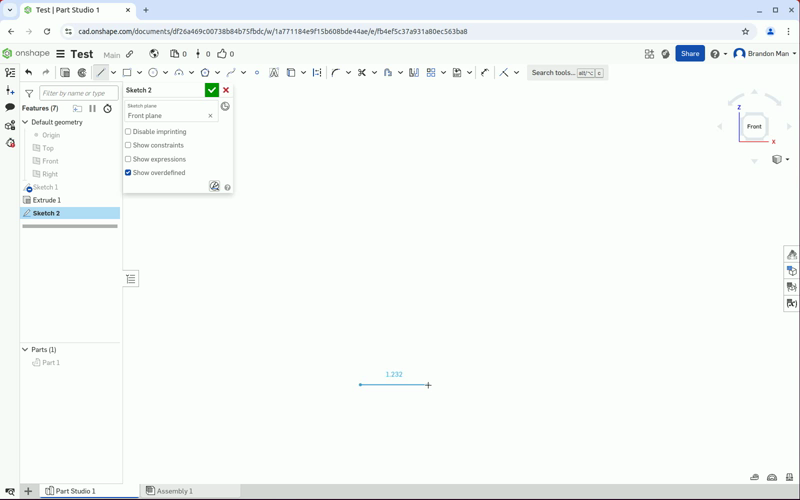
click(428, 384)
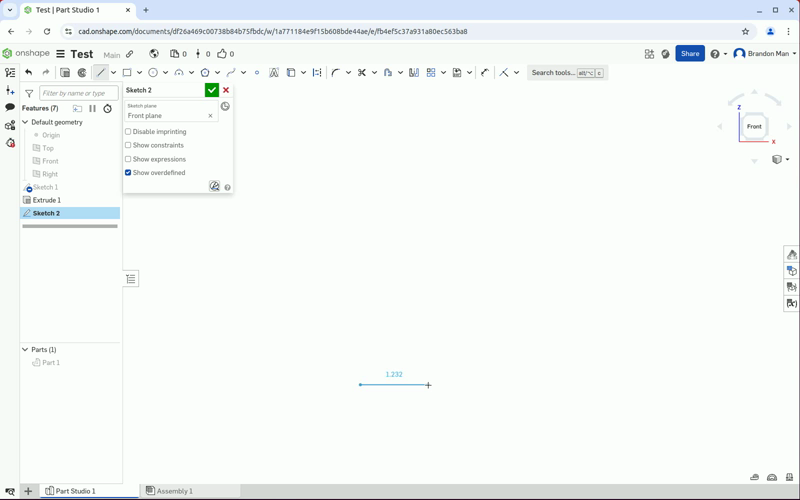
scroll(-6)
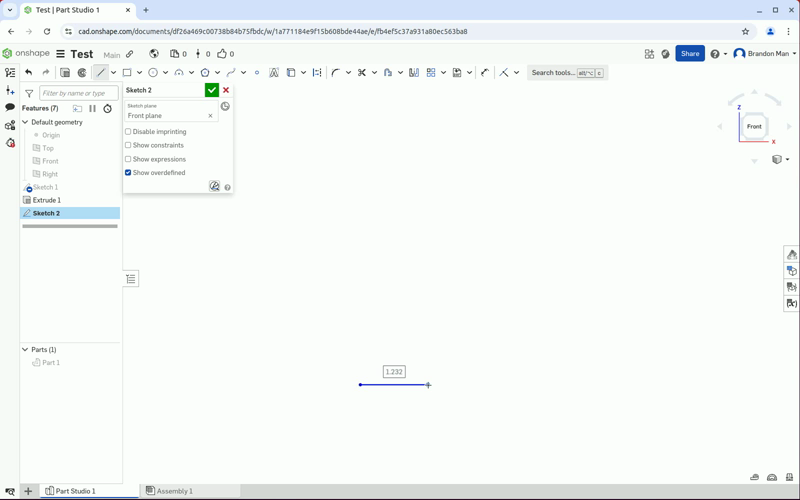
scroll(-6)
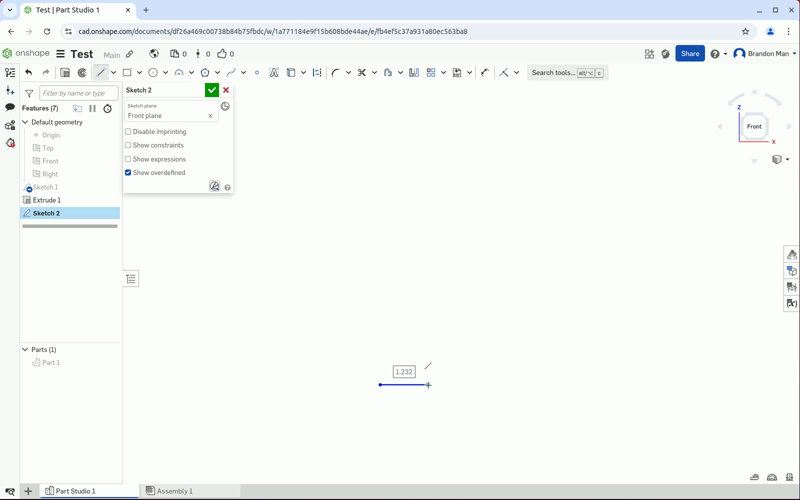
scroll(-6)
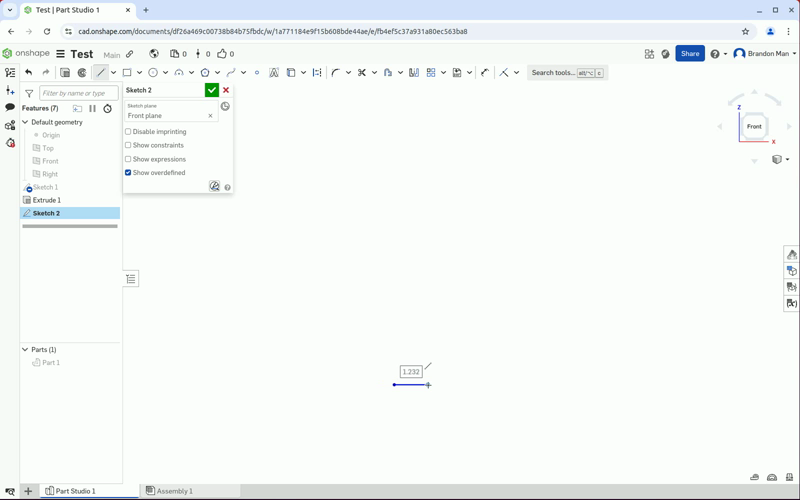
scroll(-6)
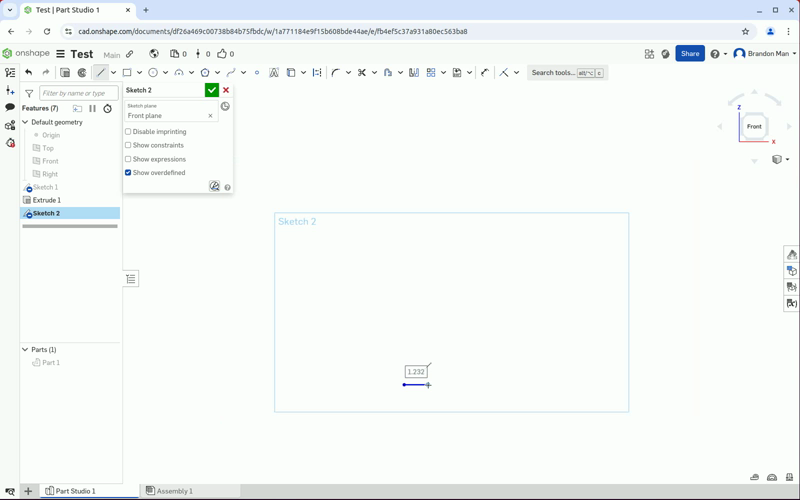
scroll(-6)
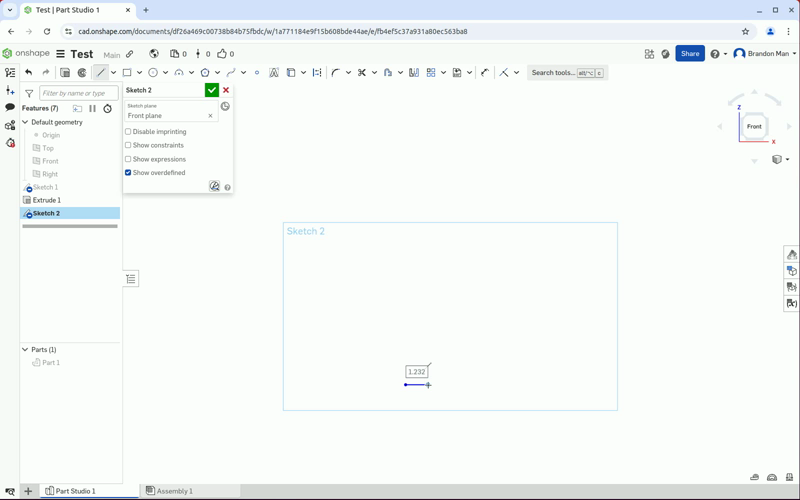
scroll(-6)
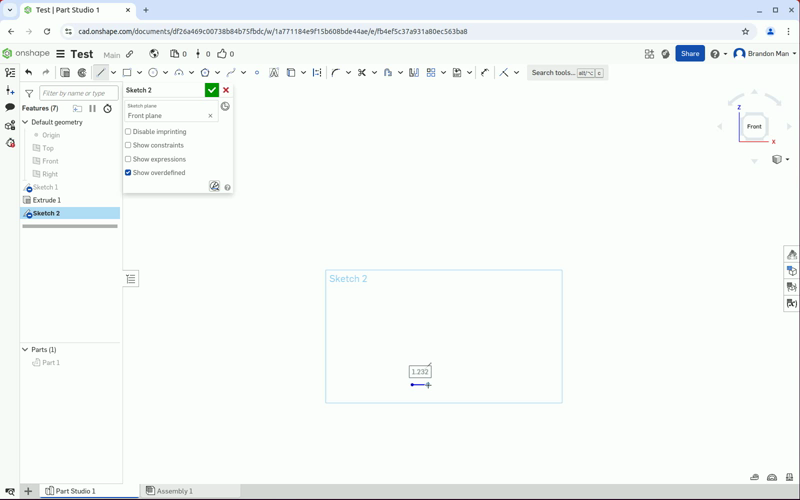
scroll(-6)
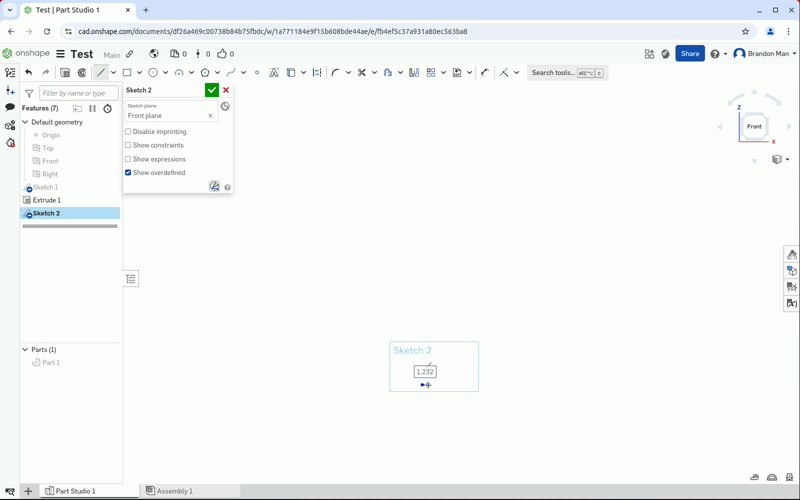
key_up(shift)
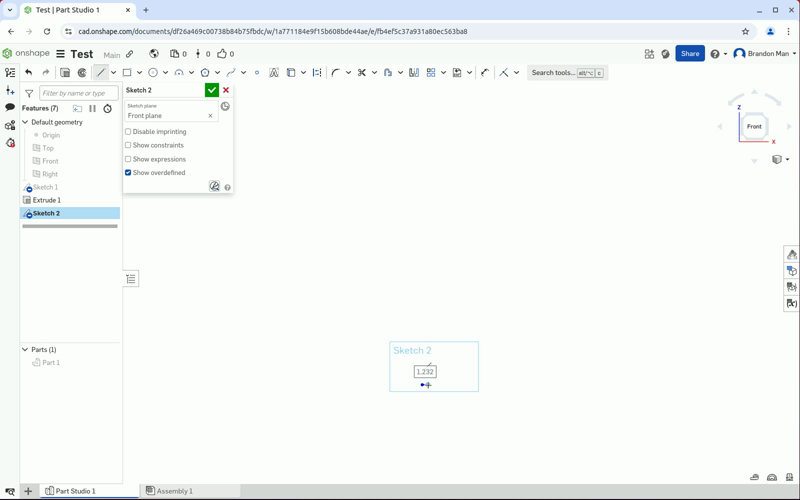
key_down(shift)
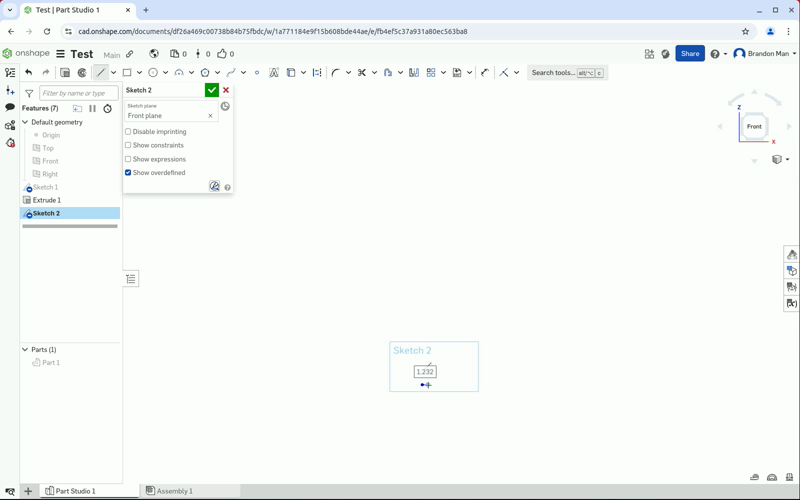
mouse_move(428, 198)
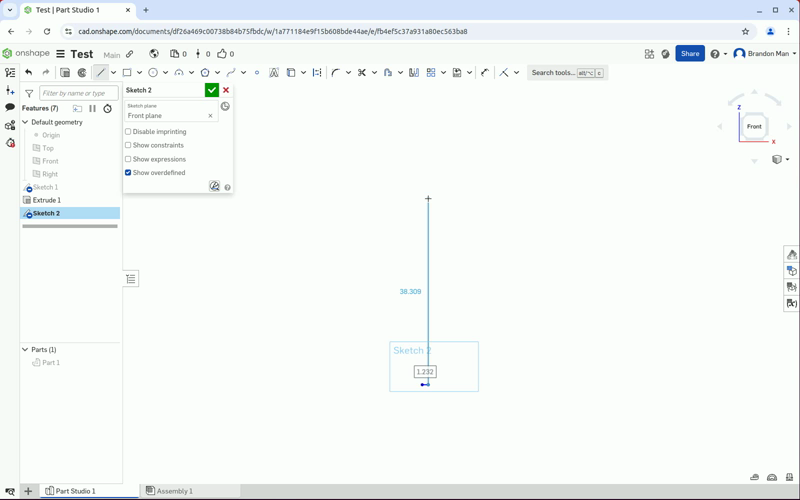
click(428, 198)
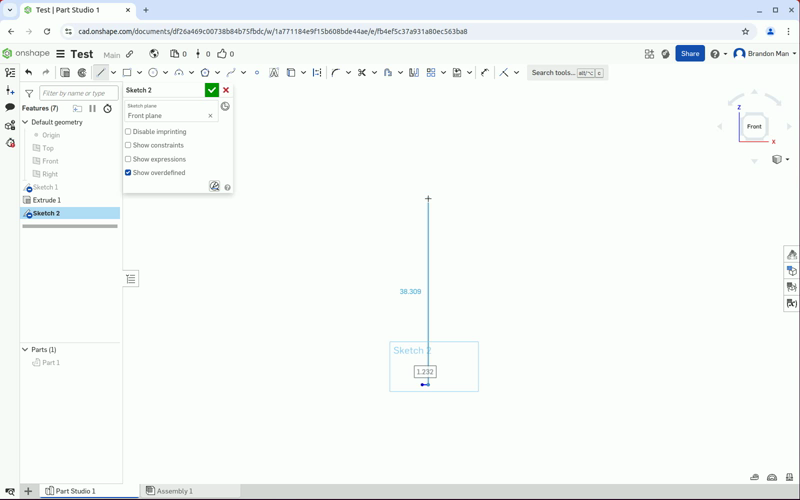
key_up(shift)
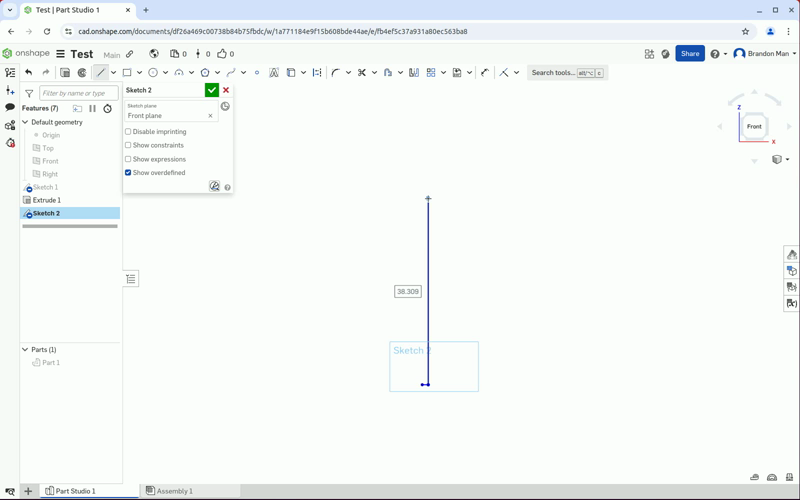
key_down(shift)
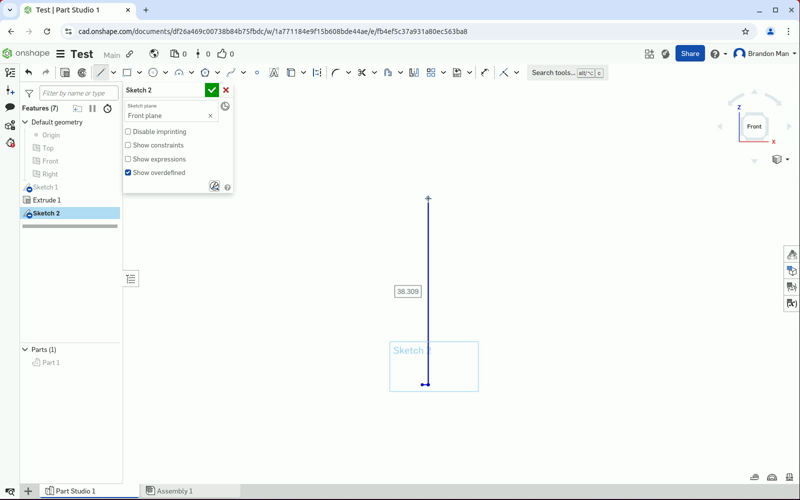
mouse_move(458, 198)
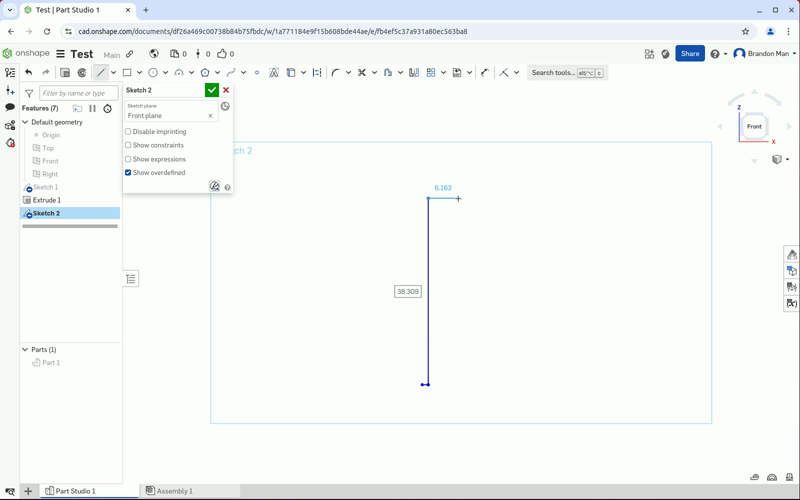
mouse_move(422, 198)
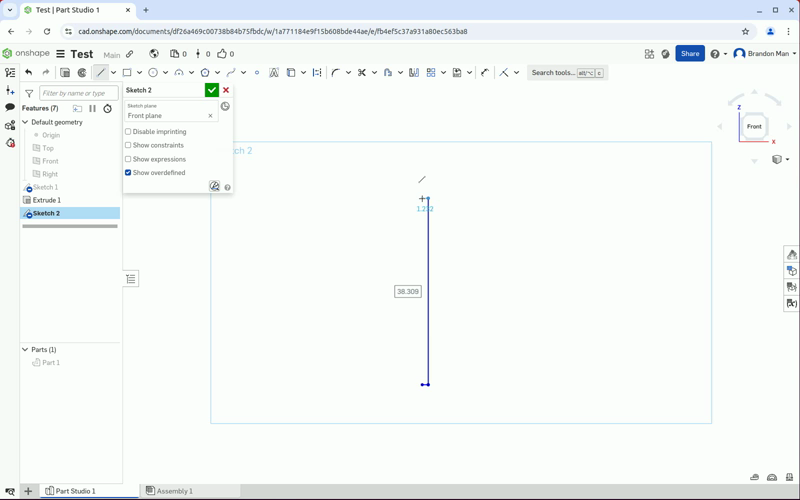
scroll(6)
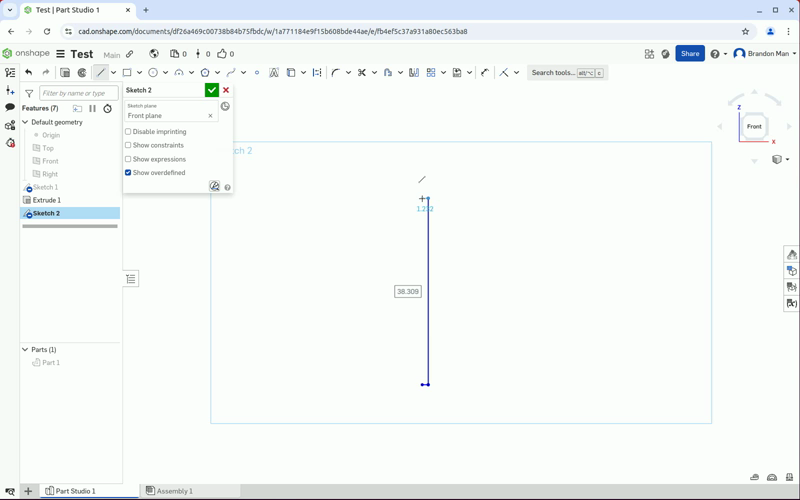
scroll(6)
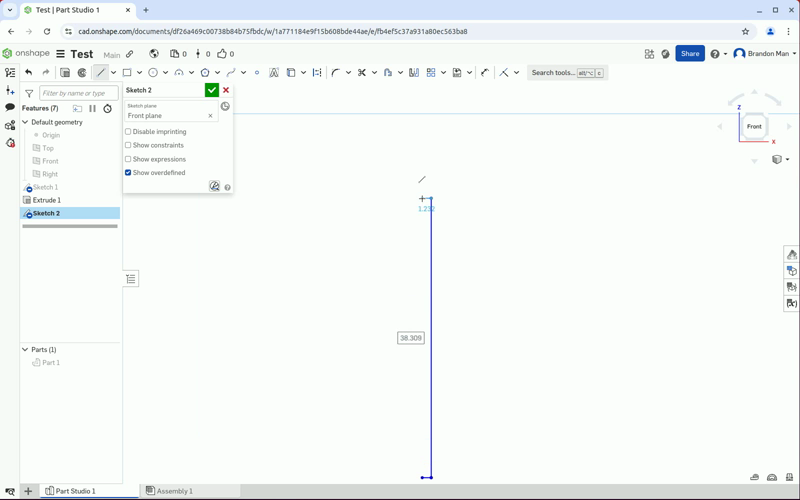
scroll(6)
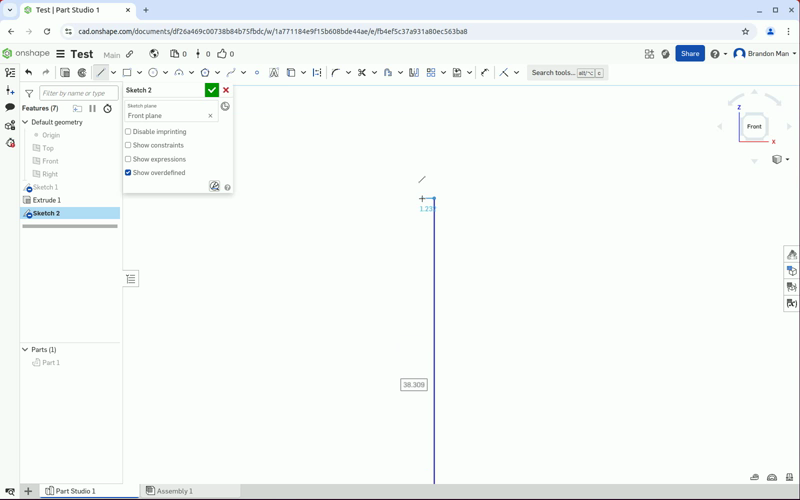
scroll(6)
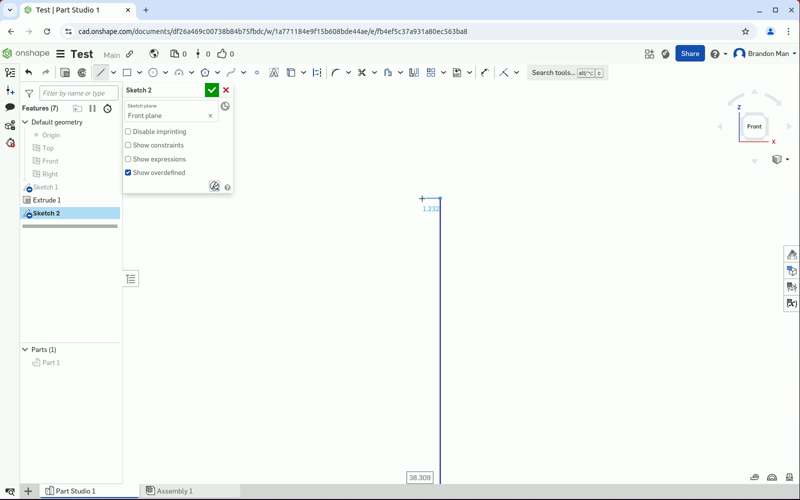
scroll(6)
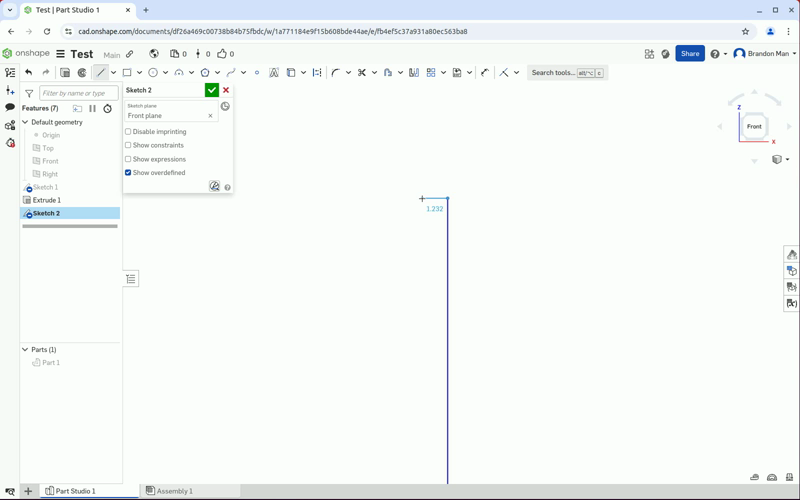
scroll(6)
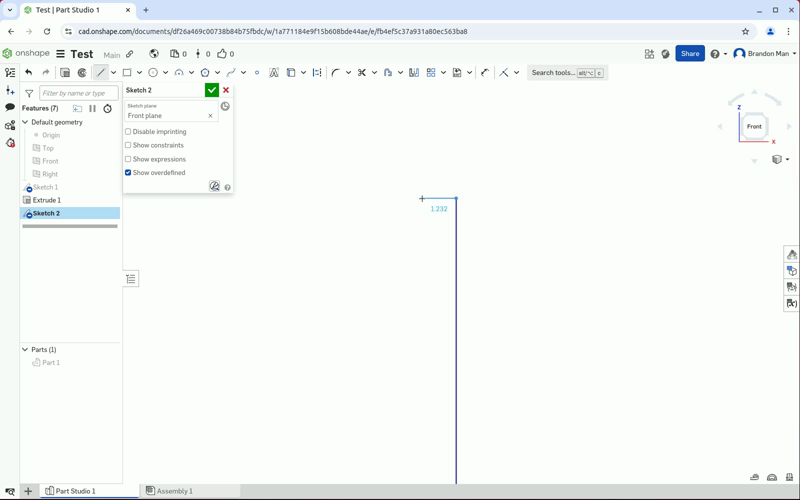
scroll(6)
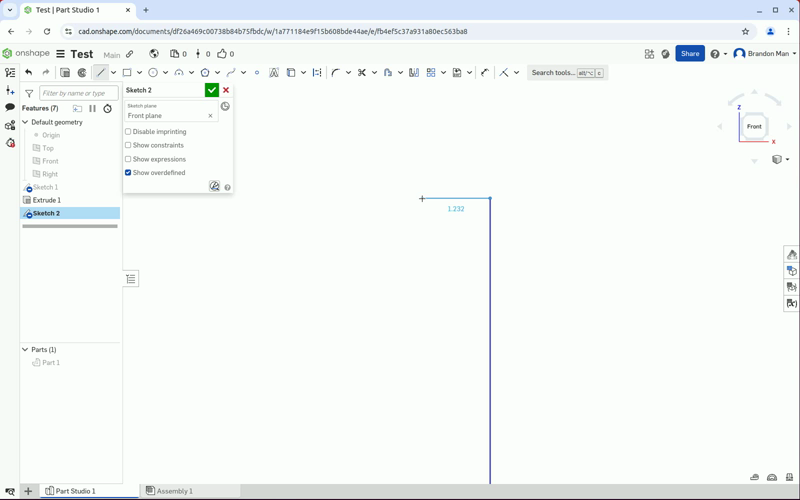
click(422, 198)
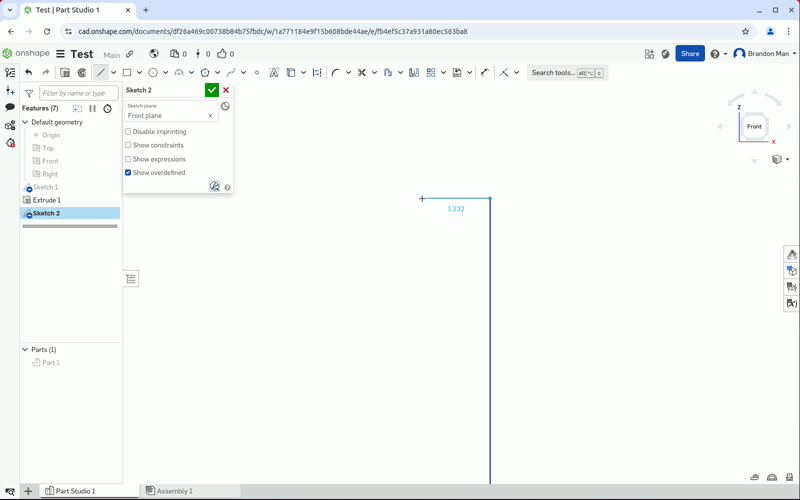
scroll(-6)
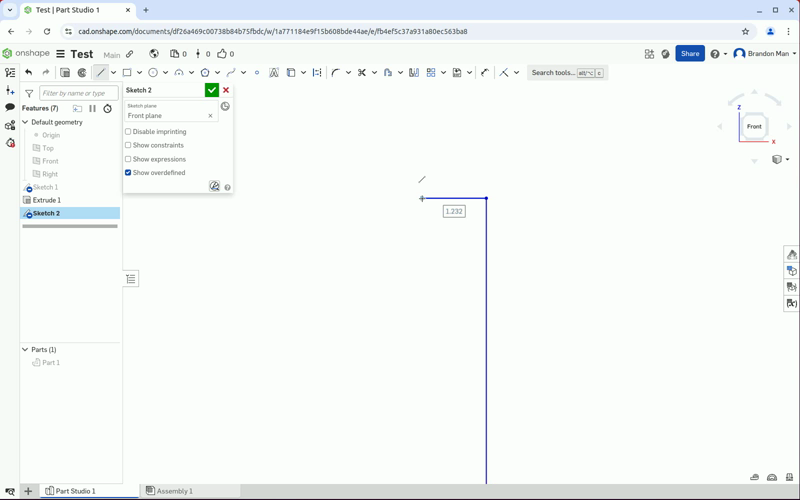
scroll(-6)
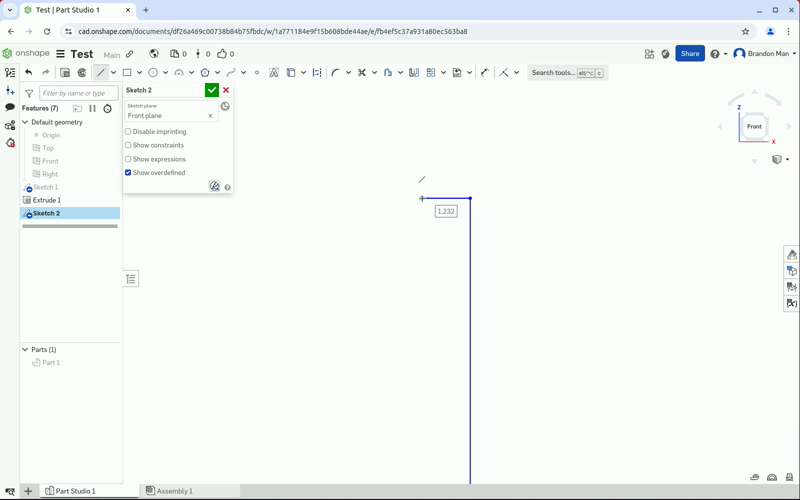
scroll(-6)
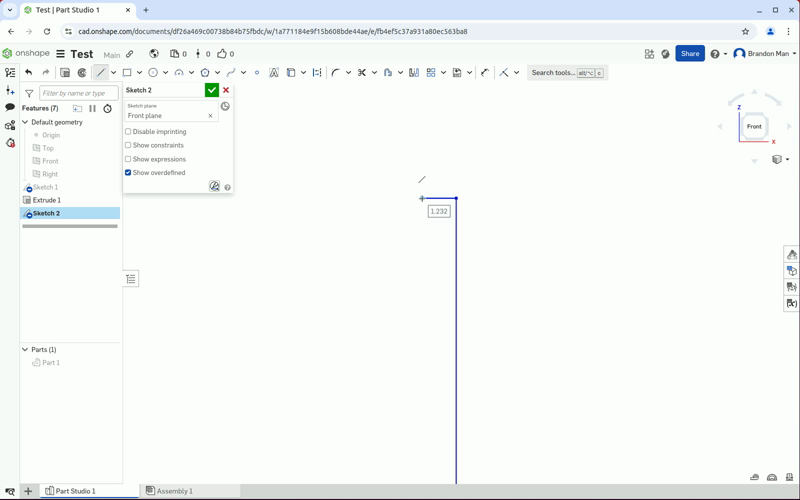
scroll(-6)
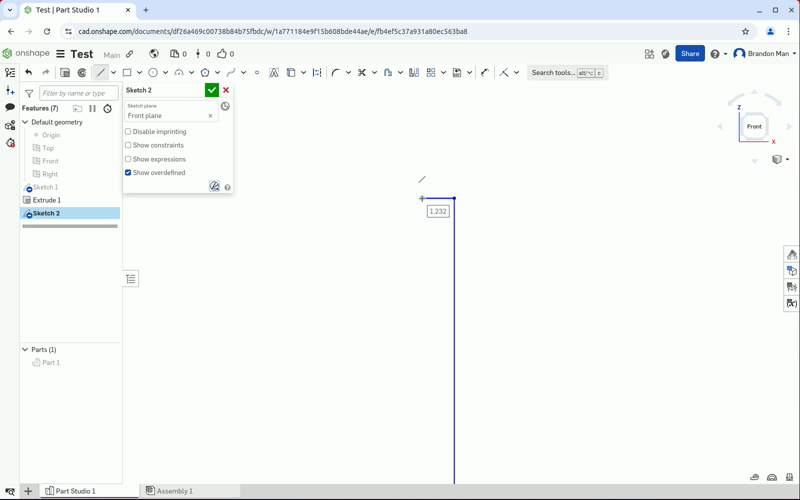
scroll(-6)
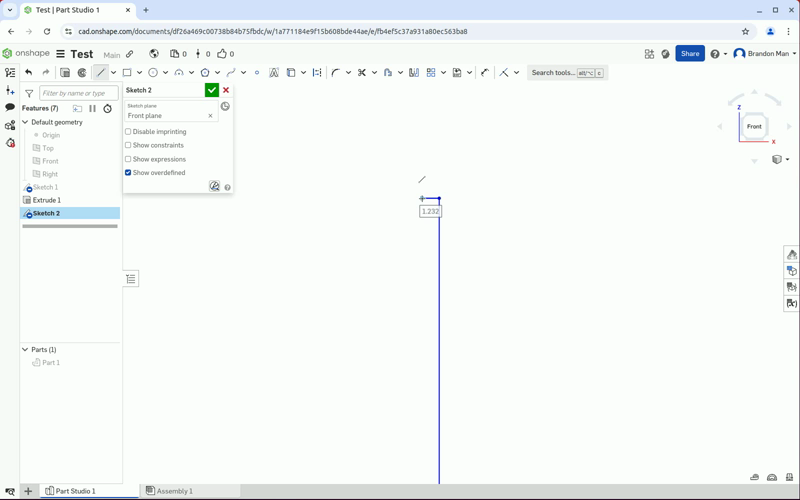
scroll(-6)
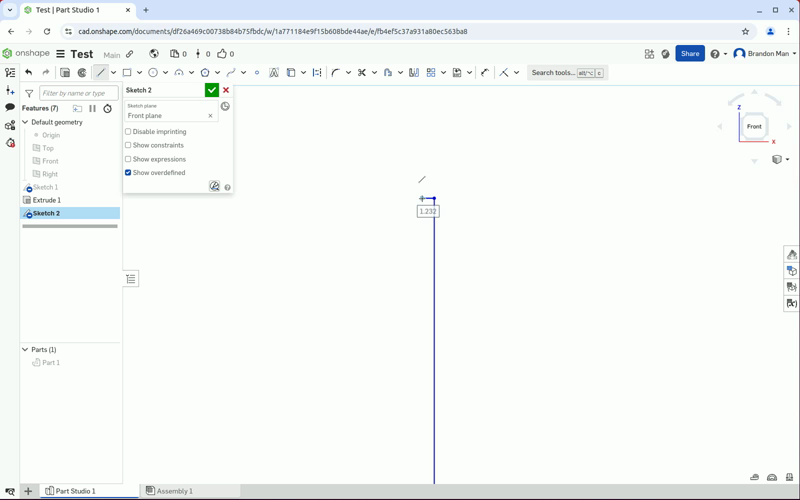
scroll(-6)
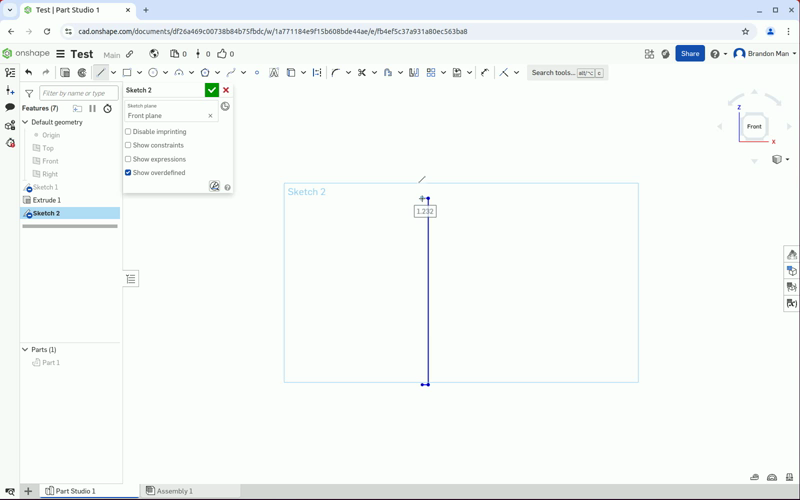
key_up(shift)
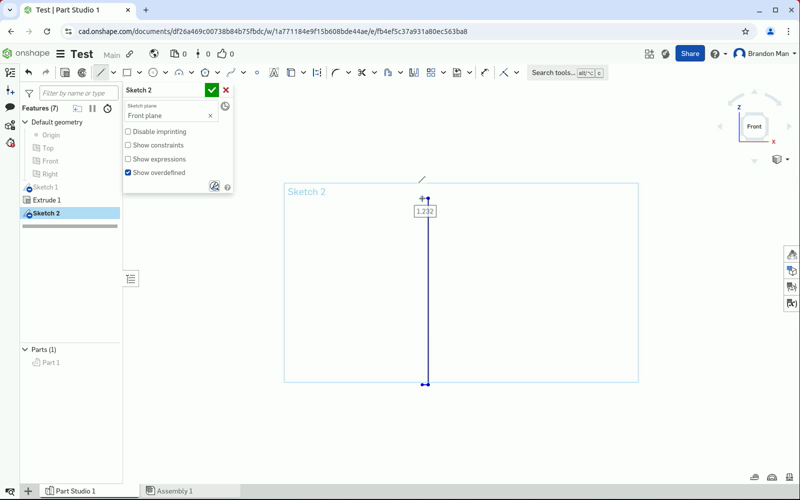
key_down(shift)
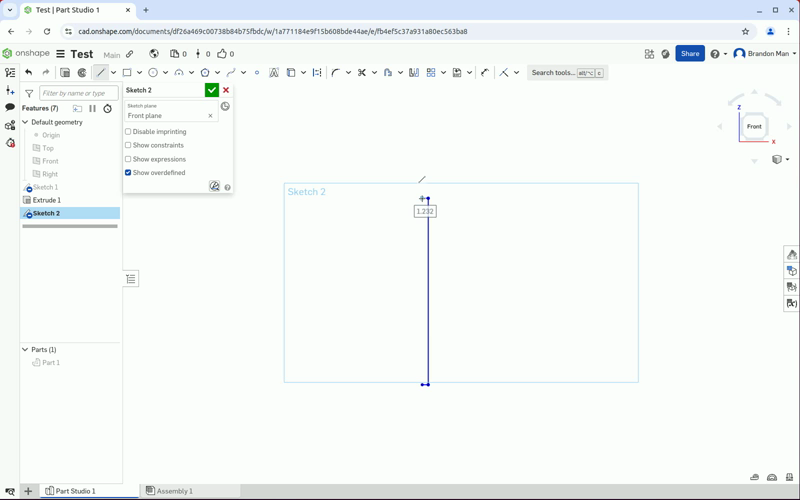
mouse_move(422, 384)
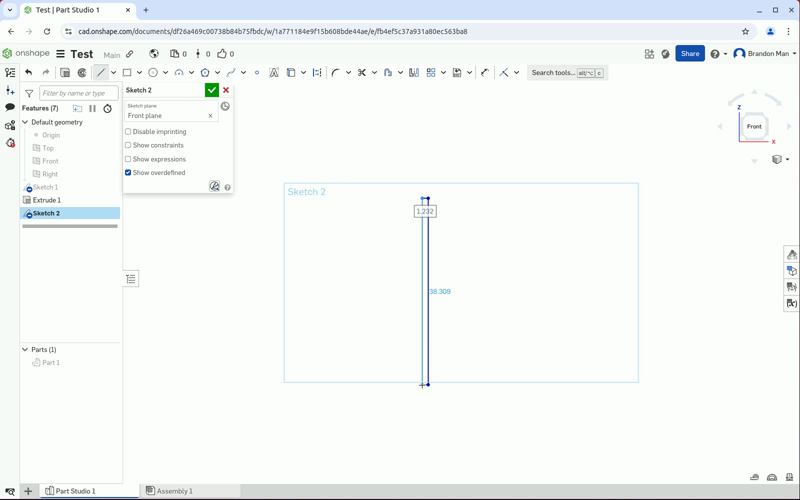
key_up(shift)
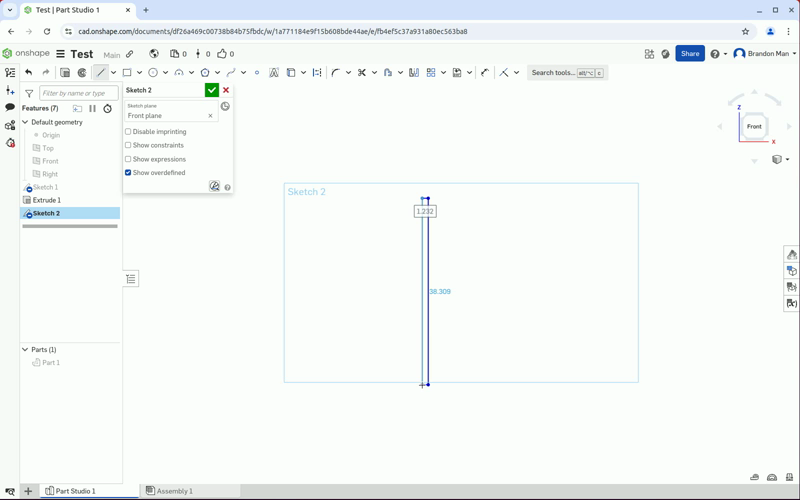
click(422, 384)
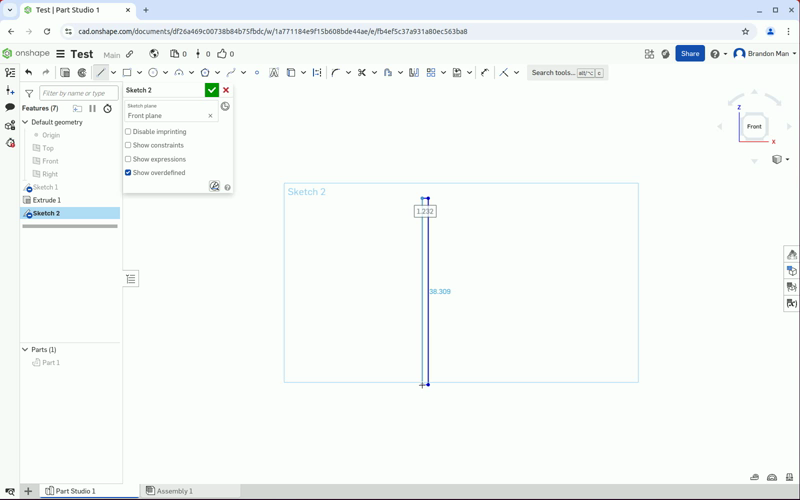
key(esc)
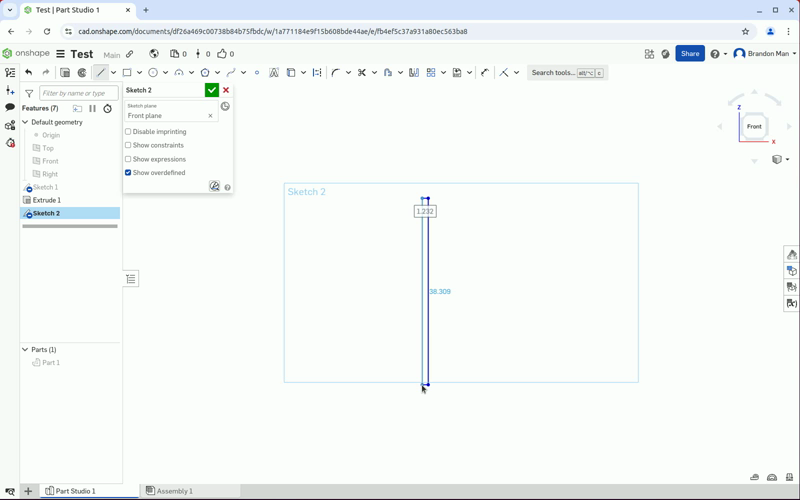
mouse_move(423, 366)
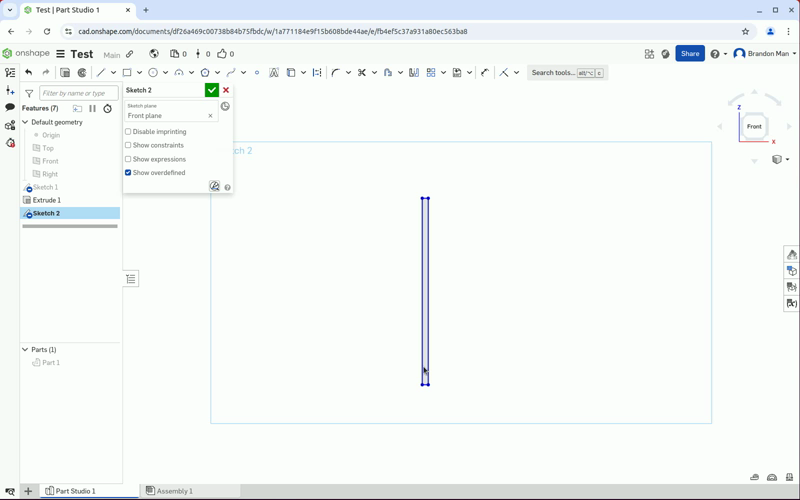
scroll(6)
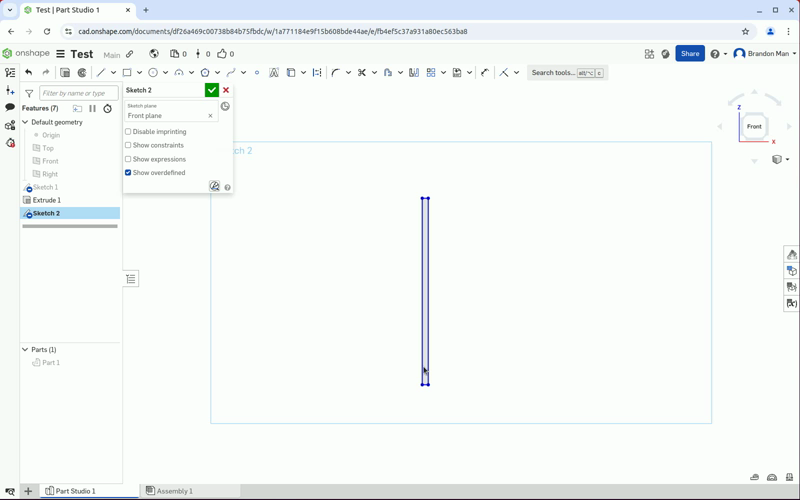
scroll(6)
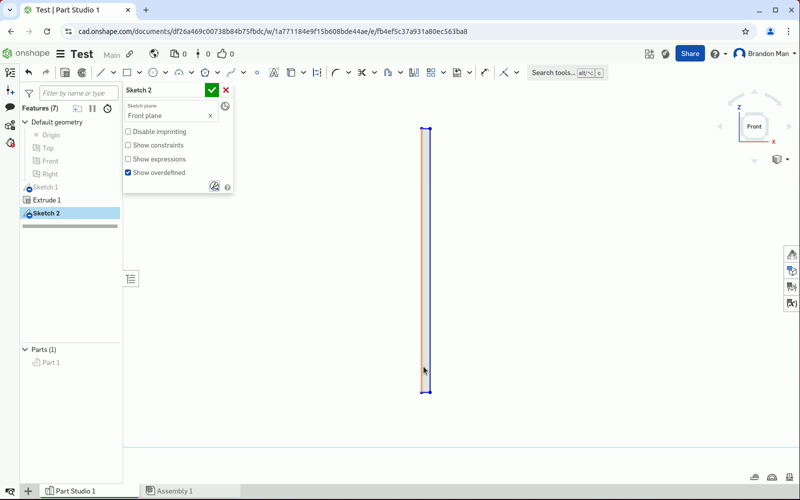
scroll(6)
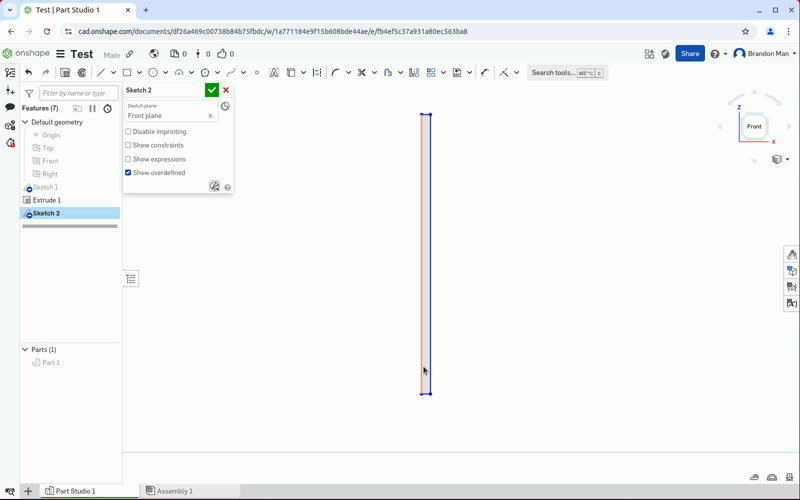
scroll(6)
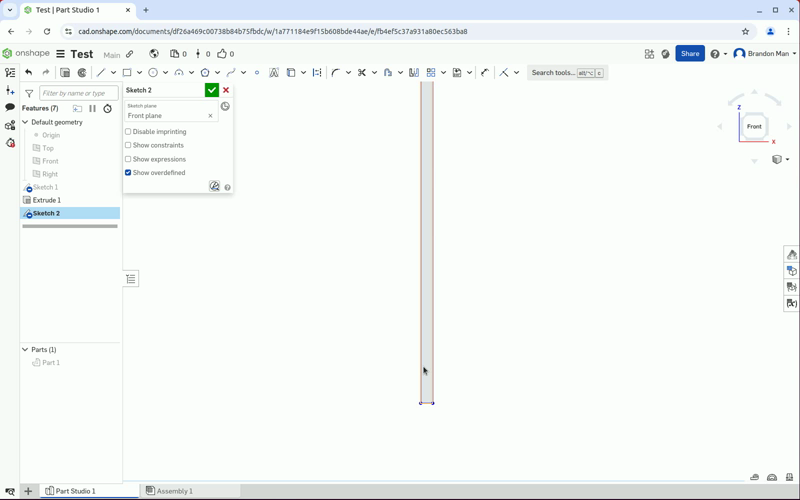
scroll(6)
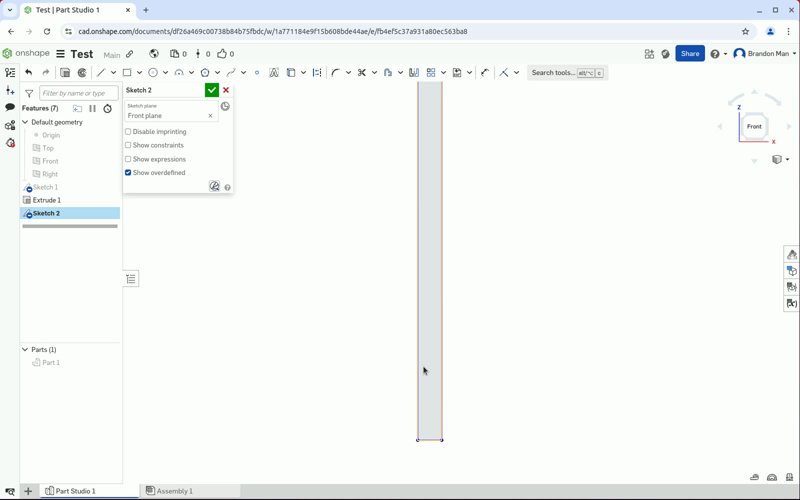
scroll(6)
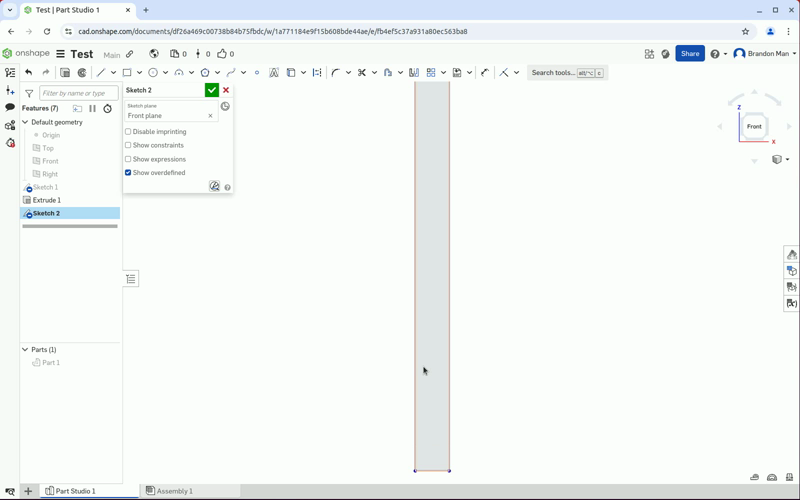
scroll(6)
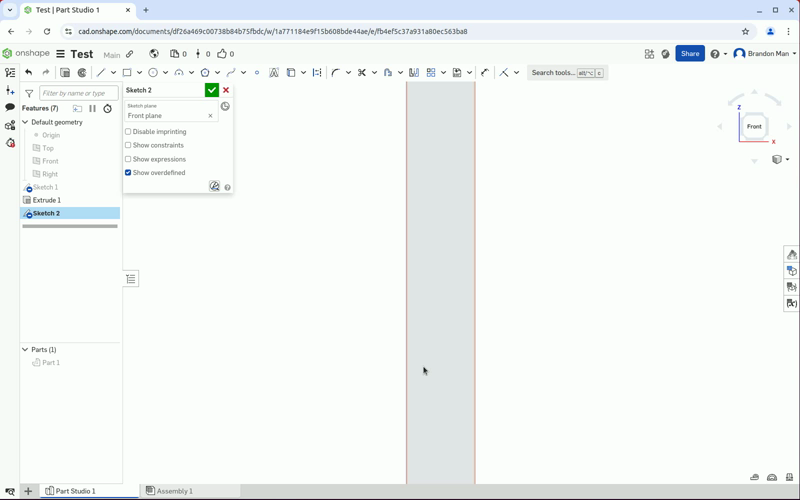
click(423, 366)
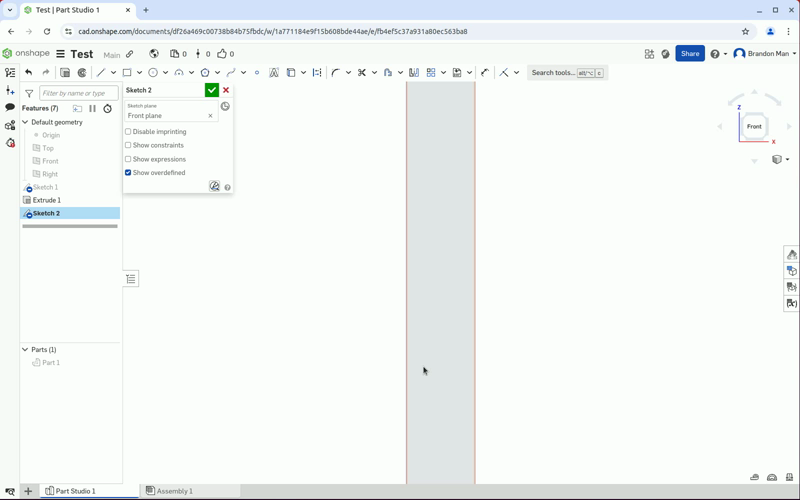
scroll(-6)
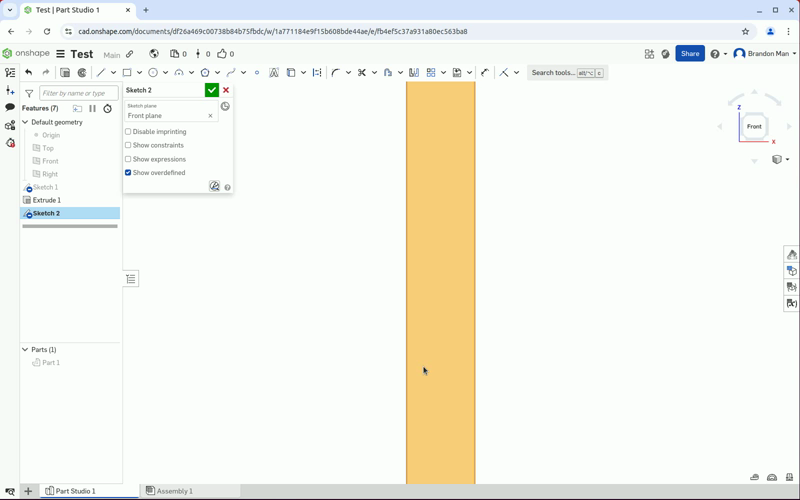
scroll(-6)
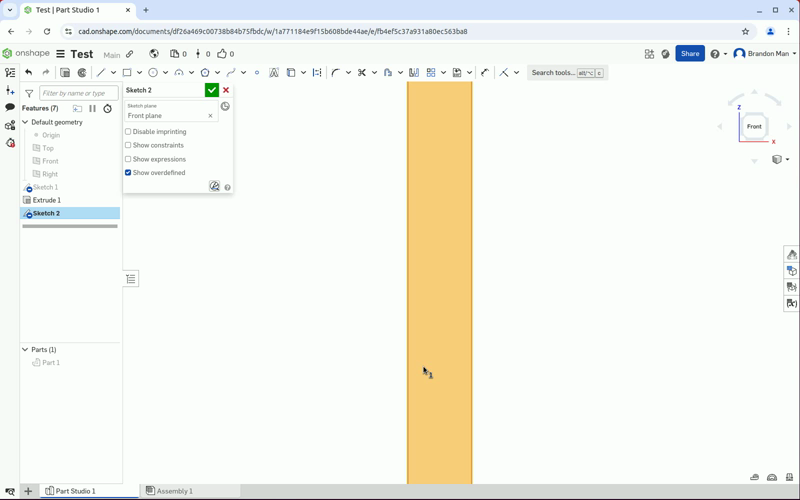
scroll(-6)
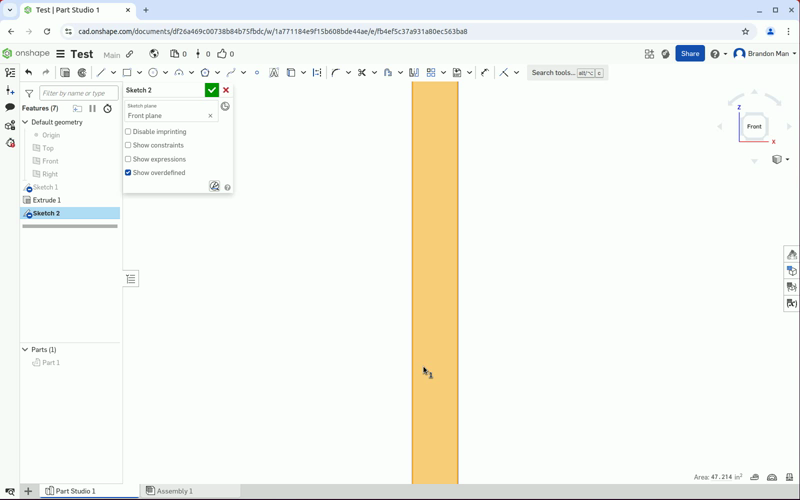
scroll(-6)
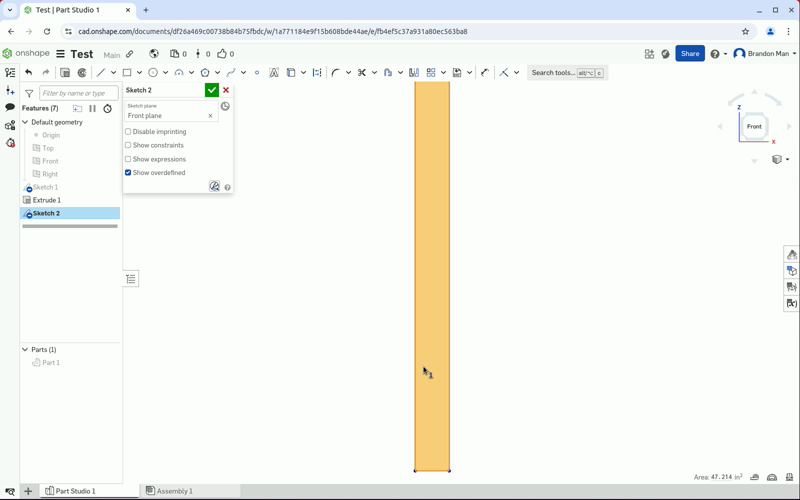
scroll(-6)
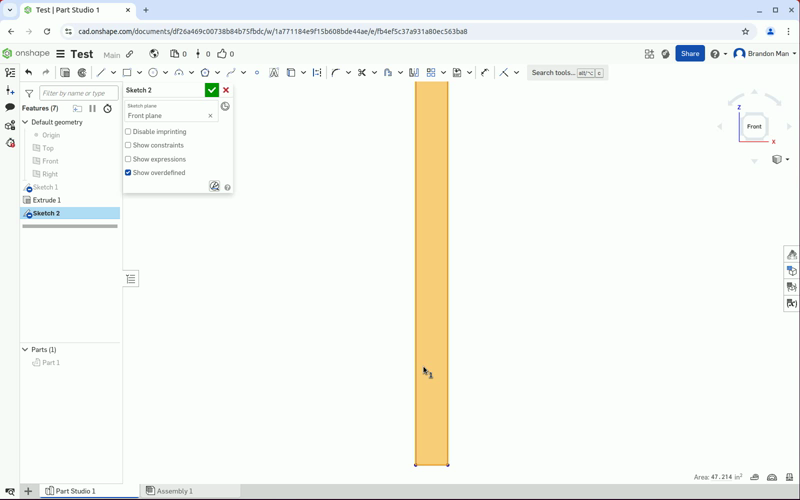
scroll(-6)
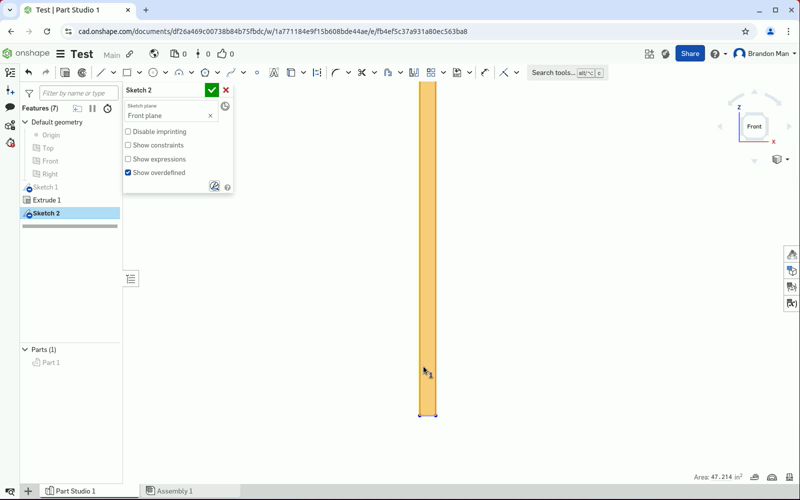
scroll(-6)
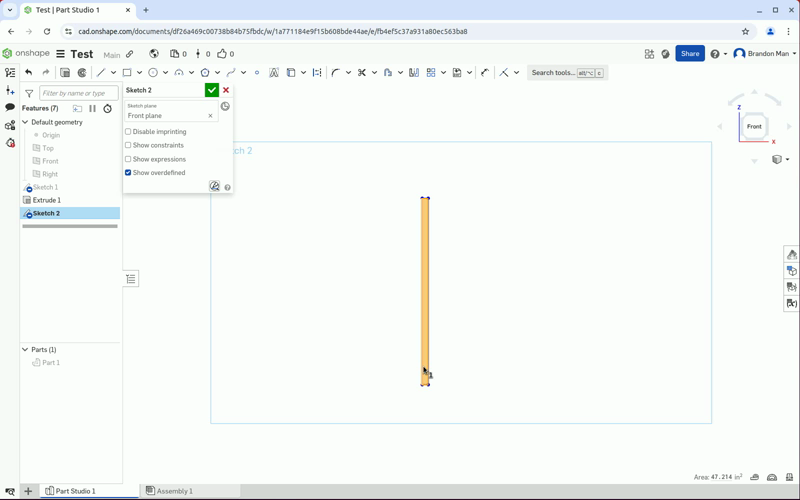
mouse_move(73, 352)
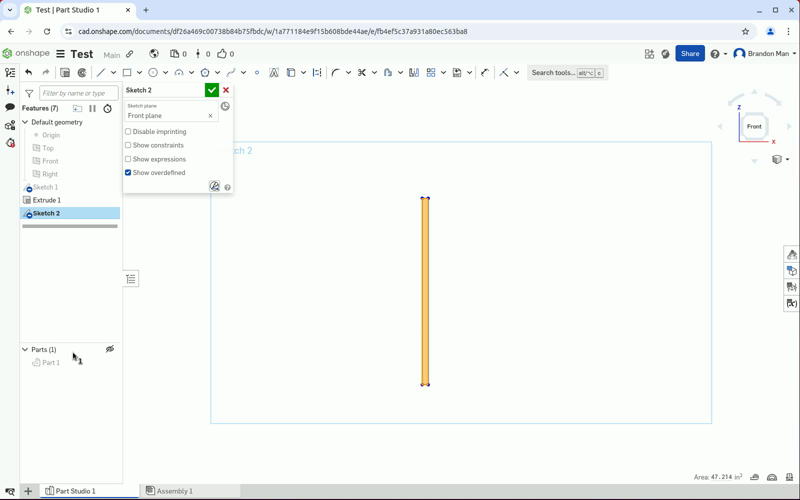
key(shift+y)
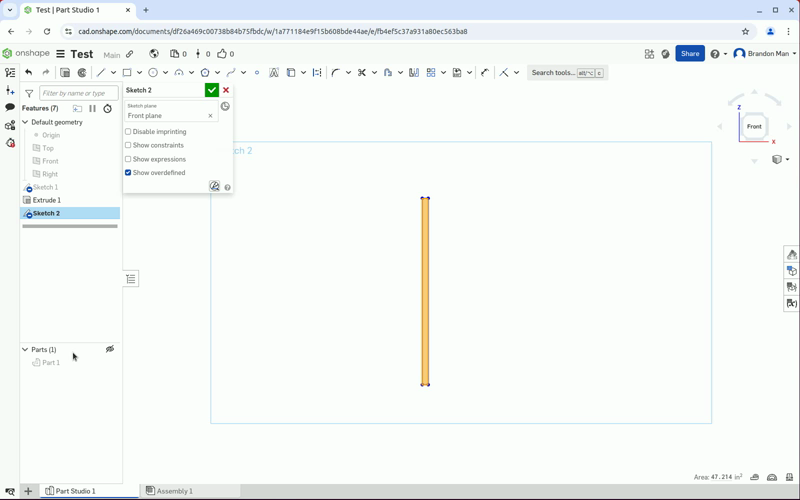
key(shift+e)
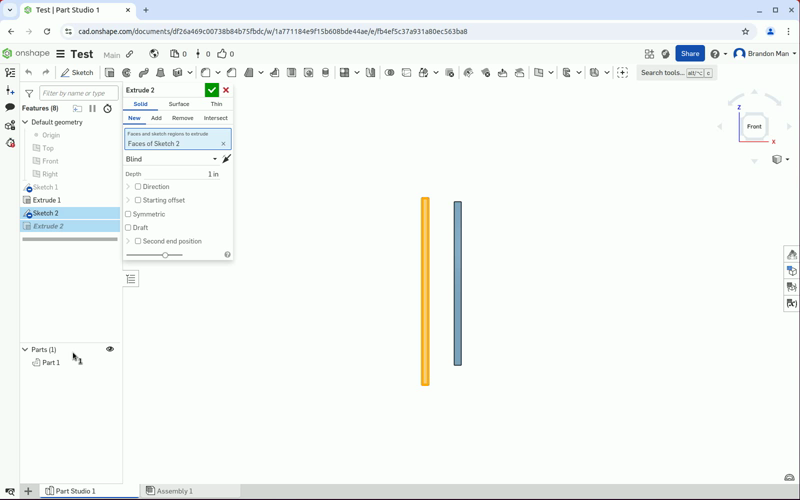
mouse_move(143, 106)
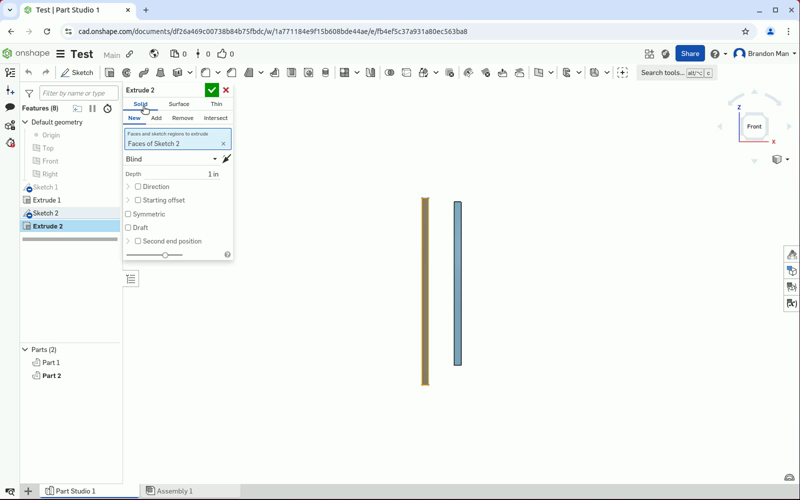
click(143, 106)
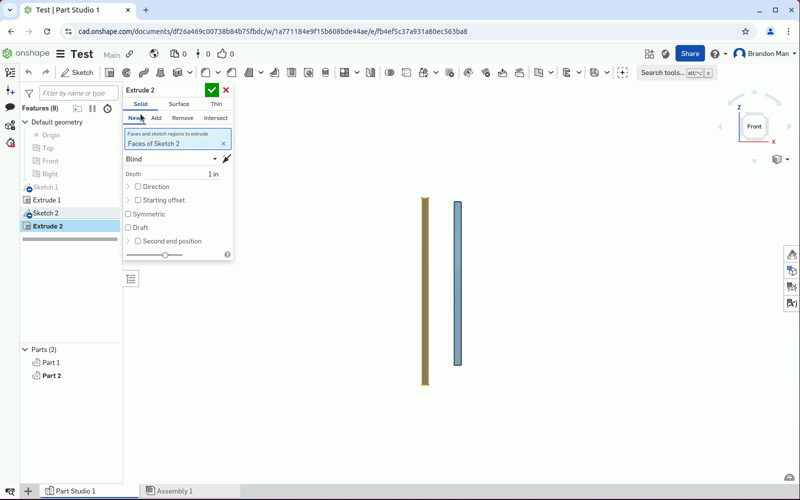
mouse_move(137, 120)
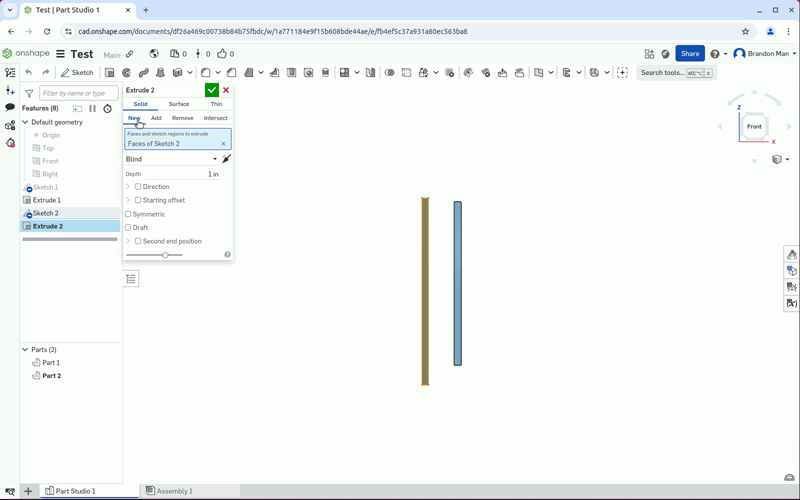
click(137, 120)
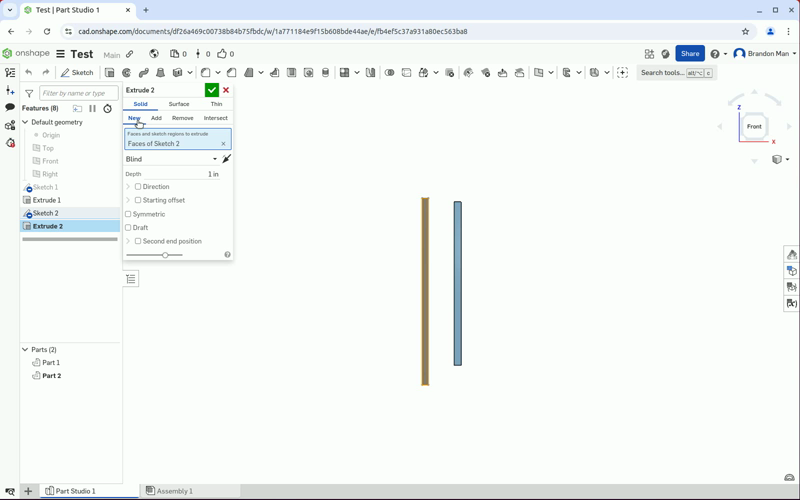
key(tab, 4)
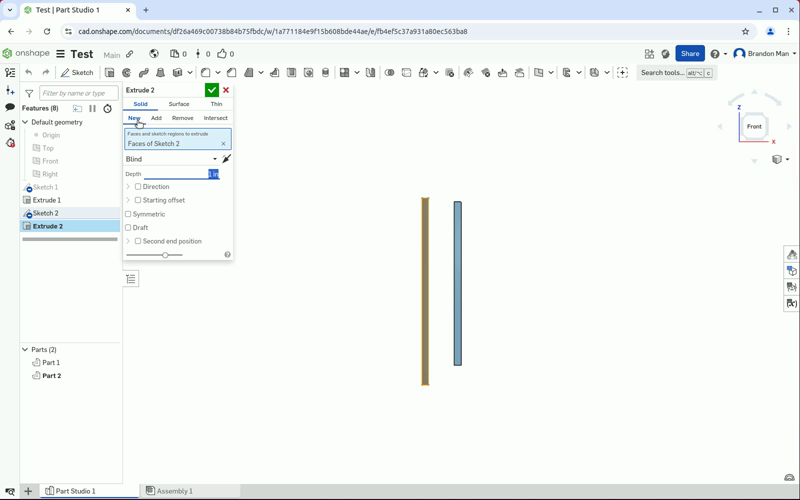
text(21.183)
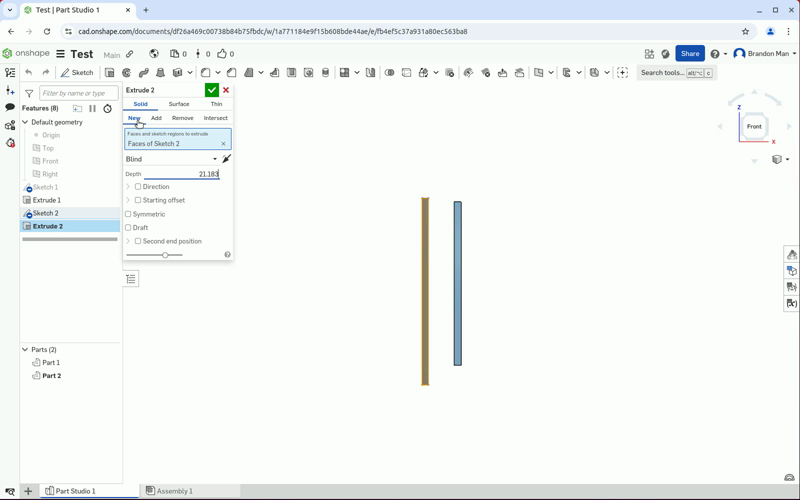
key(enter)
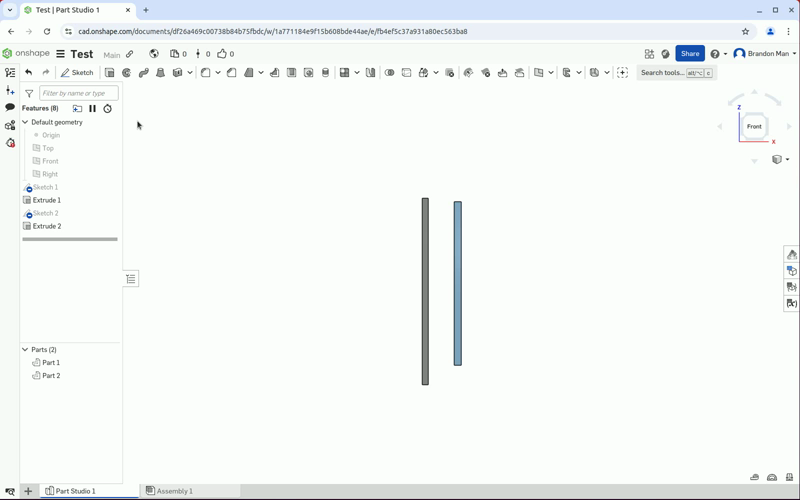
key(shift+h)
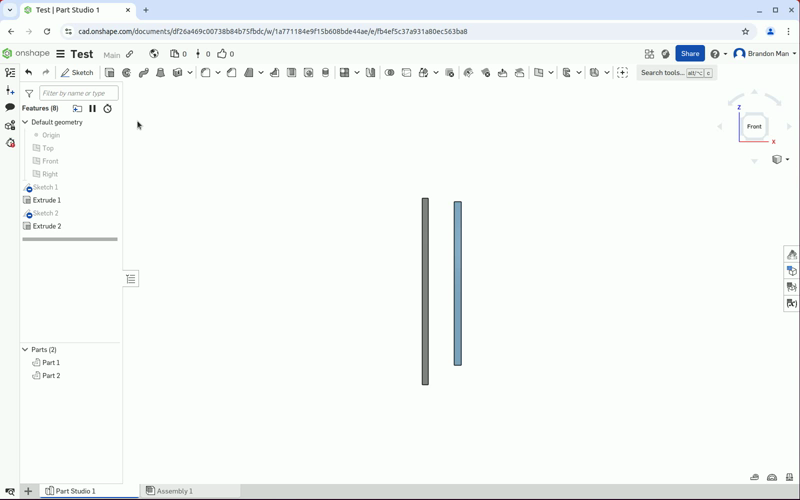
key(shift+h)
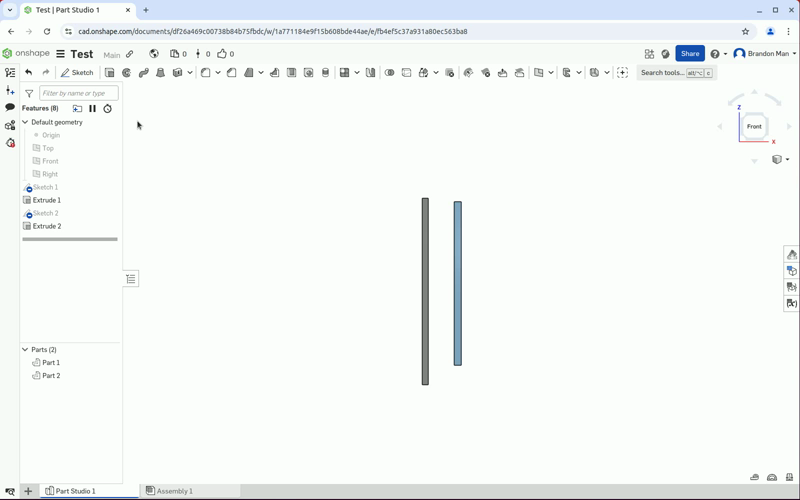
mouse_move(73, 189)
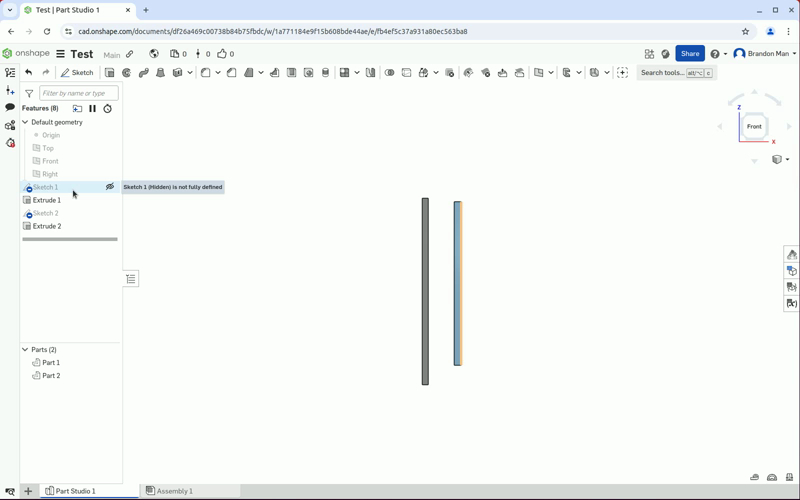
click(73, 189)
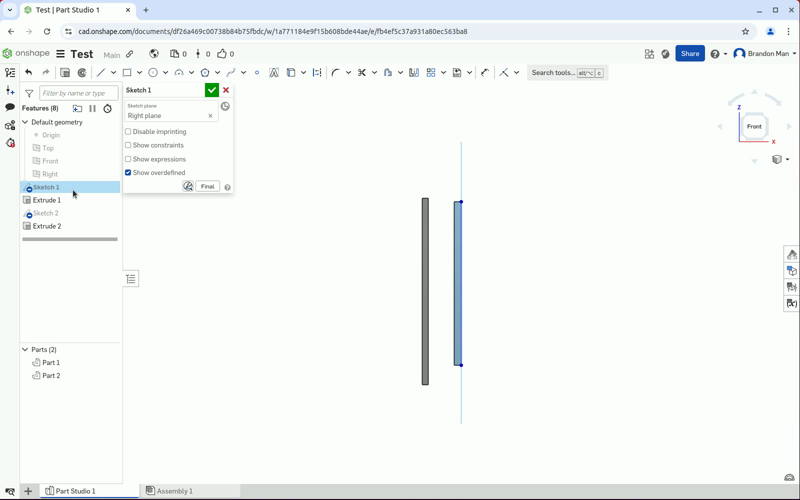
mouse_move(229, 92)
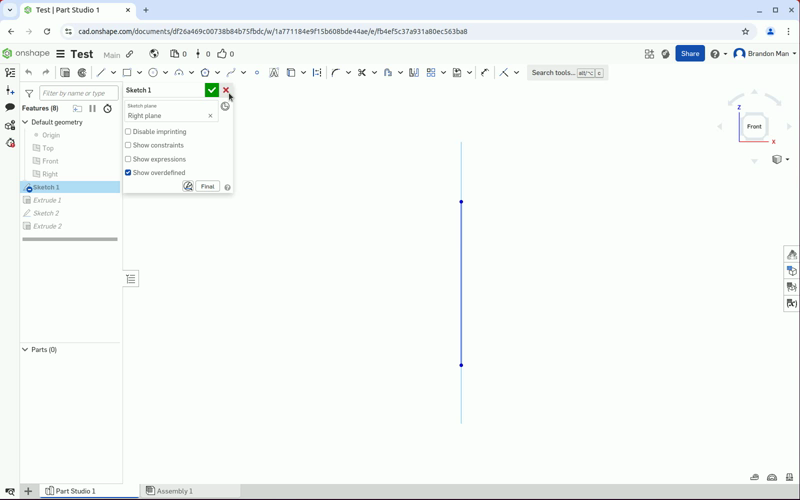
click(229, 92)
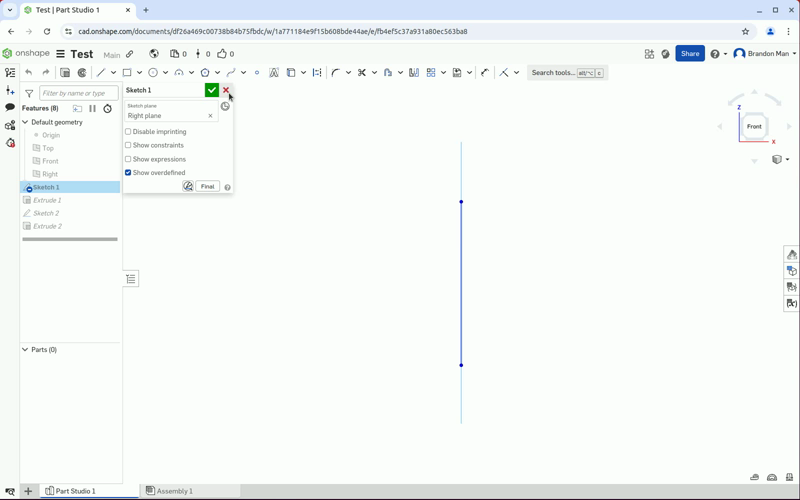
key(shift+s)
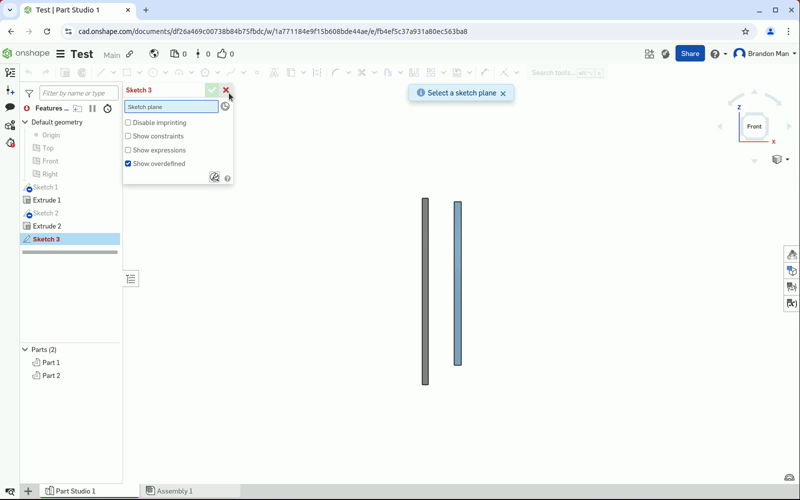
mouse_move(73, 163)
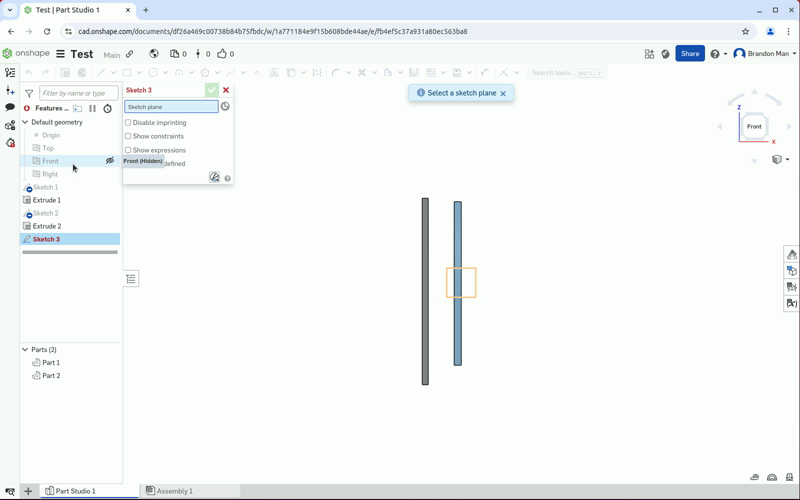
click(73, 163)
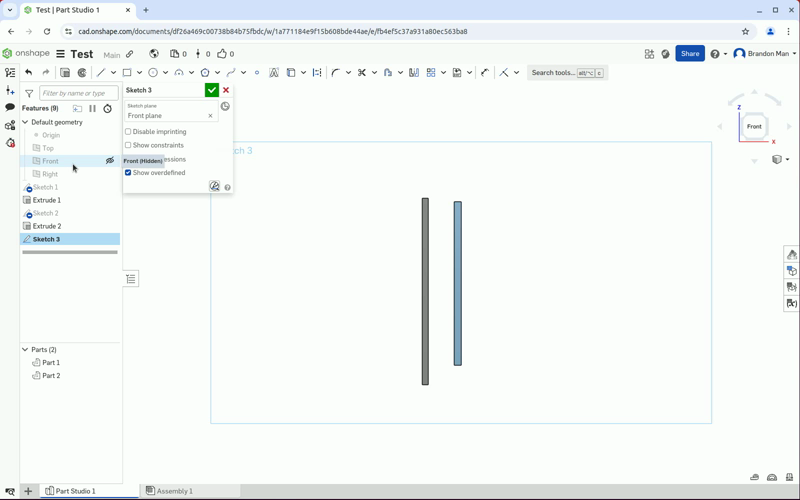
mouse_move(73, 352)
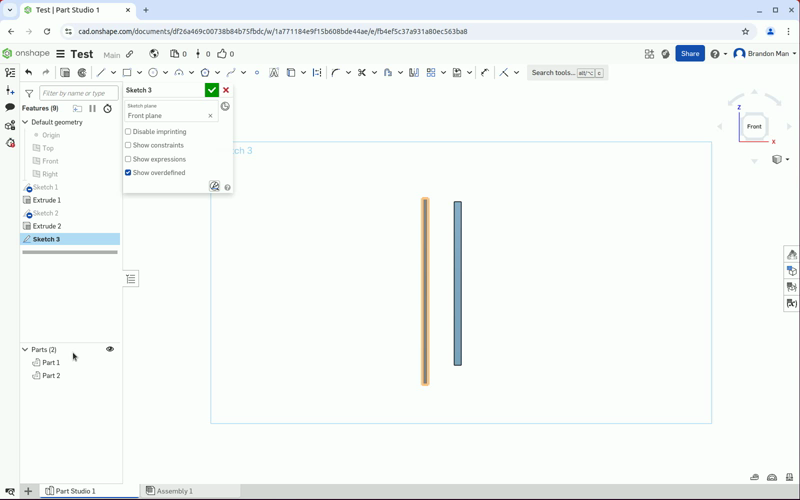
key(y)
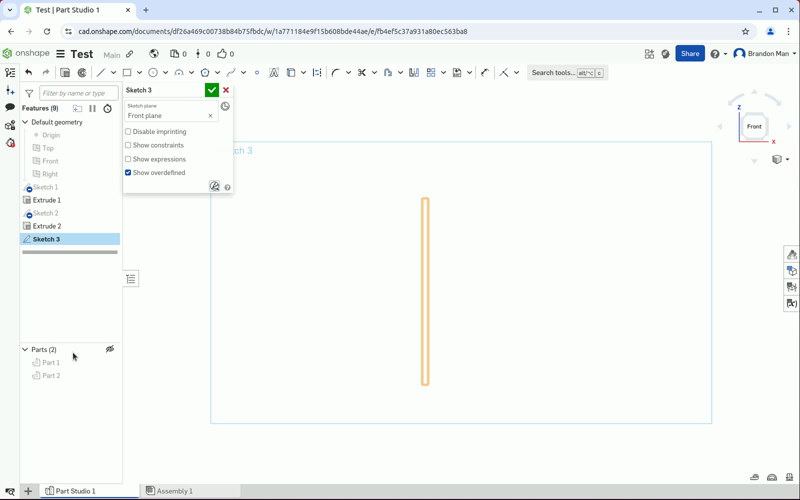
key(l)
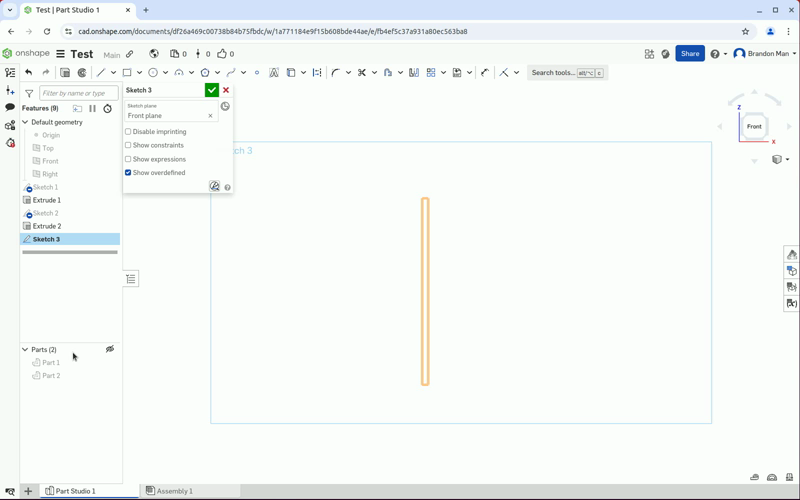
key_down(shift)
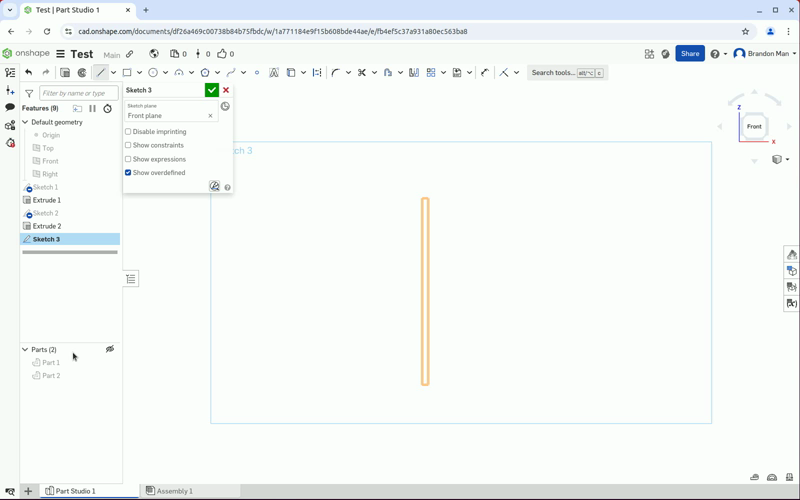
mouse_move(427, 393)
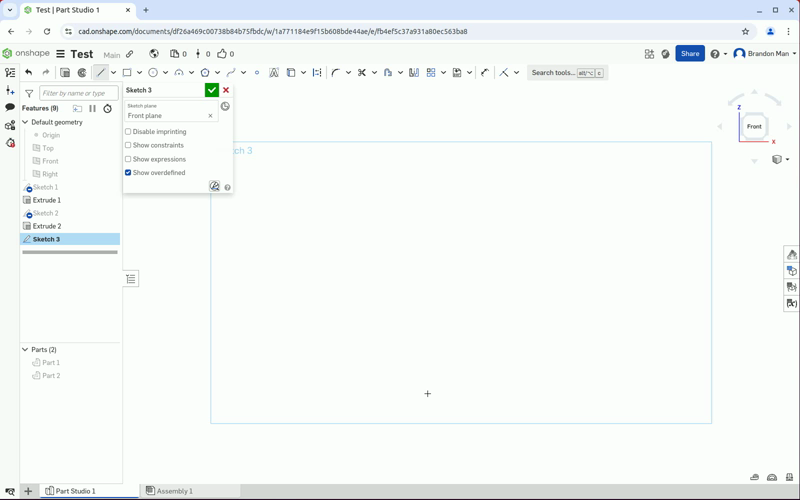
click(427, 393)
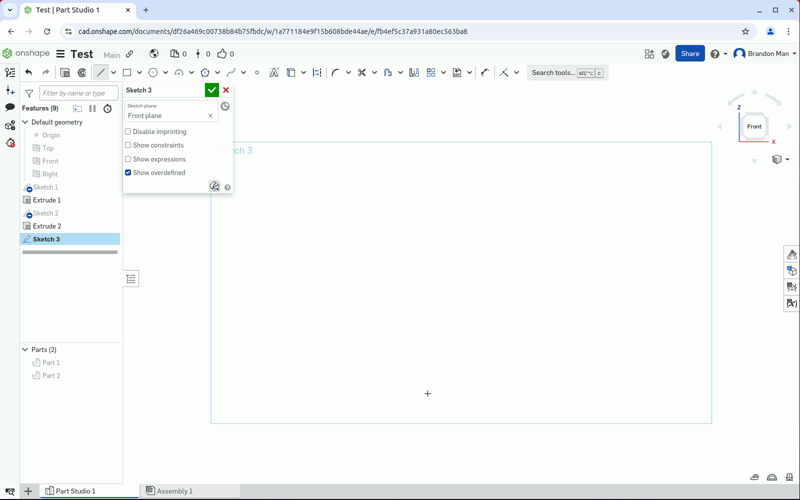
key_up(shift)
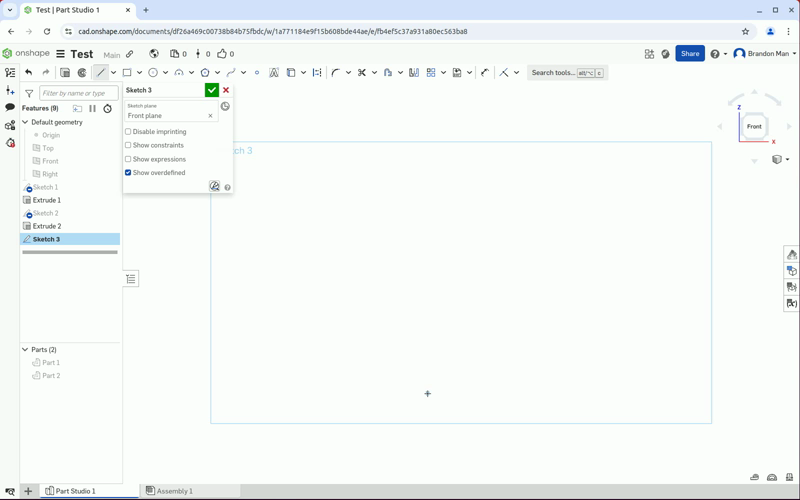
key_down(shift)
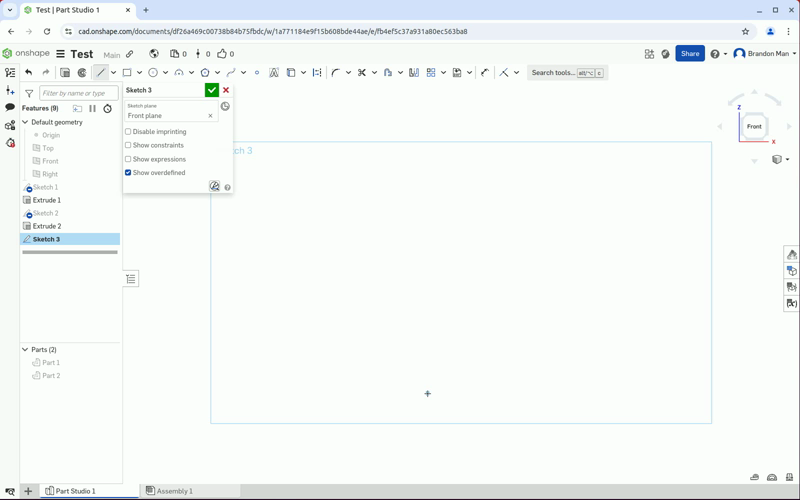
mouse_move(457, 393)
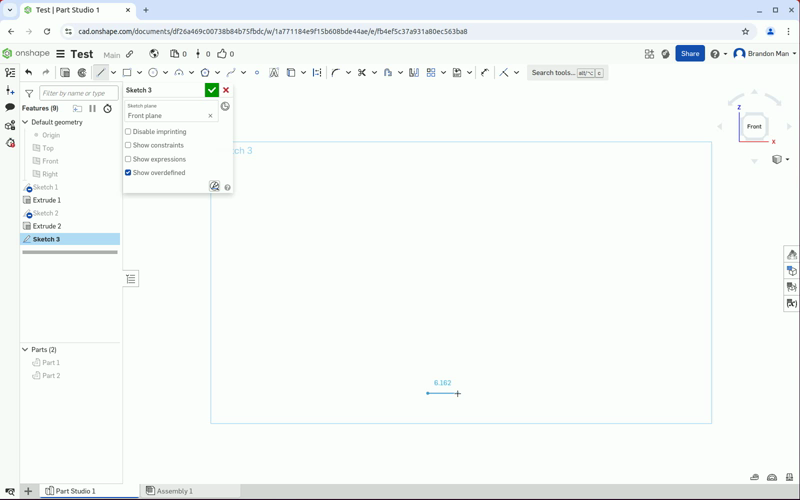
mouse_move(471, 393)
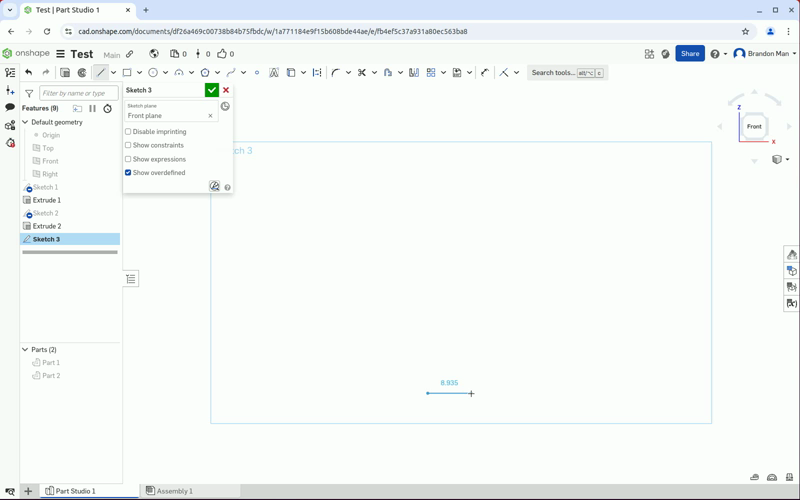
click(471, 393)
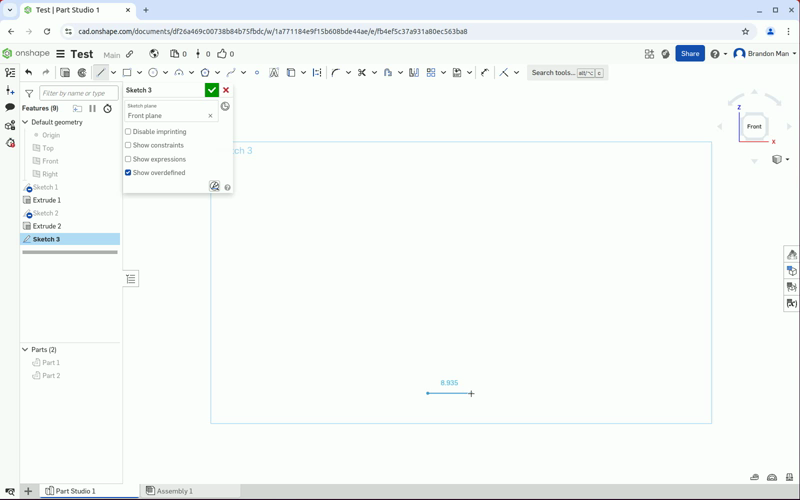
key_up(shift)
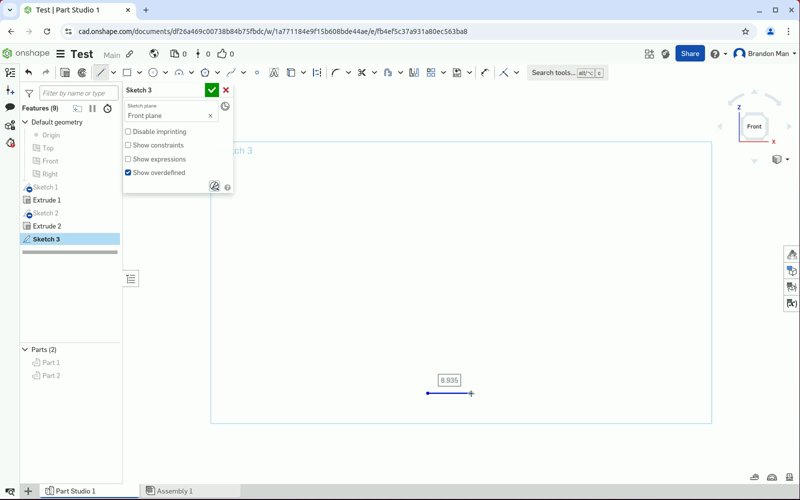
key_down(shift)
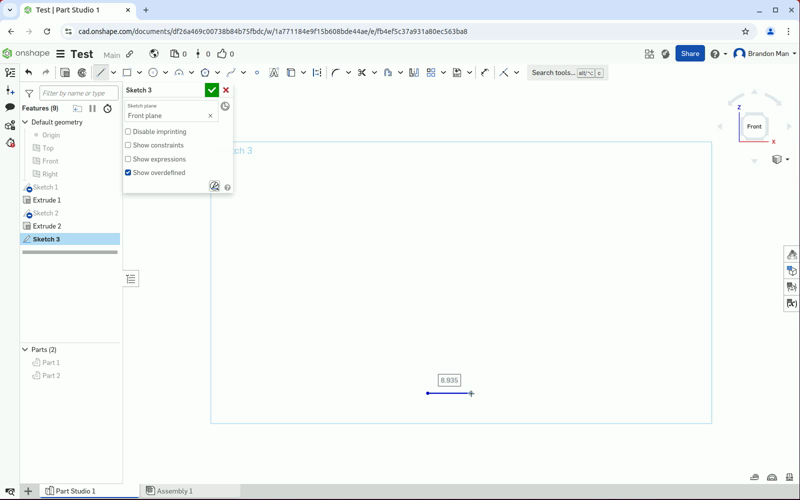
mouse_move(501, 393)
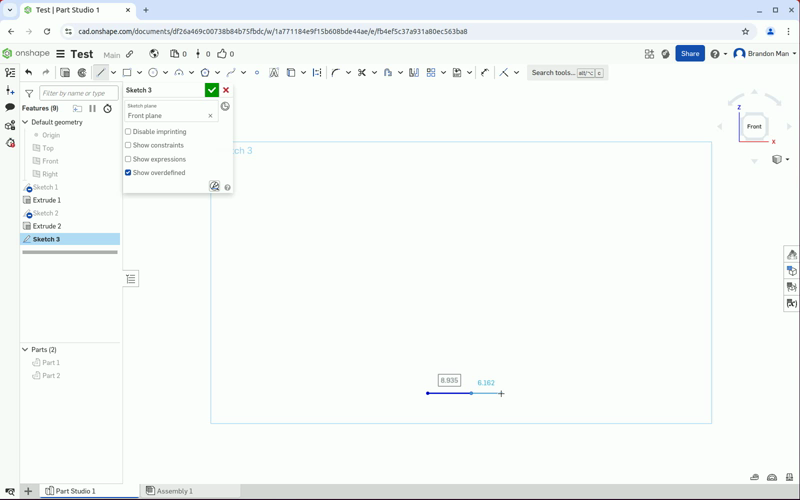
mouse_move(471, 347)
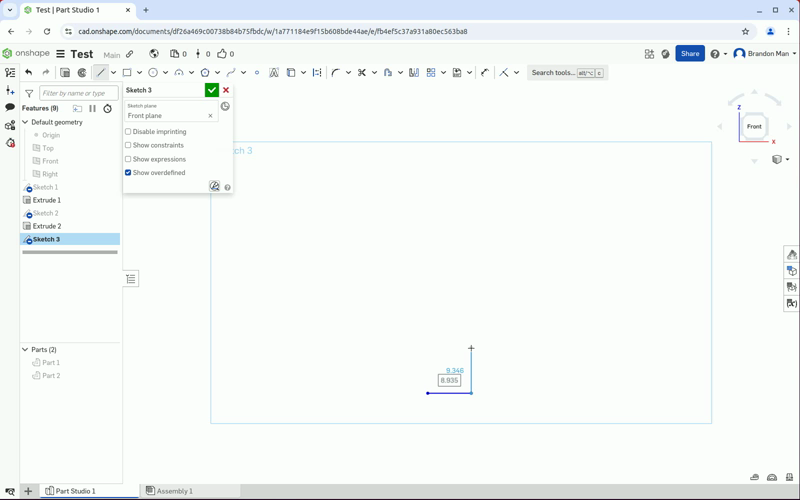
click(471, 347)
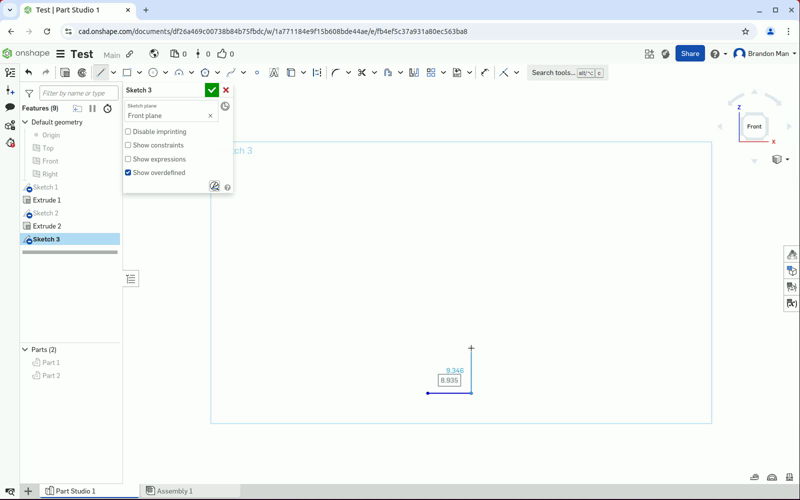
key_up(shift)
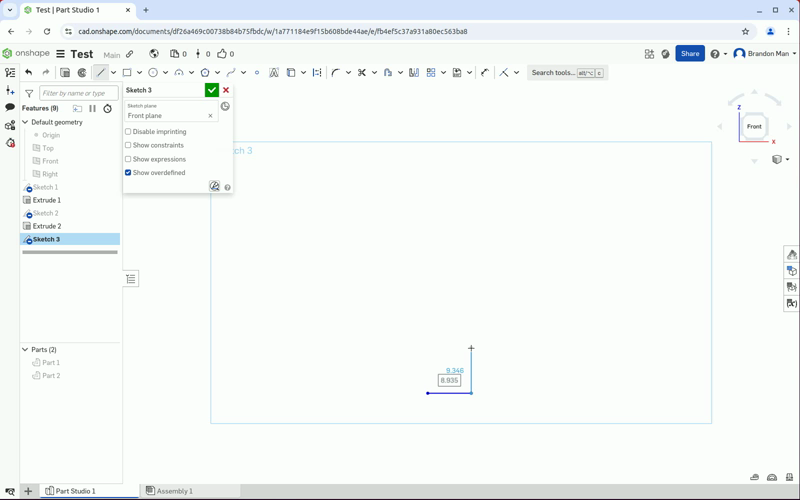
key_down(shift)
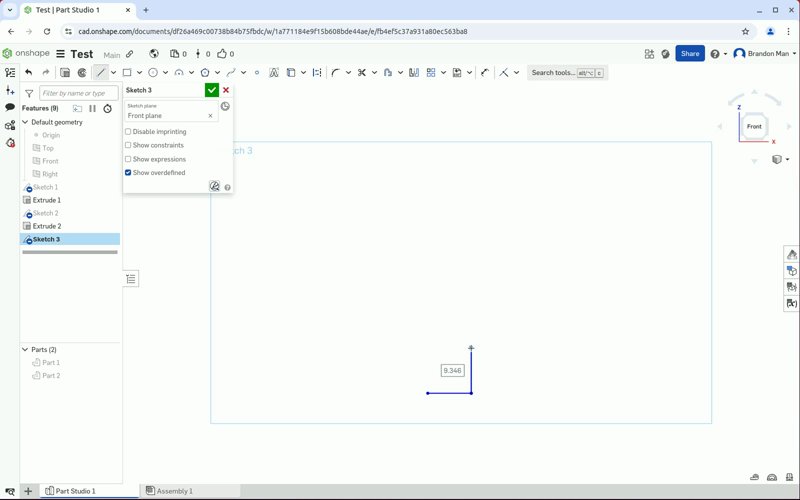
mouse_move(501, 347)
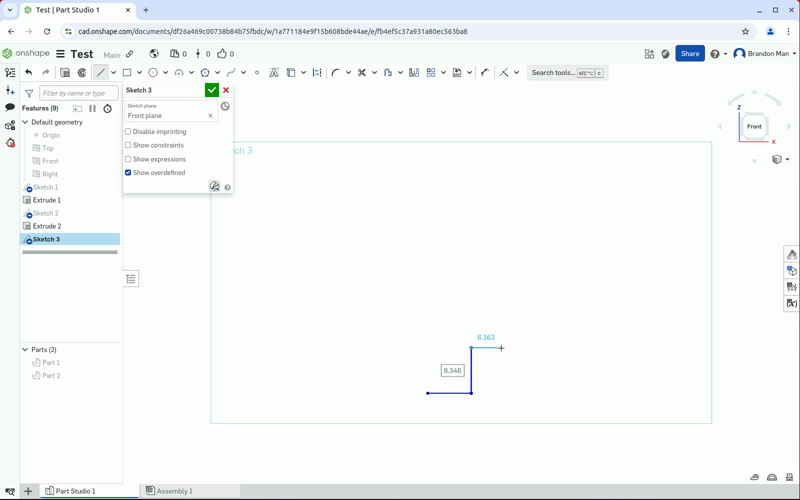
mouse_move(461, 348)
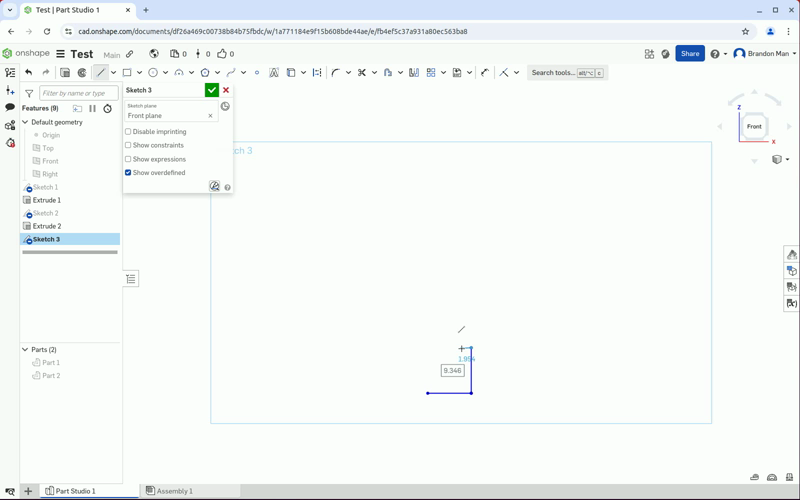
click(461, 348)
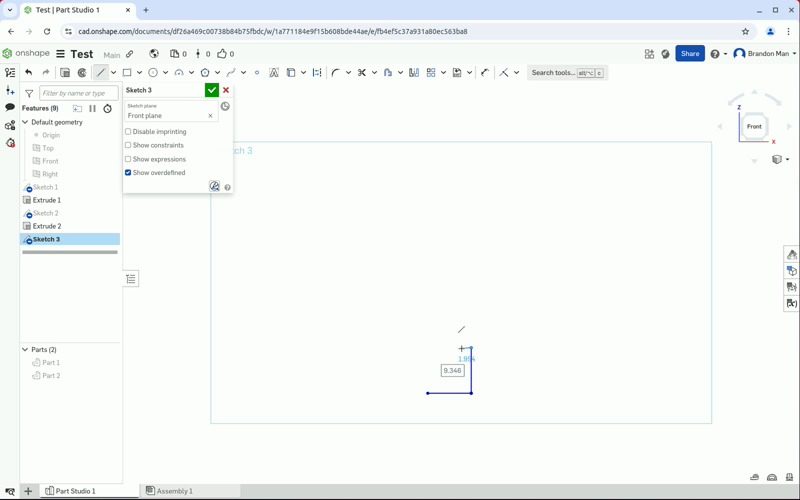
key_up(shift)
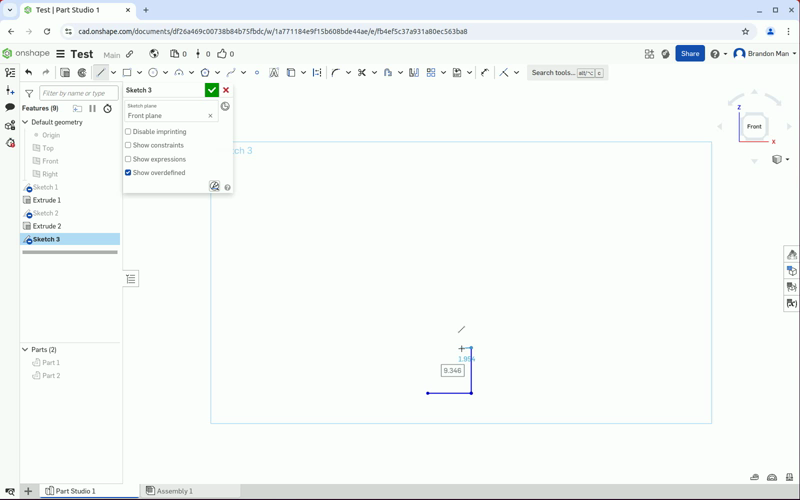
key_down(shift)
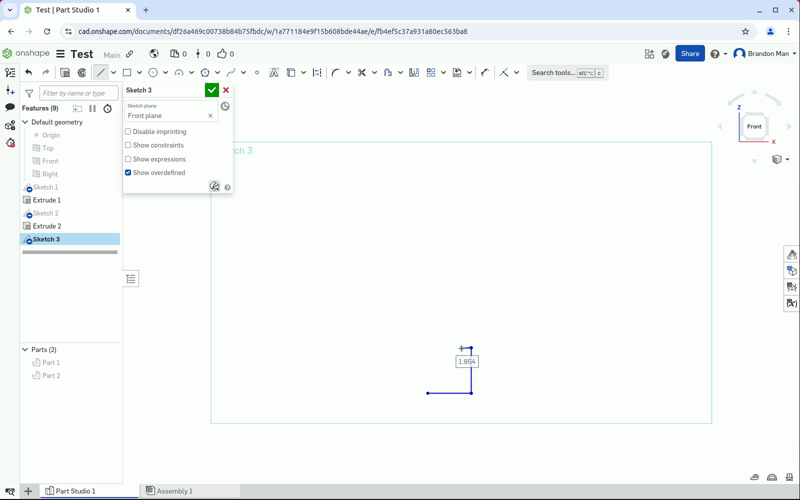
mouse_move(491, 348)
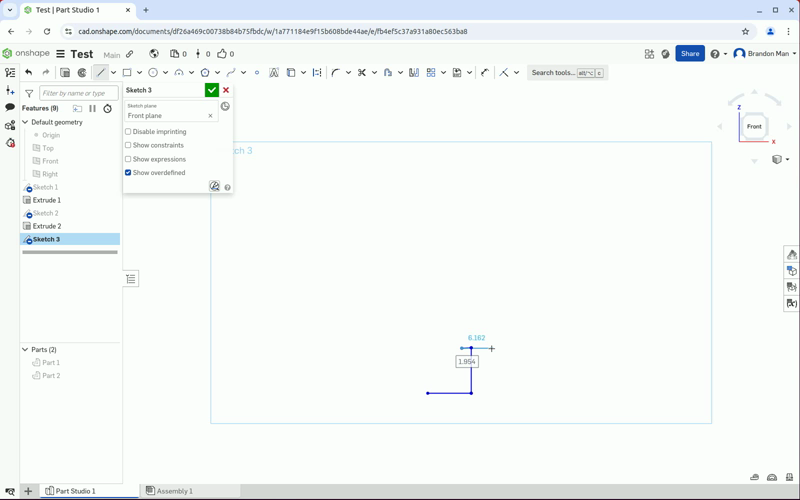
mouse_move(461, 384)
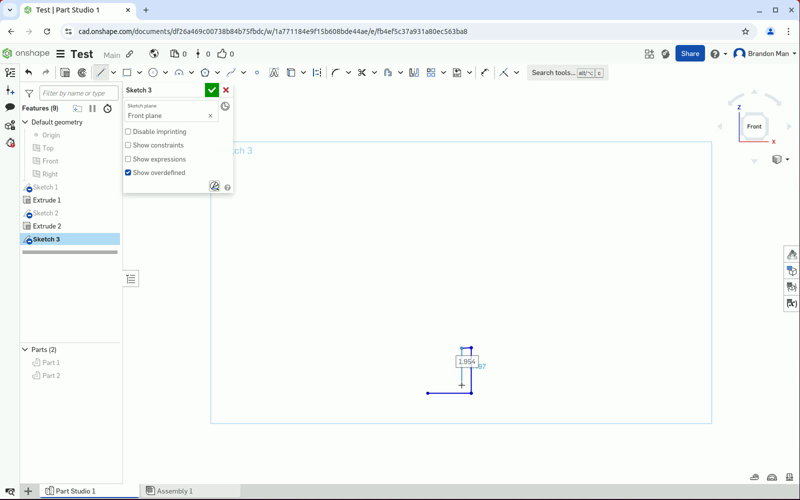
click(461, 384)
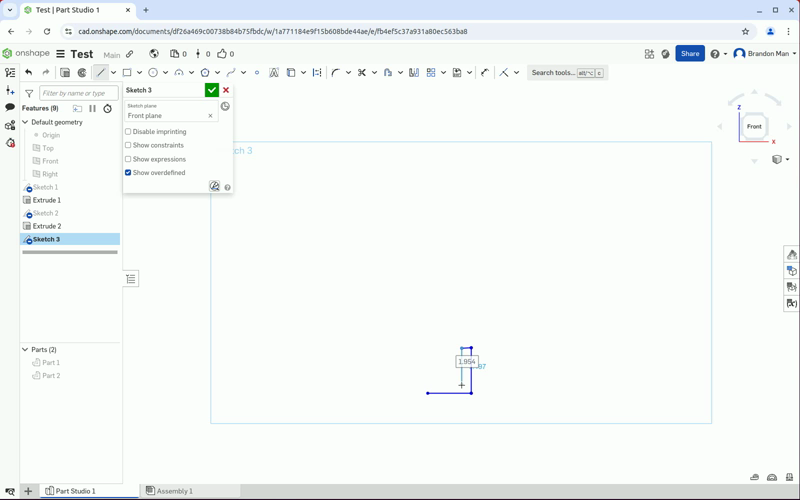
key_up(shift)
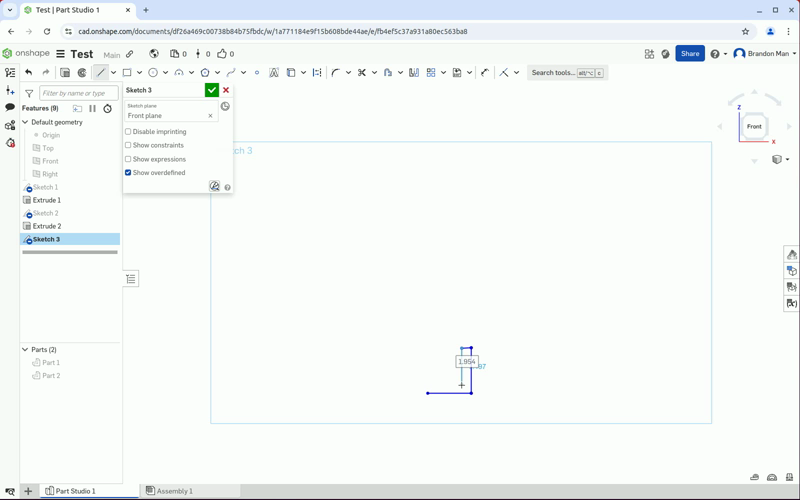
key_down(shift)
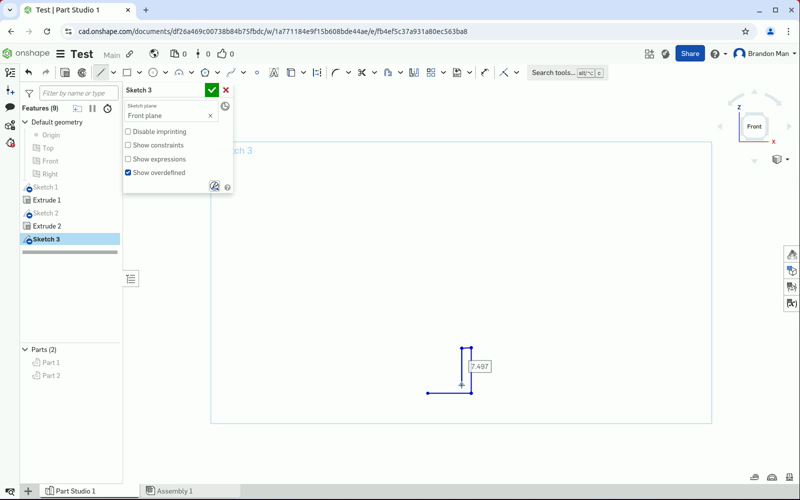
mouse_move(491, 384)
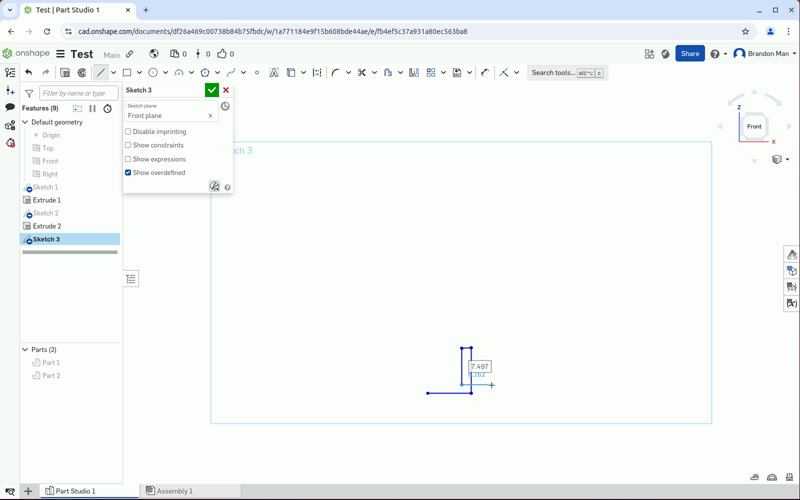
mouse_move(427, 384)
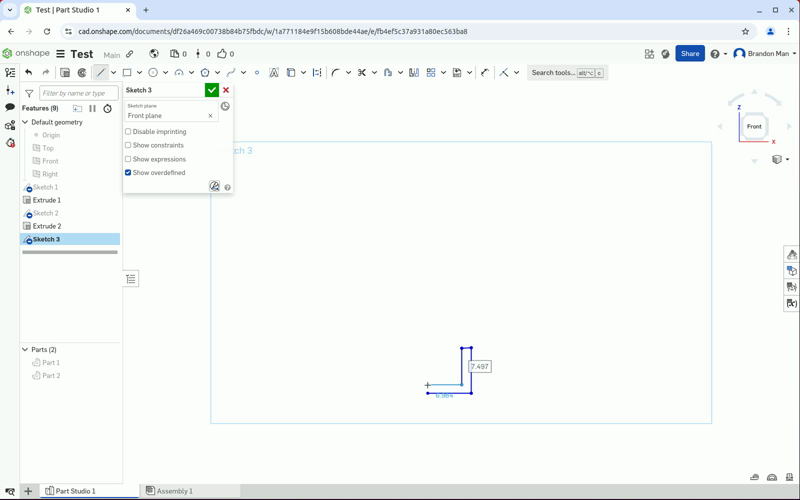
click(427, 384)
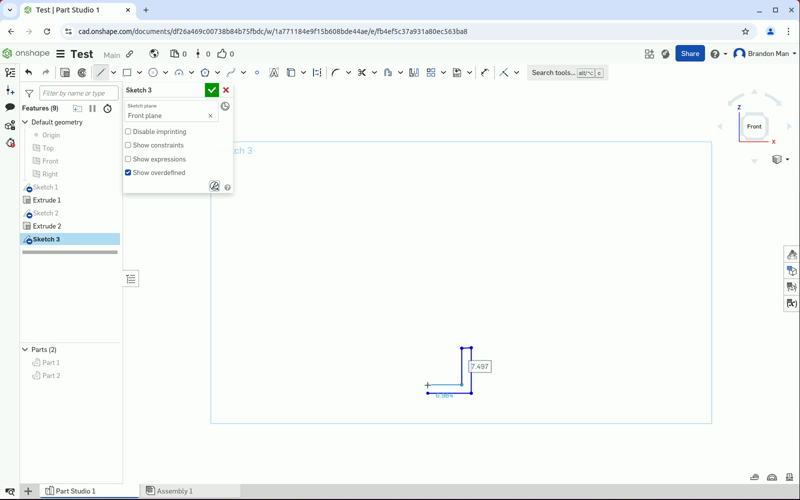
key_up(shift)
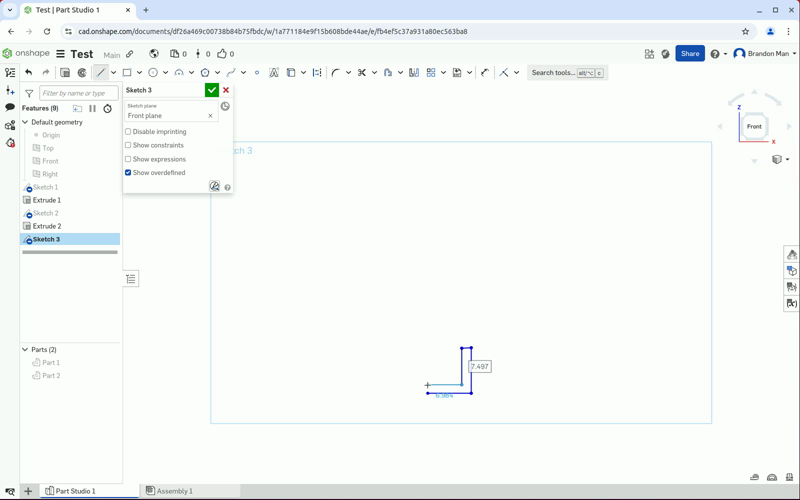
mouse_move(457, 384)
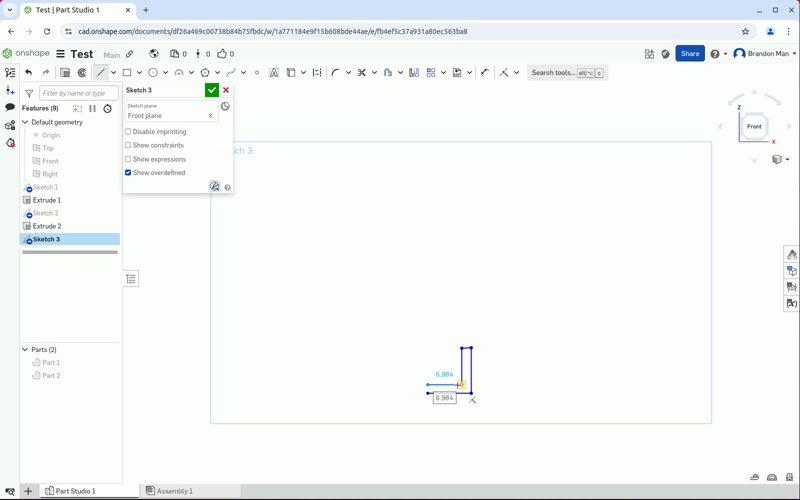
key_down(shift)
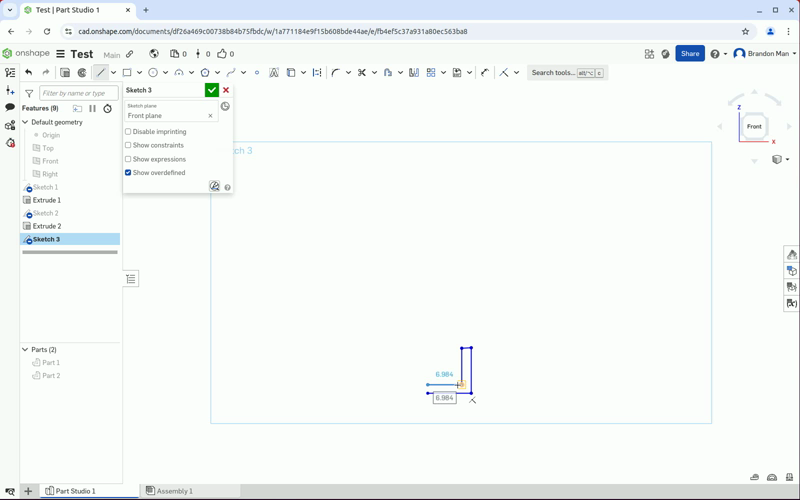
mouse_move(427, 393)
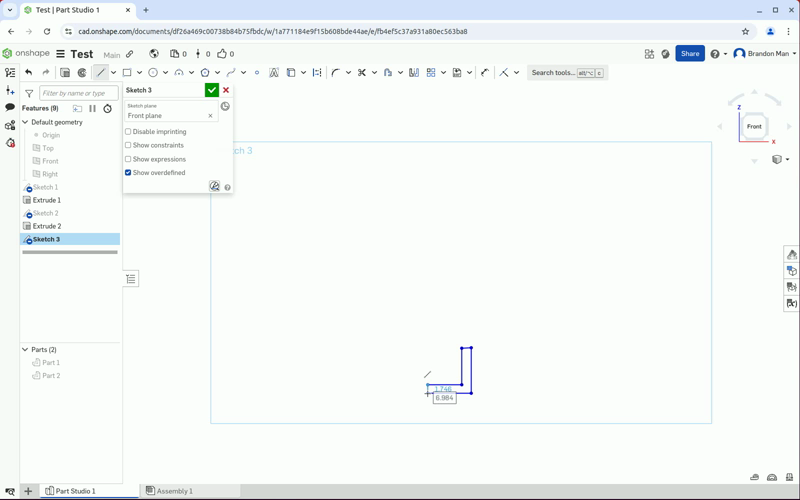
key_up(shift)
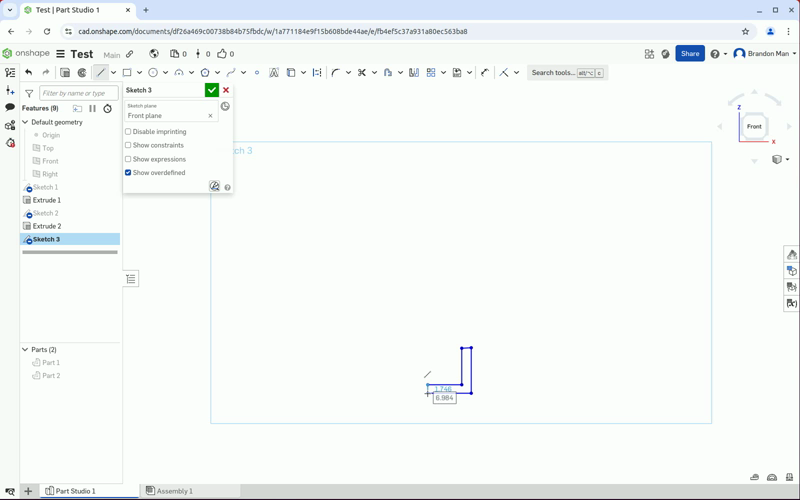
click(427, 393)
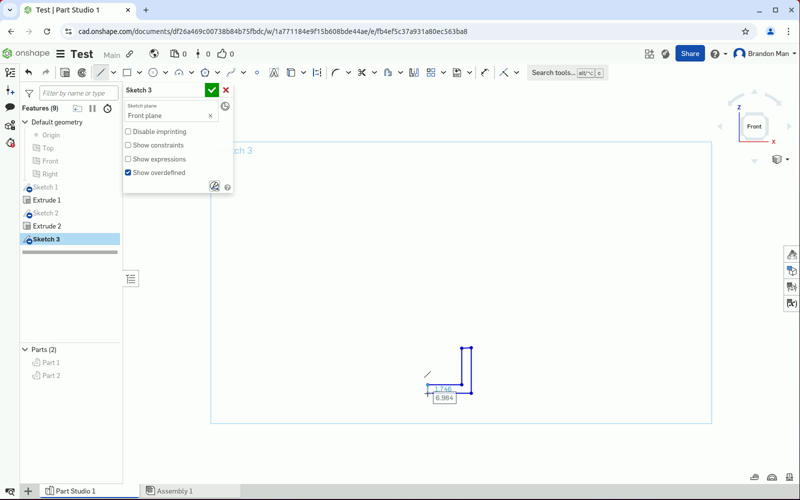
key(esc)
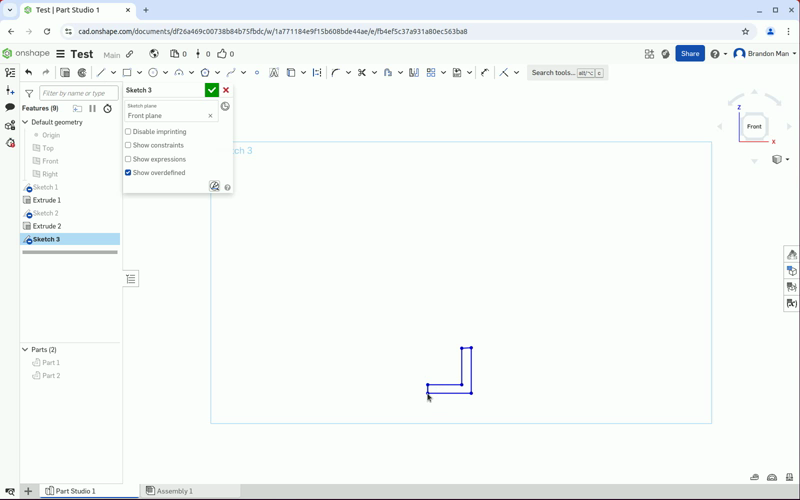
mouse_move(467, 351)
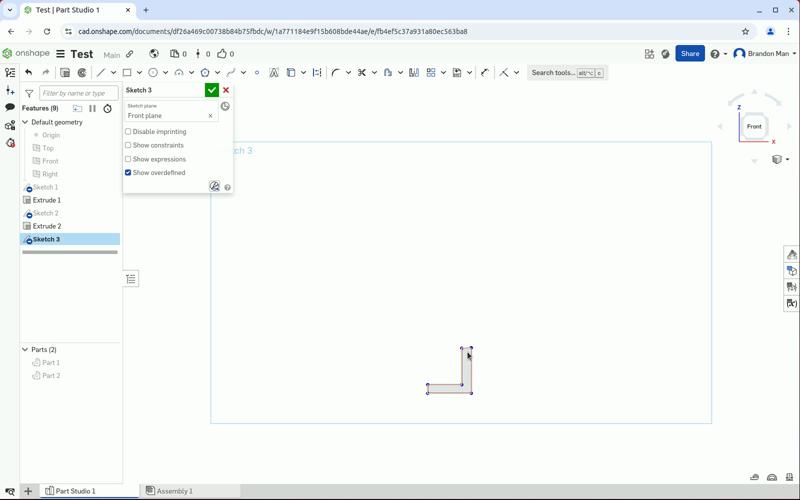
scroll(6)
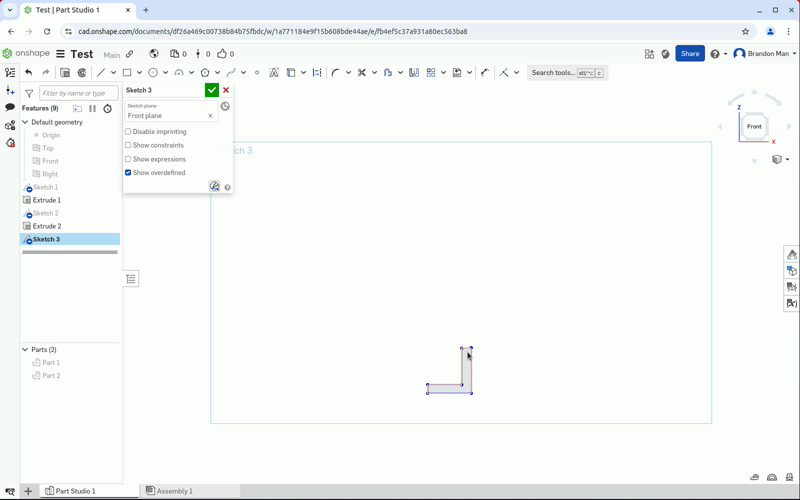
scroll(6)
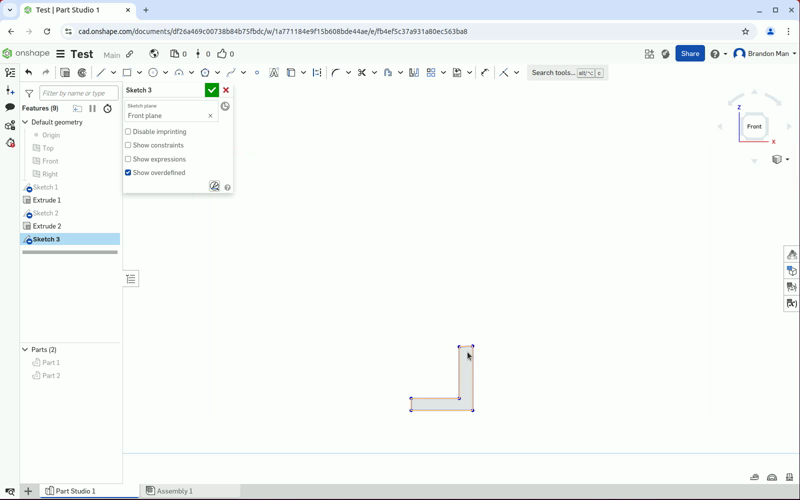
scroll(6)
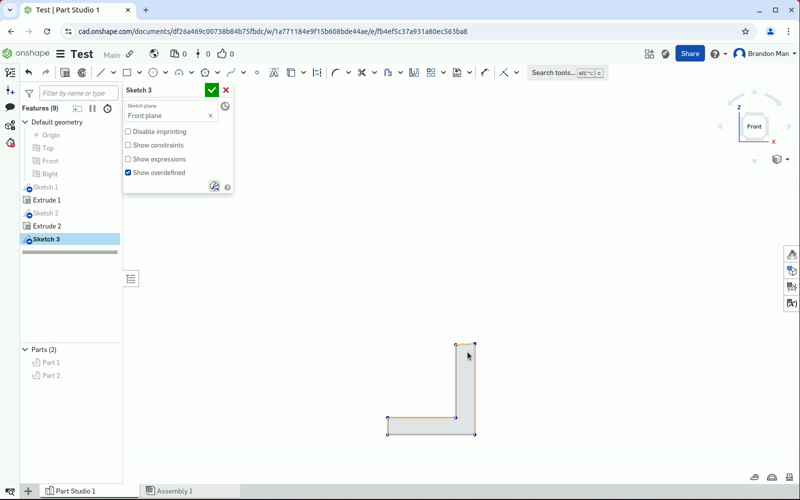
scroll(6)
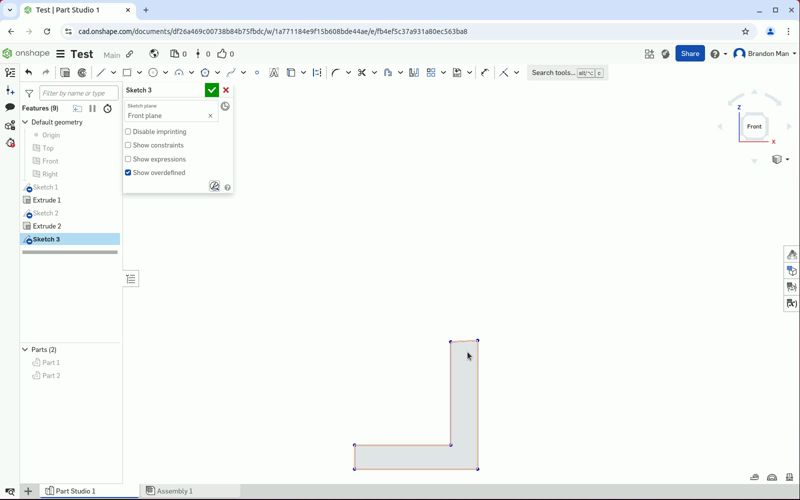
scroll(6)
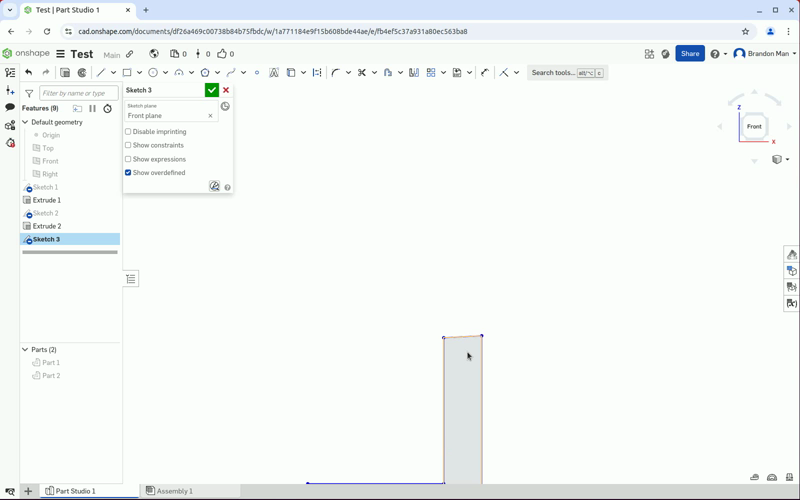
scroll(6)
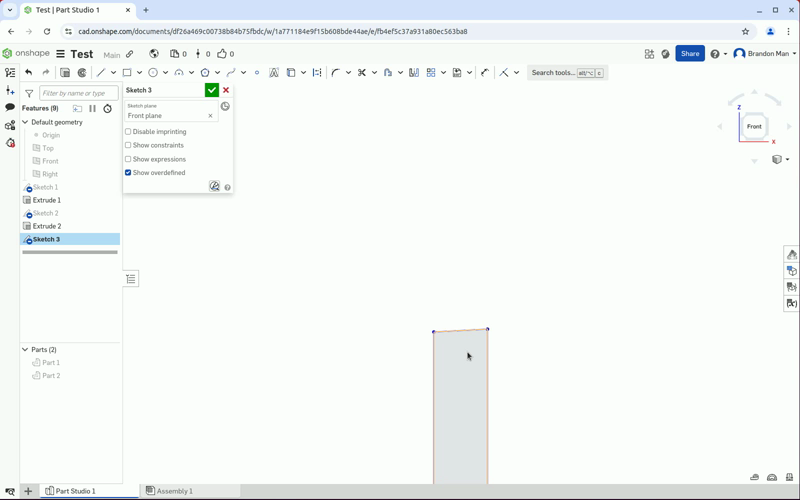
scroll(6)
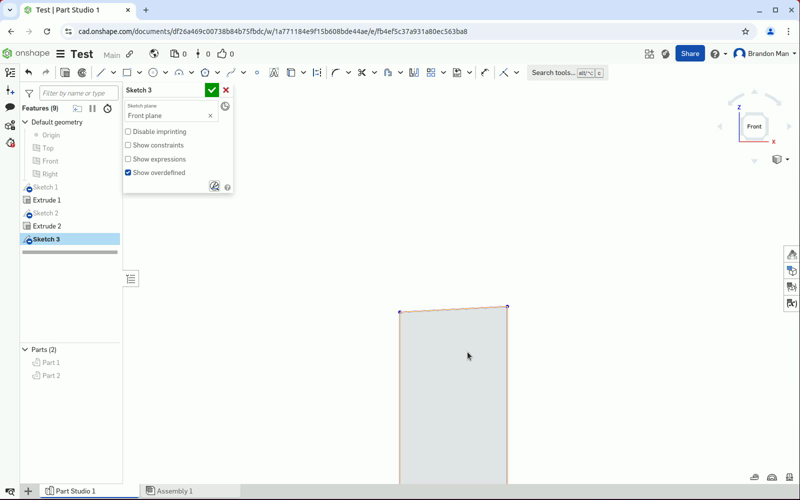
click(467, 351)
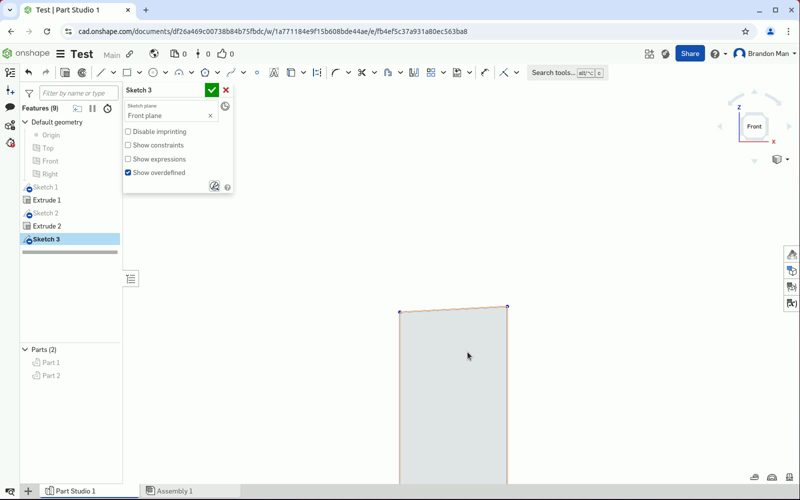
scroll(-6)
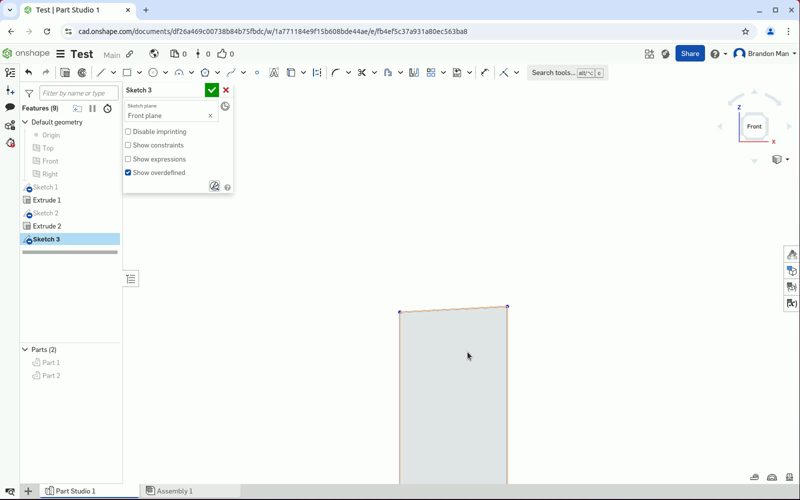
scroll(-6)
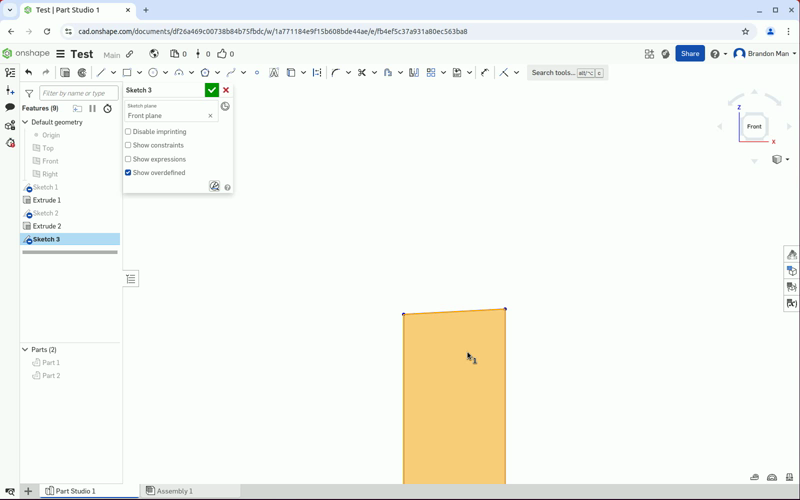
scroll(-6)
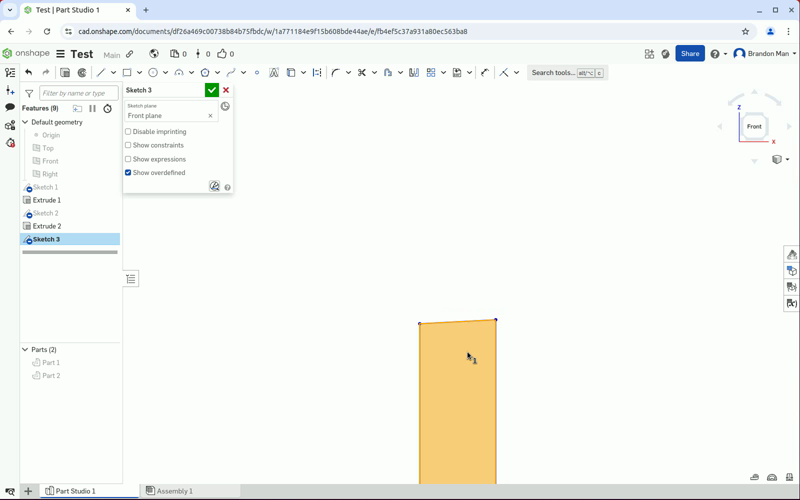
scroll(-6)
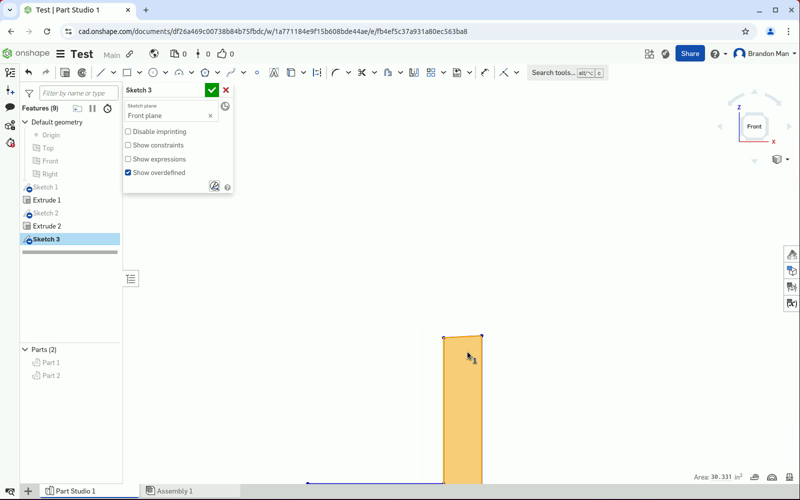
scroll(-6)
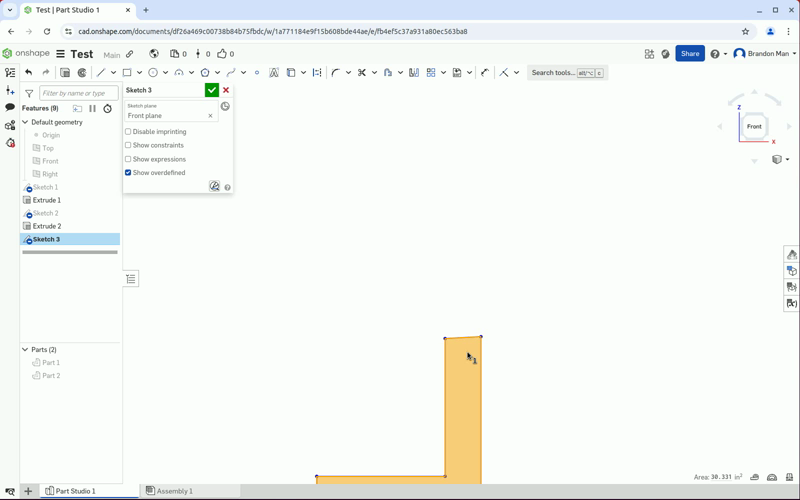
scroll(-6)
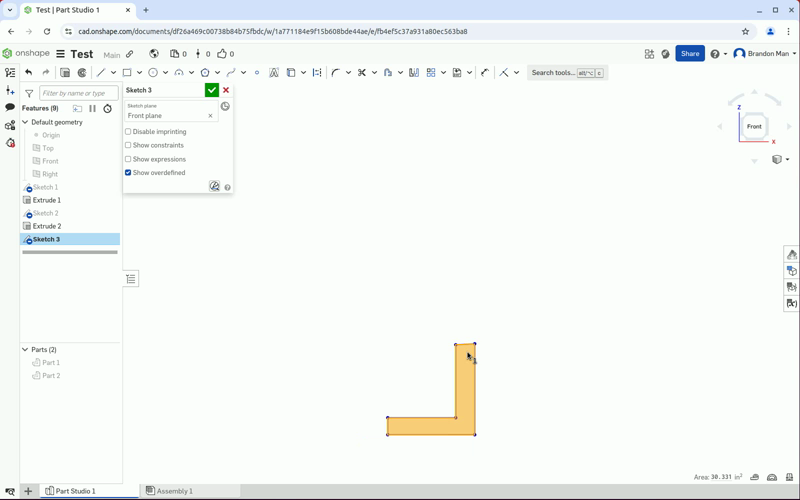
scroll(-6)
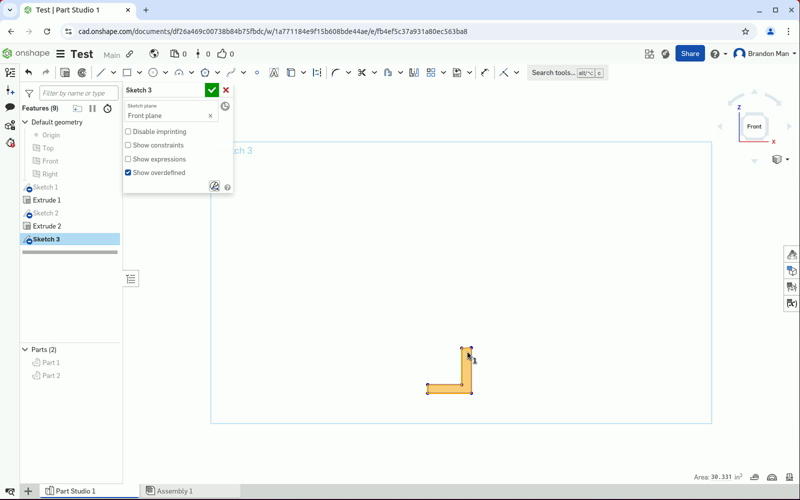
mouse_move(73, 352)
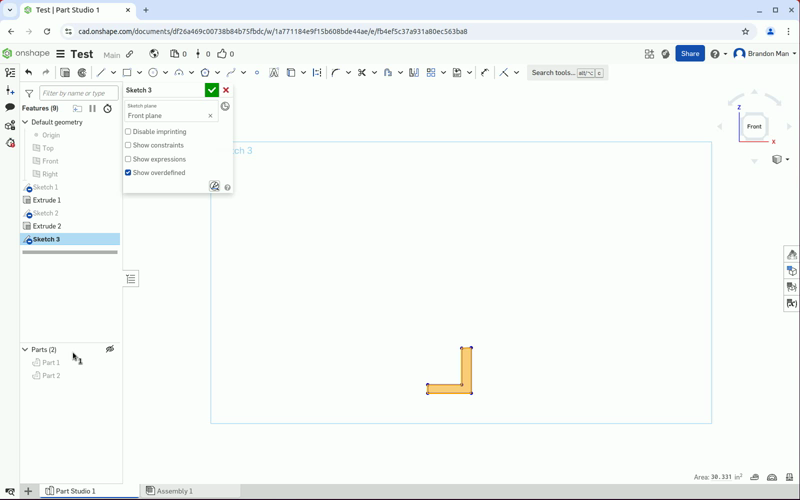
key(shift+y)
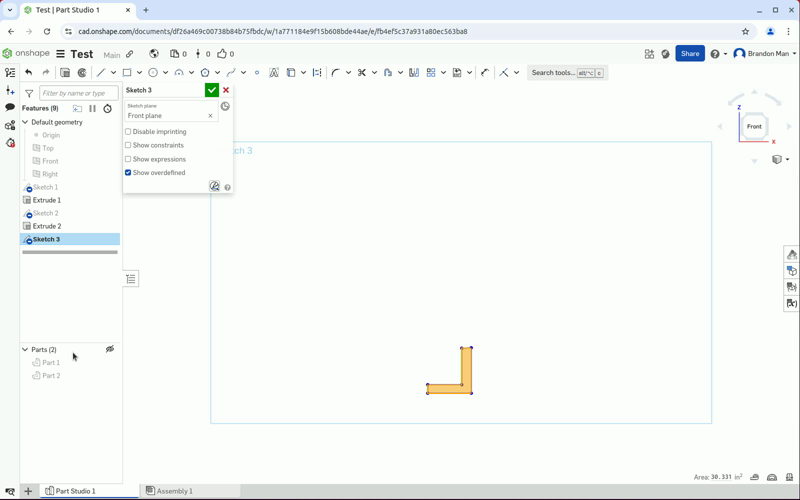
key(shift+e)
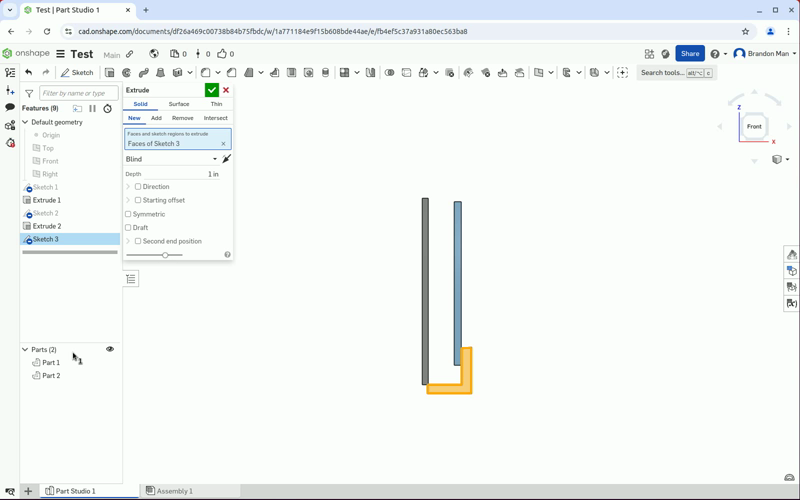
mouse_move(143, 106)
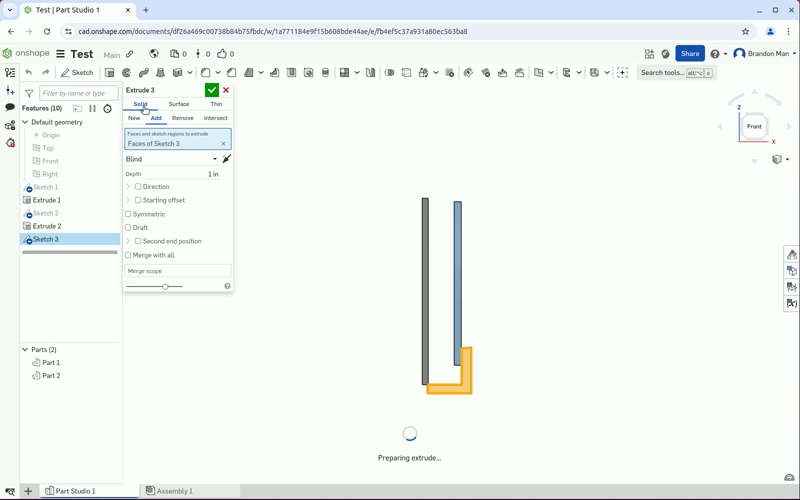
click(143, 106)
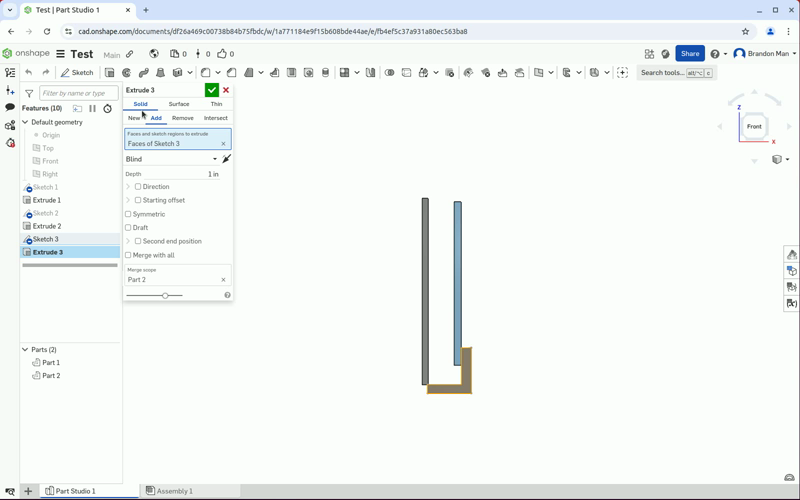
mouse_move(137, 120)
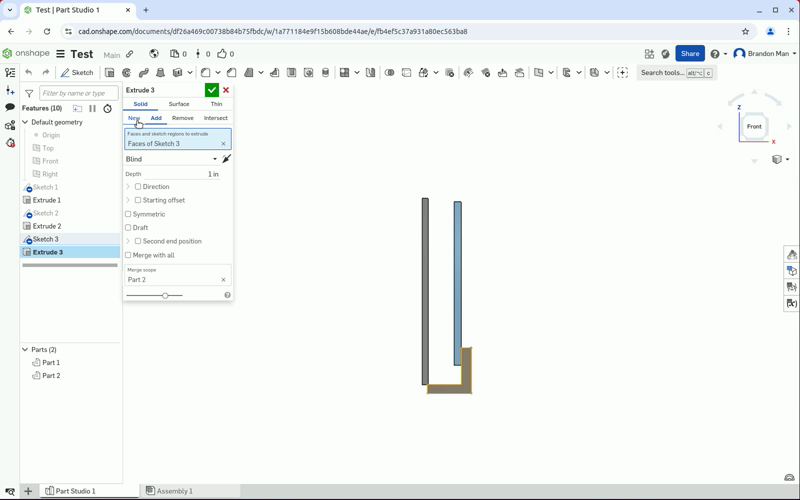
click(137, 120)
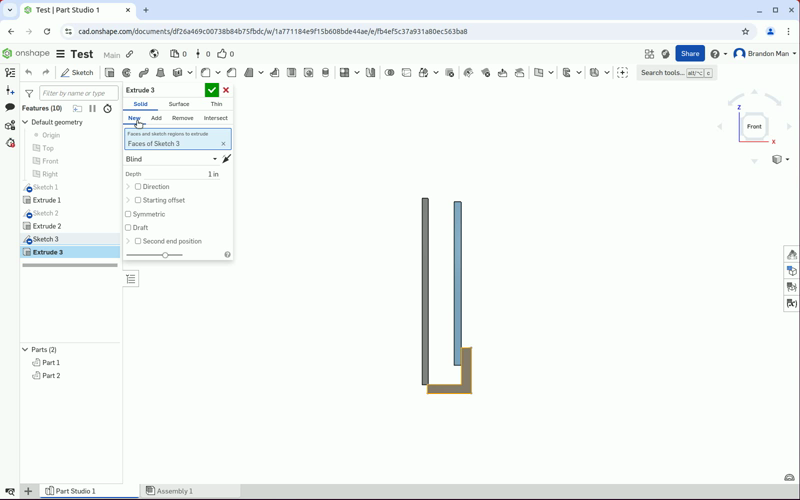
key(tab, 4)
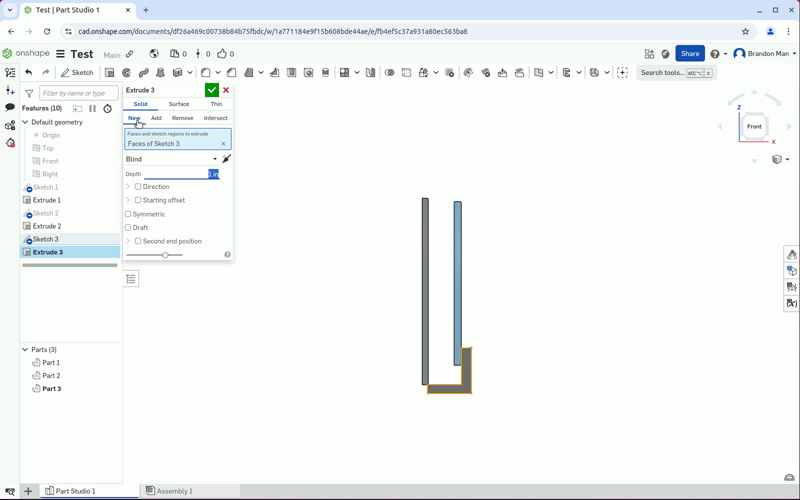
text(-20.701)
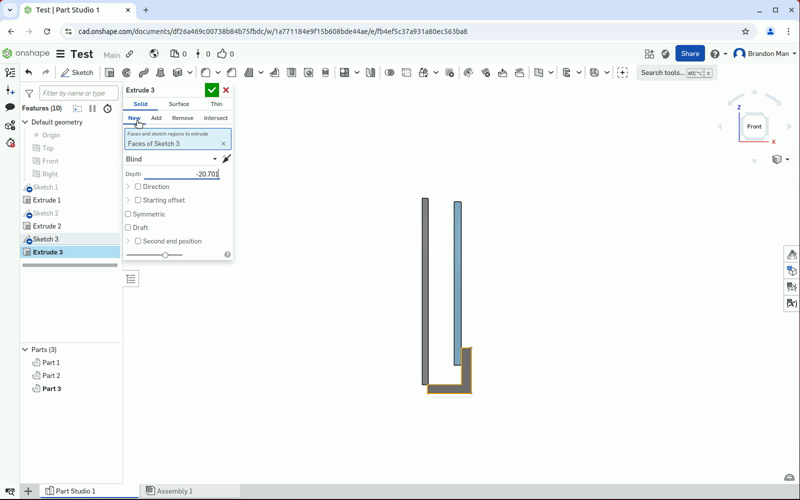
key(enter)
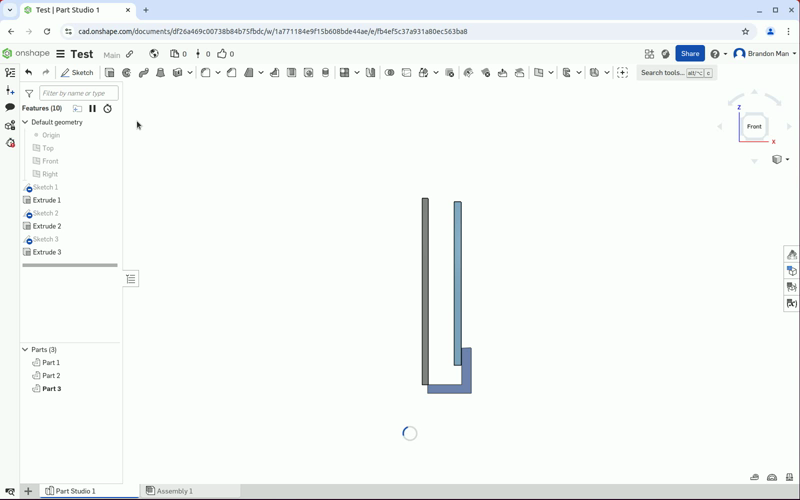
key(shift+h)
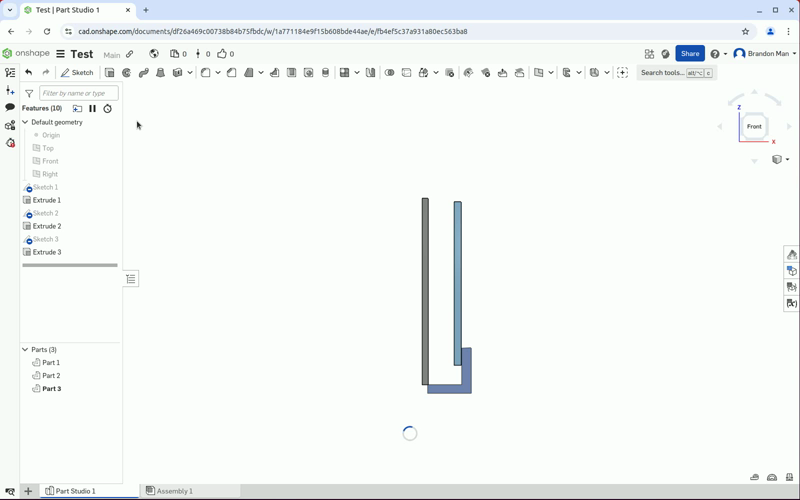
key(shift+h)
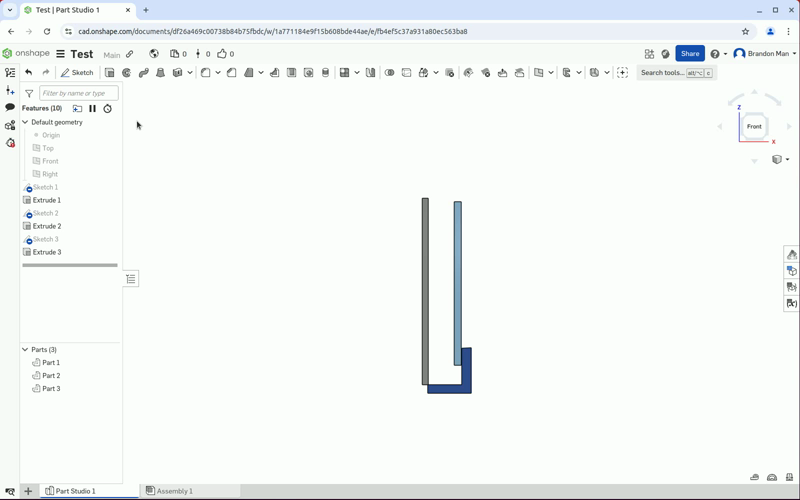
mouse_move(73, 189)
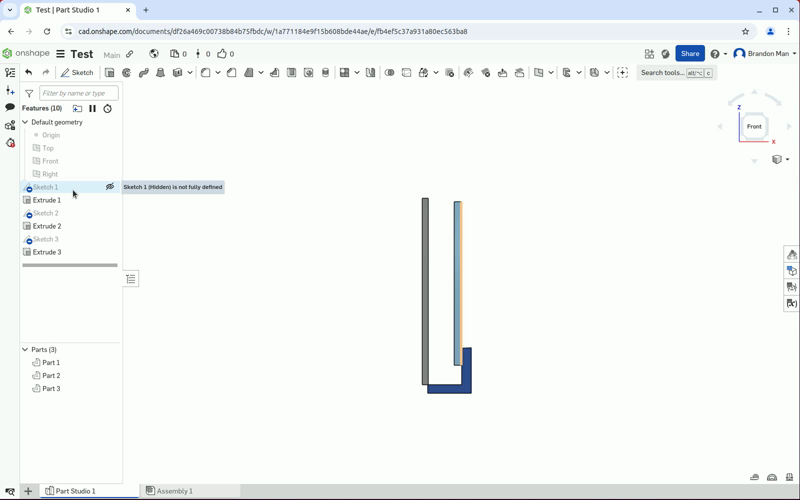
click(73, 189)
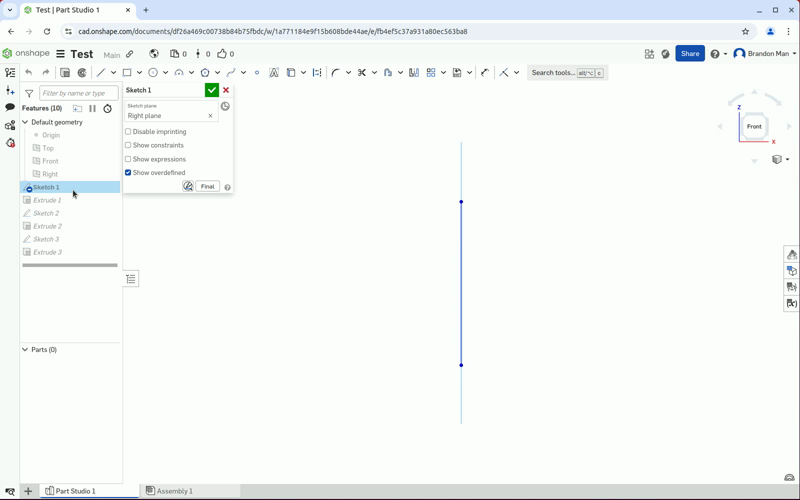
mouse_move(229, 92)
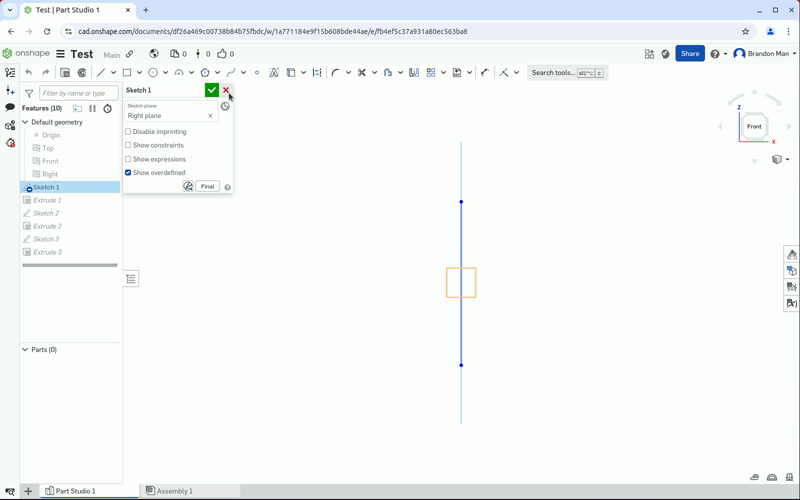
click(229, 92)
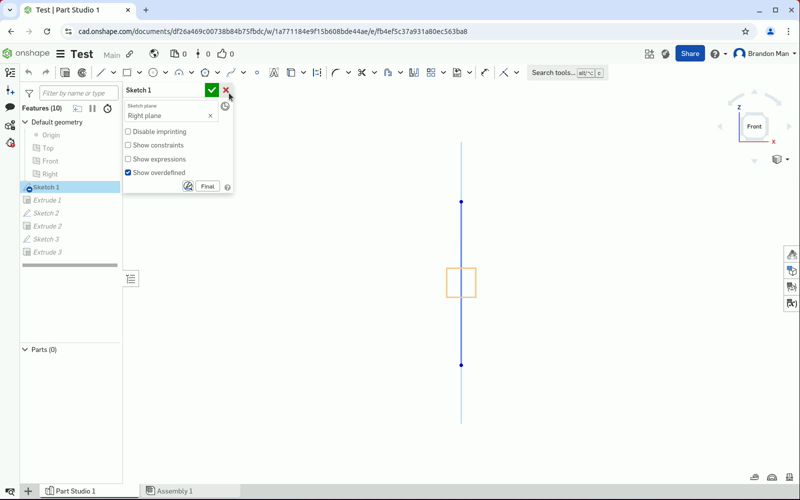
key(shift+s)
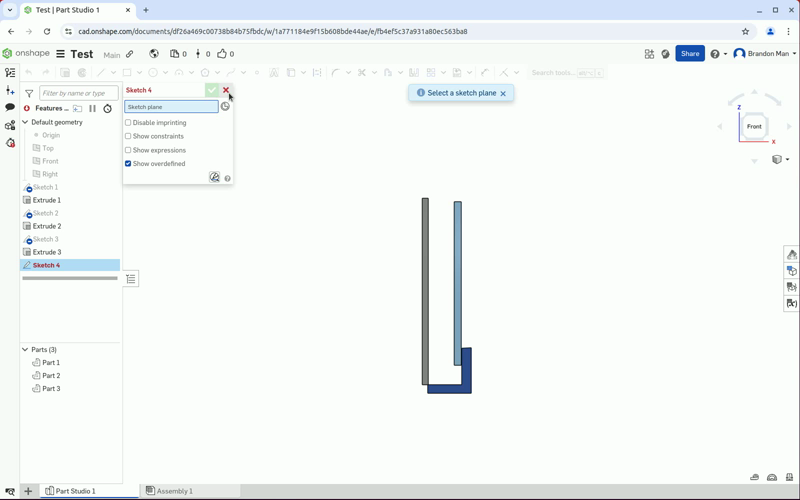
mouse_move(73, 163)
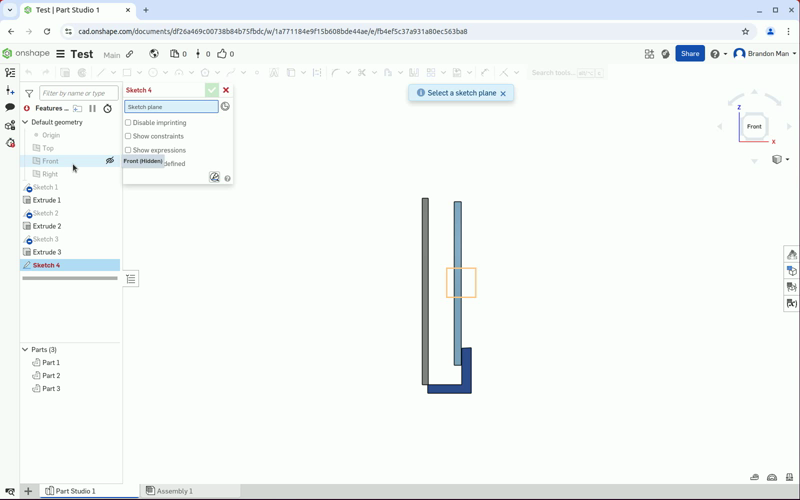
click(73, 163)
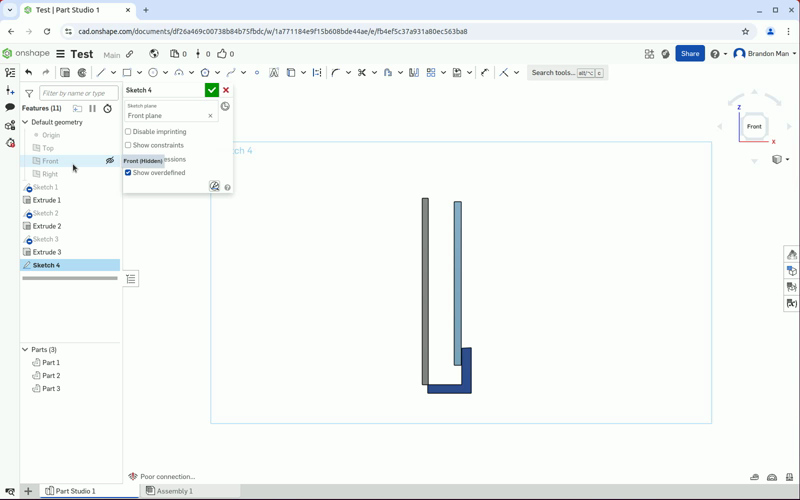
mouse_move(73, 352)
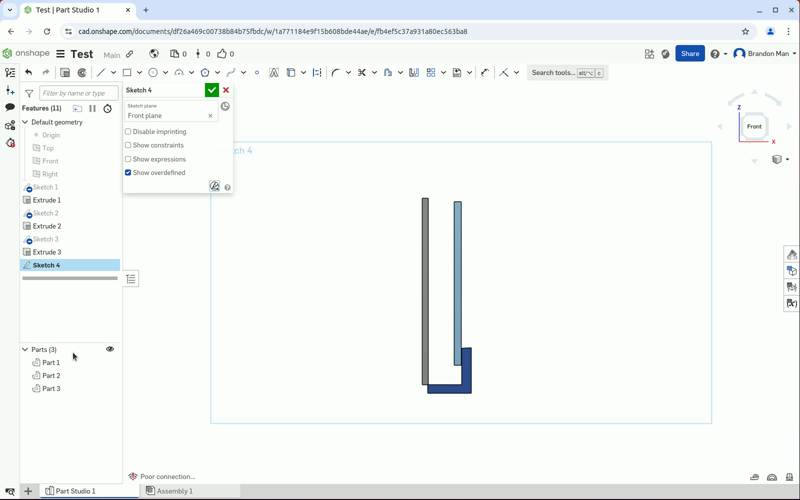
key(y)
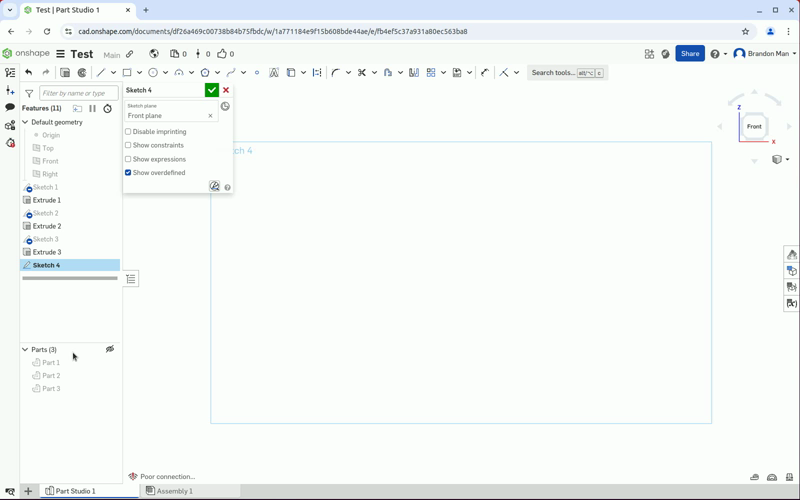
key(l)
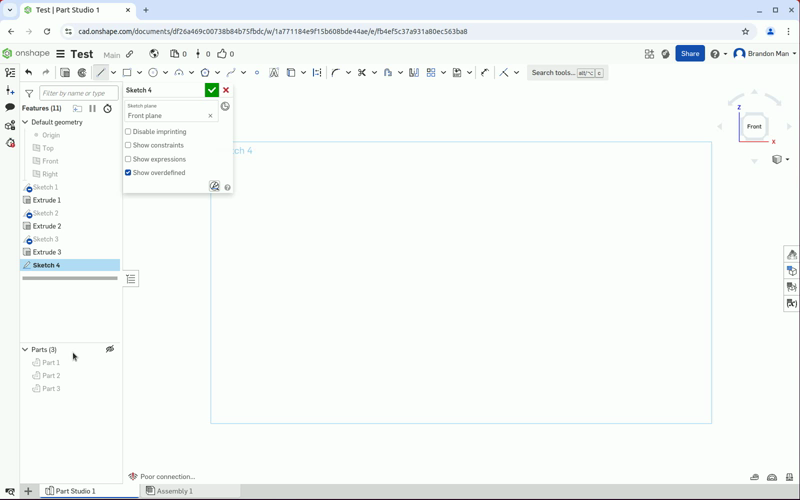
key_down(shift)
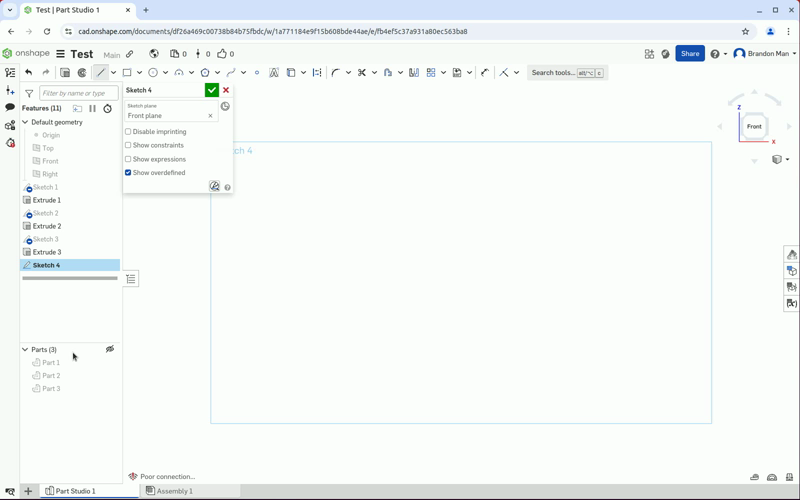
mouse_move(427, 288)
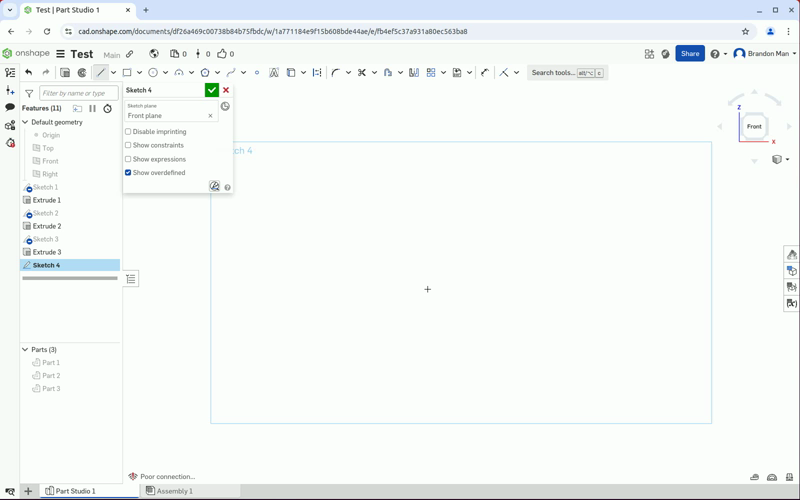
click(427, 288)
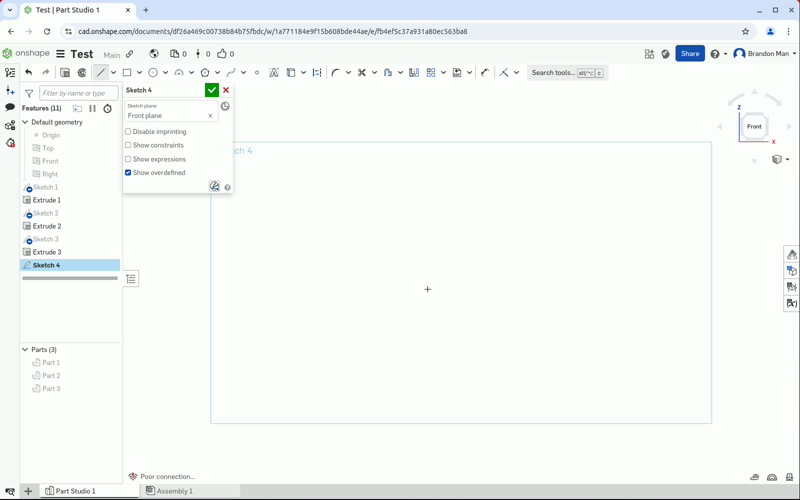
key_up(shift)
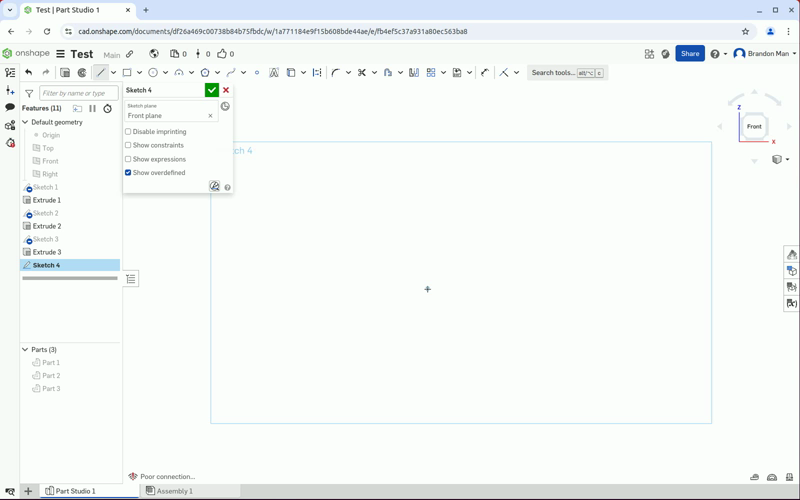
key_down(shift)
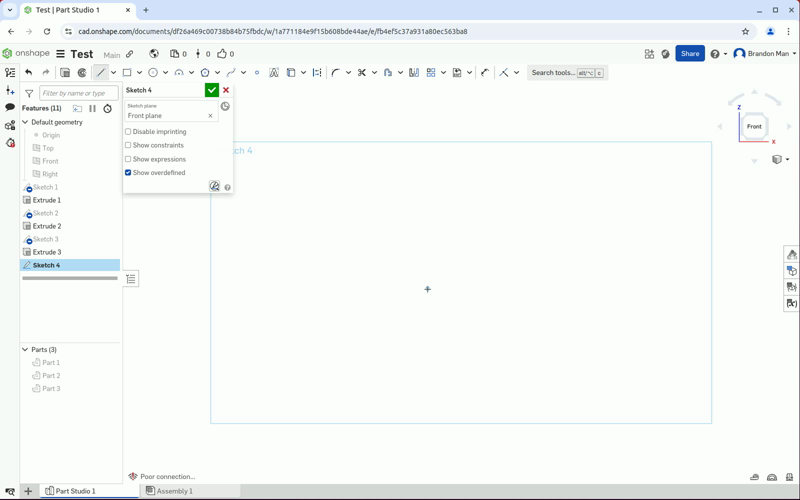
mouse_move(457, 288)
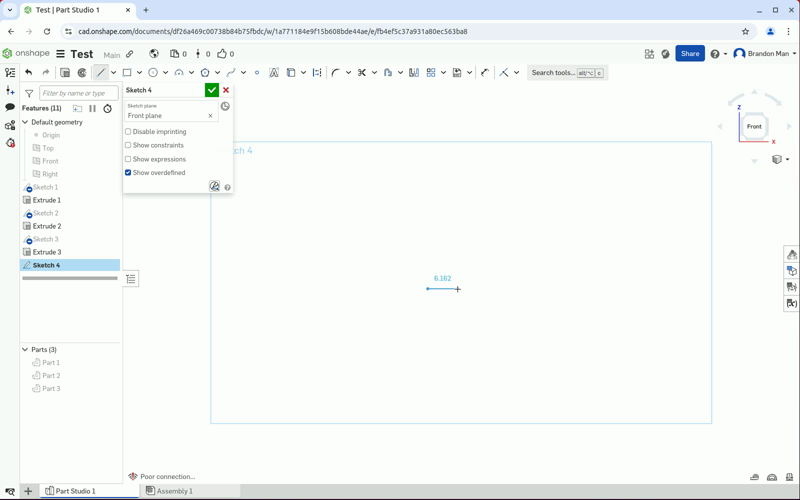
mouse_move(452, 288)
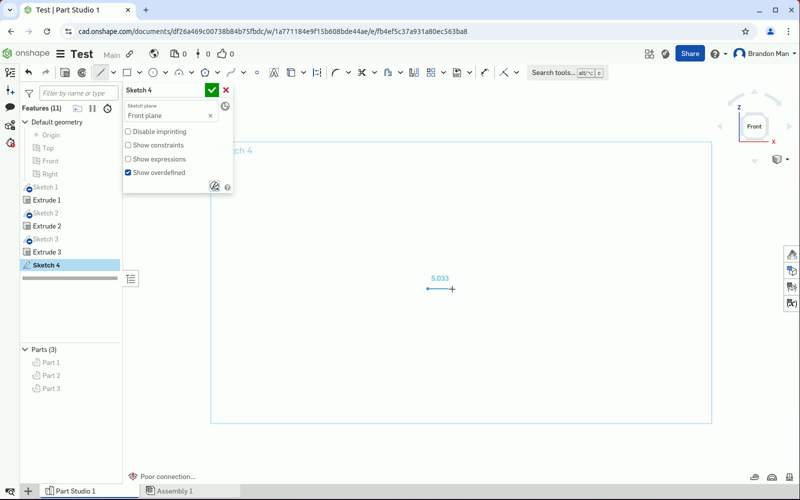
click(452, 288)
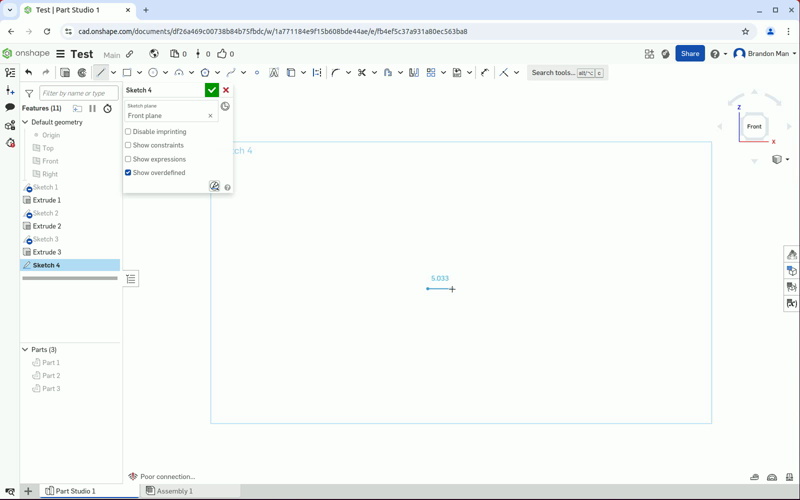
key_up(shift)
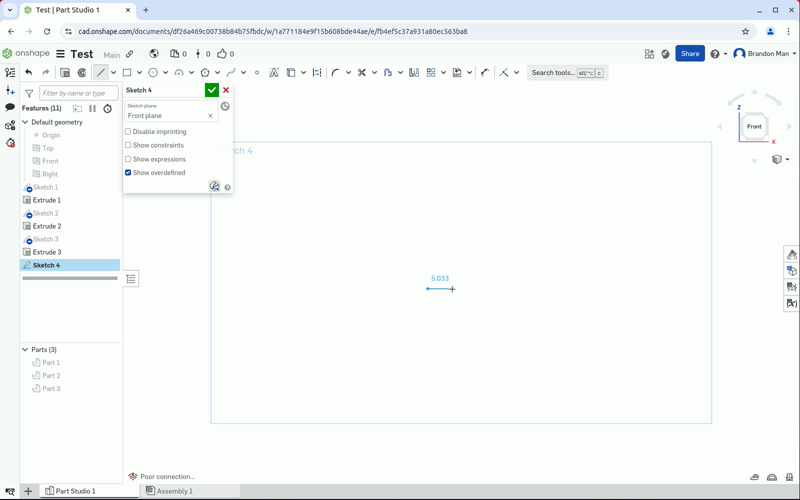
key_down(shift)
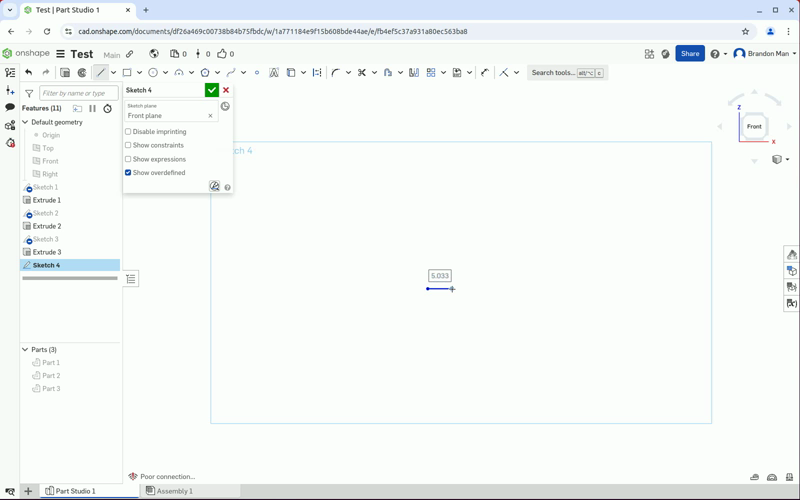
mouse_move(482, 288)
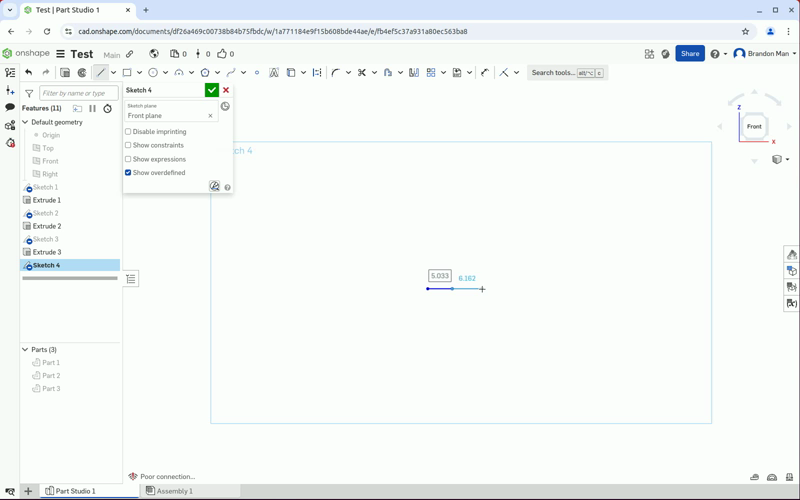
mouse_move(455, 286)
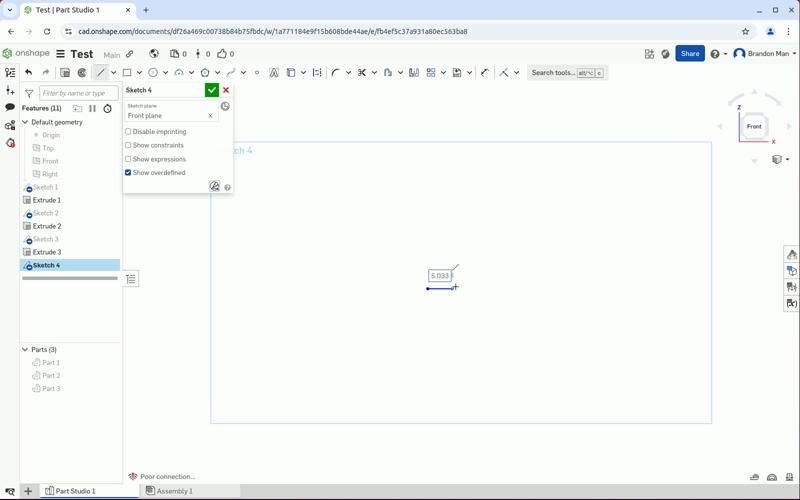
scroll(6)
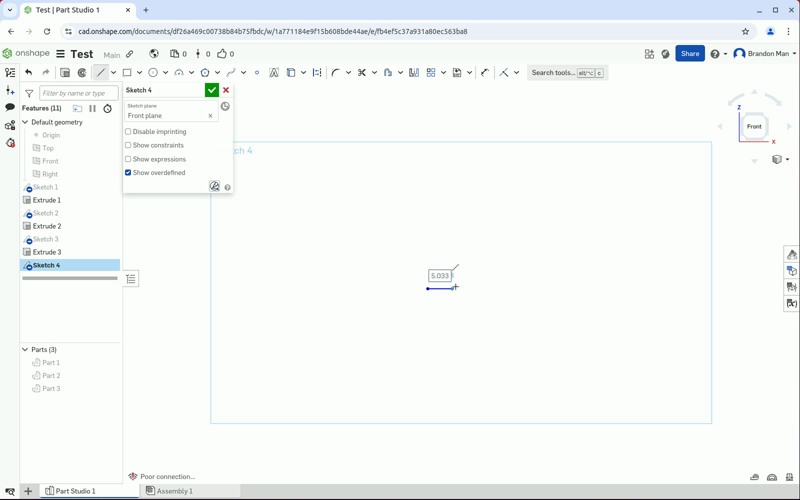
scroll(6)
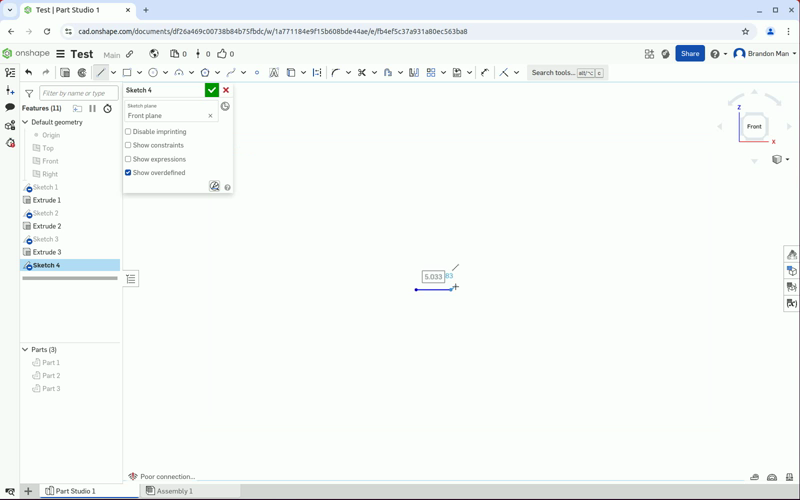
scroll(6)
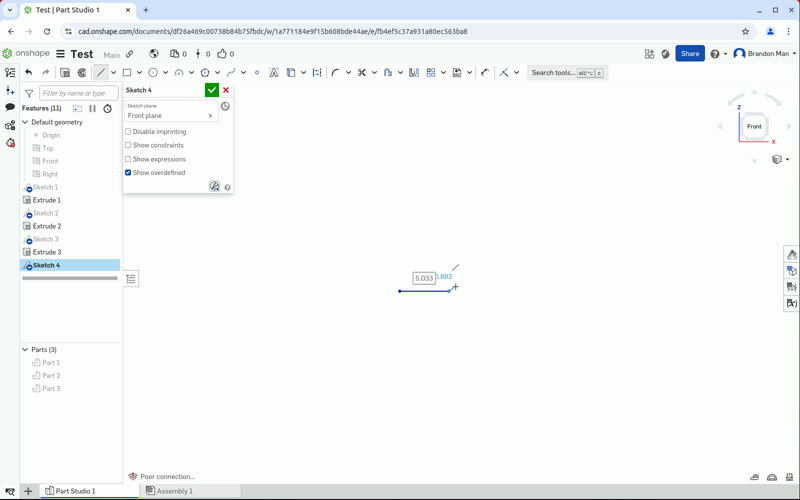
scroll(6)
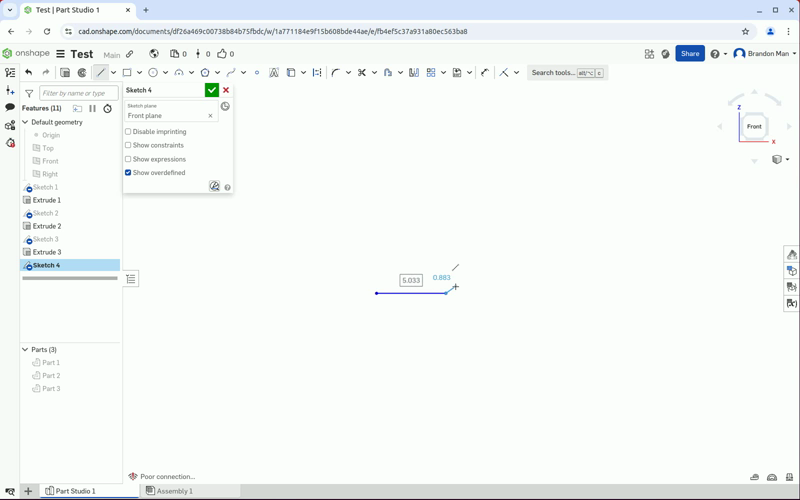
scroll(6)
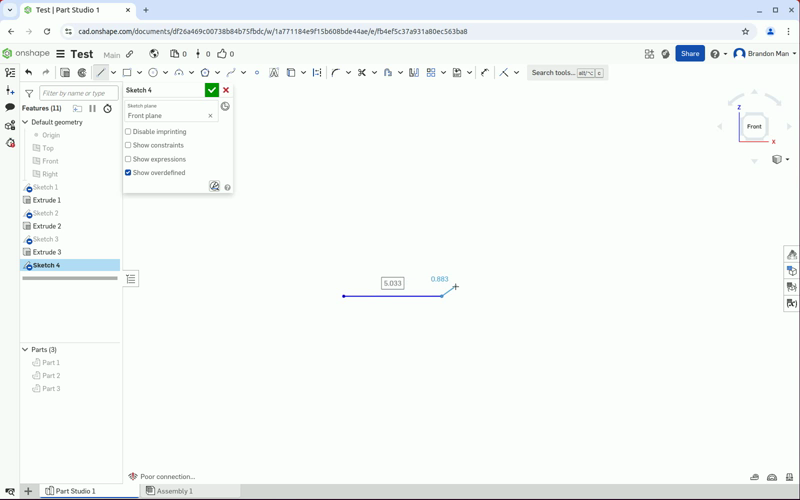
scroll(6)
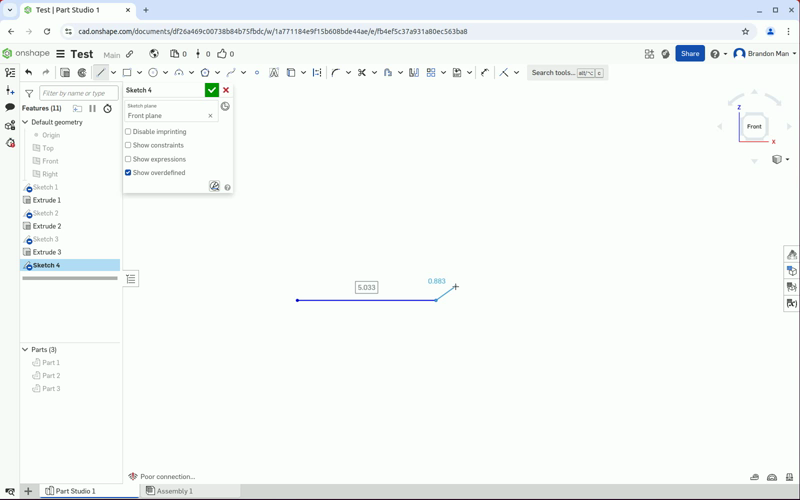
scroll(6)
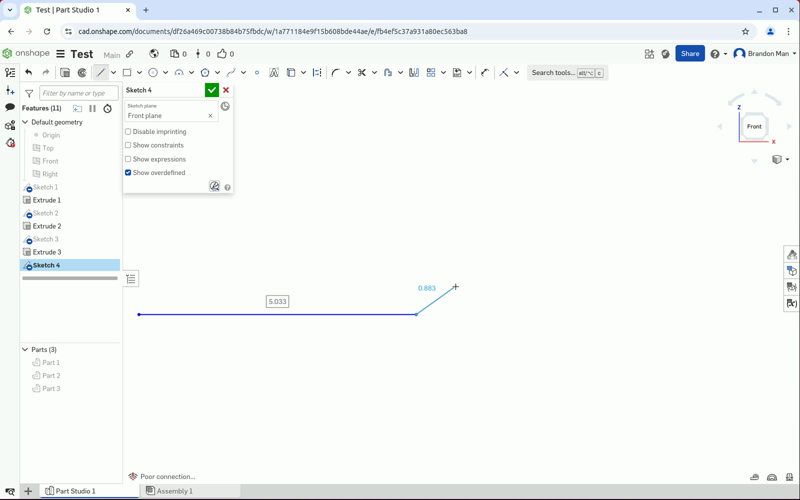
click(455, 286)
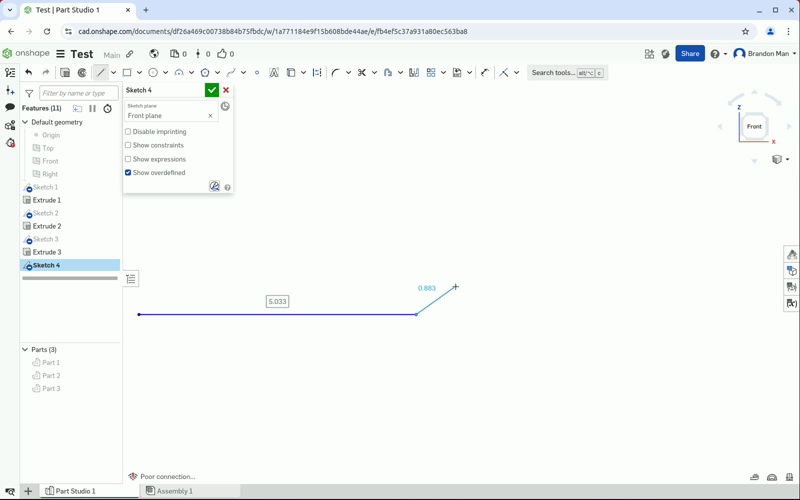
scroll(-6)
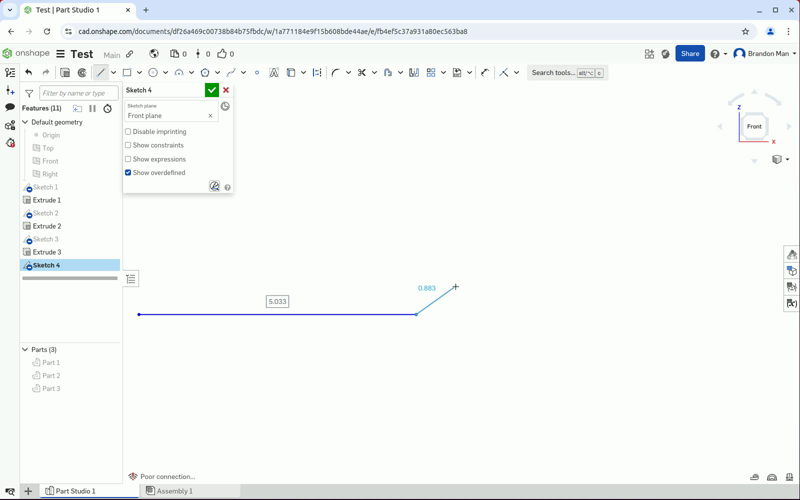
scroll(-6)
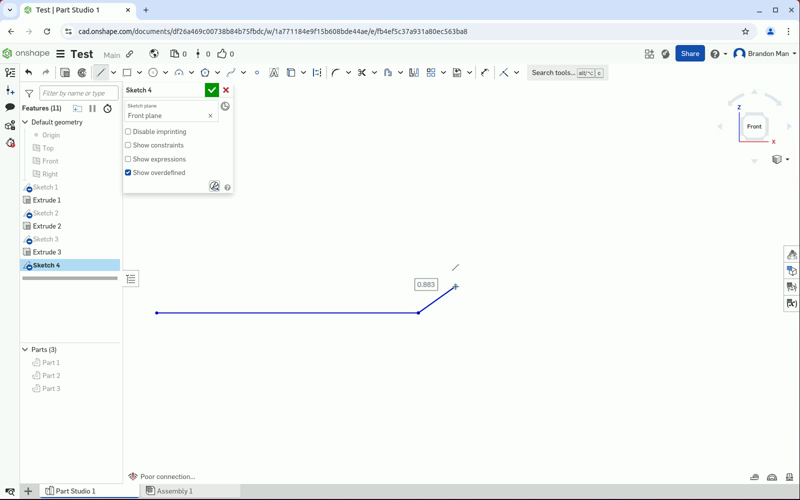
scroll(-6)
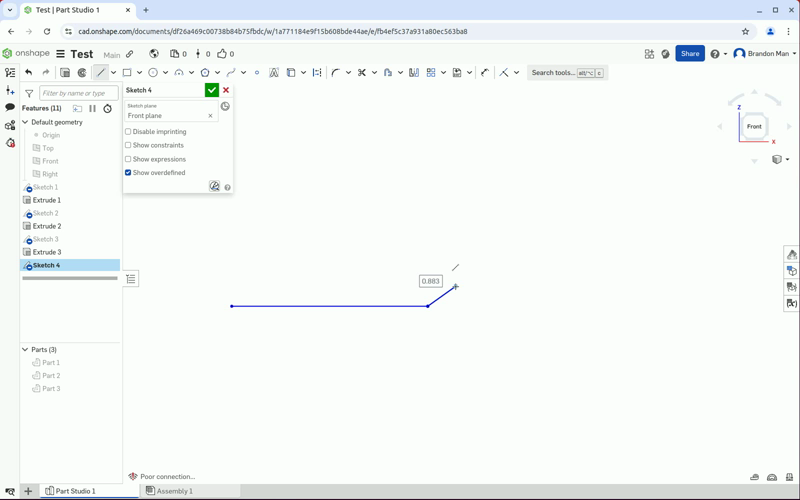
scroll(-6)
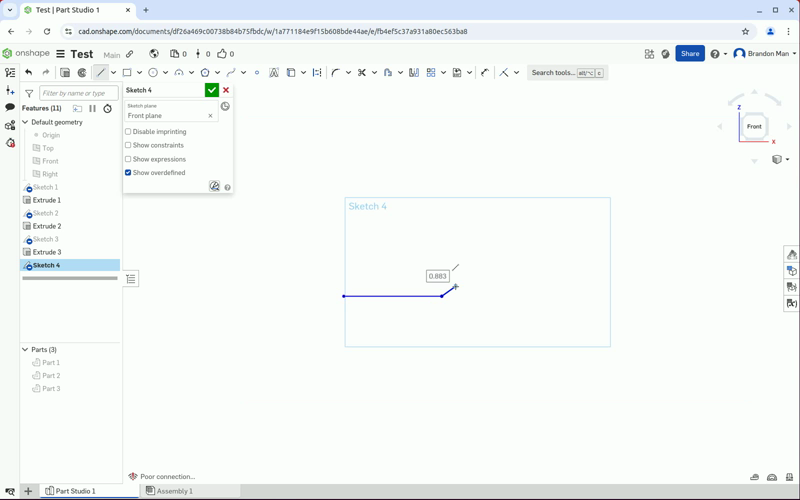
scroll(-6)
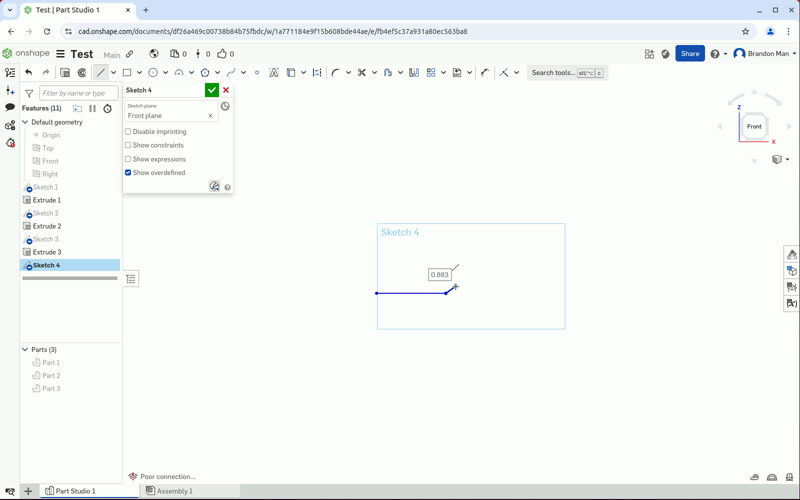
scroll(-6)
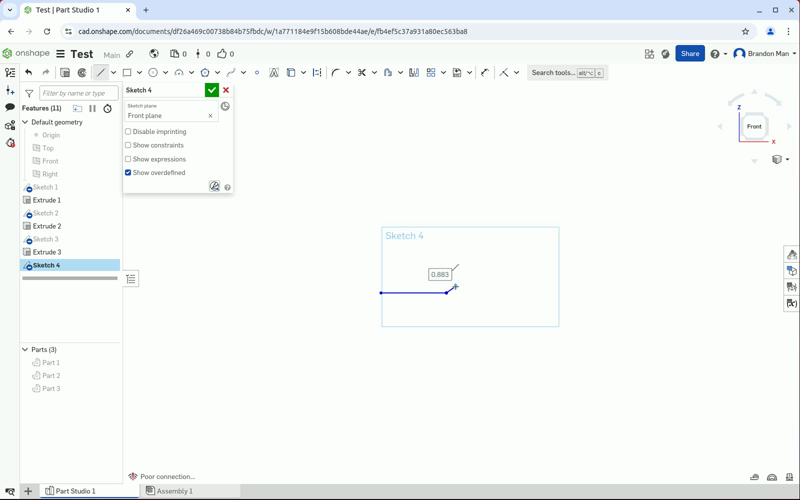
scroll(-6)
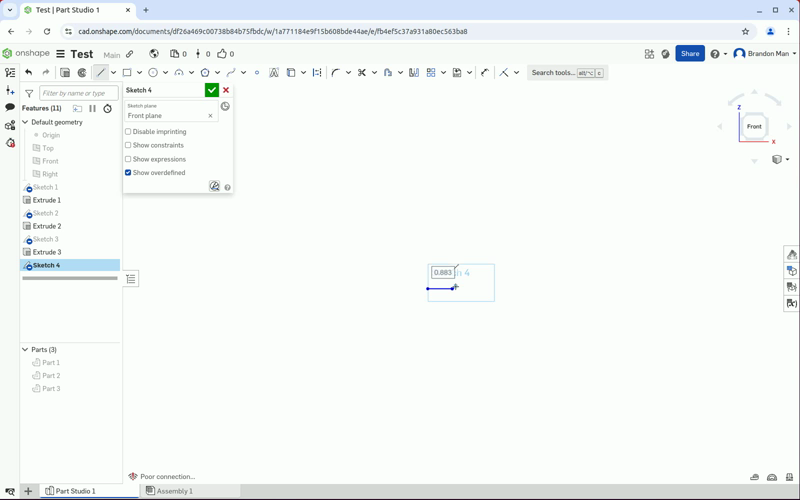
key_up(shift)
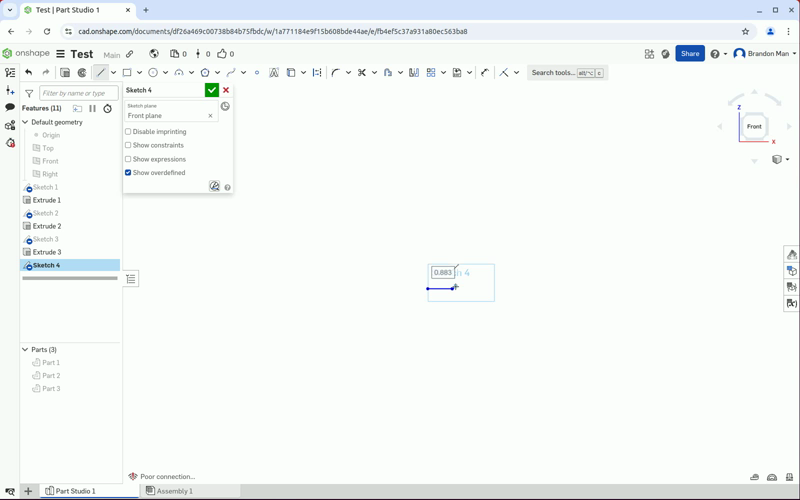
key_down(shift)
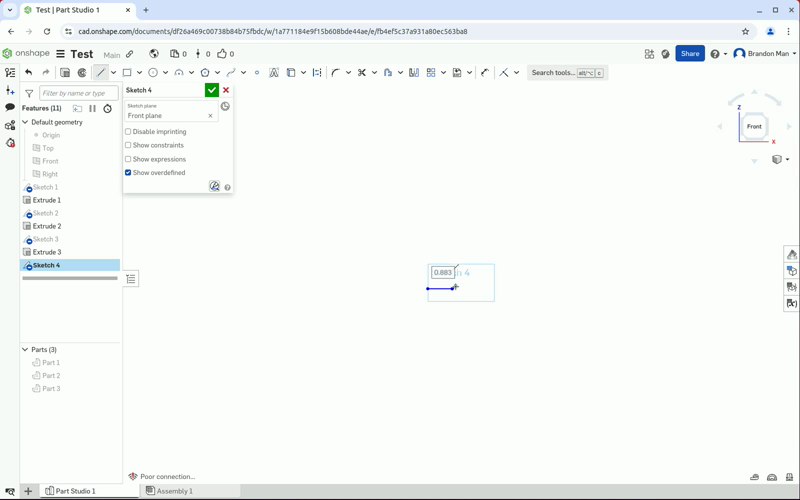
mouse_move(485, 286)
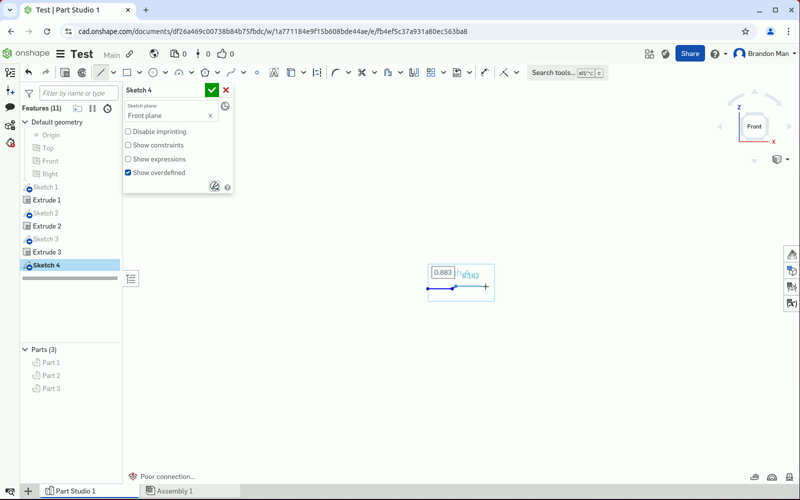
mouse_move(455, 282)
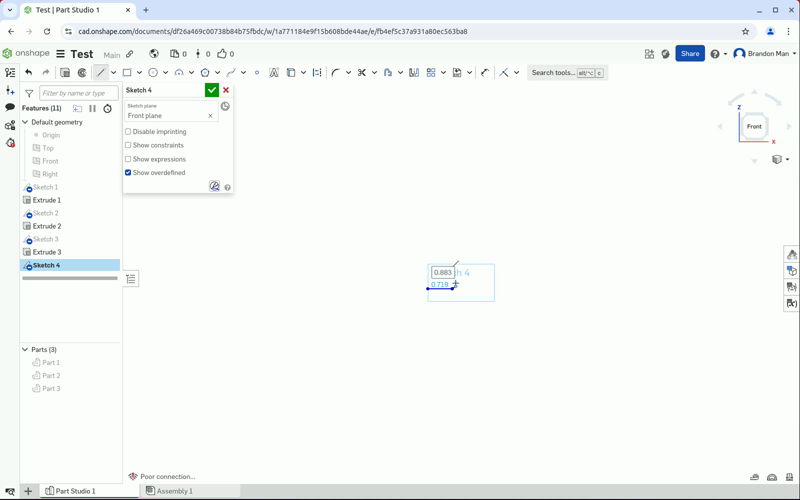
scroll(6)
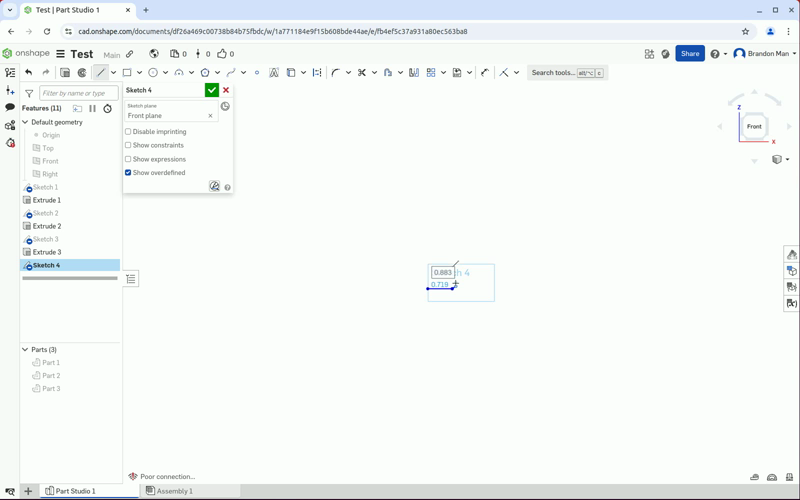
scroll(6)
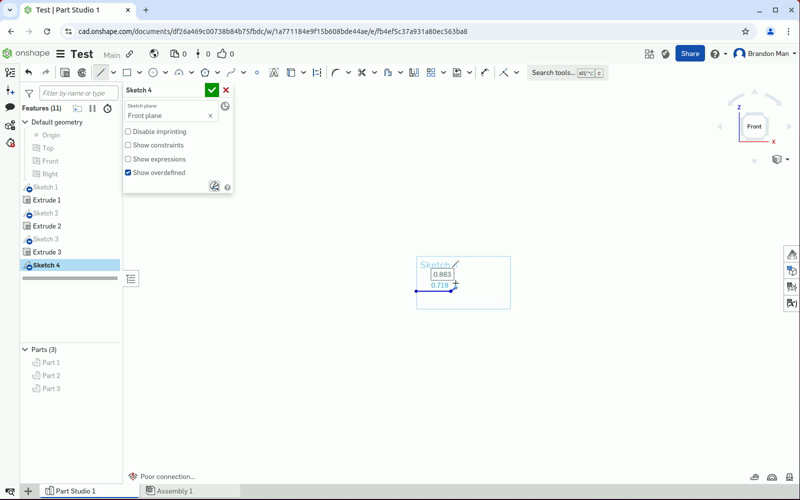
scroll(6)
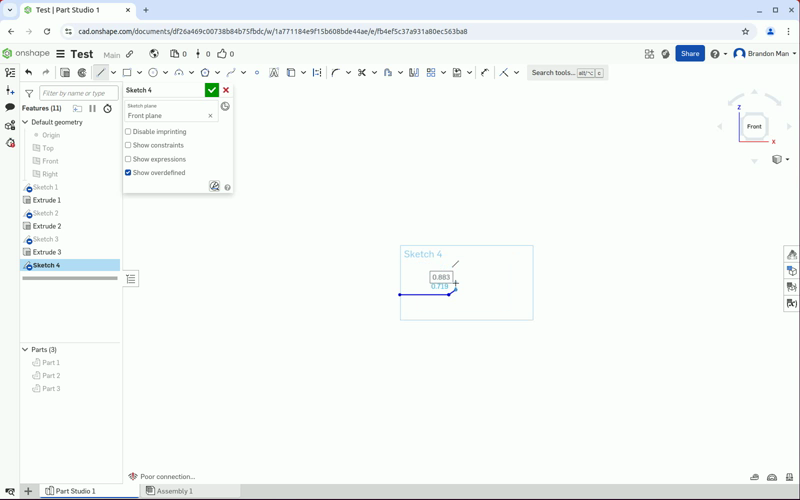
scroll(6)
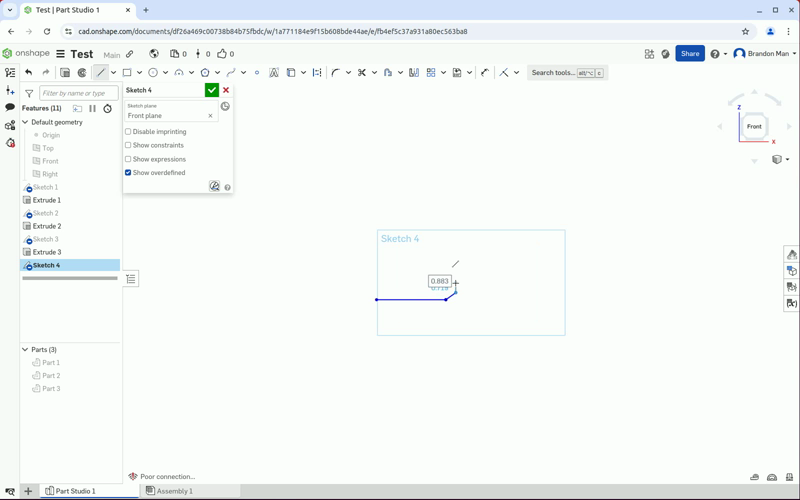
scroll(6)
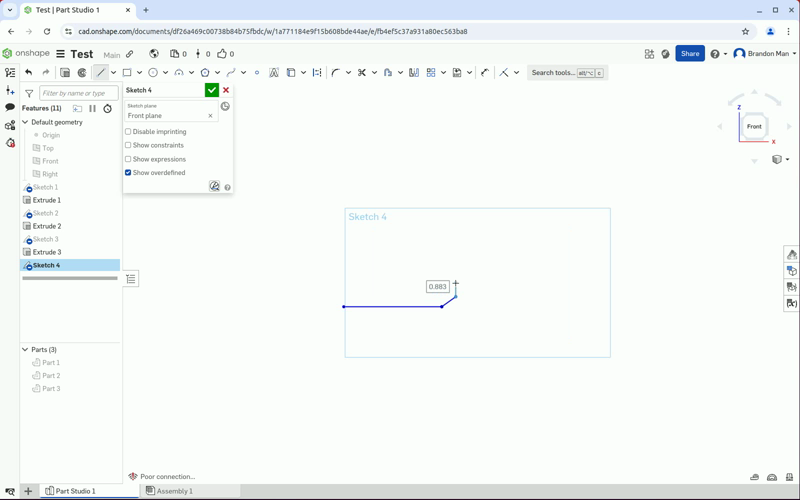
scroll(6)
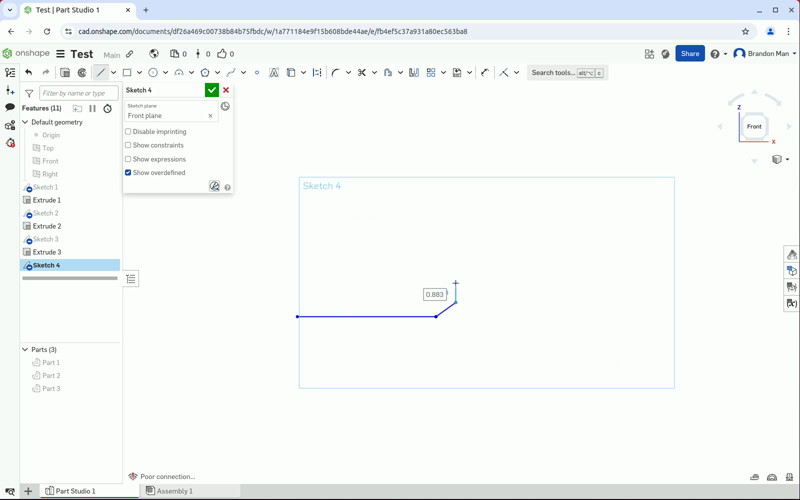
scroll(6)
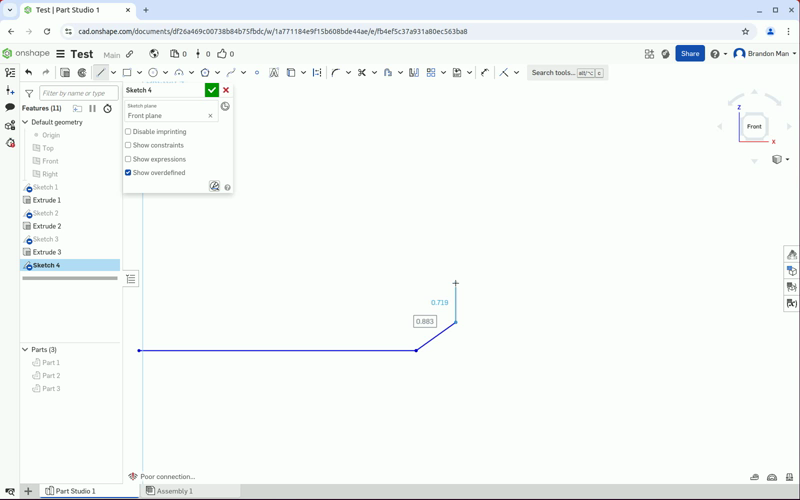
click(455, 282)
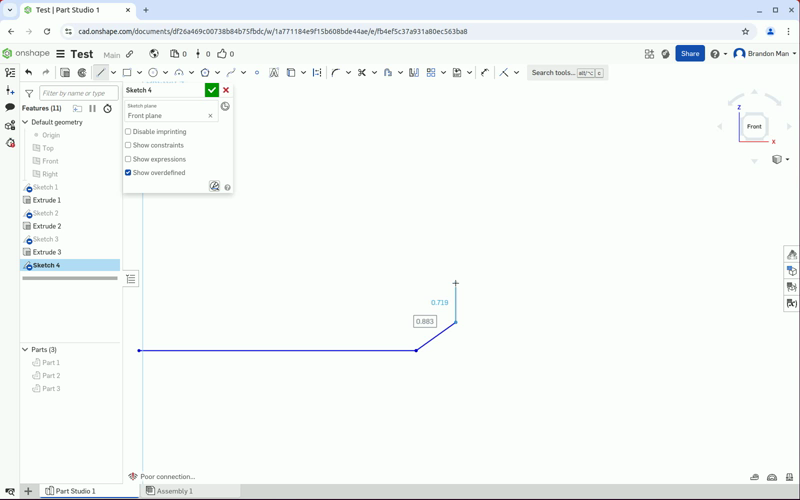
scroll(-6)
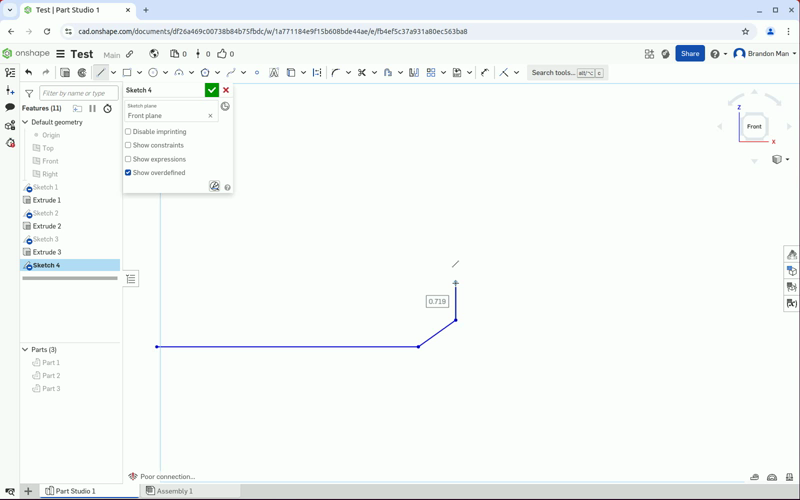
scroll(-6)
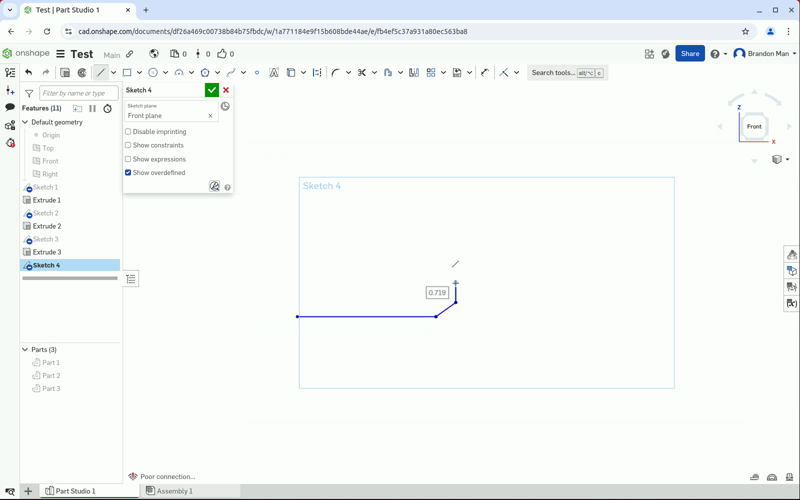
scroll(-6)
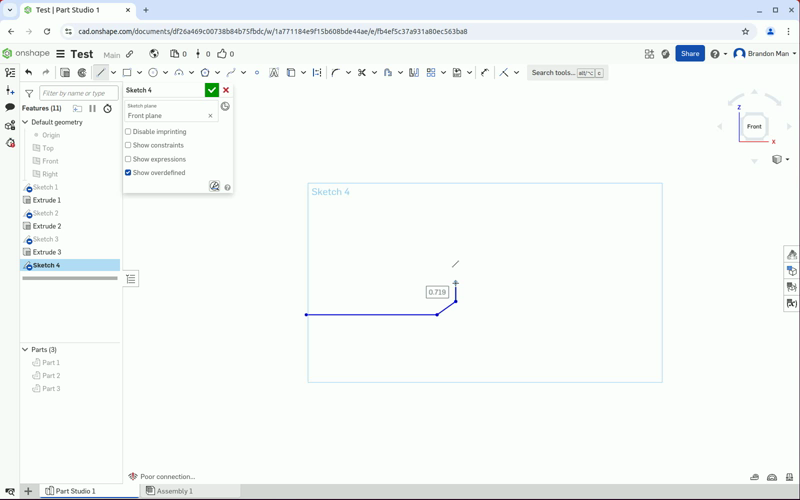
scroll(-6)
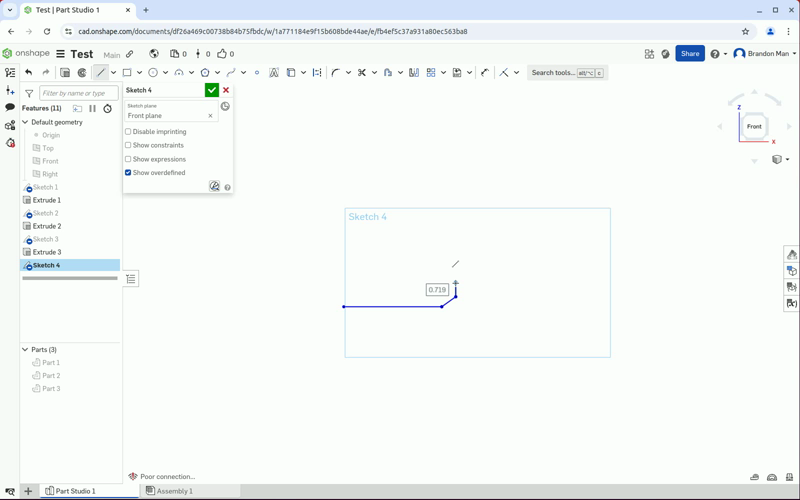
scroll(-6)
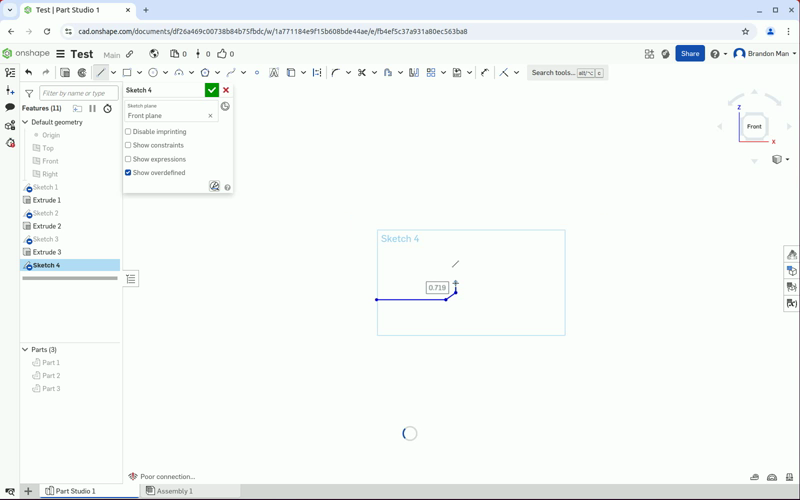
scroll(-6)
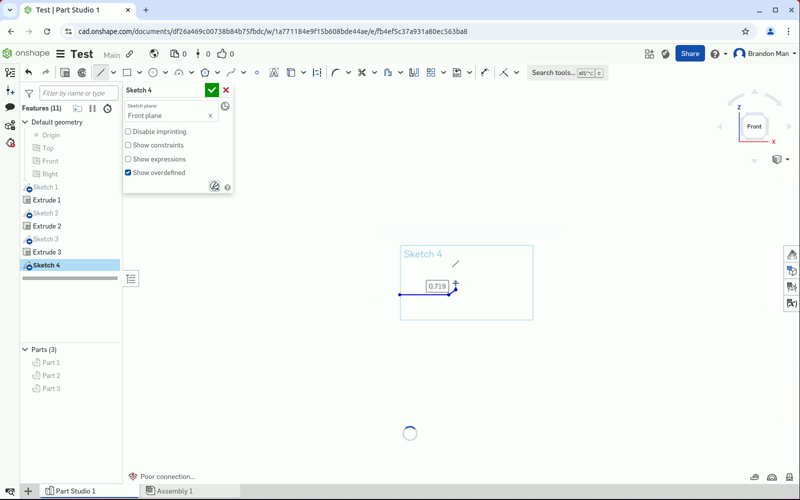
scroll(-6)
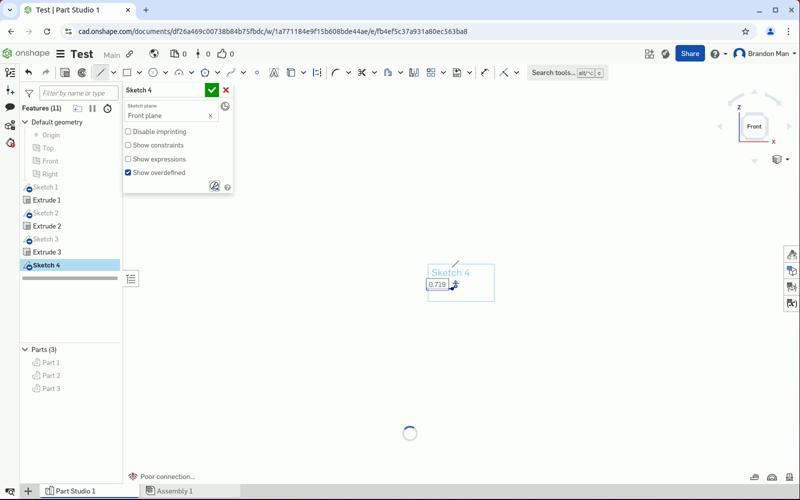
key_up(shift)
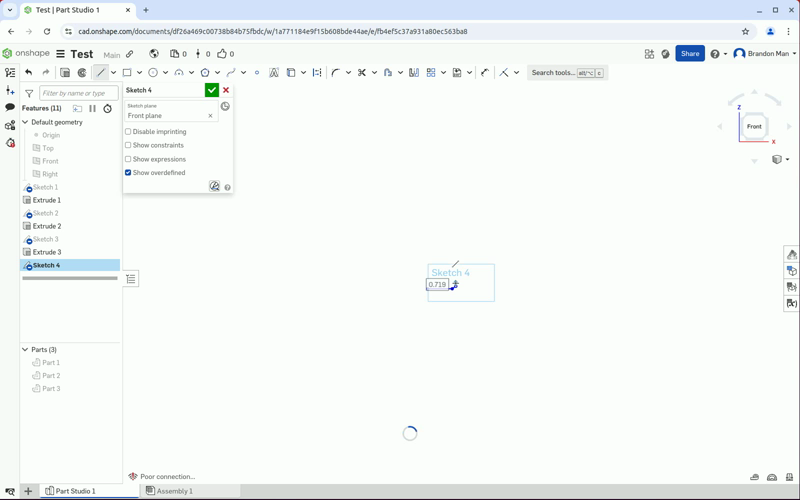
key_down(shift)
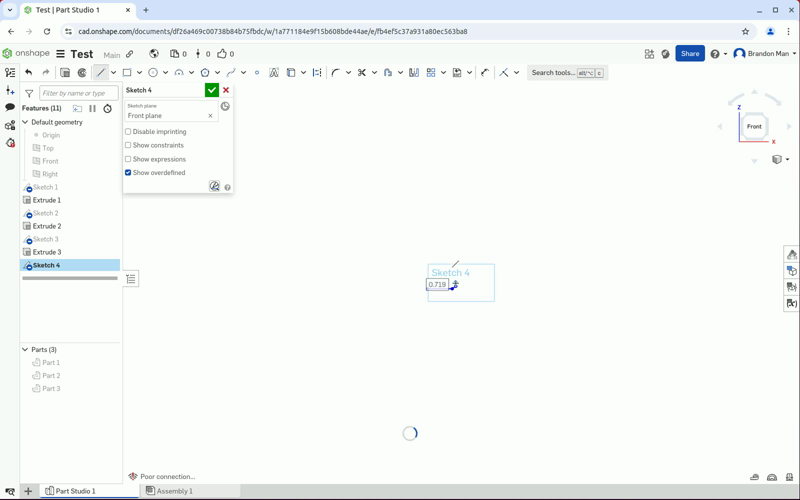
mouse_move(485, 282)
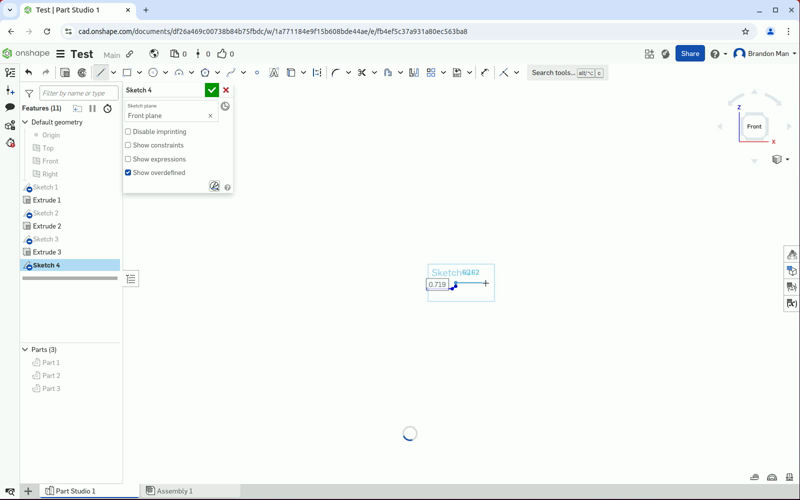
mouse_move(427, 282)
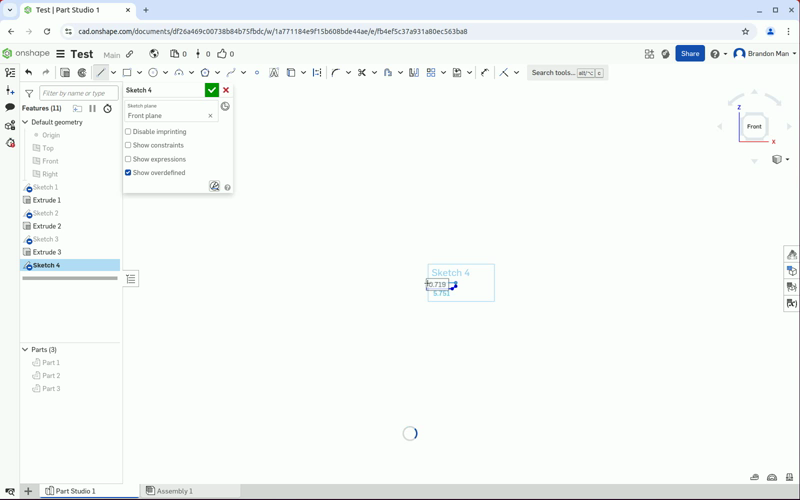
click(427, 282)
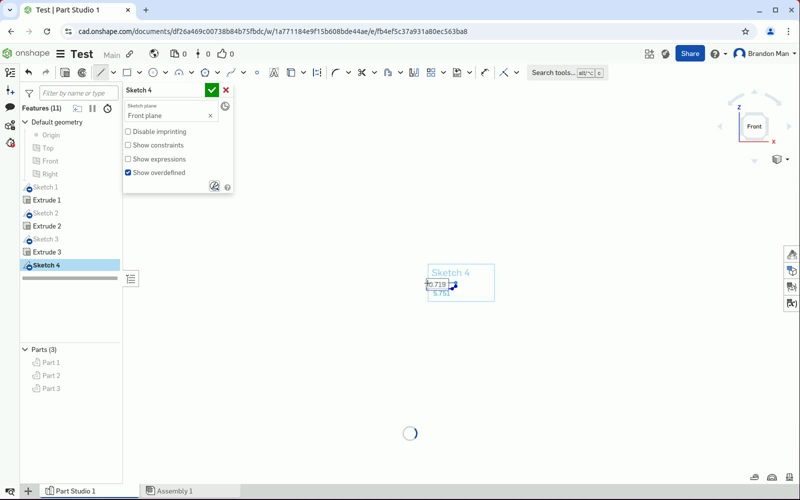
key_up(shift)
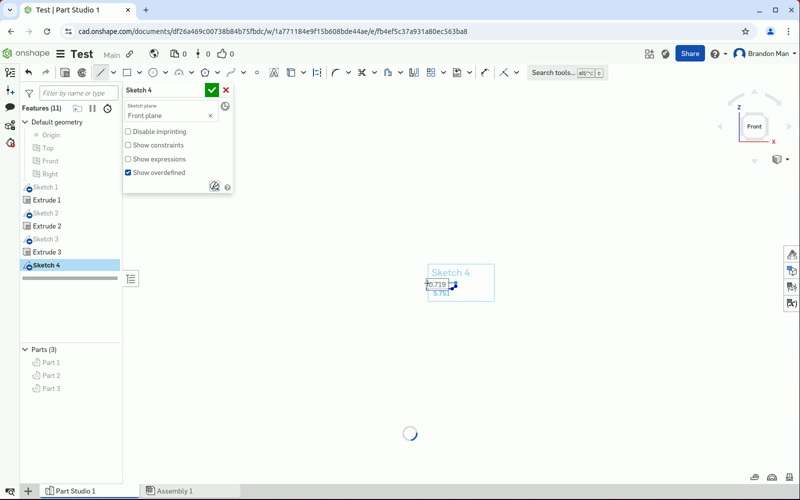
mouse_move(457, 282)
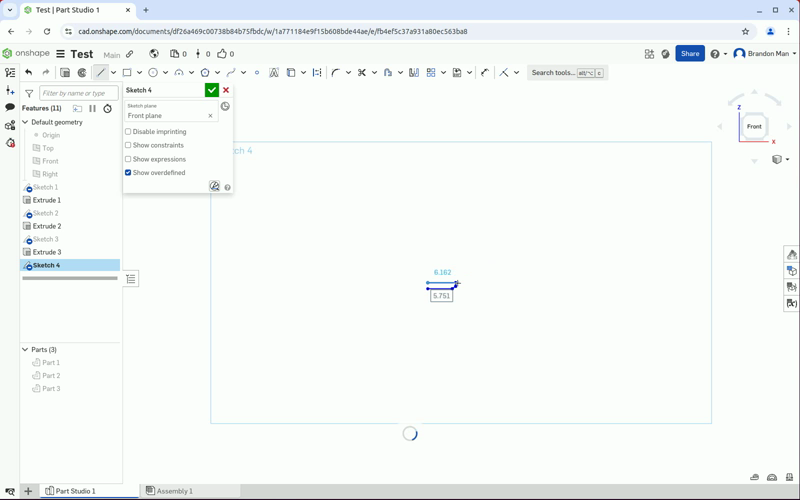
key_down(shift)
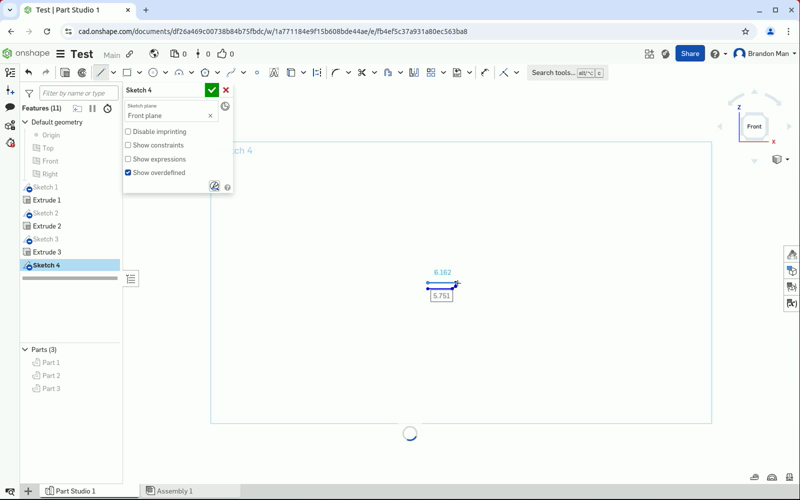
mouse_move(427, 288)
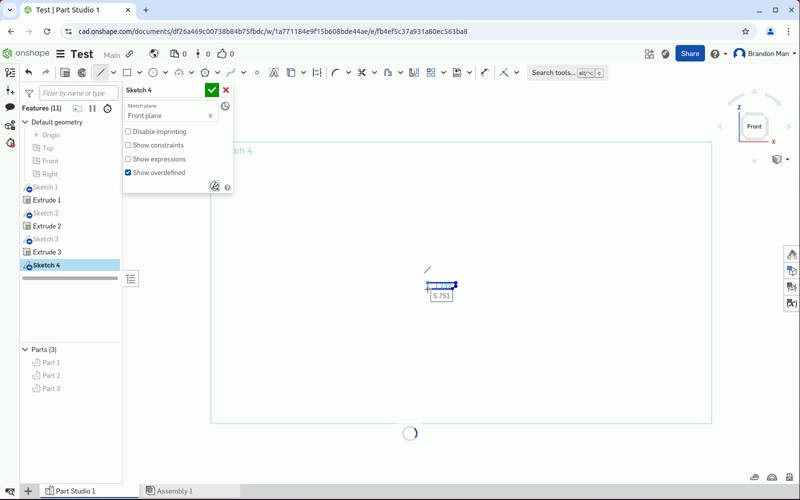
scroll(6)
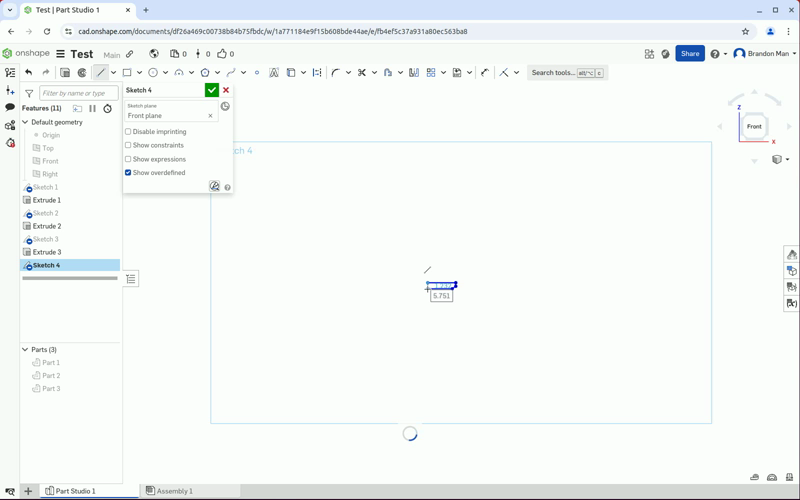
scroll(6)
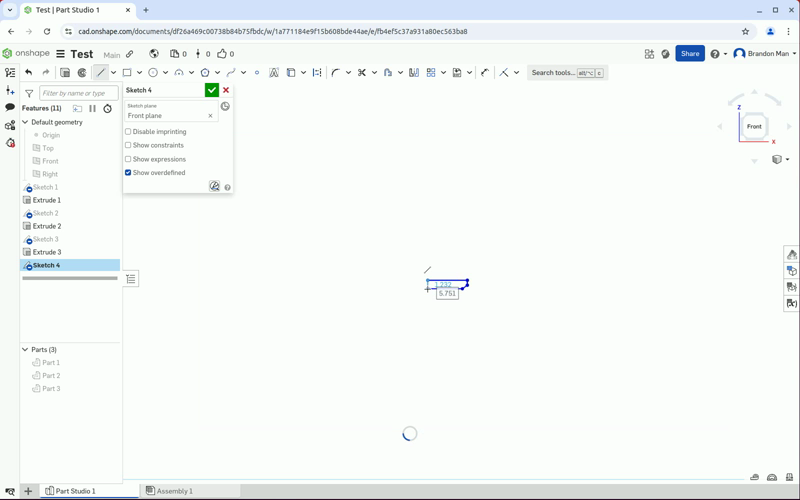
scroll(6)
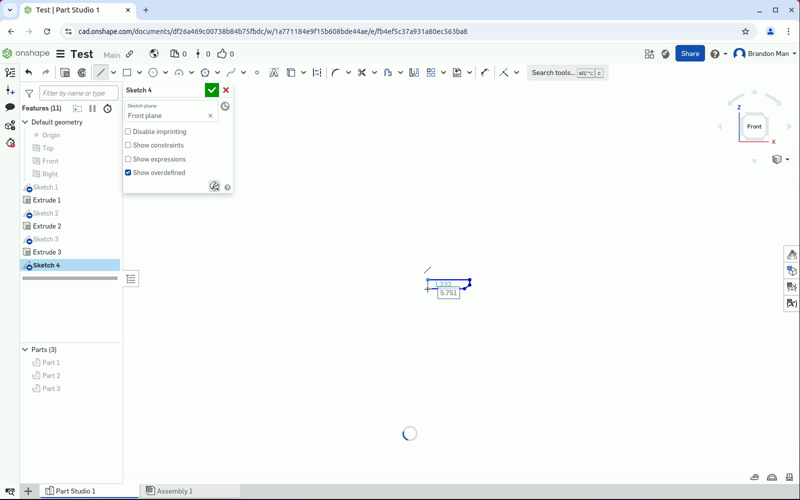
scroll(6)
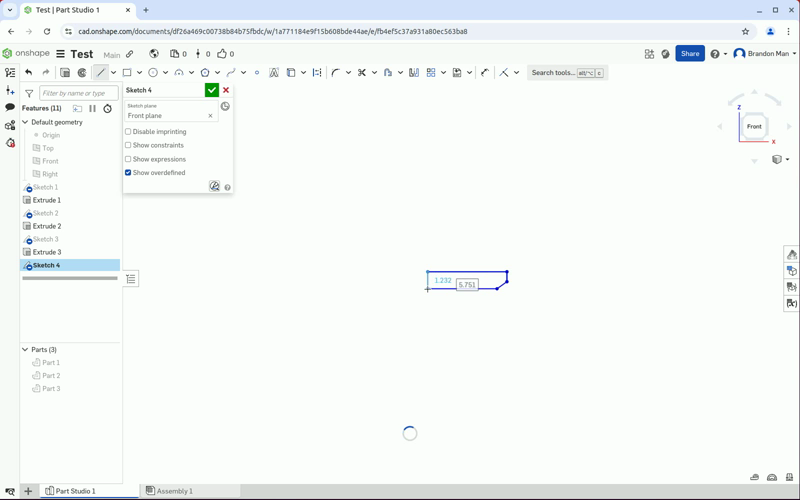
scroll(6)
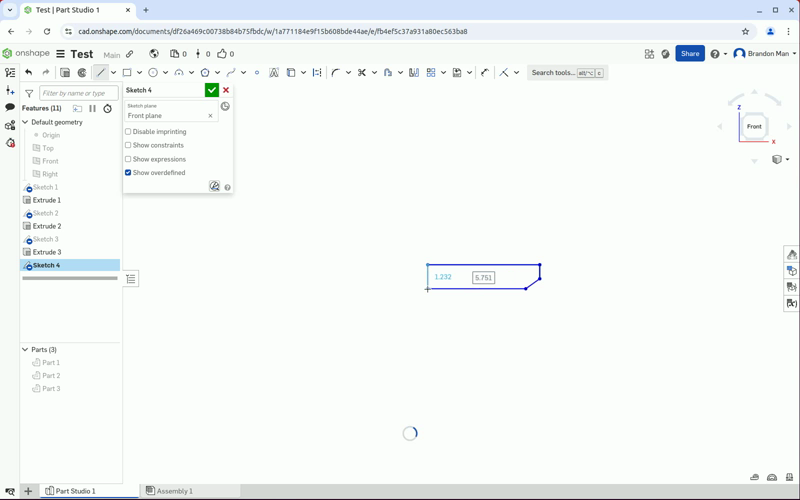
scroll(6)
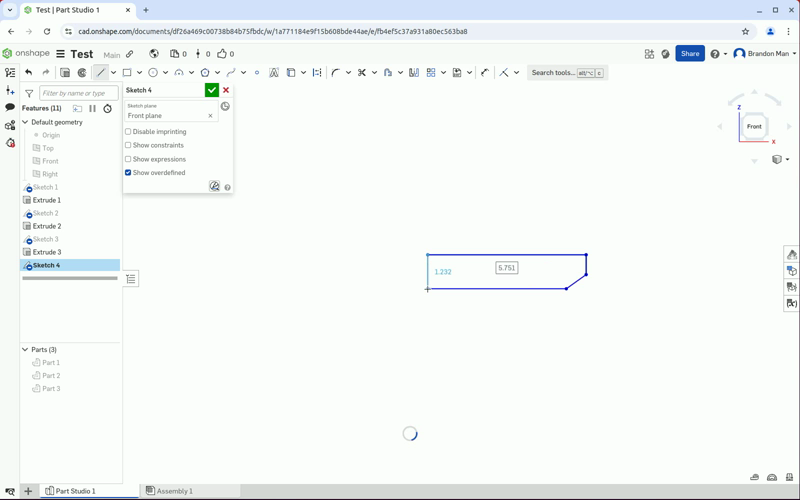
scroll(6)
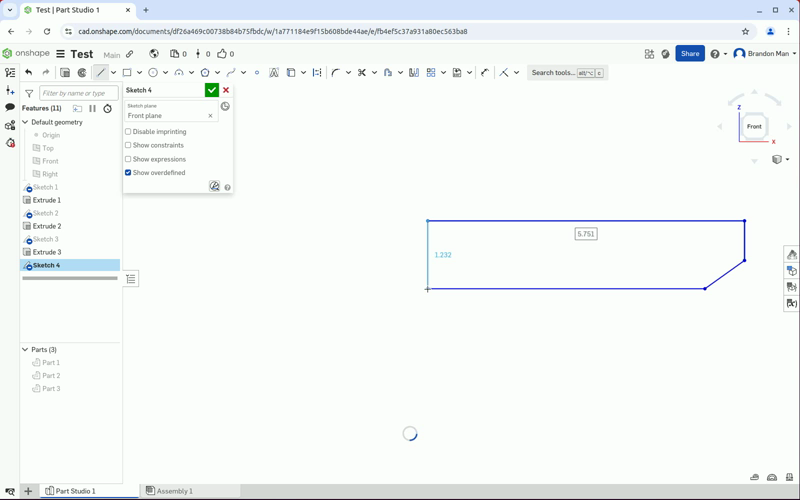
key_up(shift)
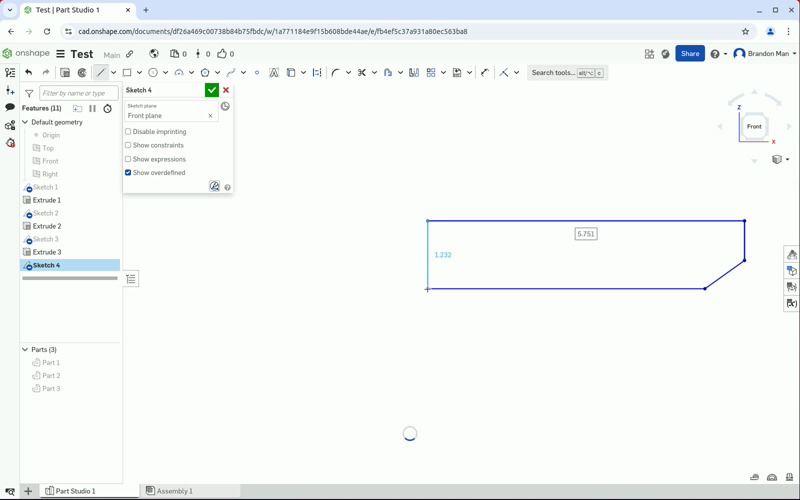
click(427, 288)
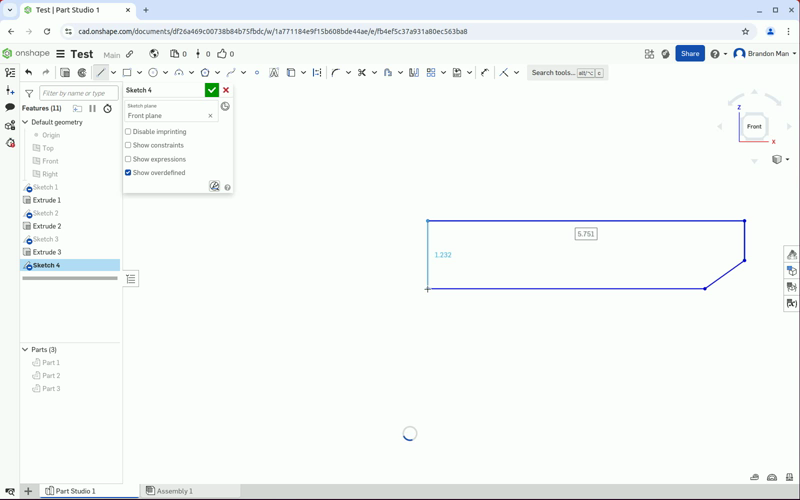
scroll(-6)
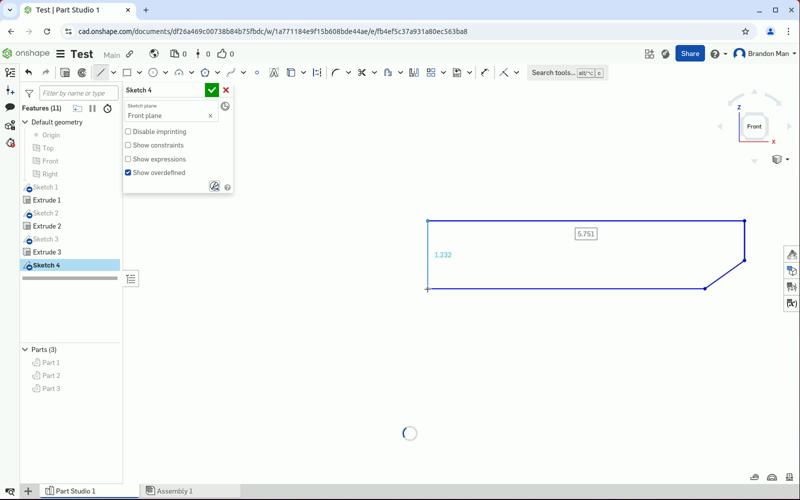
scroll(-6)
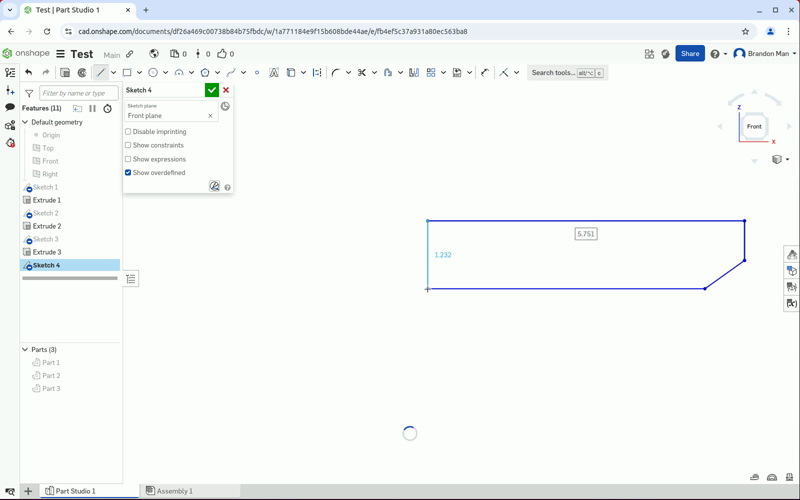
scroll(-6)
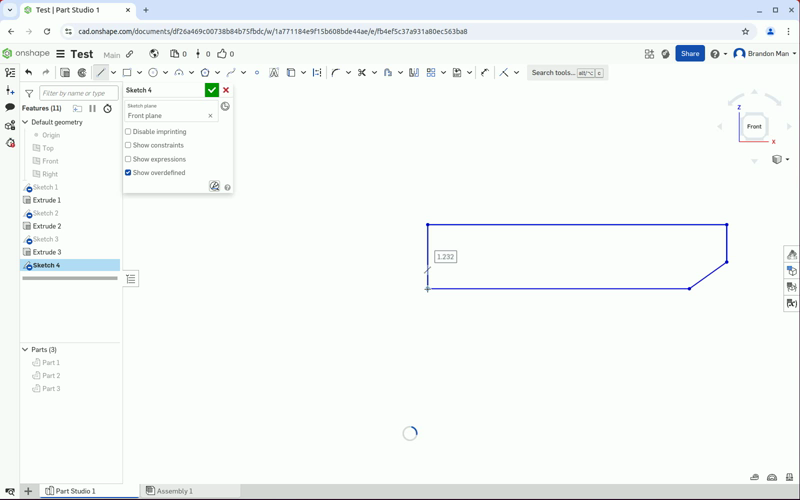
scroll(-6)
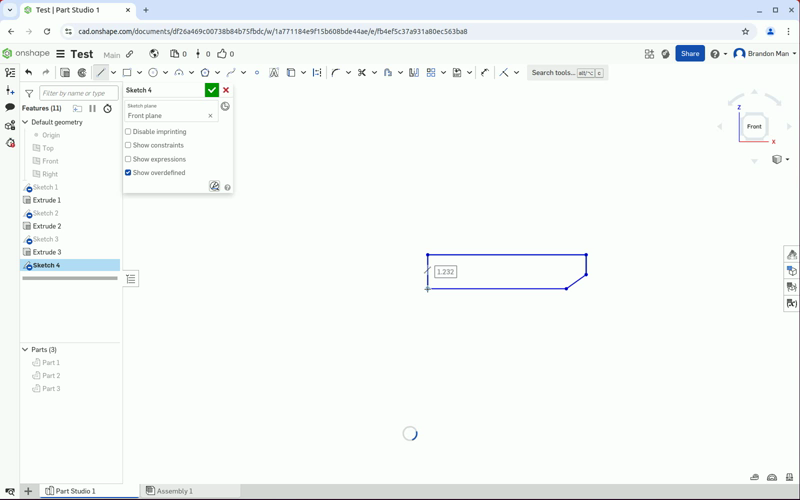
scroll(-6)
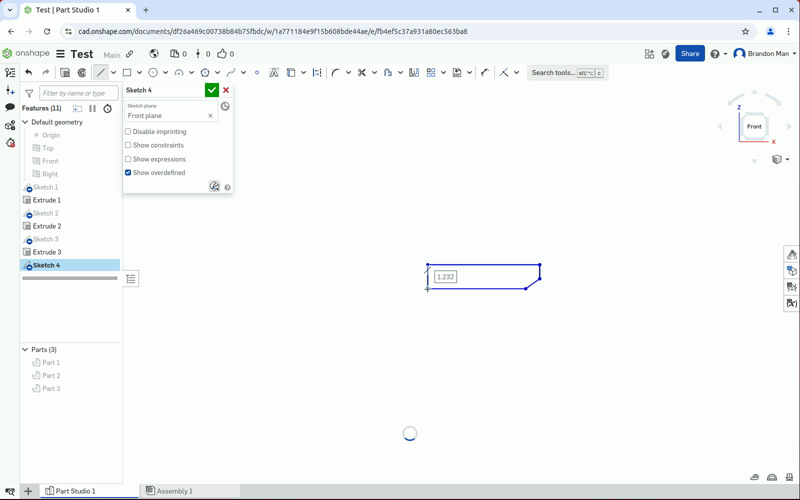
scroll(-6)
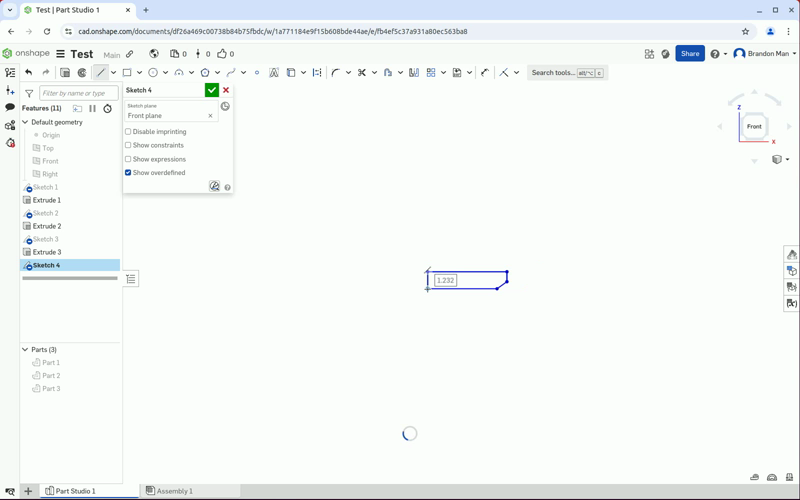
scroll(-6)
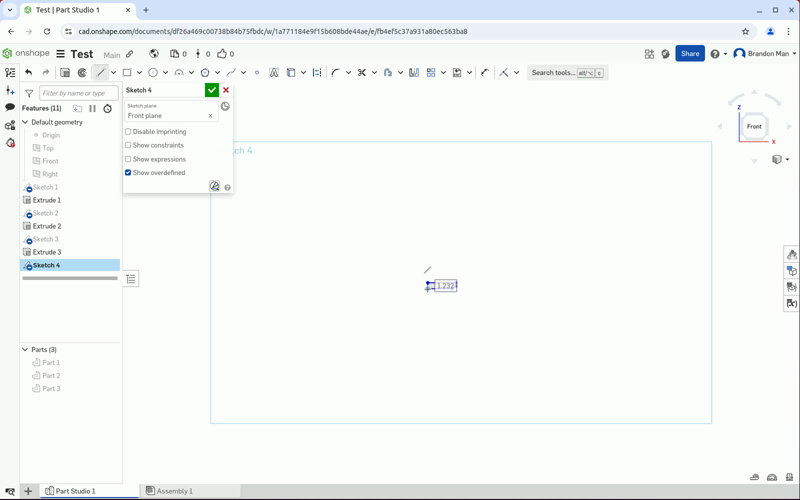
key(esc)
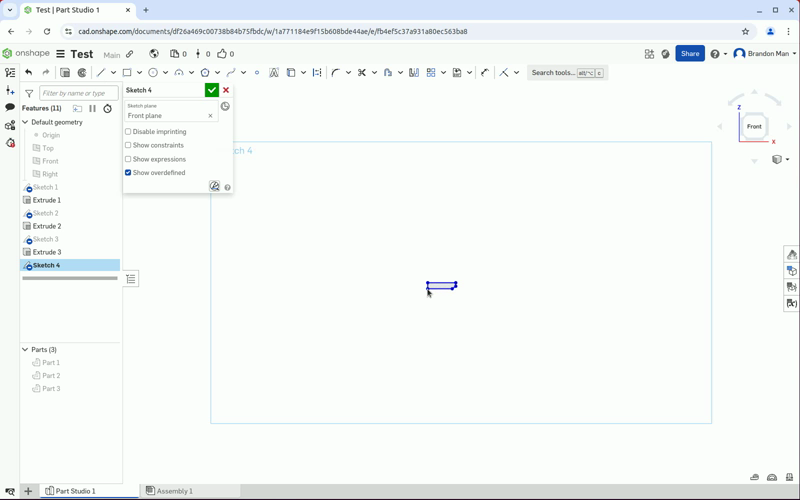
mouse_move(446, 283)
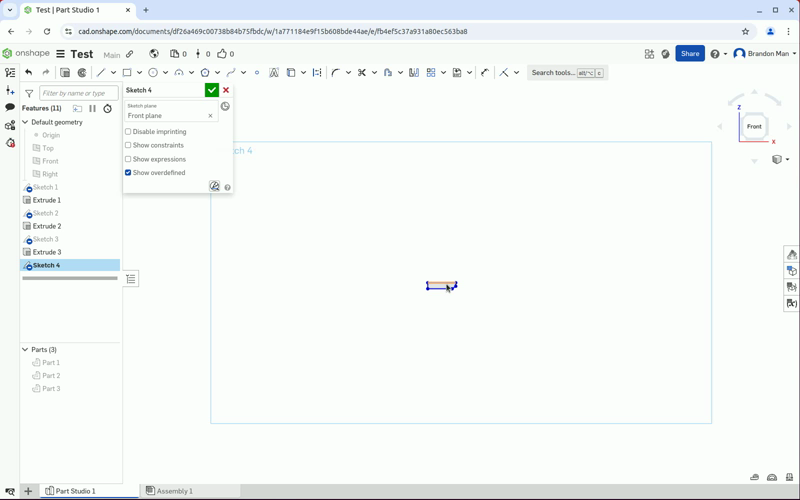
scroll(6)
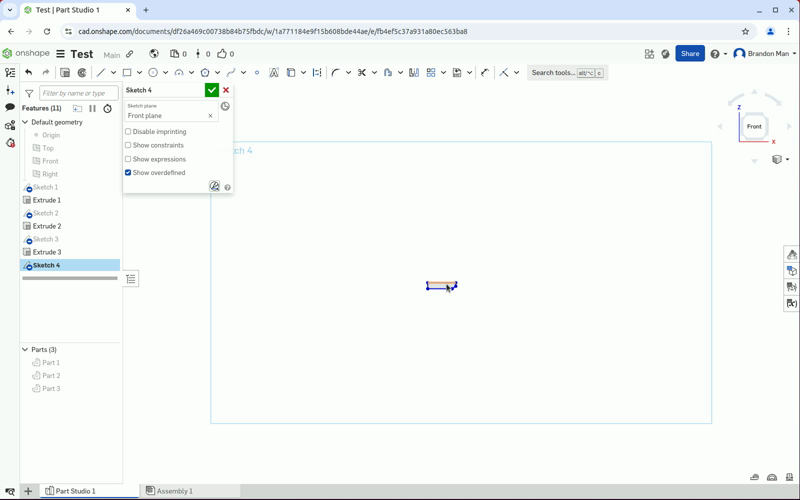
scroll(6)
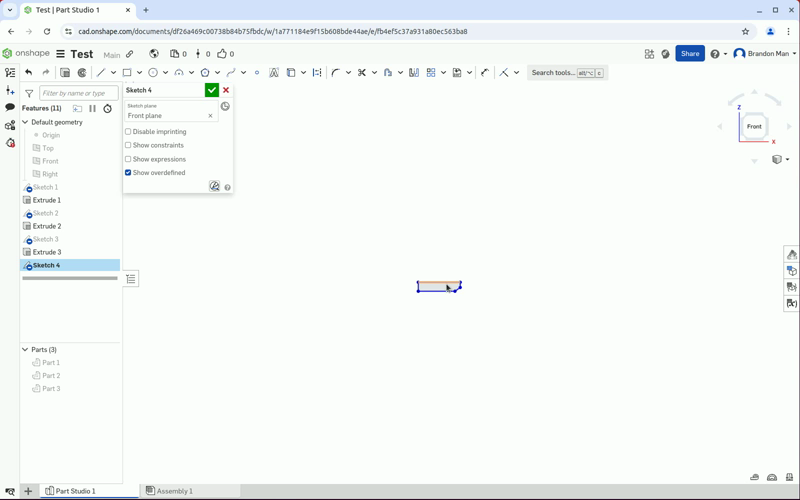
scroll(6)
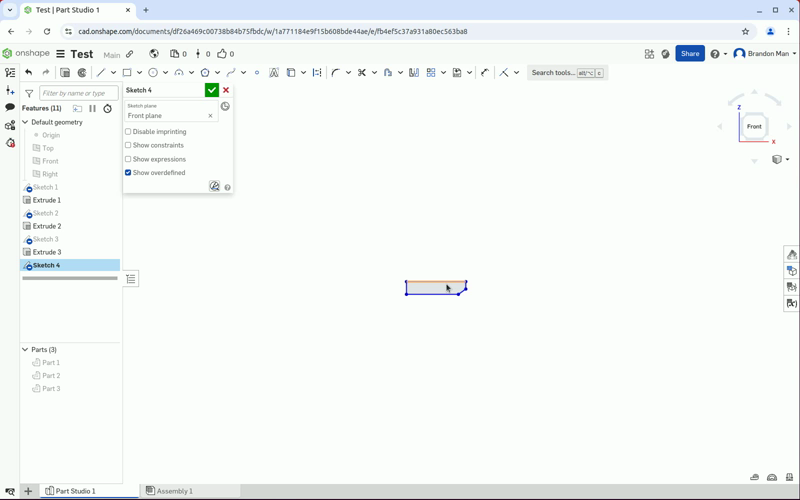
scroll(6)
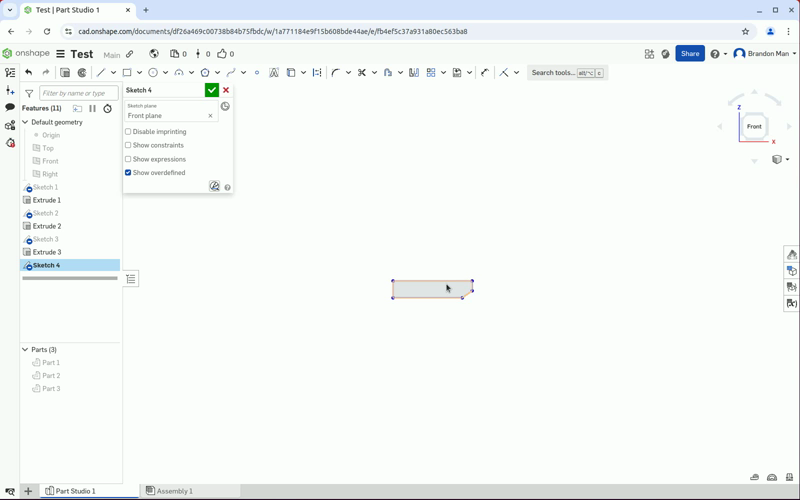
scroll(6)
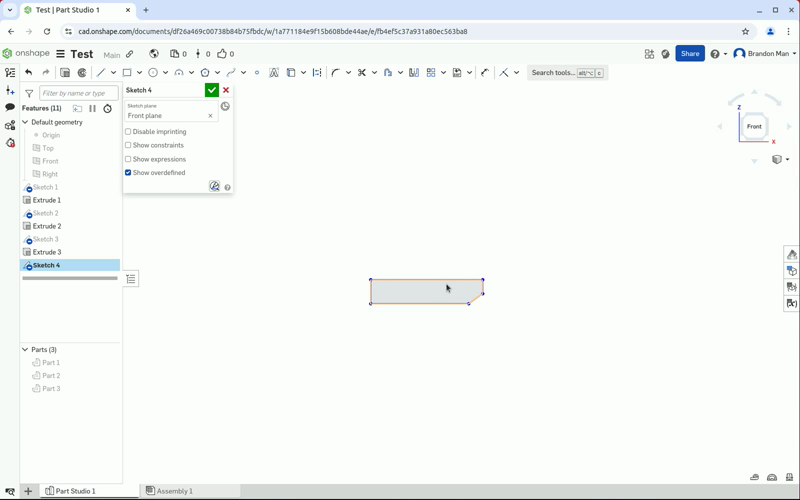
scroll(6)
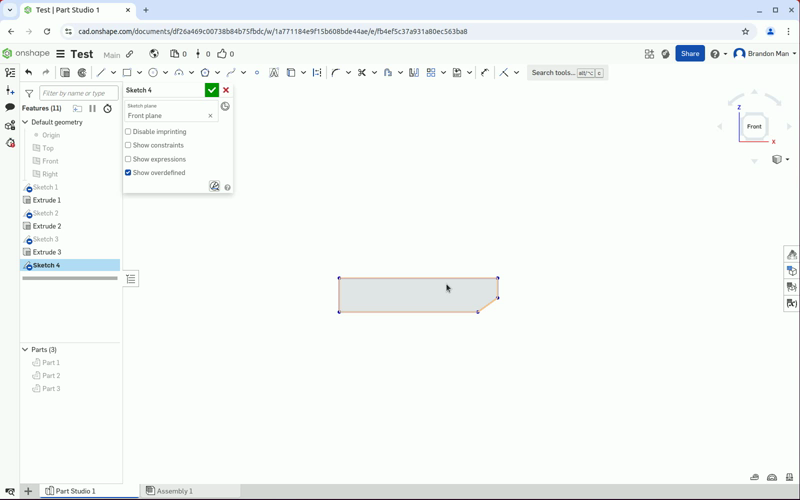
scroll(6)
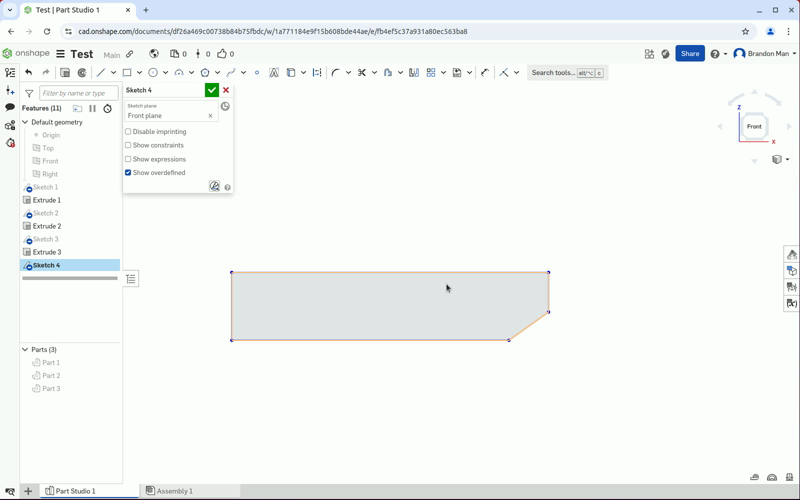
click(446, 283)
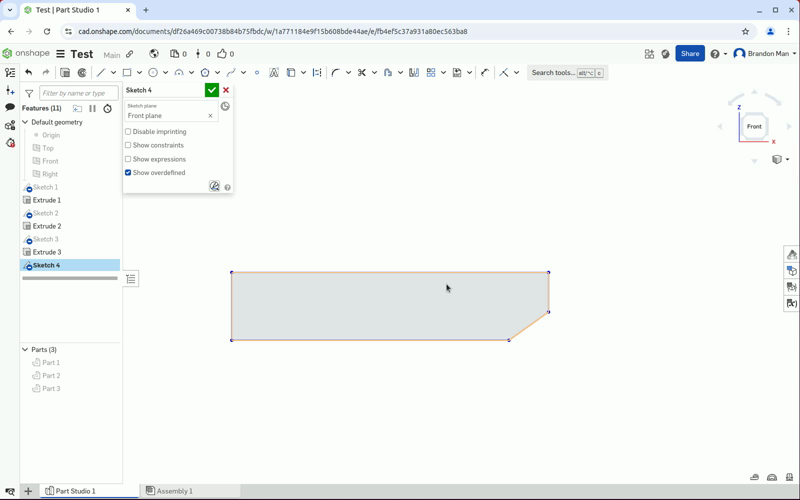
scroll(-6)
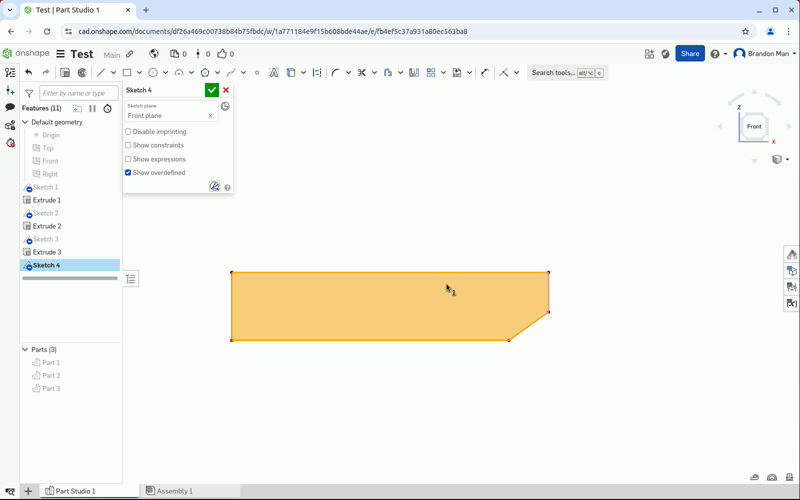
scroll(-6)
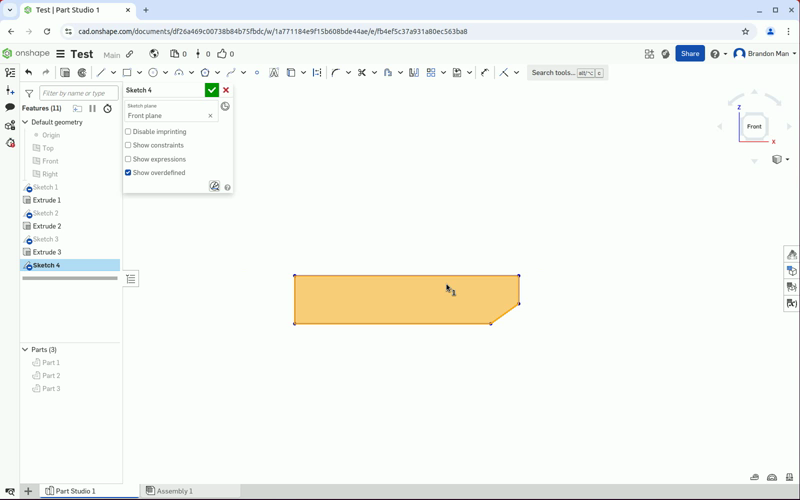
scroll(-6)
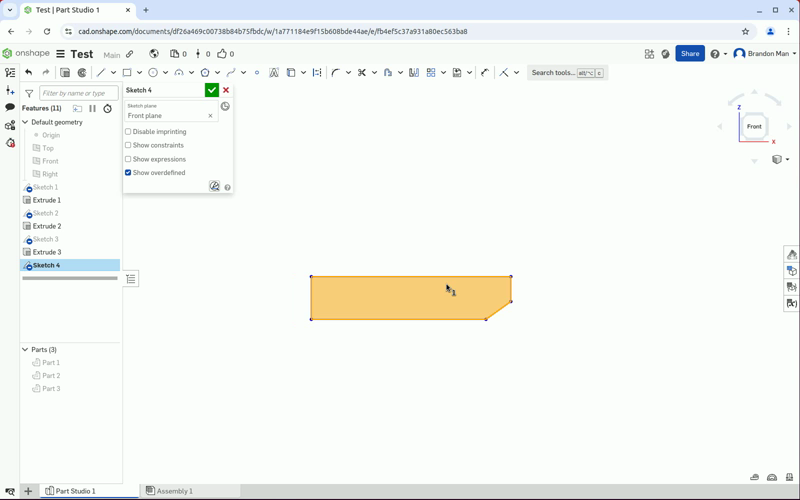
scroll(-6)
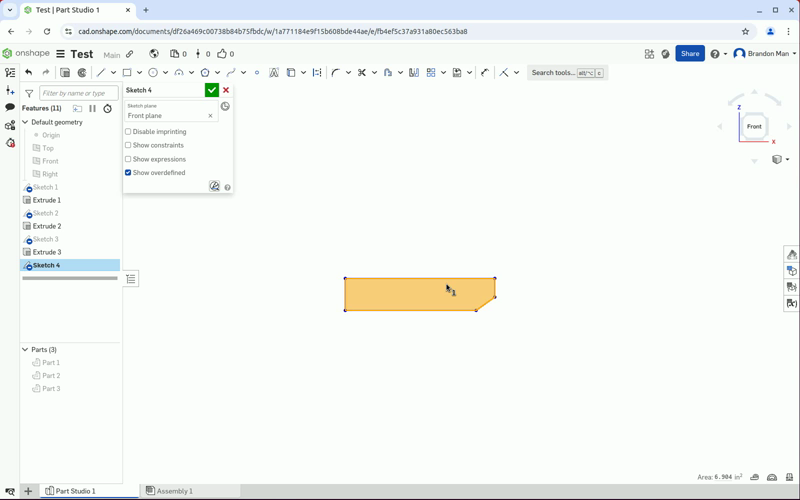
scroll(-6)
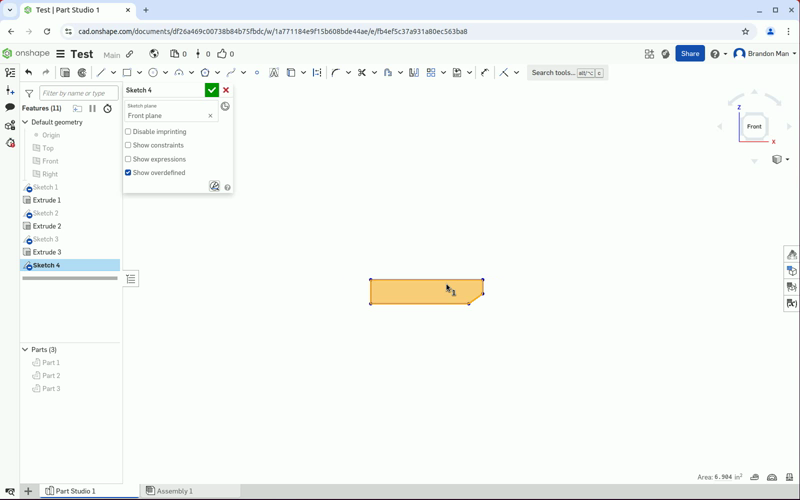
scroll(-6)
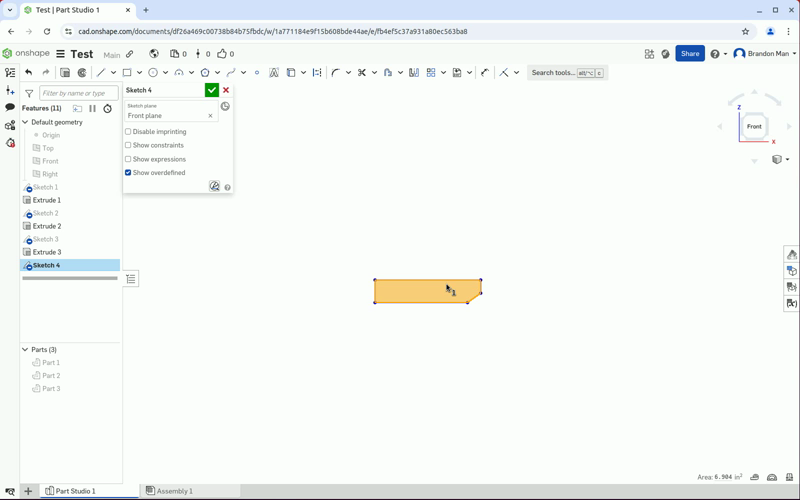
scroll(-6)
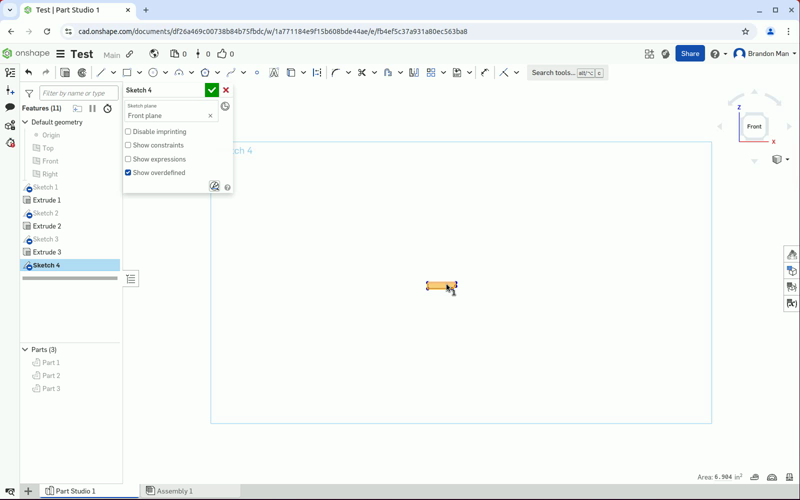
mouse_move(73, 352)
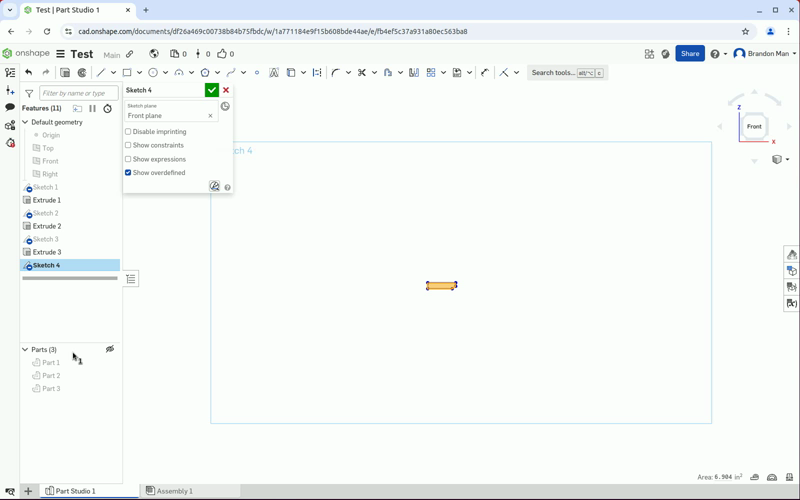
key(shift+y)
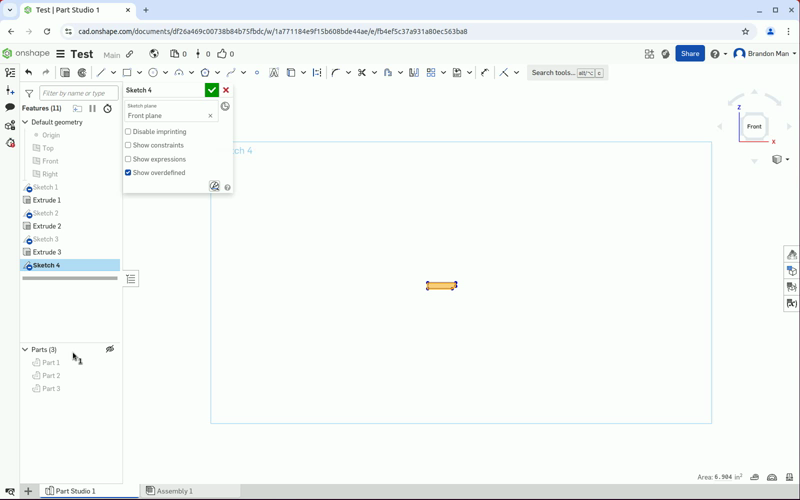
key(shift+e)
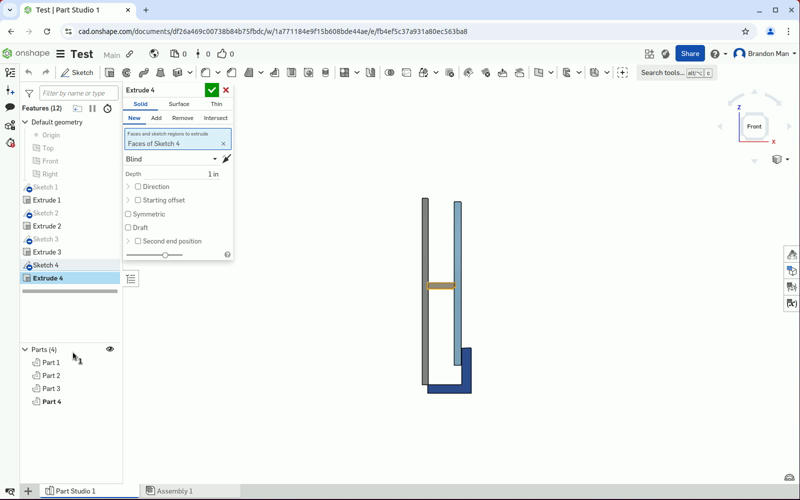
mouse_move(143, 106)
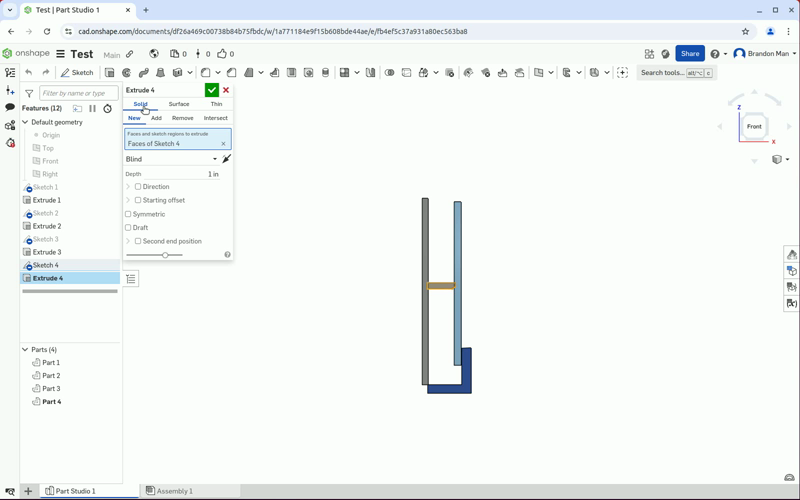
click(143, 106)
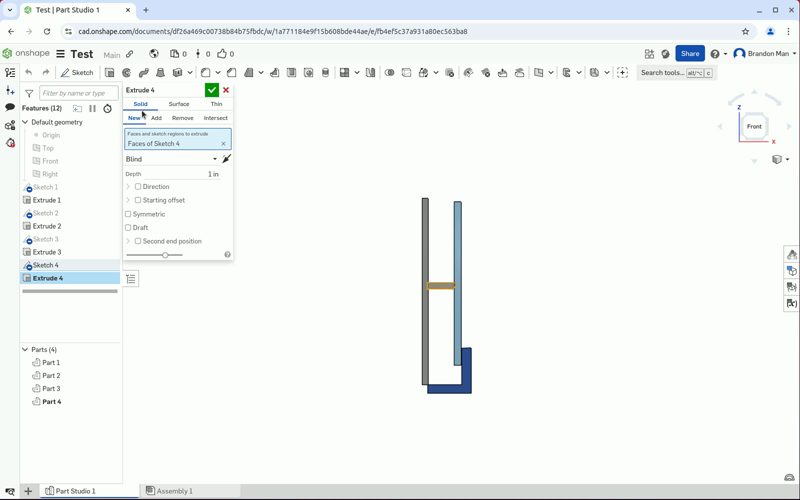
mouse_move(137, 120)
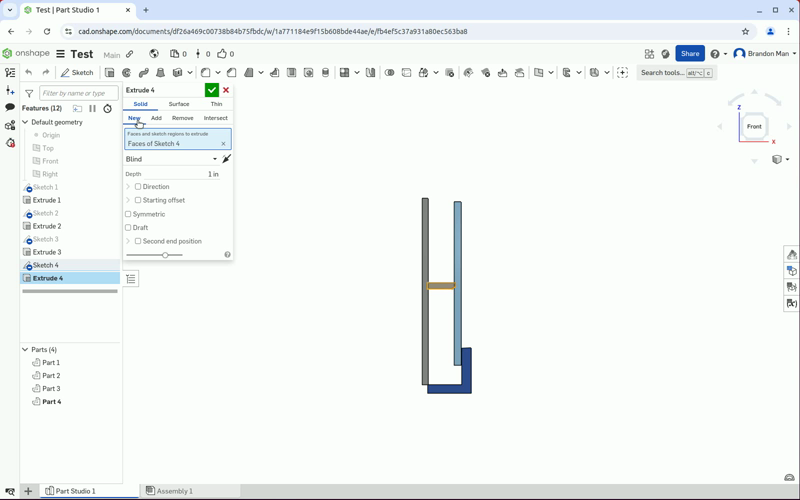
click(137, 120)
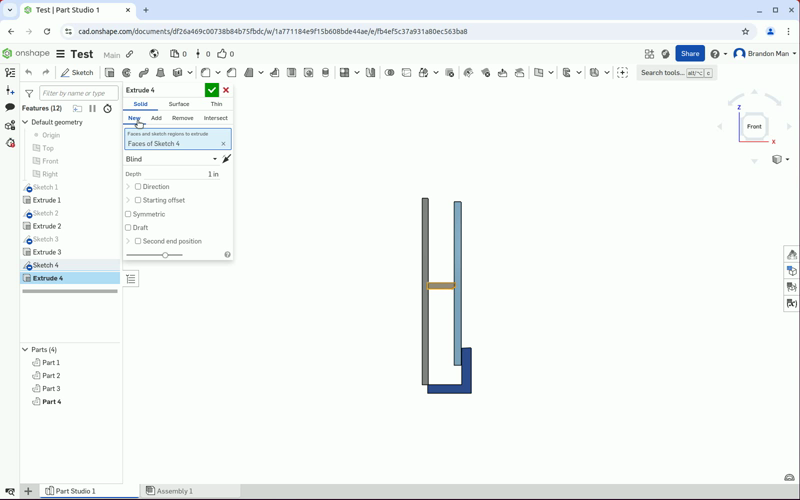
key(tab, 4)
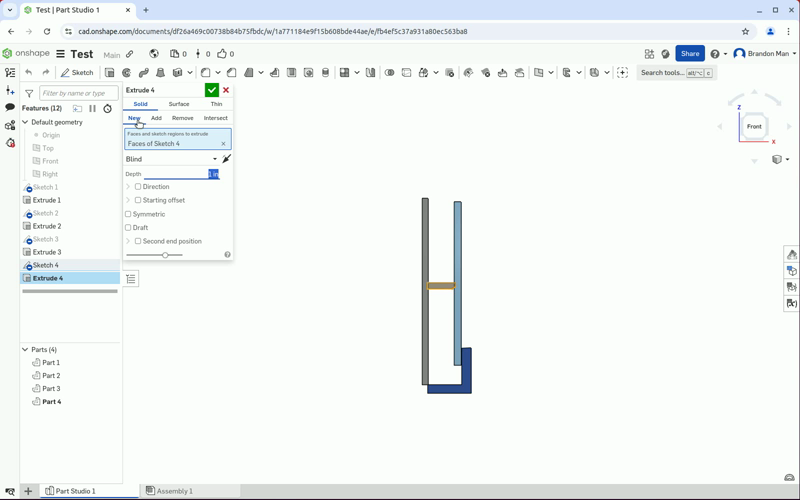
text(4.574)
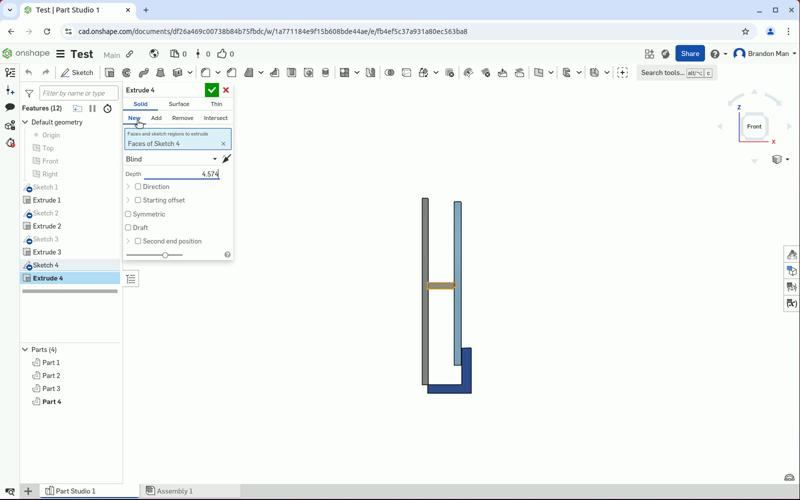
key(enter)
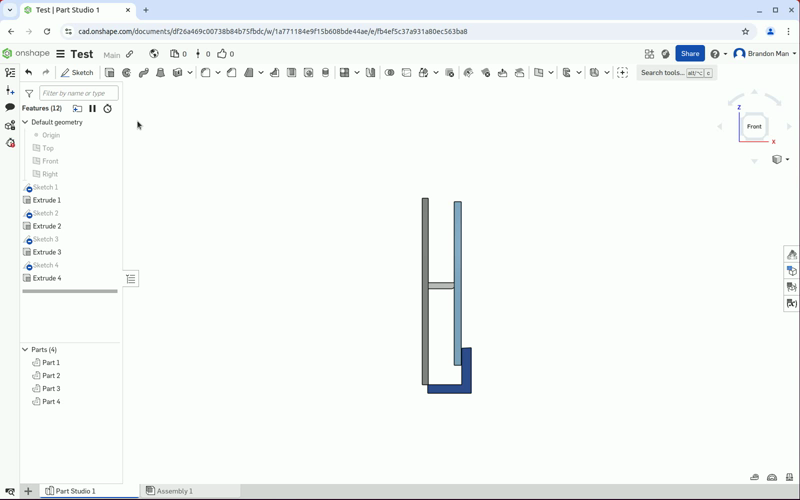
key(shift+h)
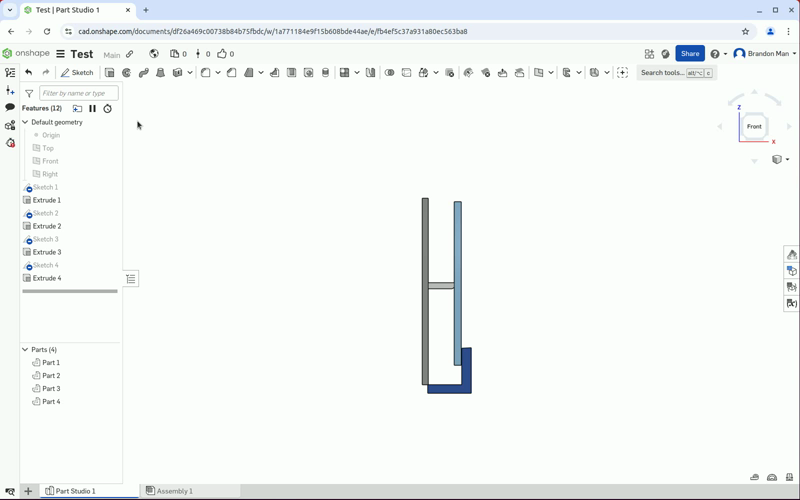
key(shift+h)
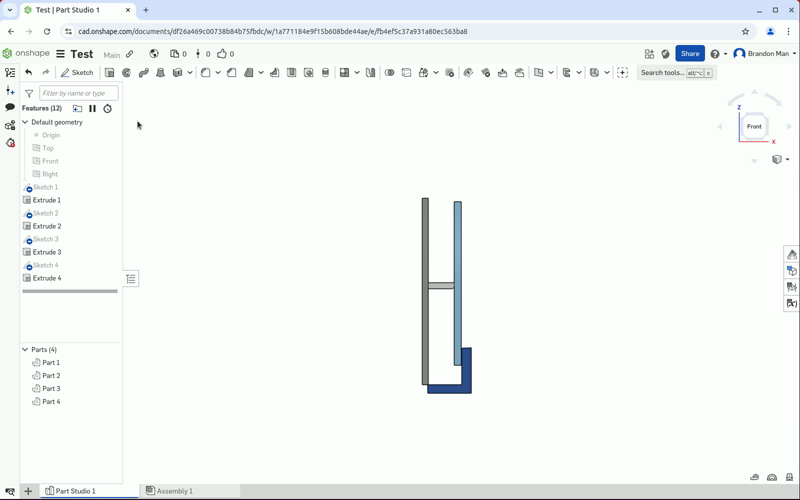
mouse_move(73, 189)
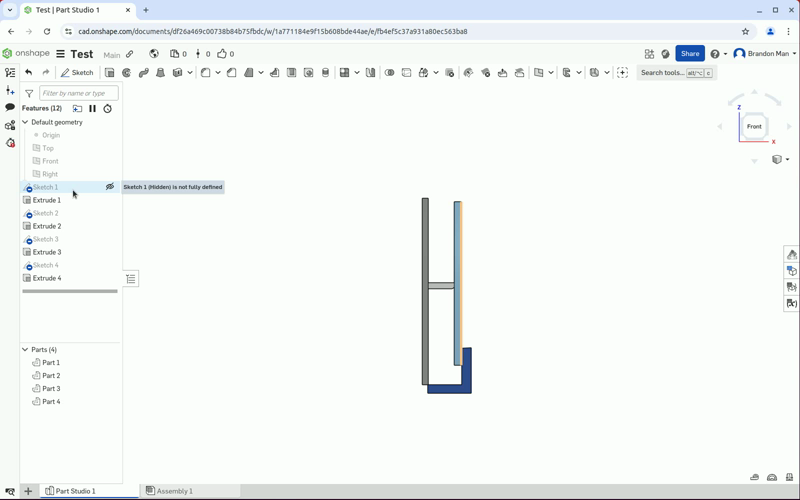
click(73, 189)
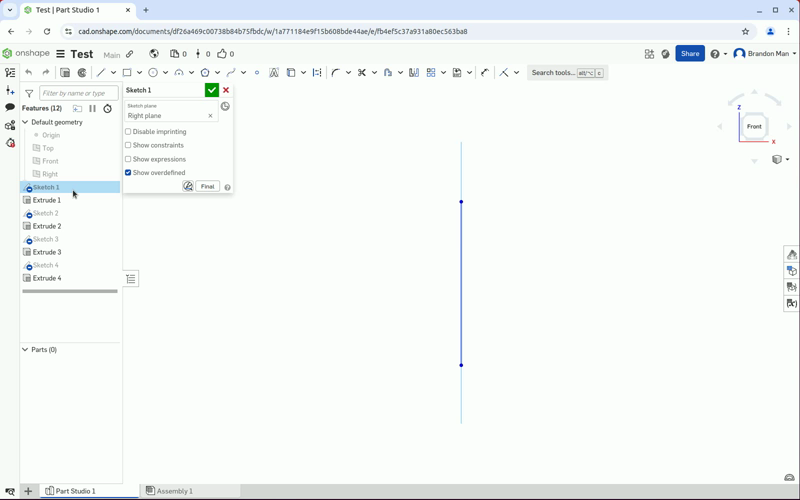
mouse_move(229, 92)
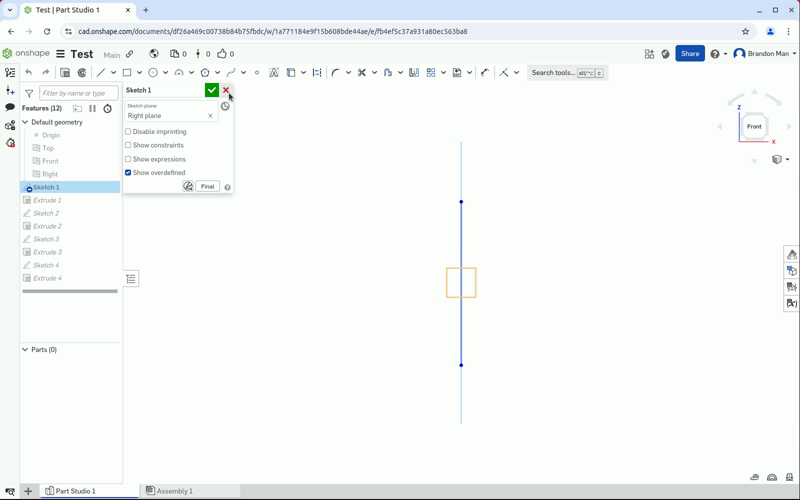
click(229, 92)
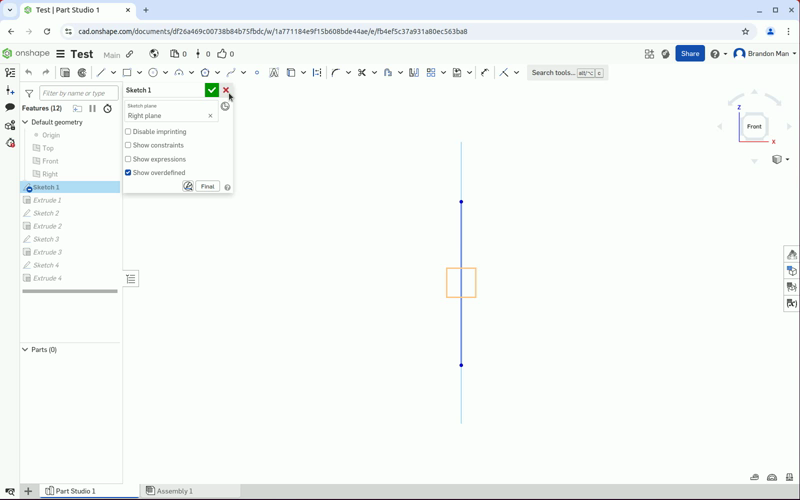
key(shift+s)
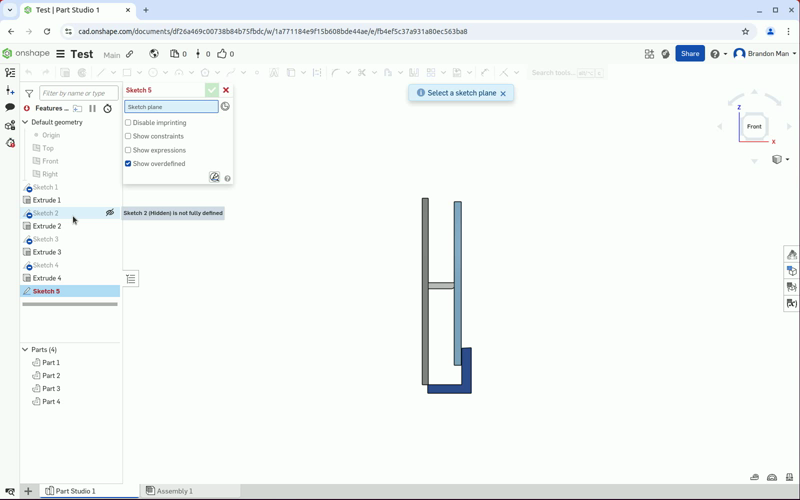
scroll(3)
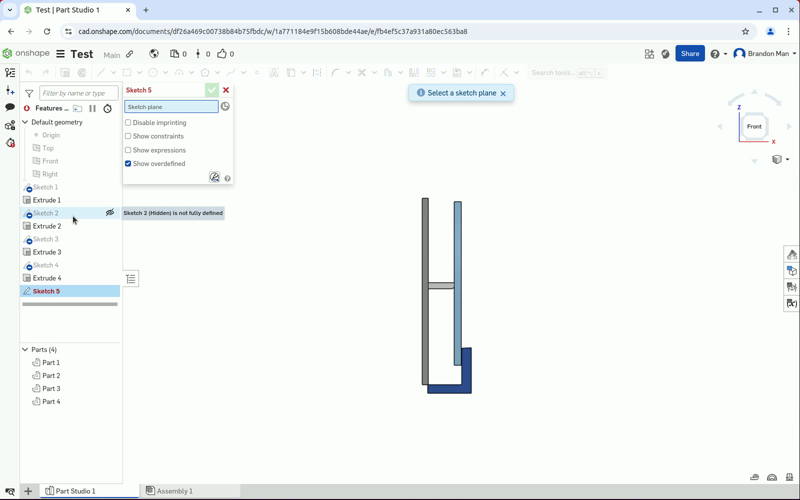
mouse_move(73, 163)
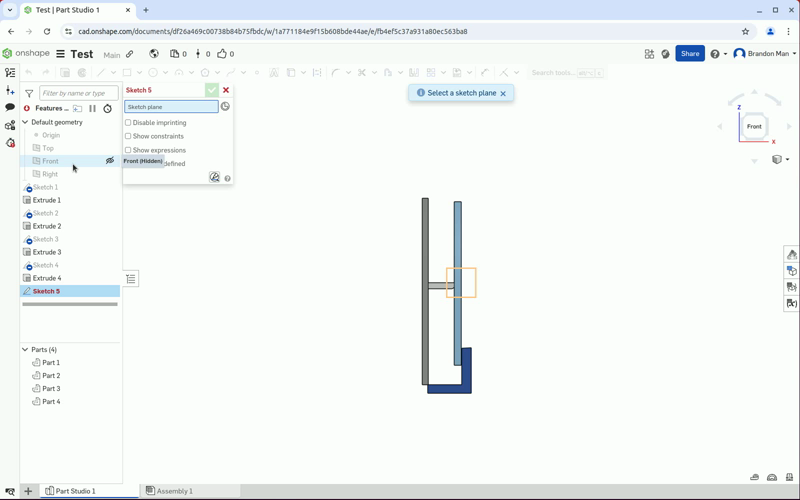
click(73, 163)
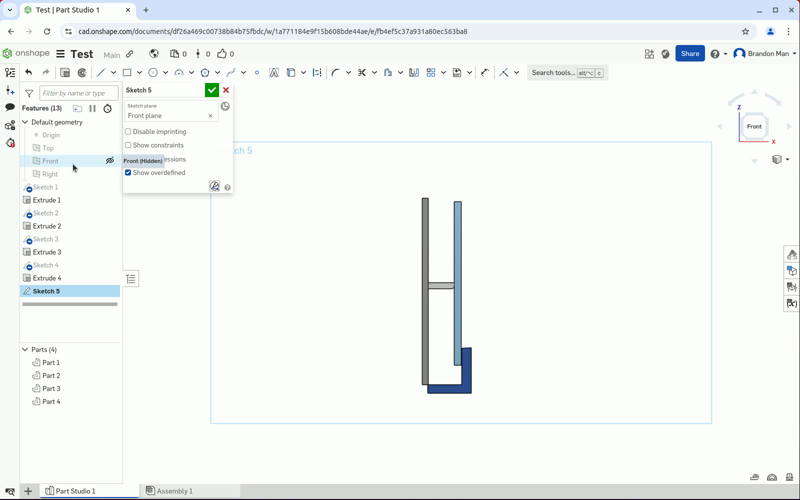
mouse_move(73, 352)
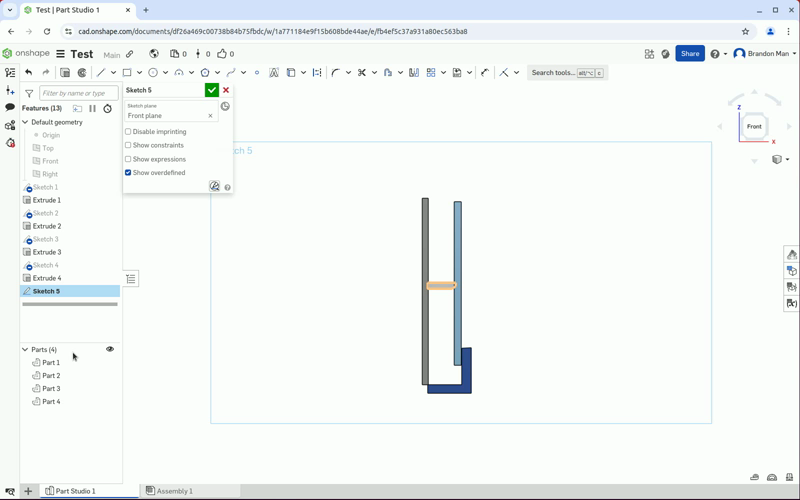
key(y)
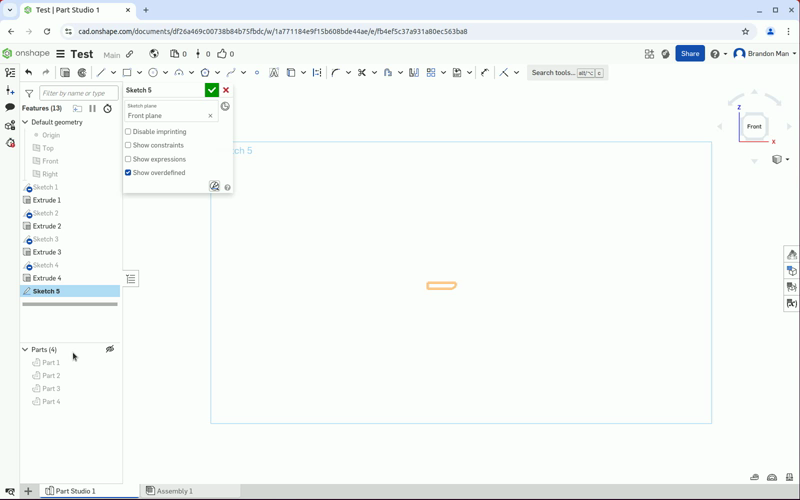
key(l)
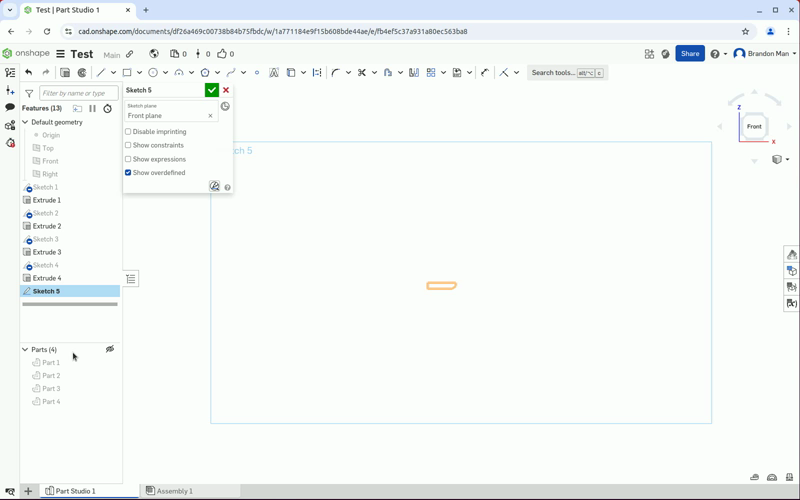
key_down(shift)
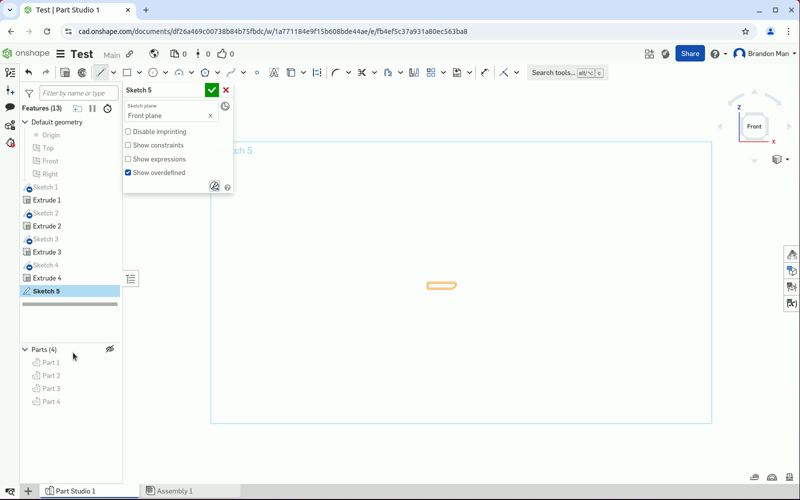
mouse_move(427, 292)
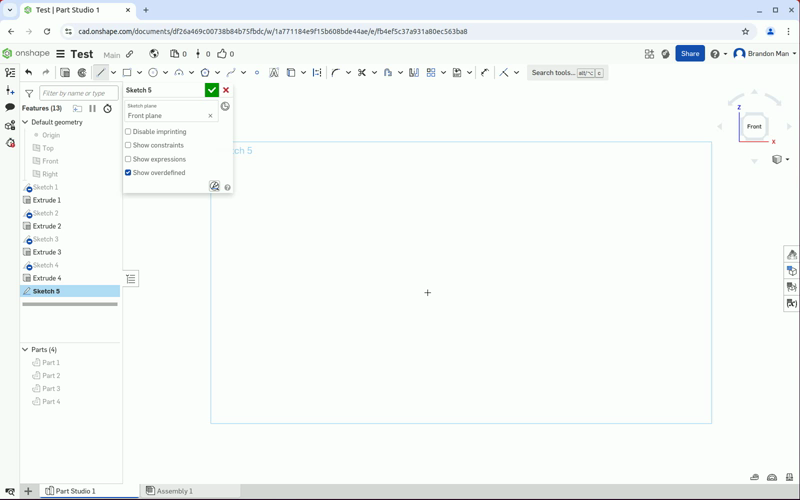
click(427, 292)
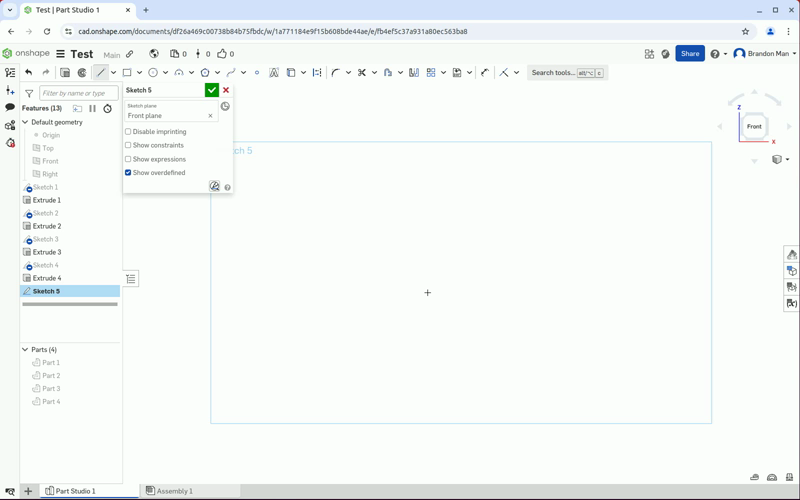
key_up(shift)
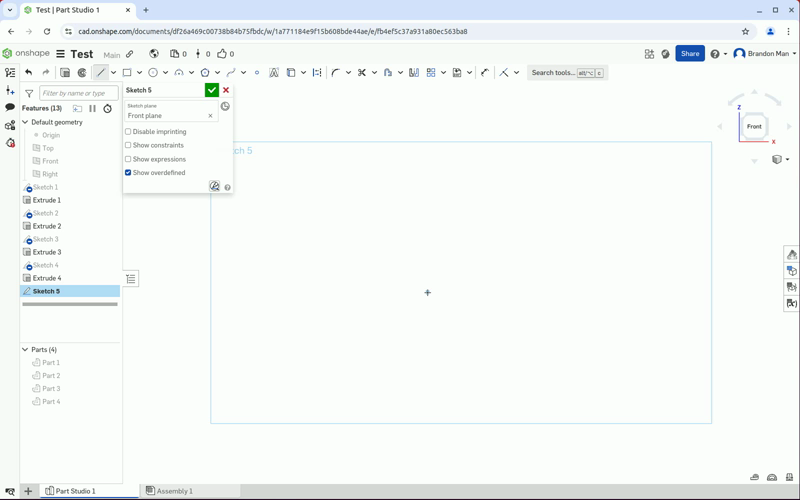
key_down(shift)
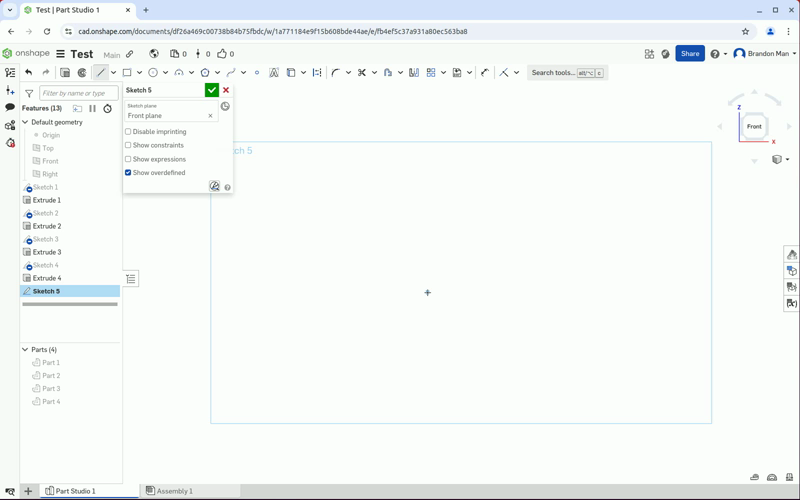
mouse_move(457, 292)
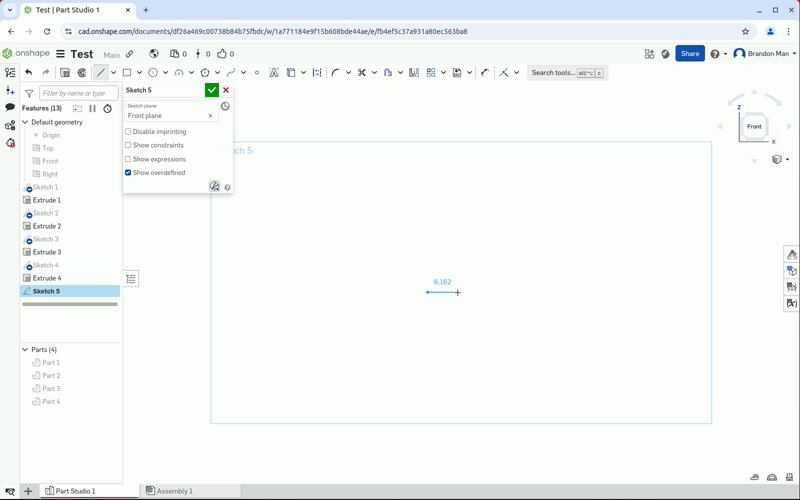
mouse_move(428, 309)
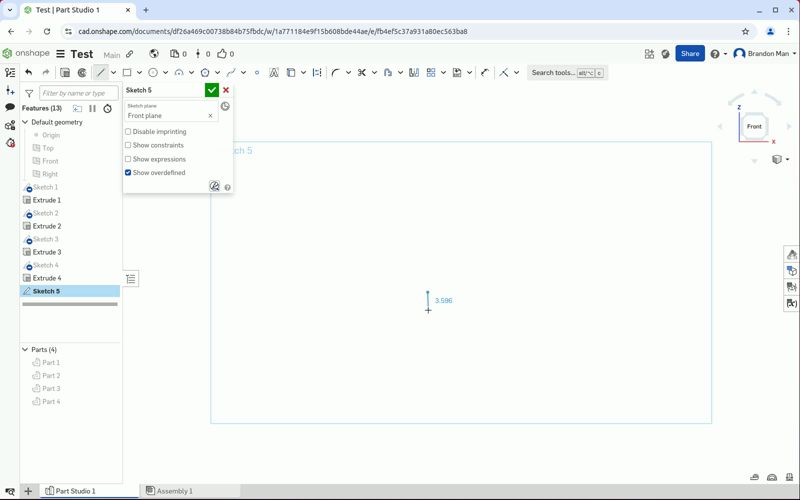
click(428, 309)
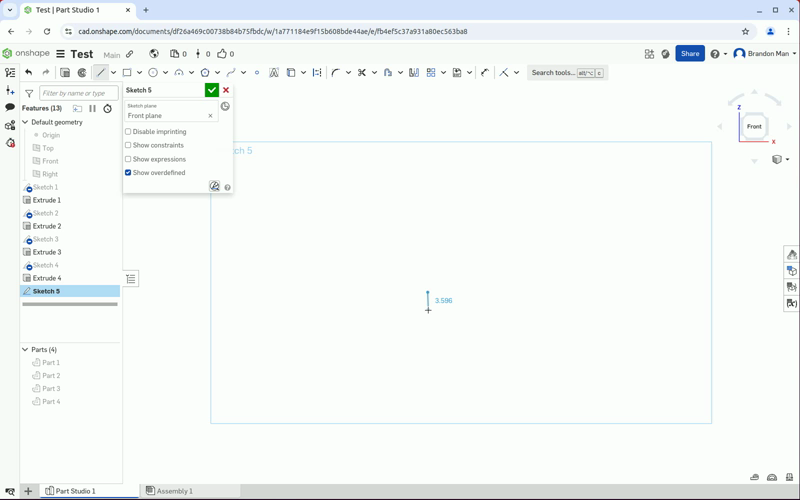
key_up(shift)
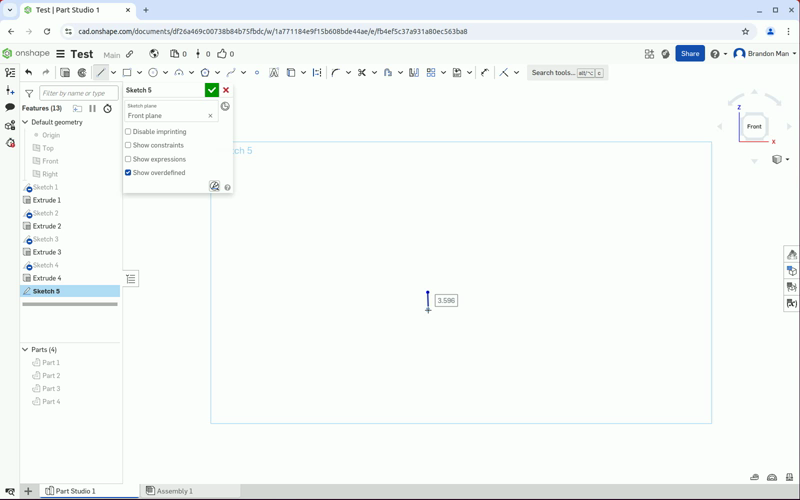
key_down(shift)
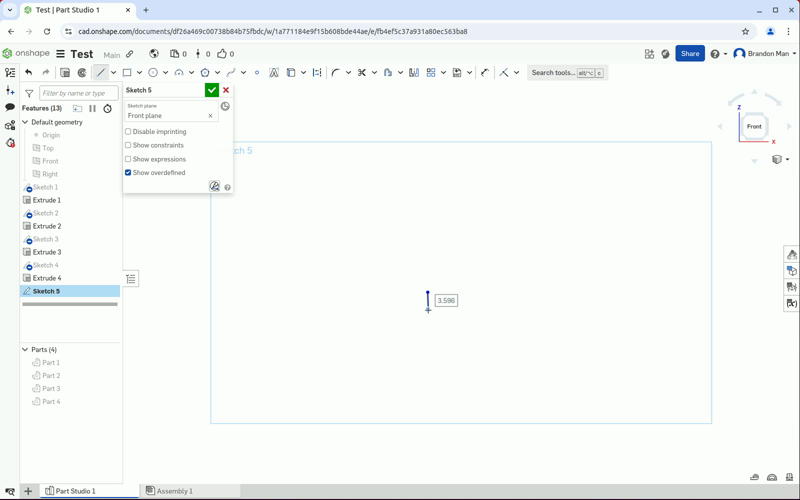
mouse_move(458, 309)
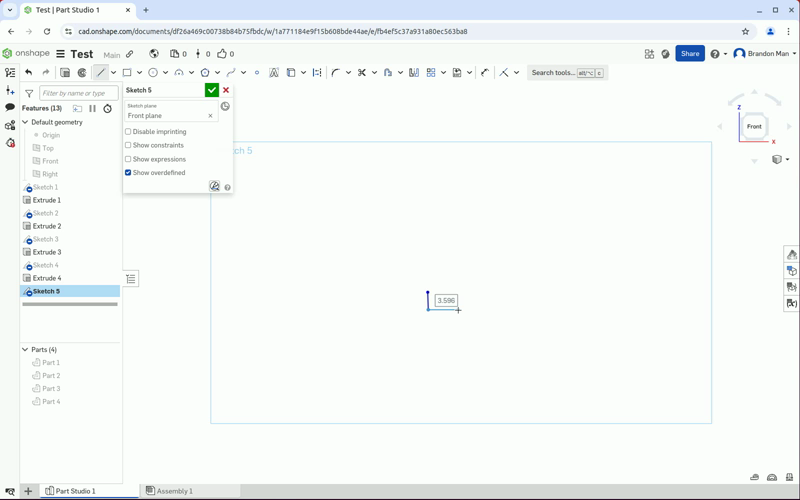
mouse_move(455, 296)
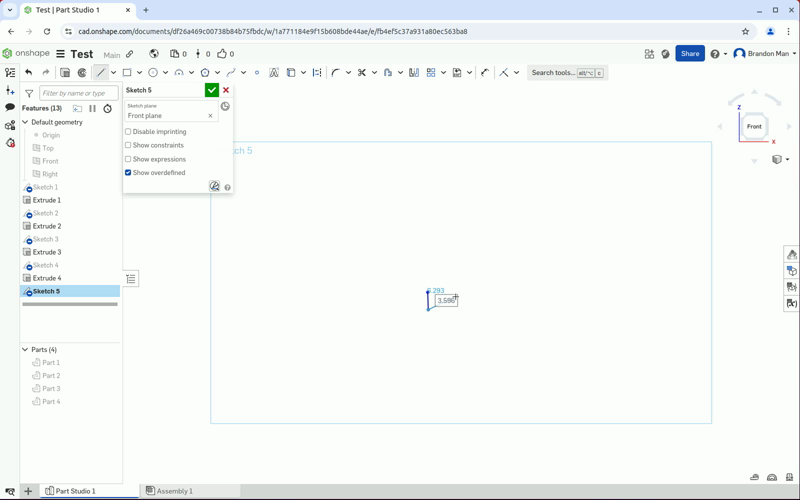
click(455, 296)
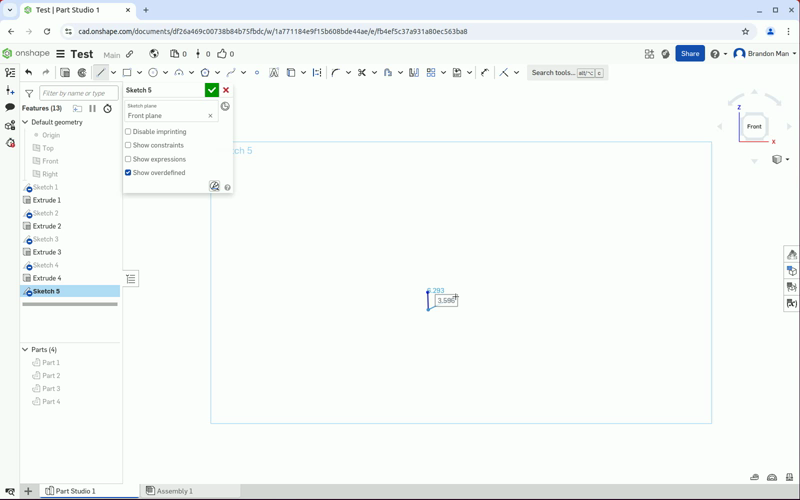
key_up(shift)
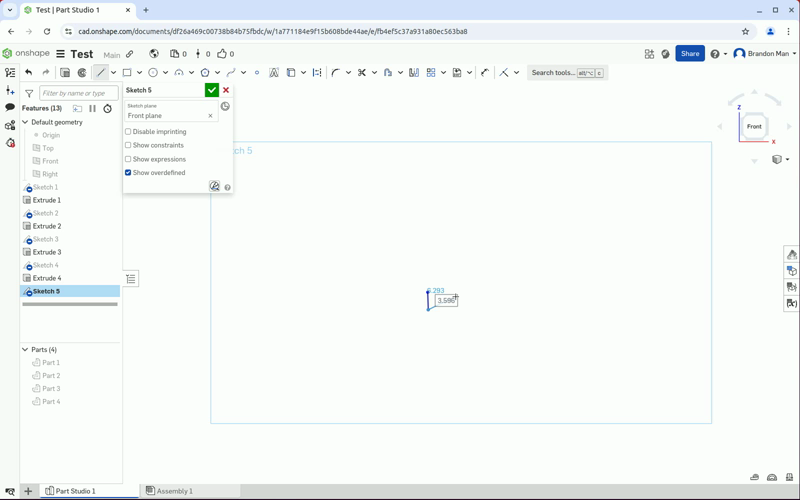
key_down(shift)
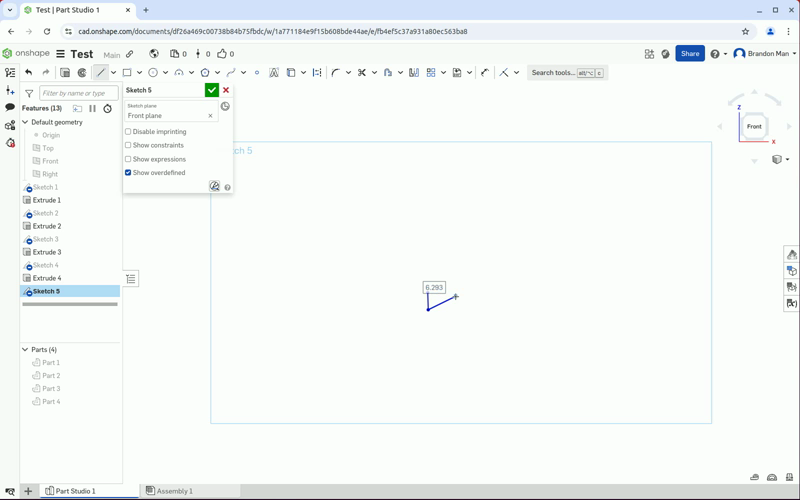
mouse_move(485, 296)
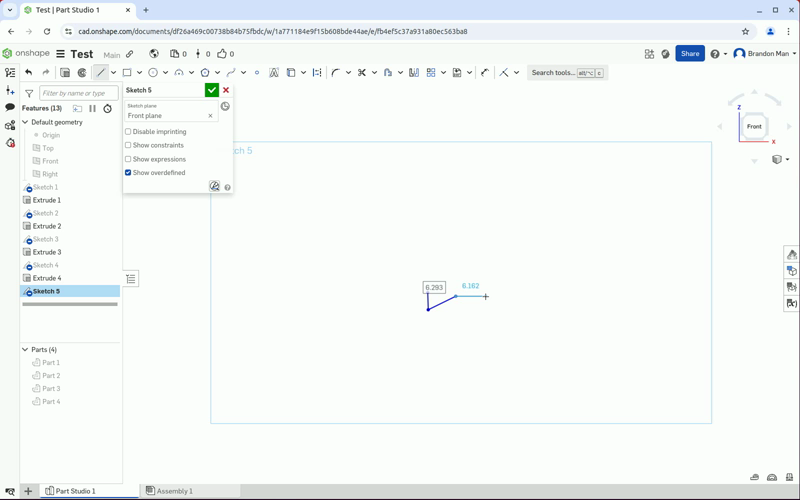
mouse_move(455, 294)
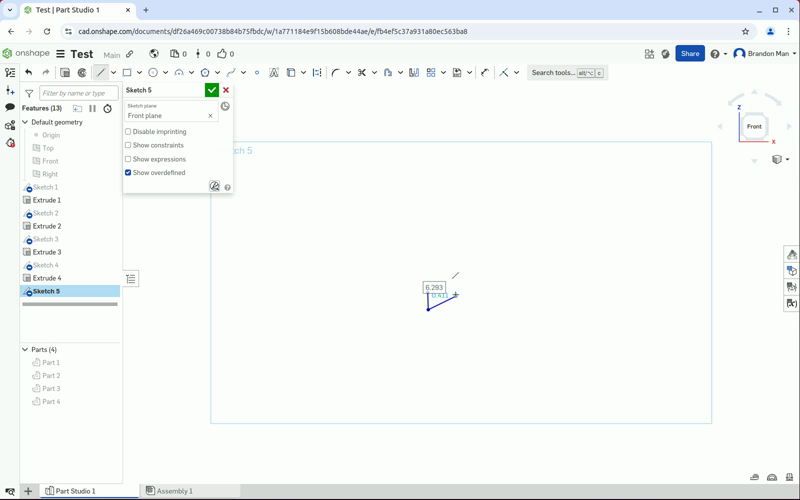
scroll(6)
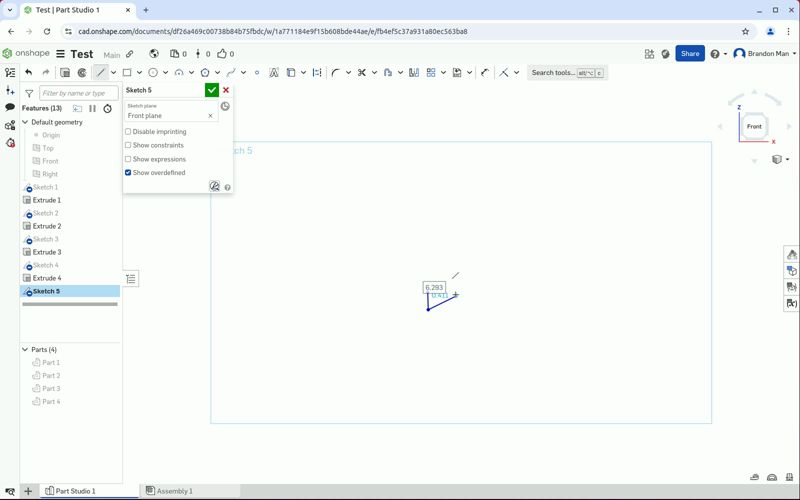
scroll(6)
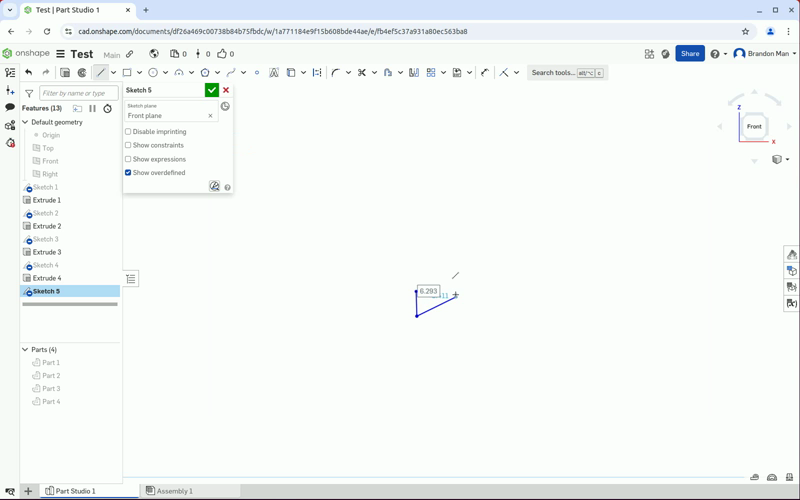
scroll(6)
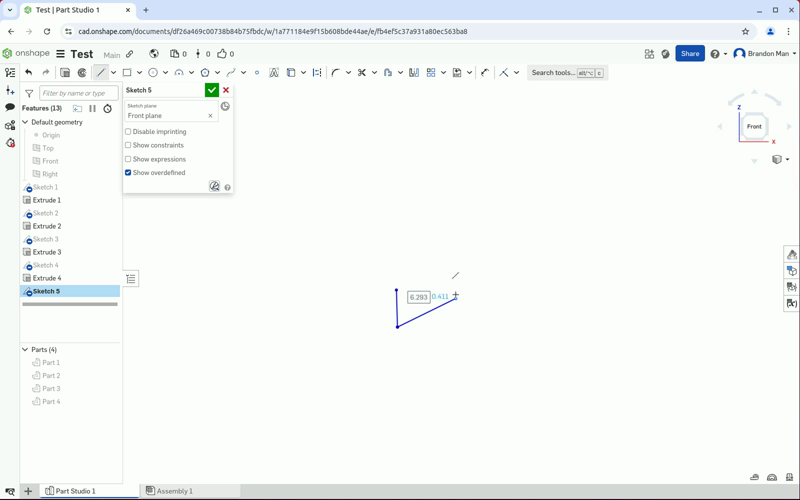
scroll(6)
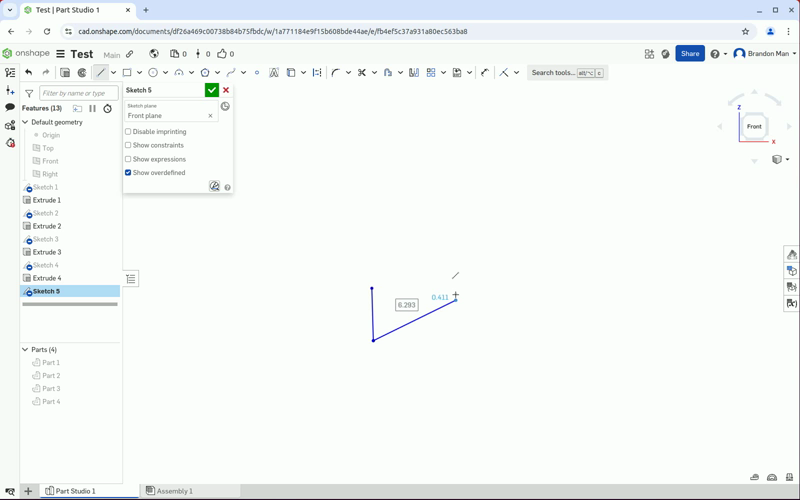
scroll(6)
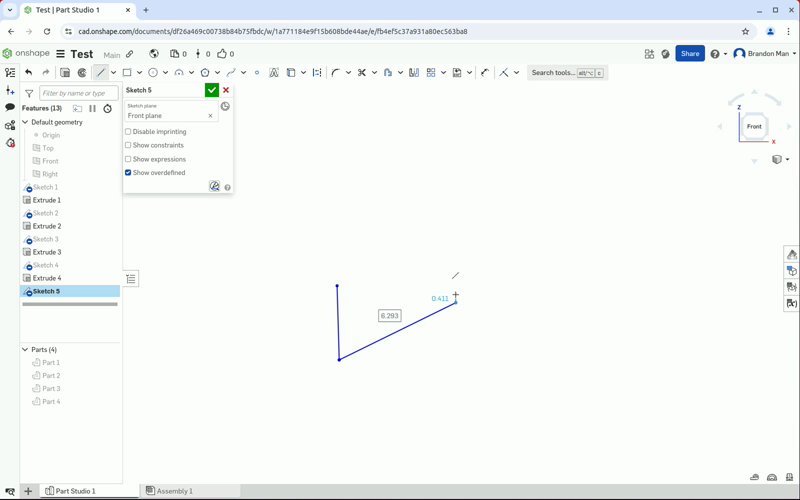
scroll(6)
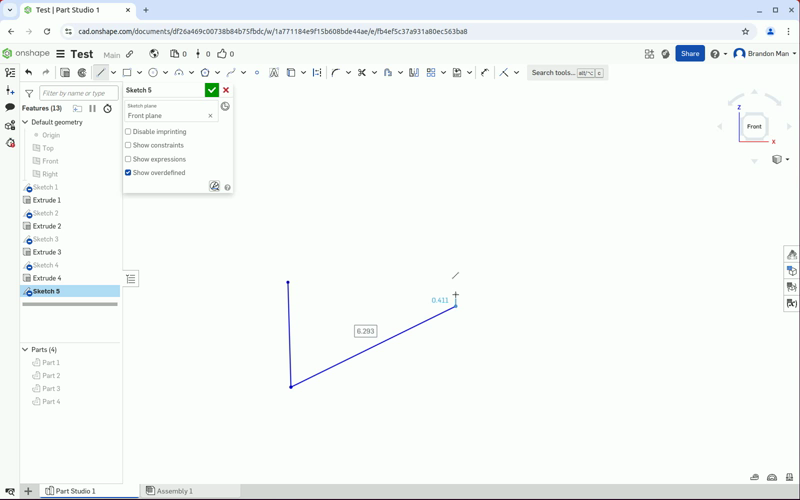
scroll(6)
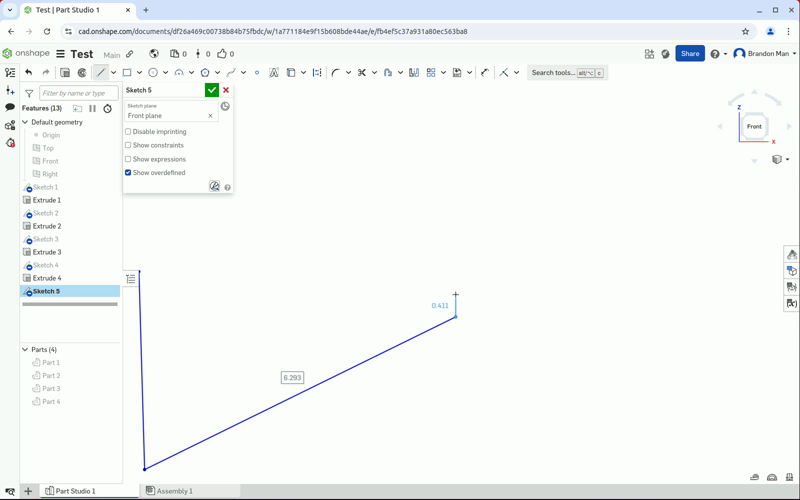
click(455, 294)
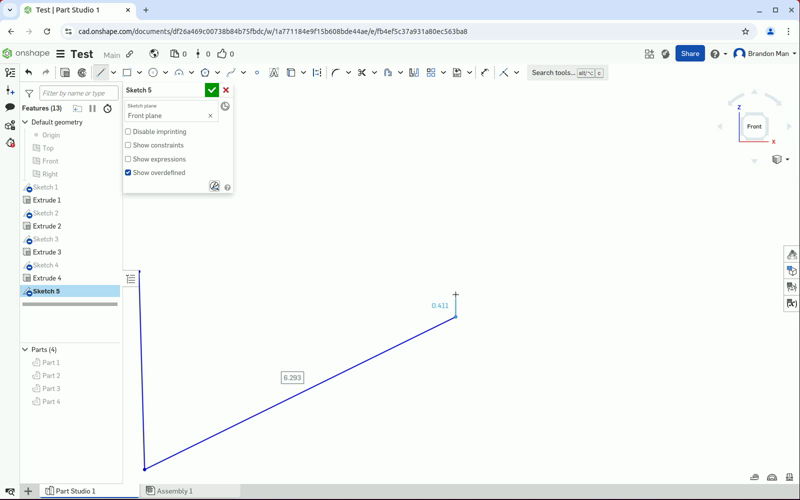
scroll(-6)
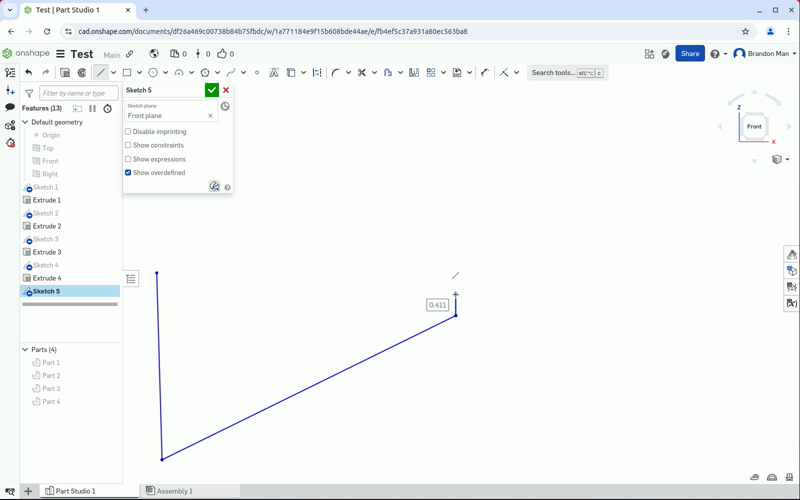
scroll(-6)
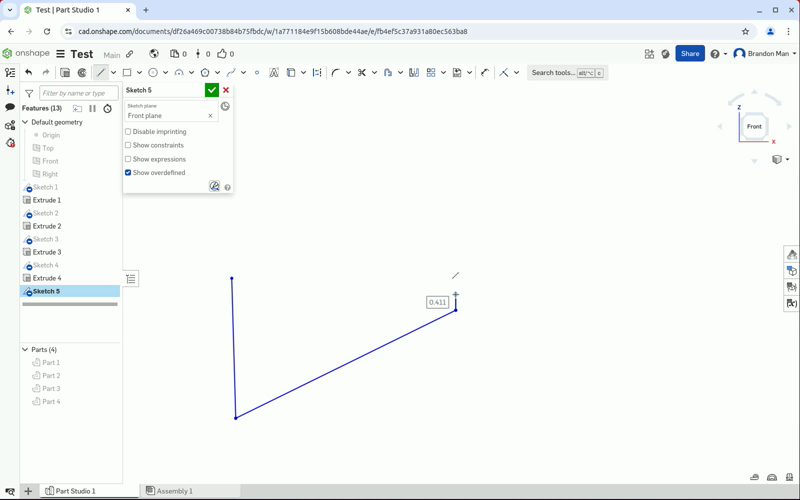
scroll(-6)
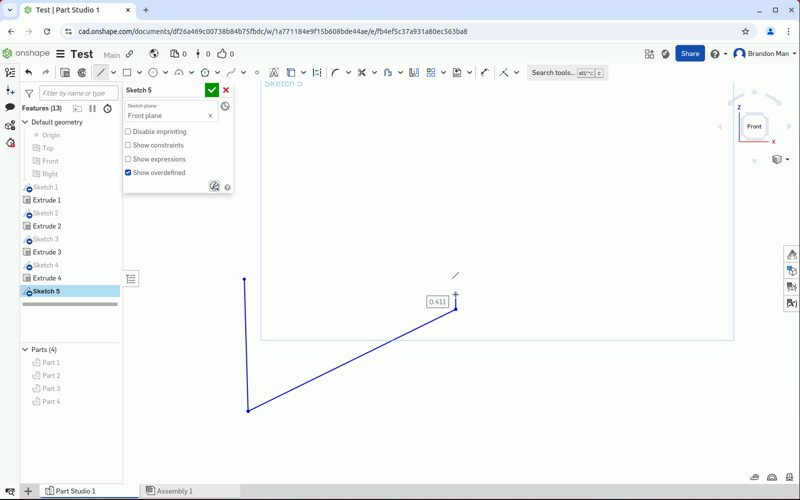
scroll(-6)
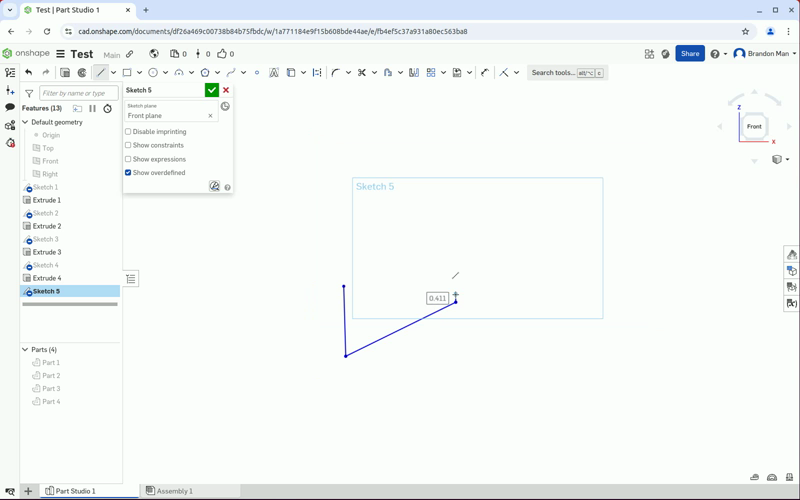
scroll(-6)
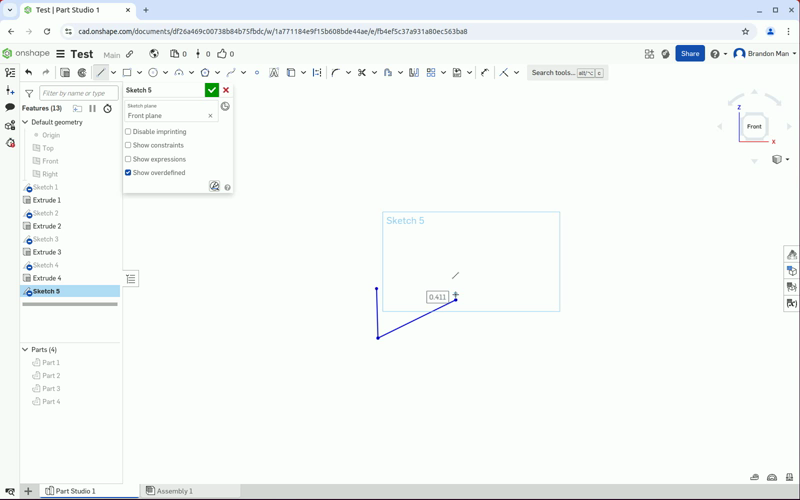
scroll(-6)
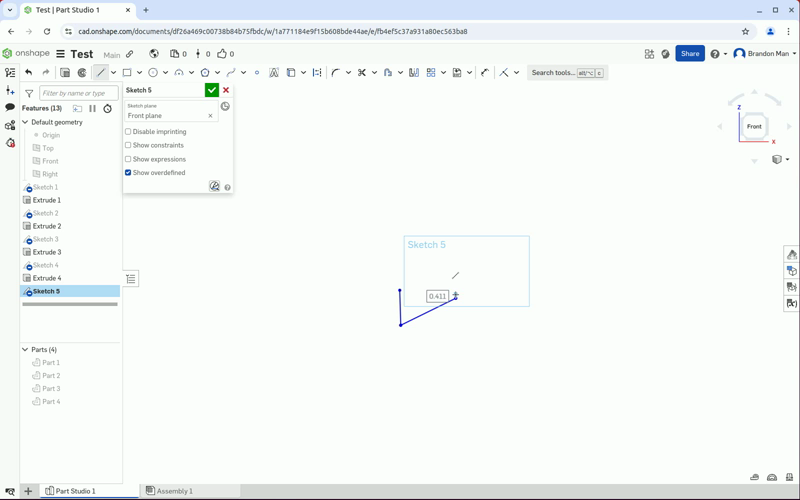
scroll(-6)
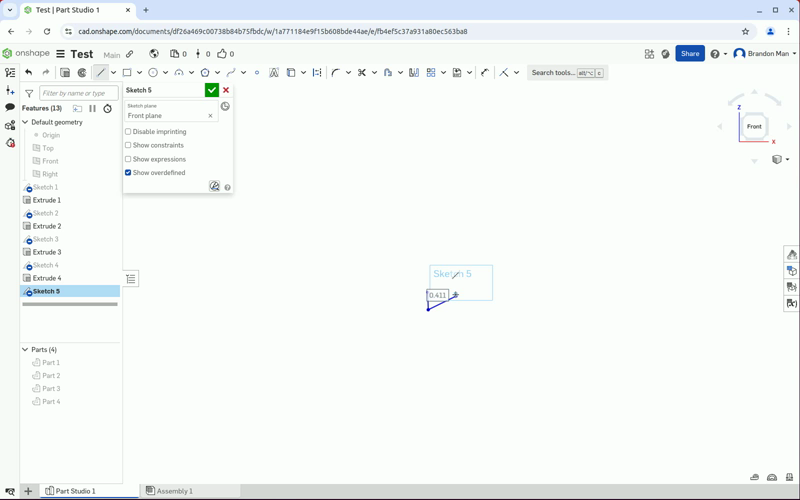
key_up(shift)
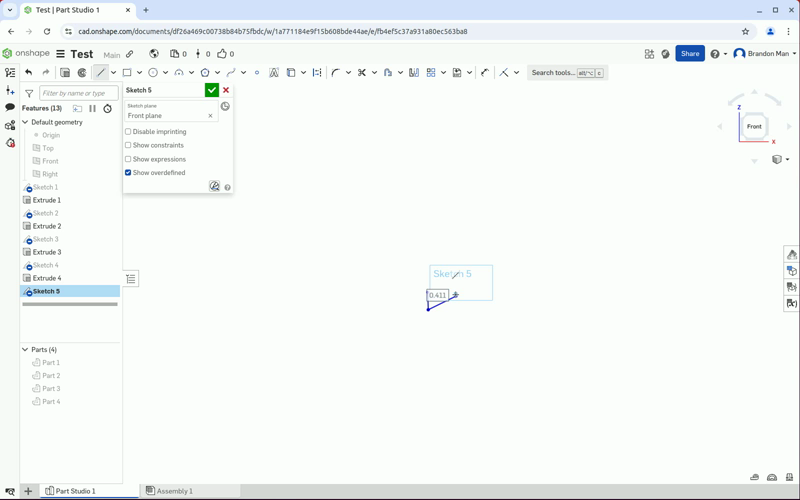
key_down(shift)
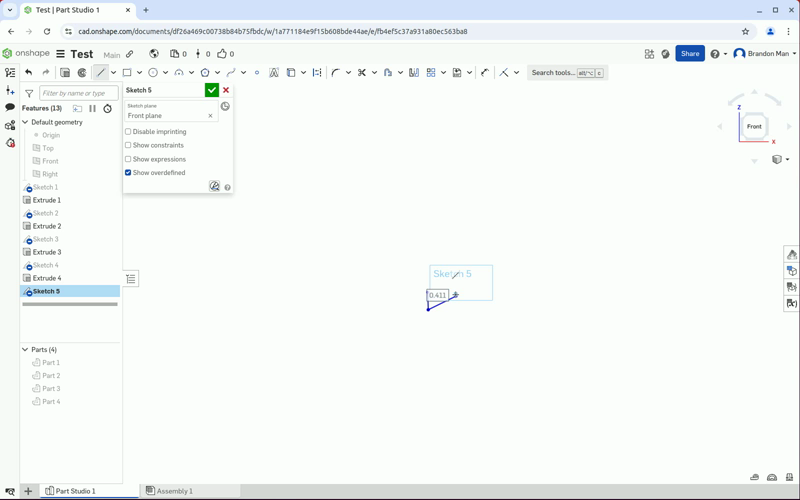
mouse_move(485, 294)
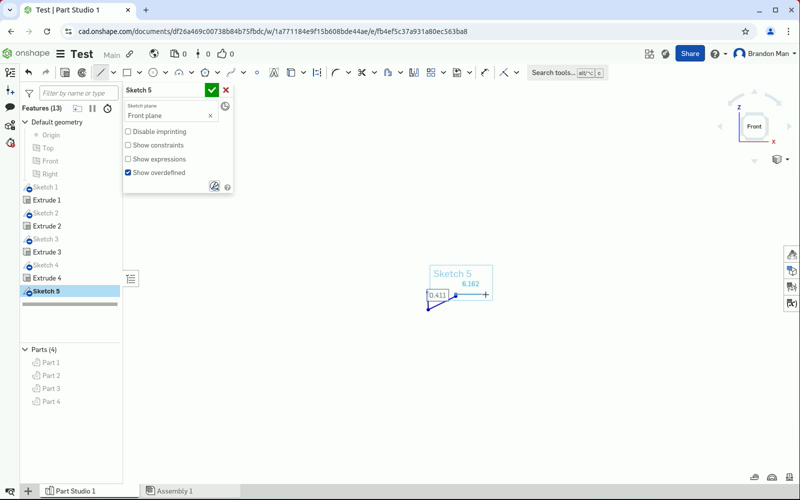
mouse_move(451, 291)
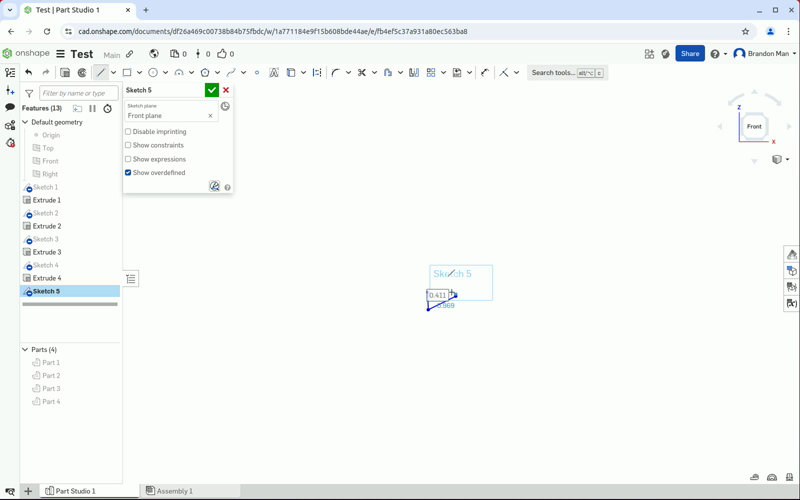
scroll(6)
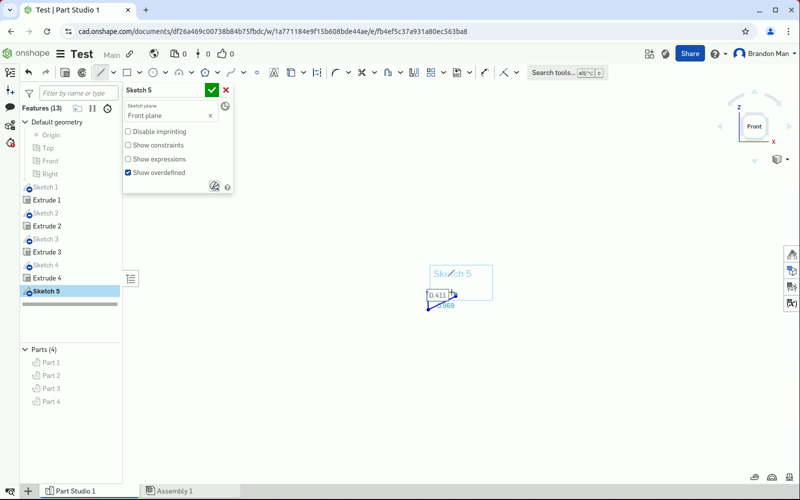
scroll(6)
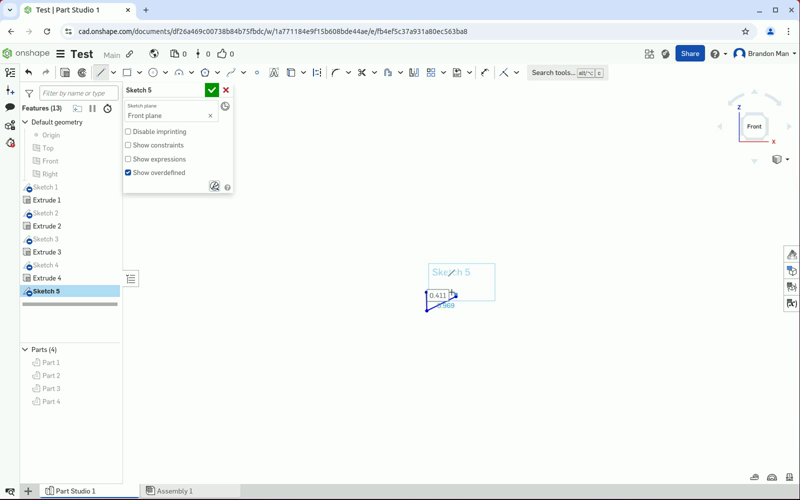
scroll(6)
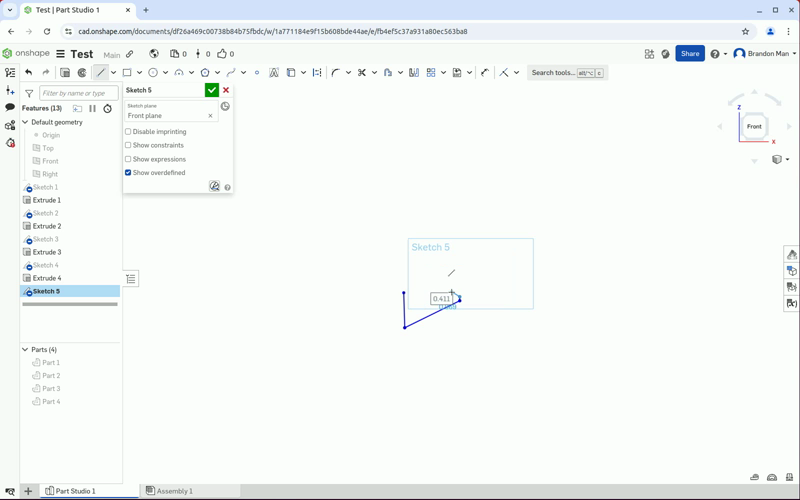
scroll(6)
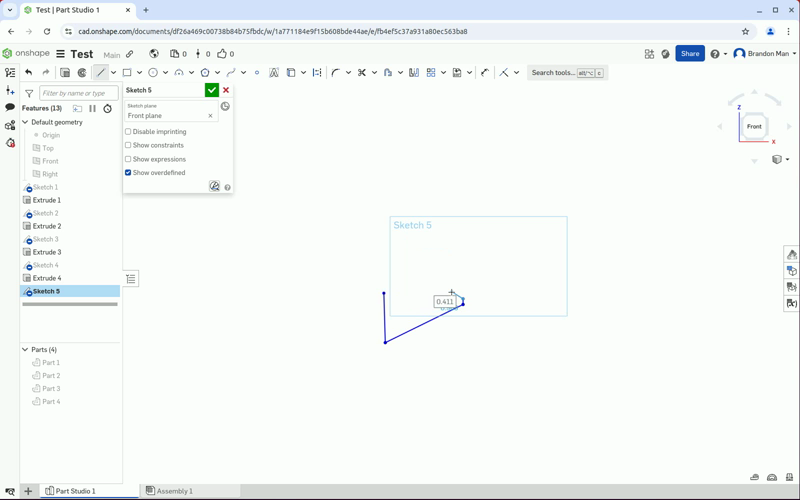
scroll(6)
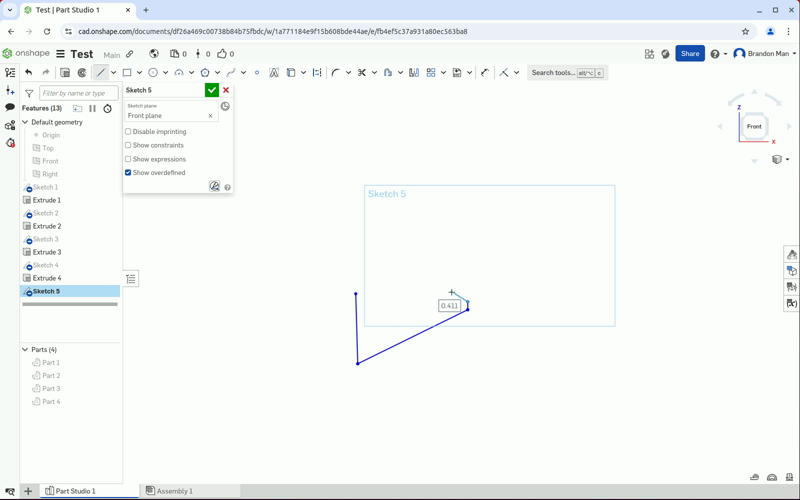
scroll(6)
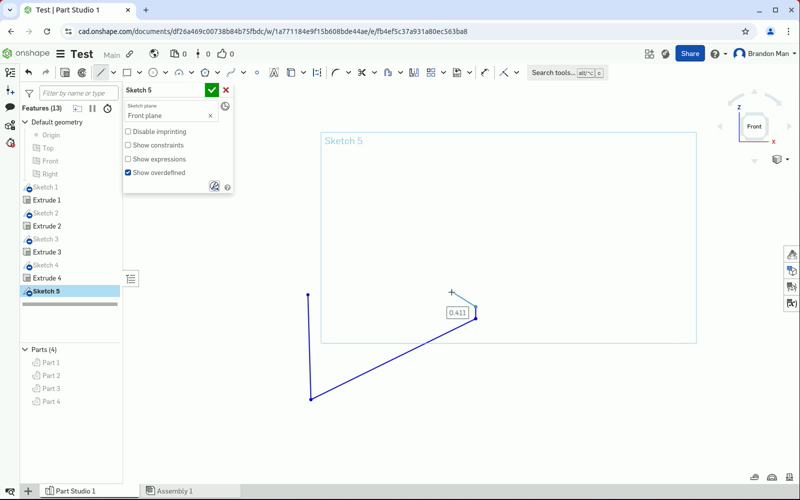
scroll(6)
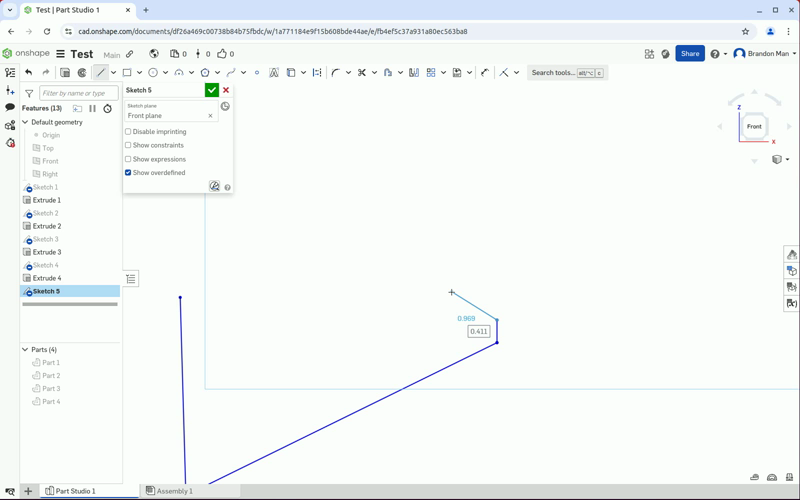
click(451, 291)
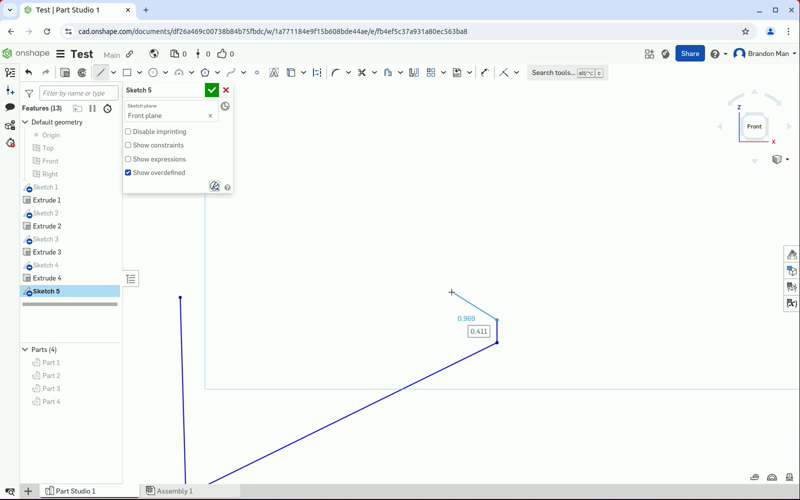
scroll(-6)
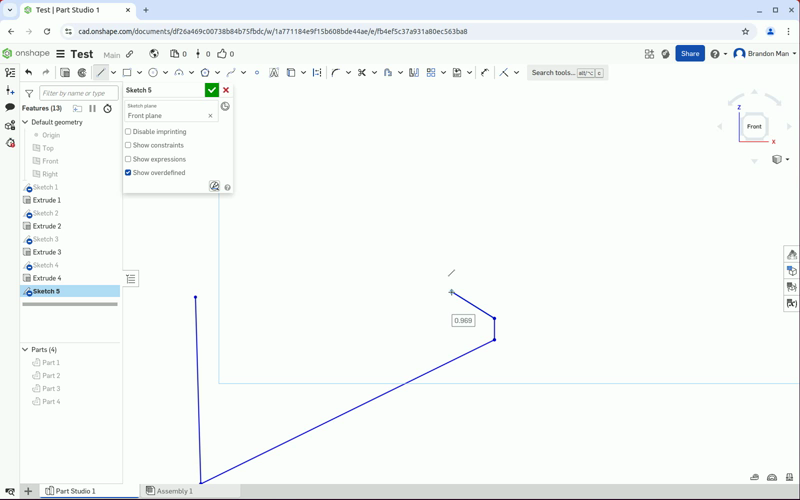
scroll(-6)
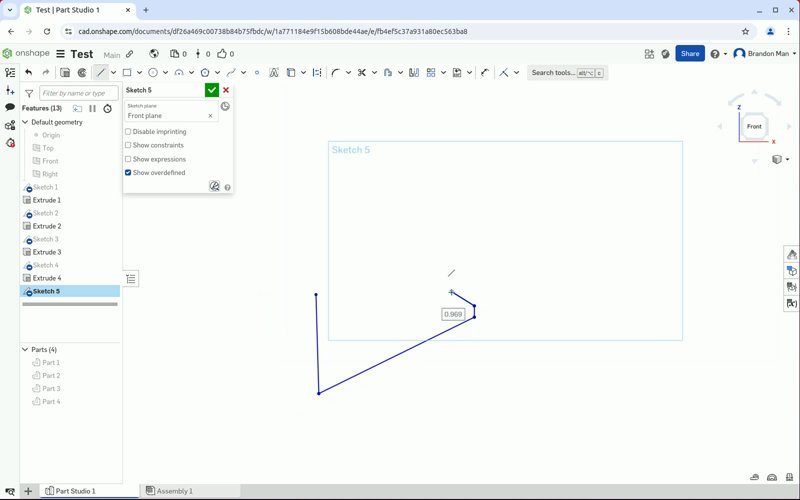
scroll(-6)
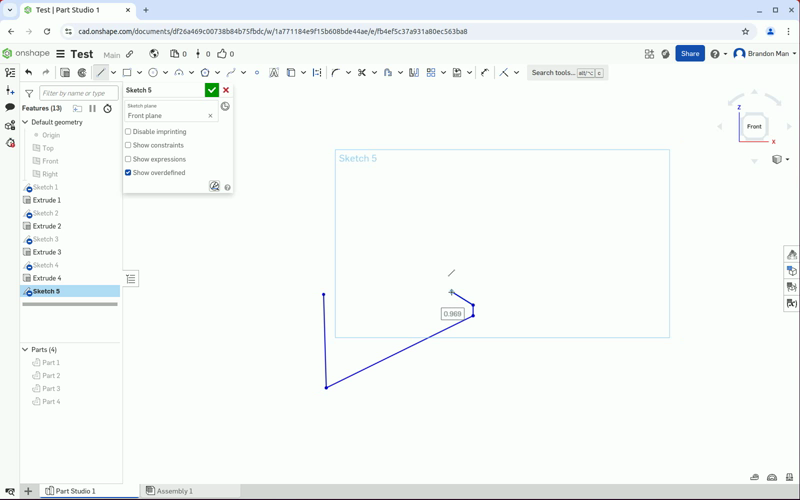
scroll(-6)
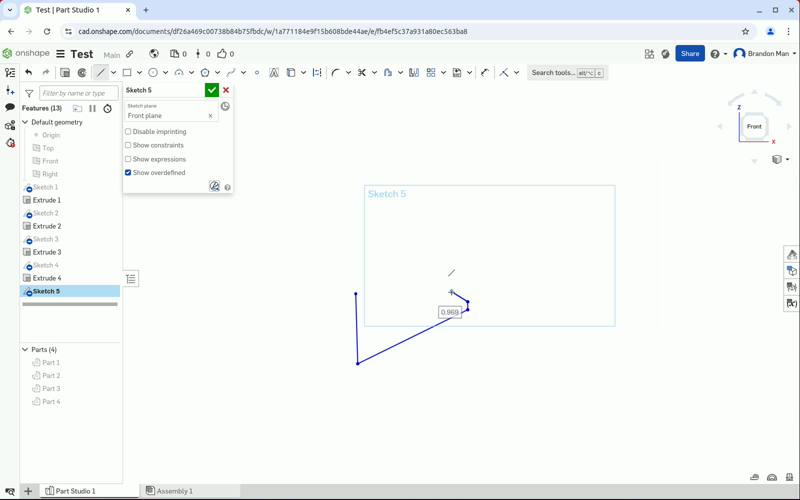
scroll(-6)
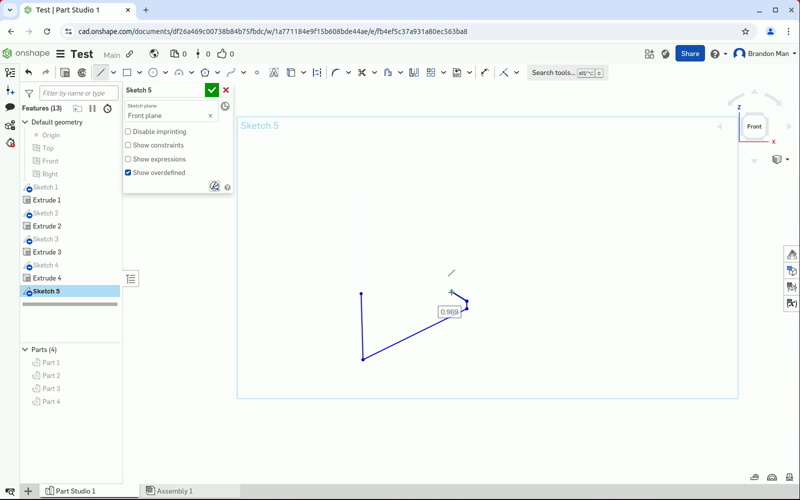
scroll(-6)
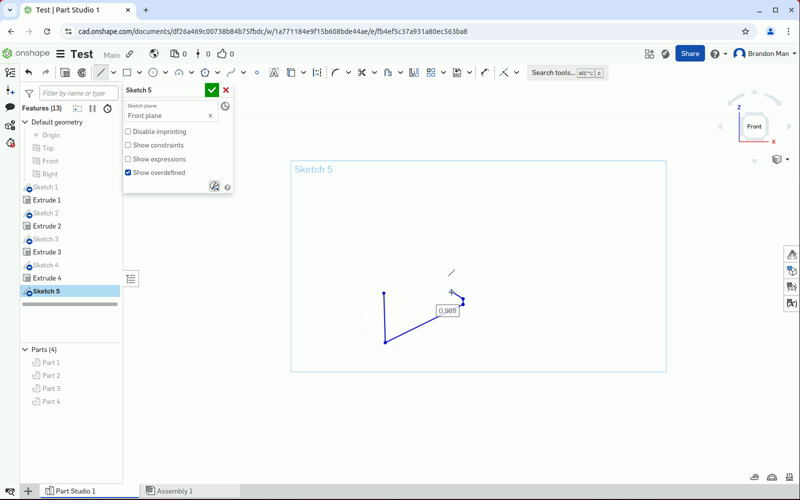
scroll(-6)
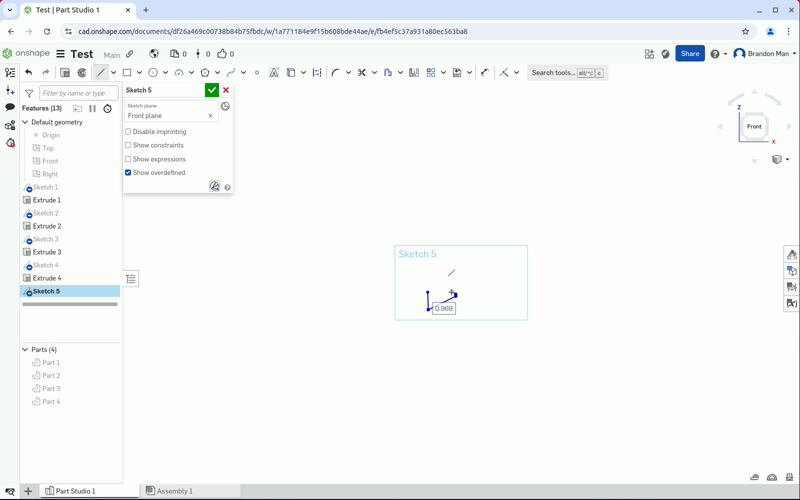
key_up(shift)
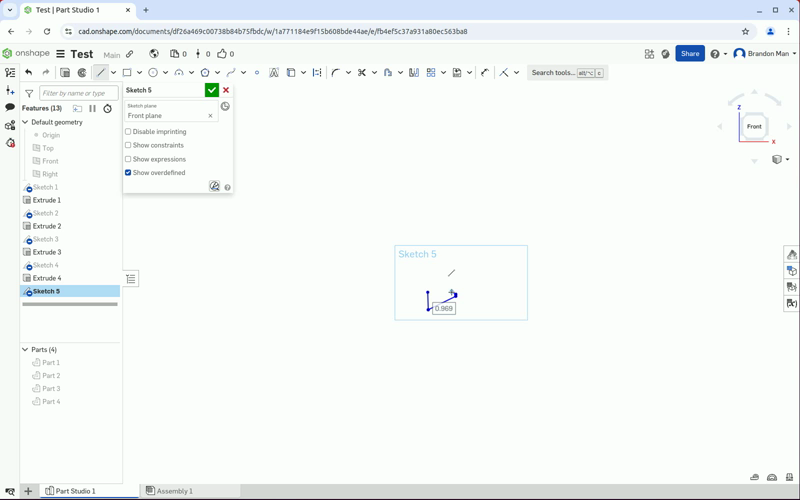
mouse_move(481, 291)
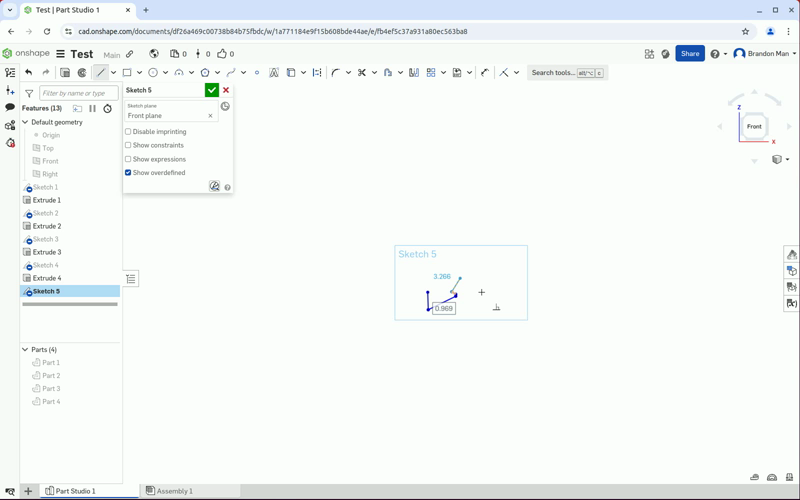
key_down(shift)
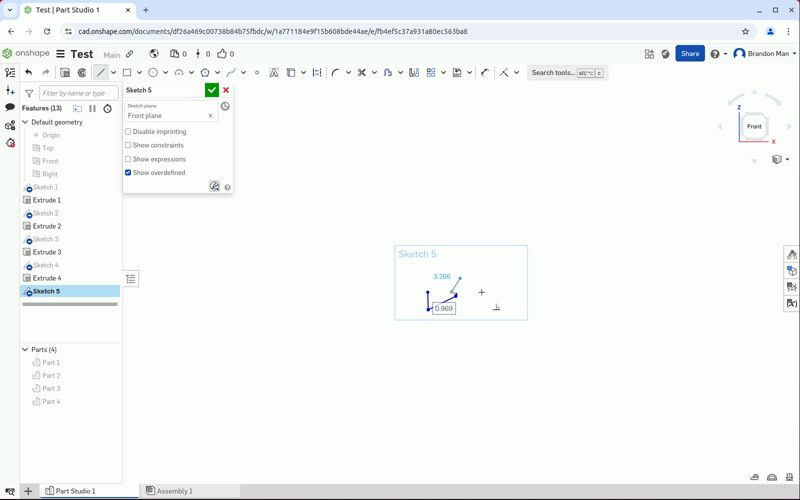
mouse_move(427, 292)
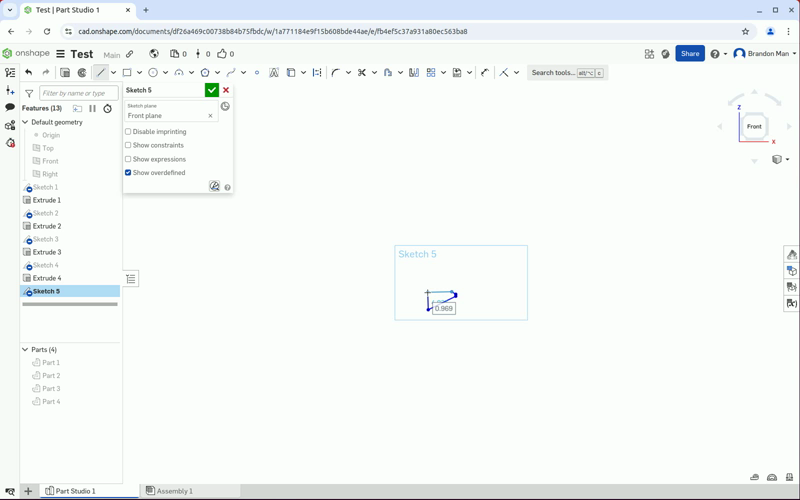
key_up(shift)
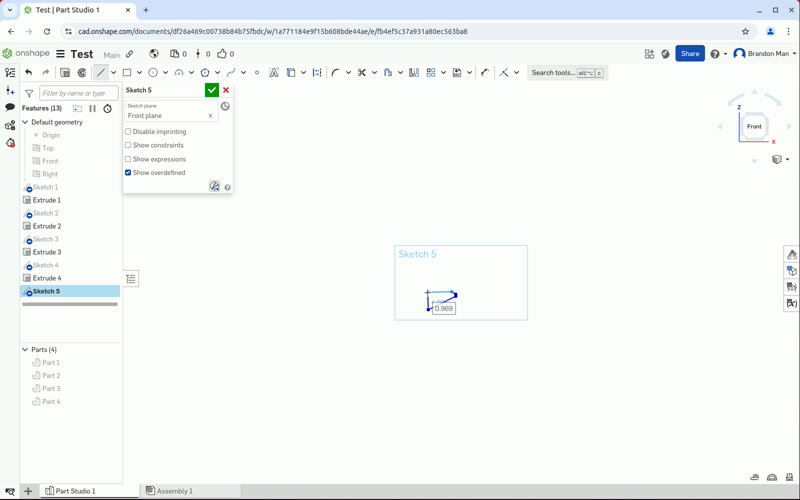
click(427, 292)
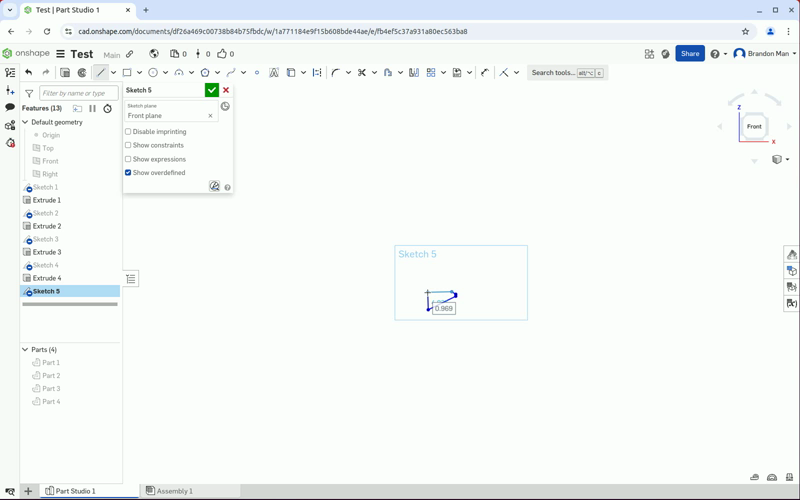
key(esc)
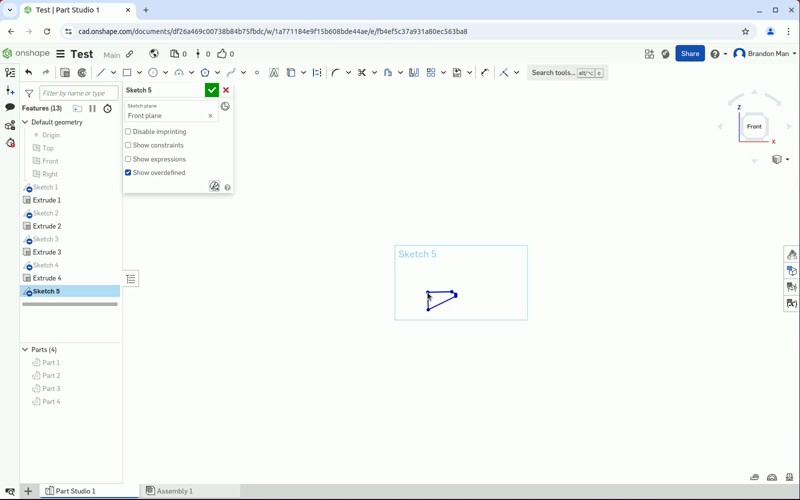
mouse_move(430, 296)
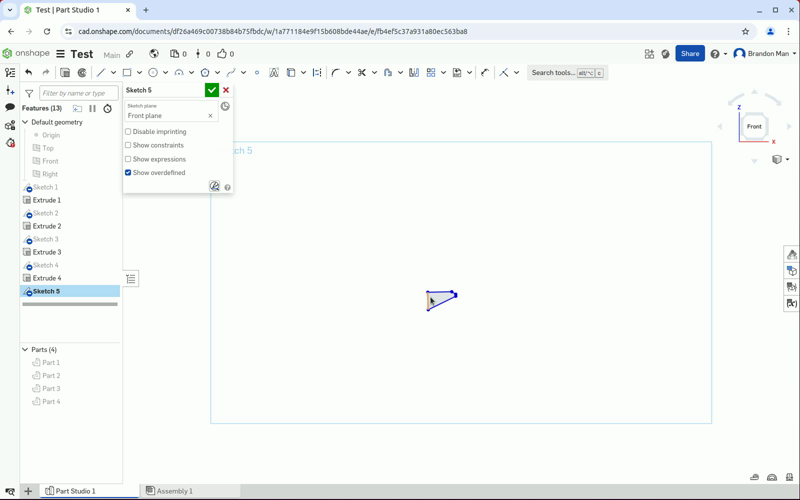
scroll(6)
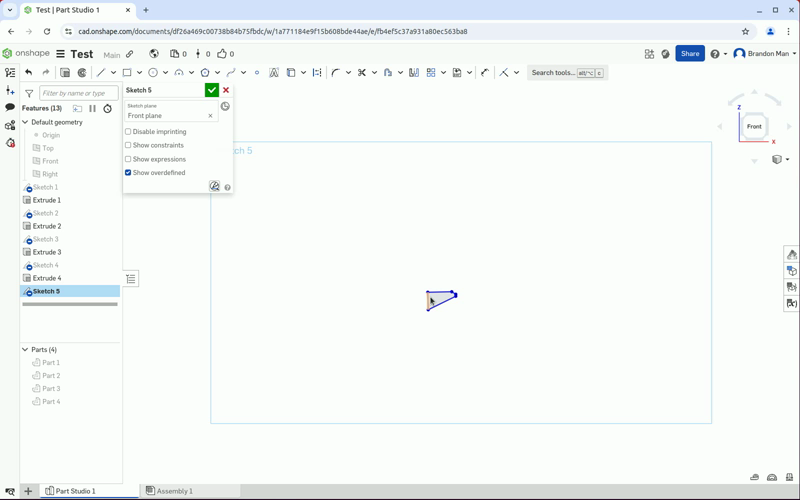
scroll(6)
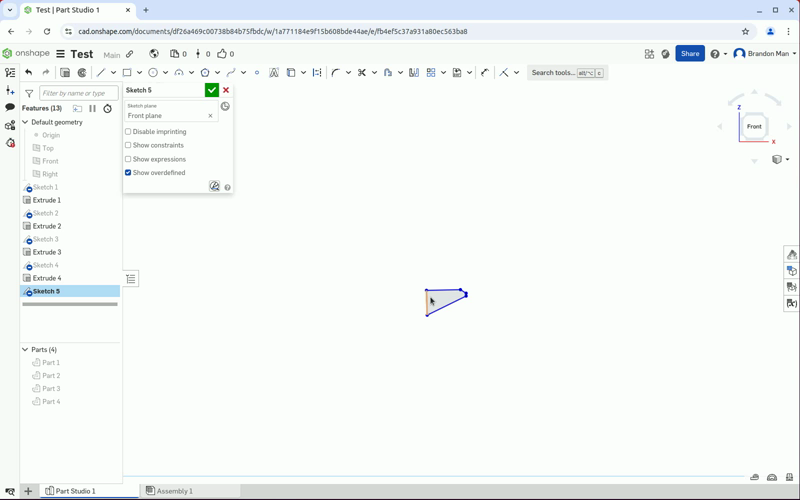
scroll(6)
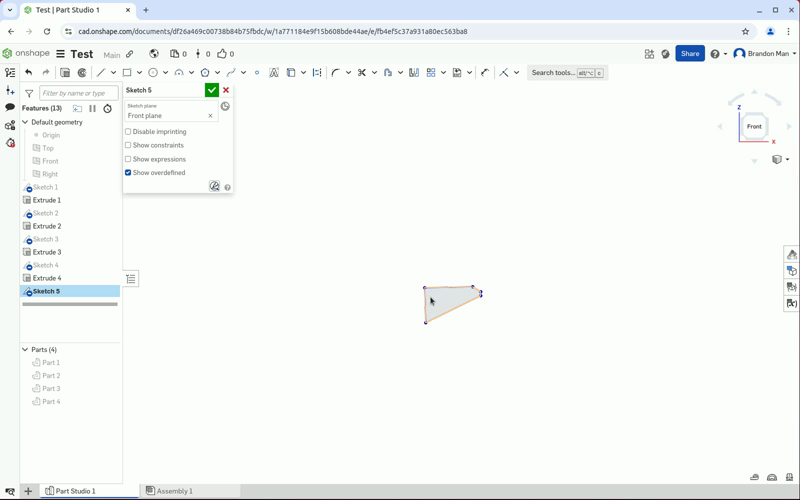
scroll(6)
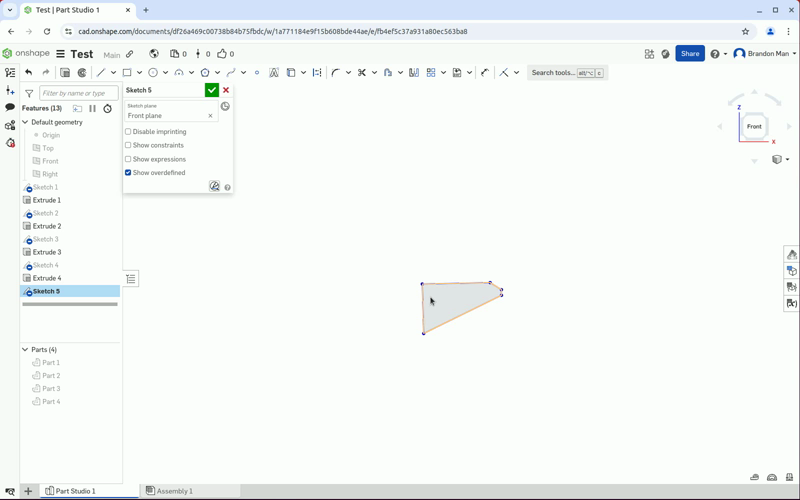
scroll(6)
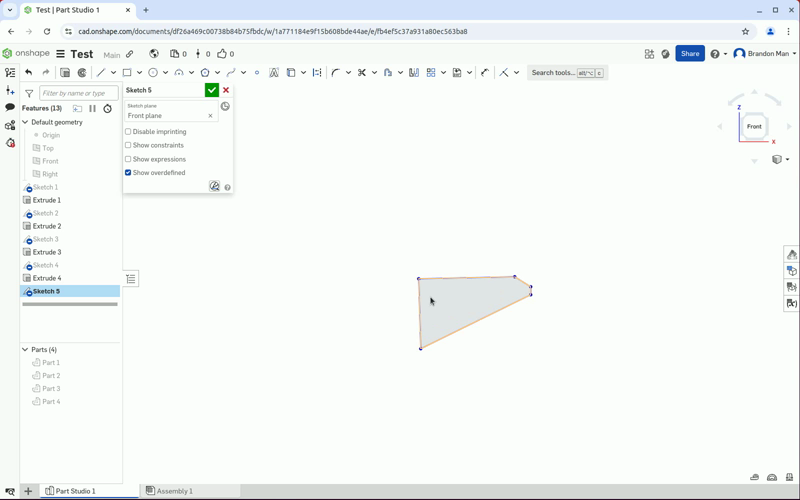
scroll(6)
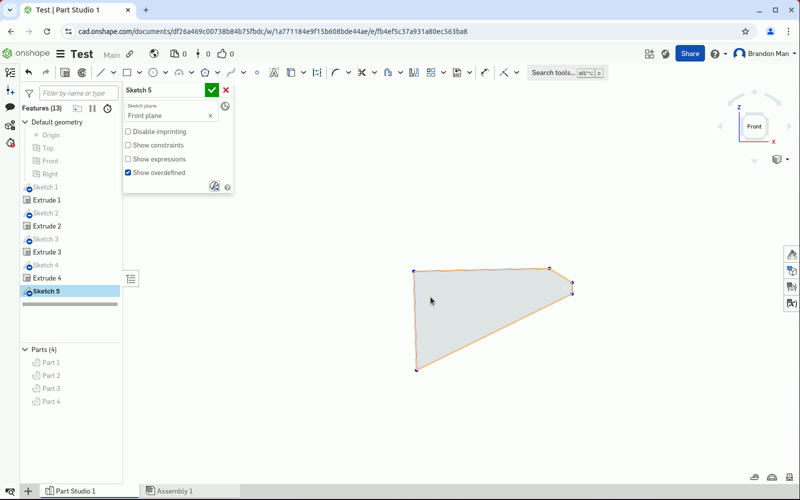
scroll(6)
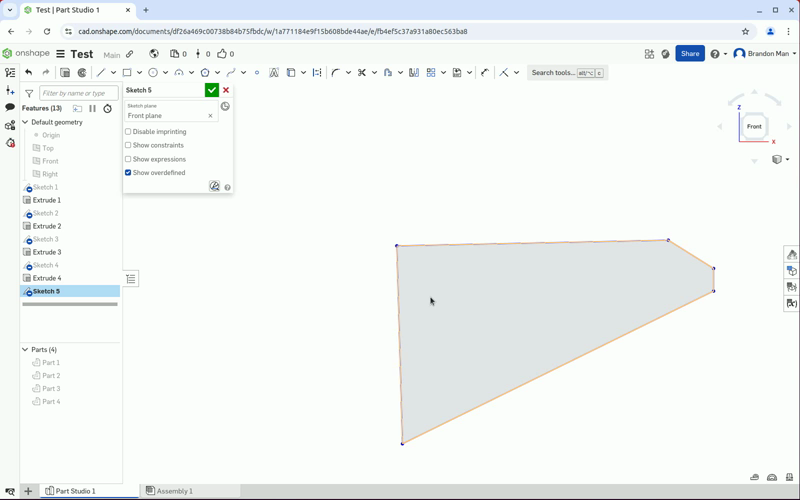
click(430, 296)
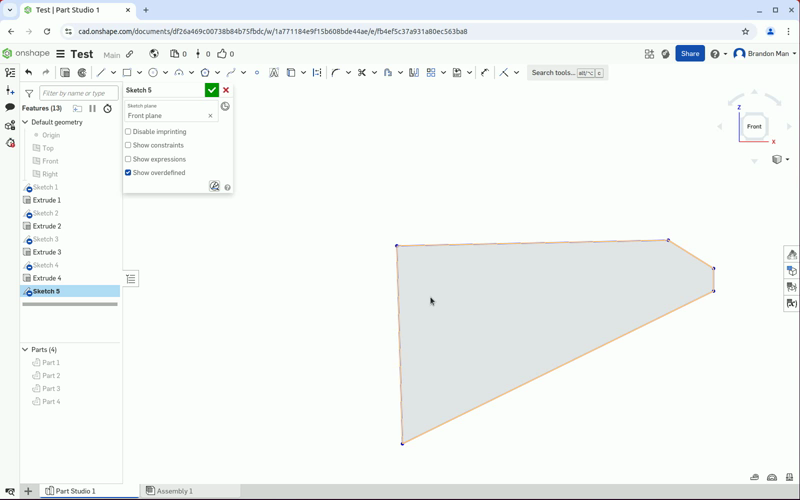
scroll(-6)
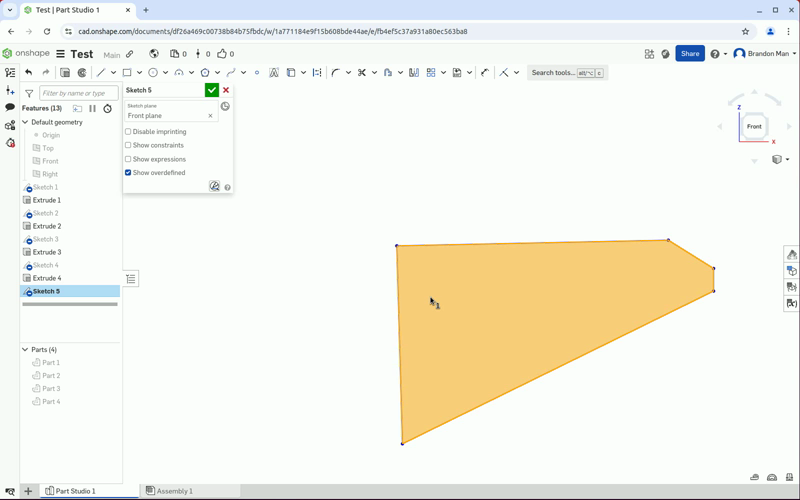
scroll(-6)
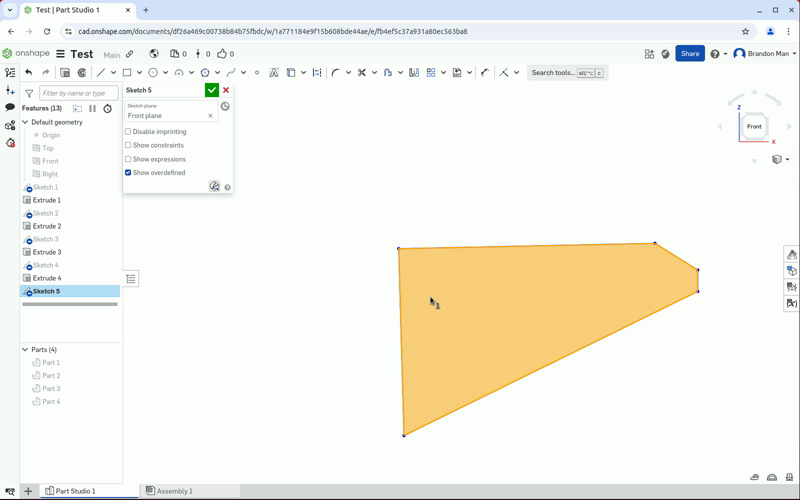
scroll(-6)
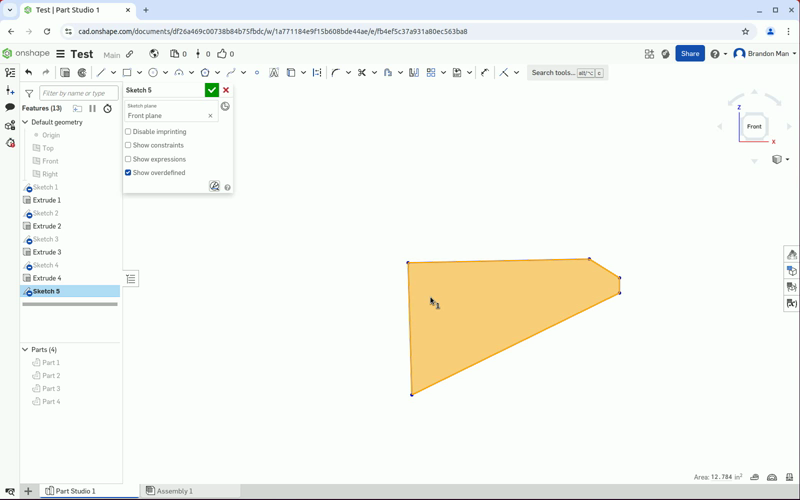
scroll(-6)
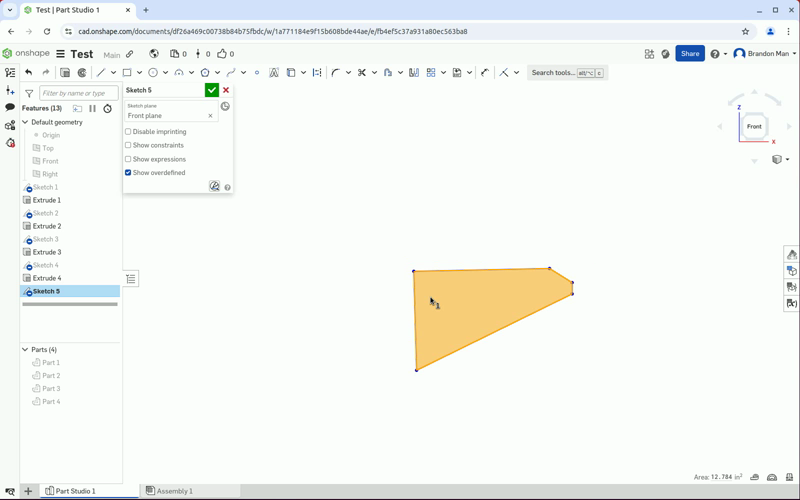
scroll(-6)
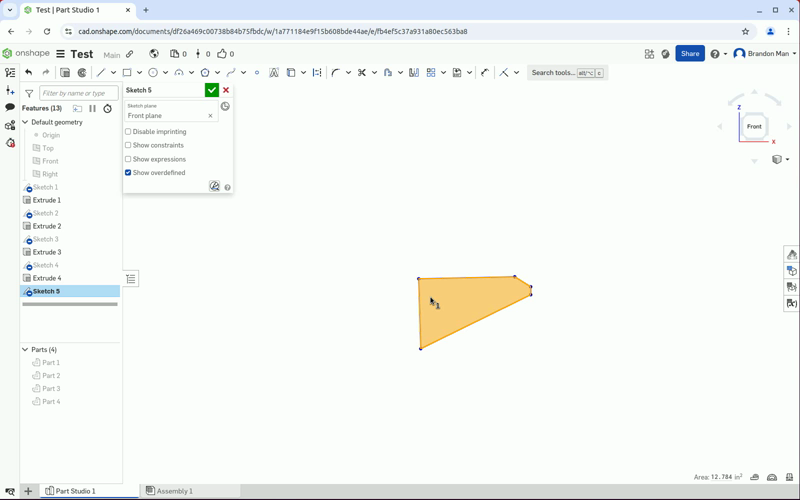
scroll(-6)
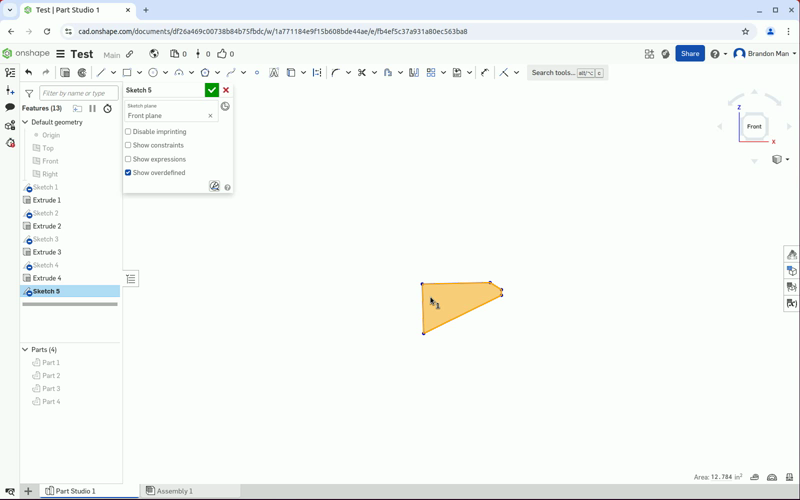
scroll(-6)
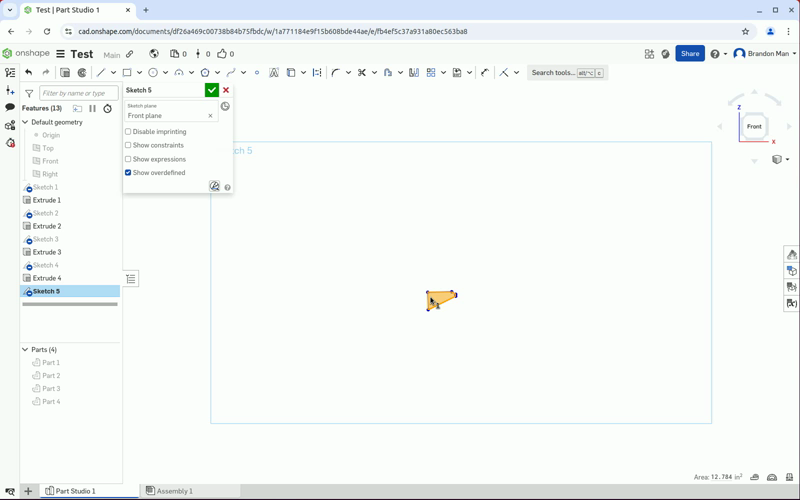
mouse_move(73, 352)
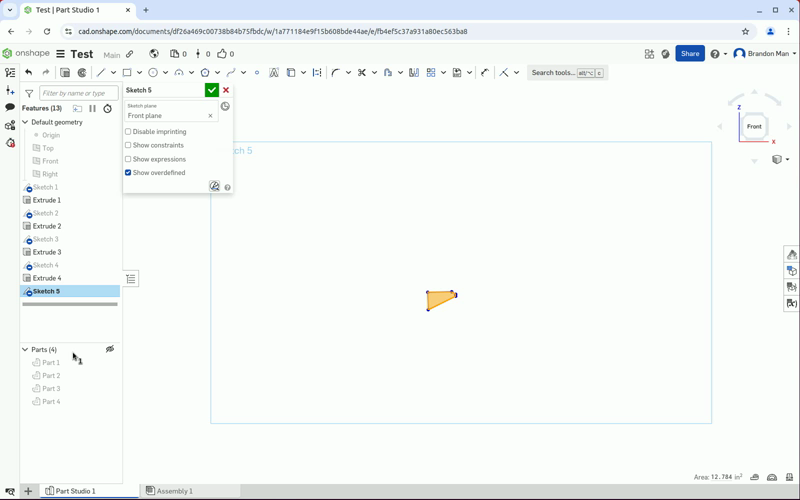
key(shift+y)
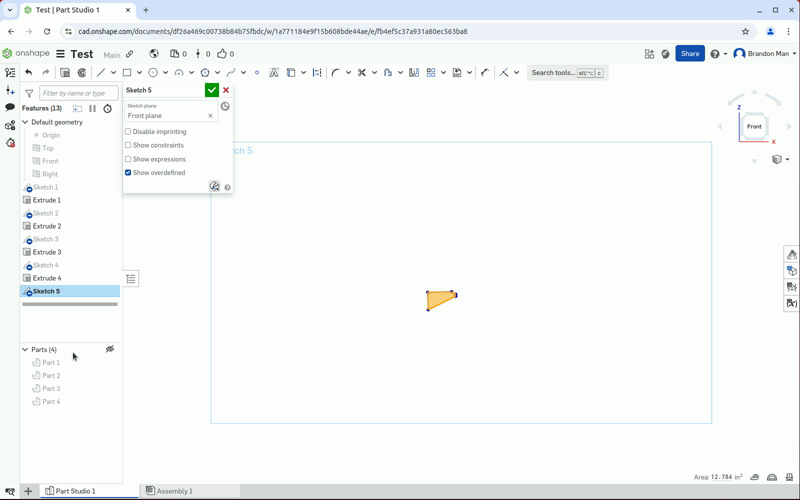
key(shift+e)
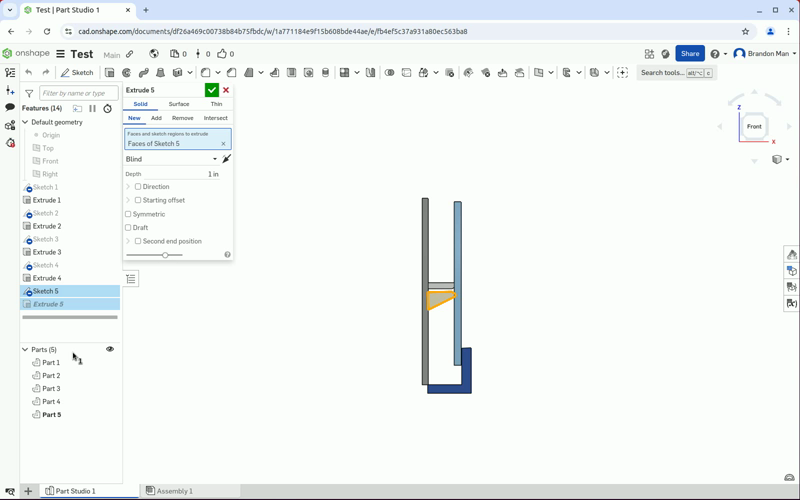
mouse_move(143, 106)
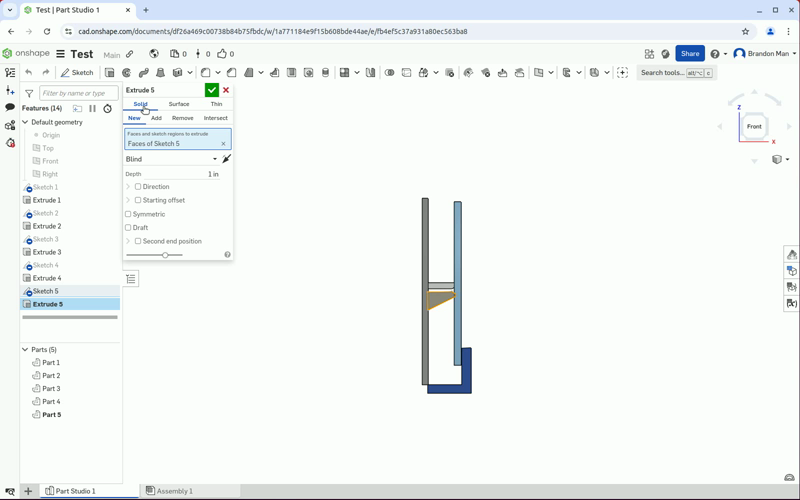
click(143, 106)
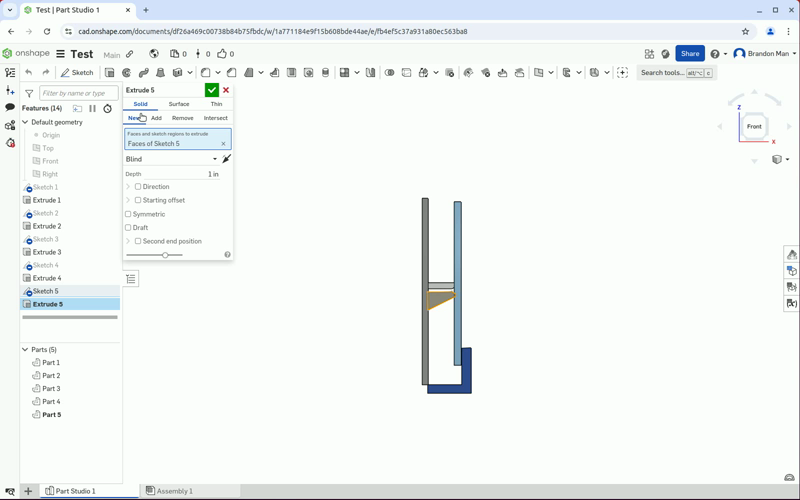
mouse_move(137, 120)
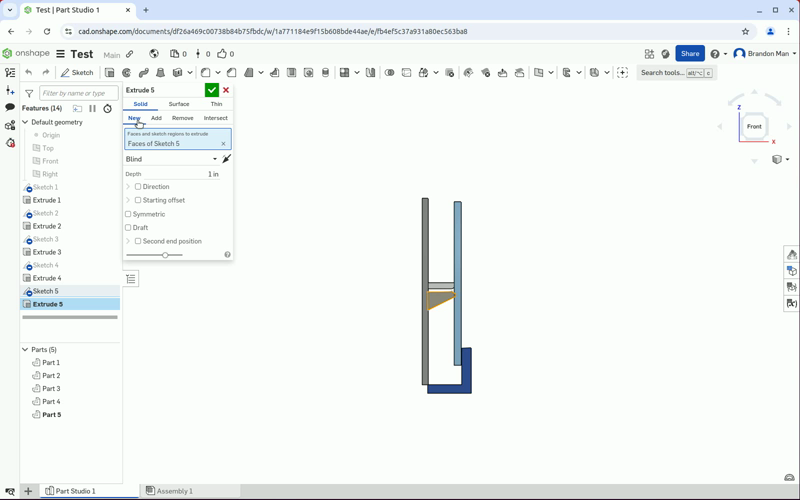
click(137, 120)
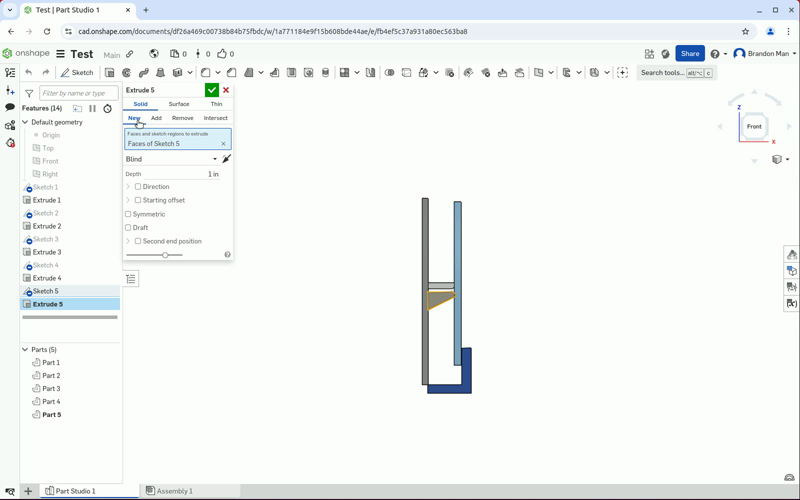
key(tab, 4)
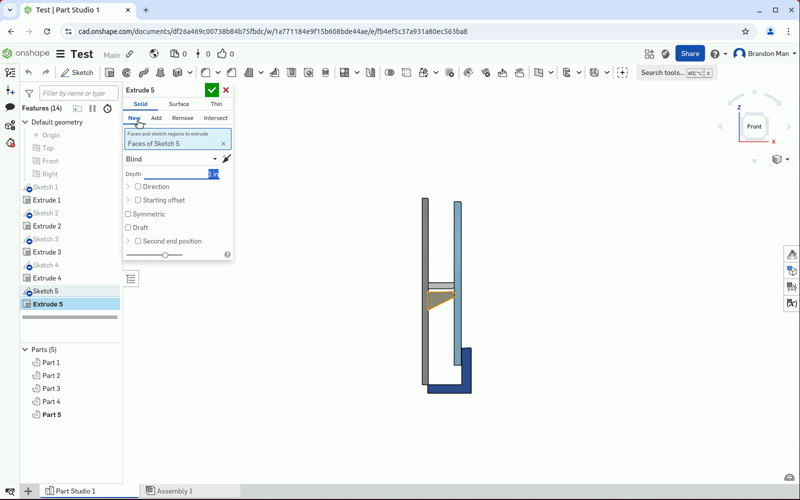
text(4.574)
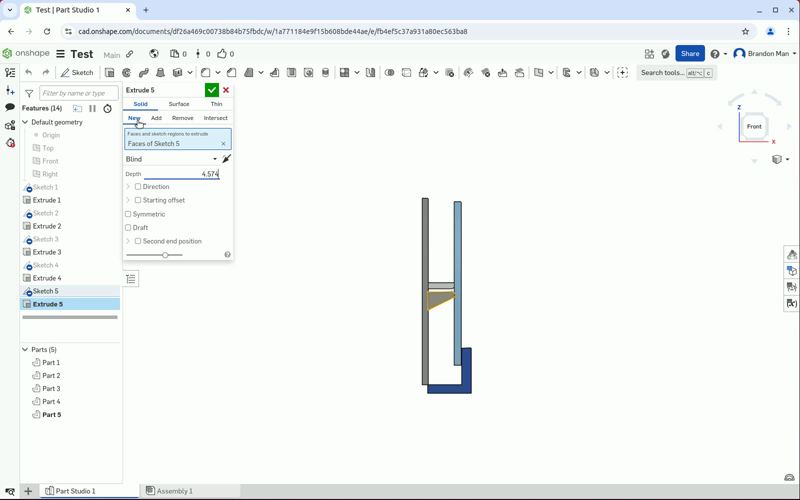
key(enter)
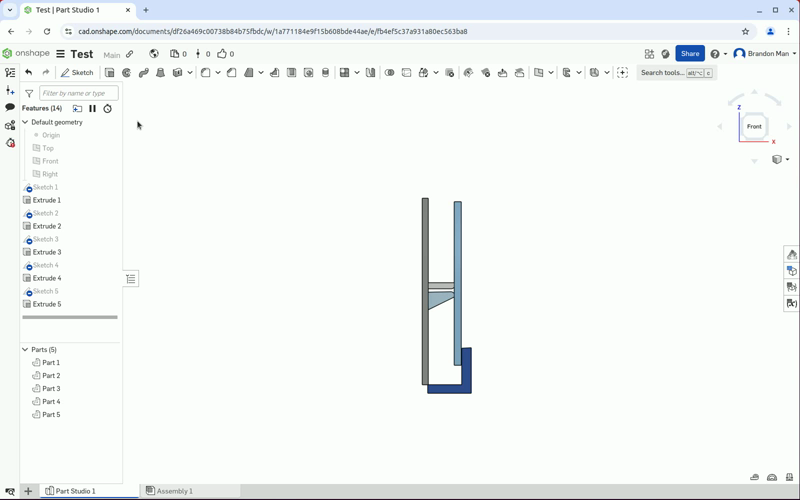
key(shift+h)
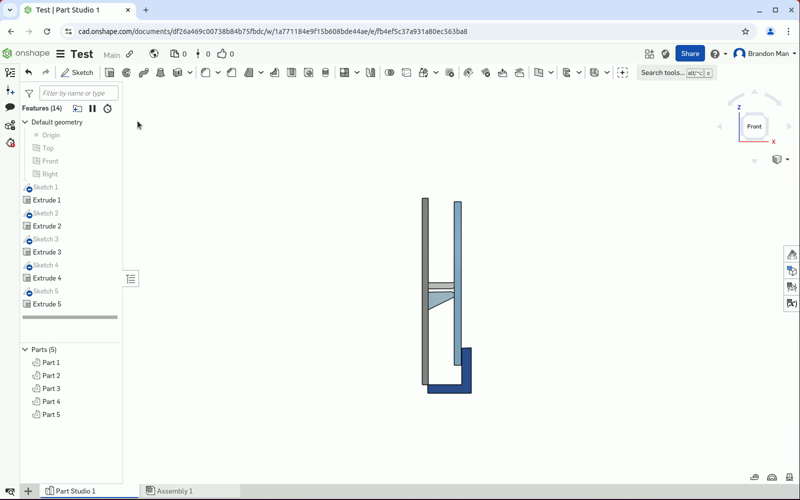
key(shift+h)
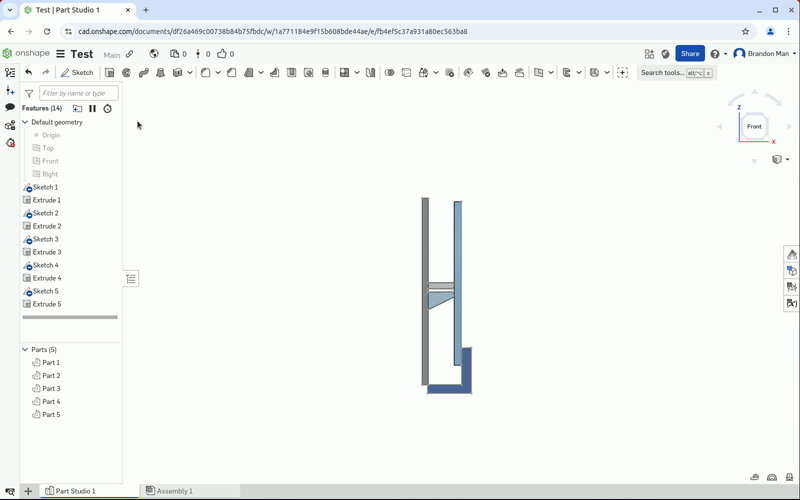
key(shift+7)
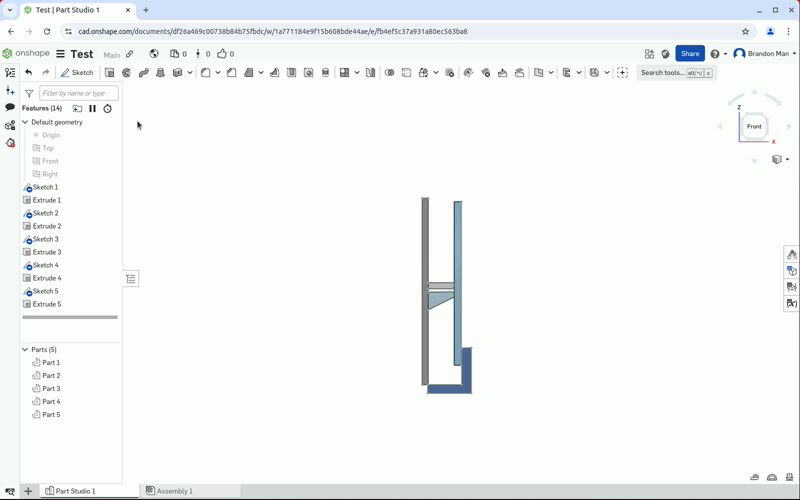
key(left, 2)
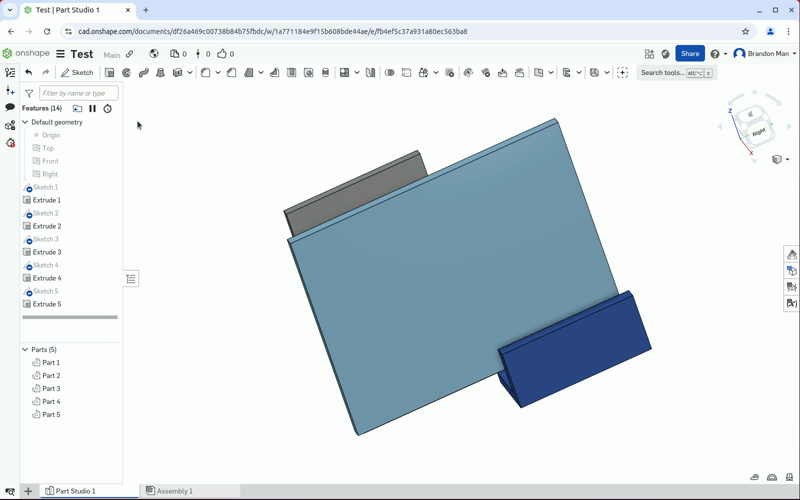
key(down, 2)
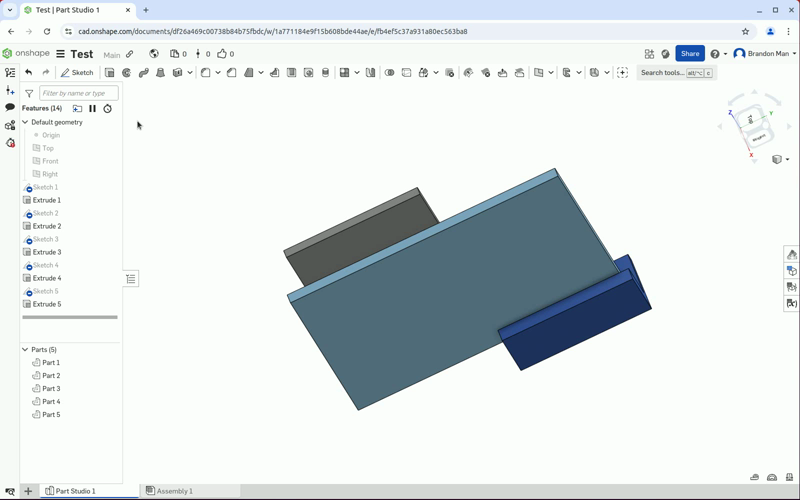
key(up, 2)
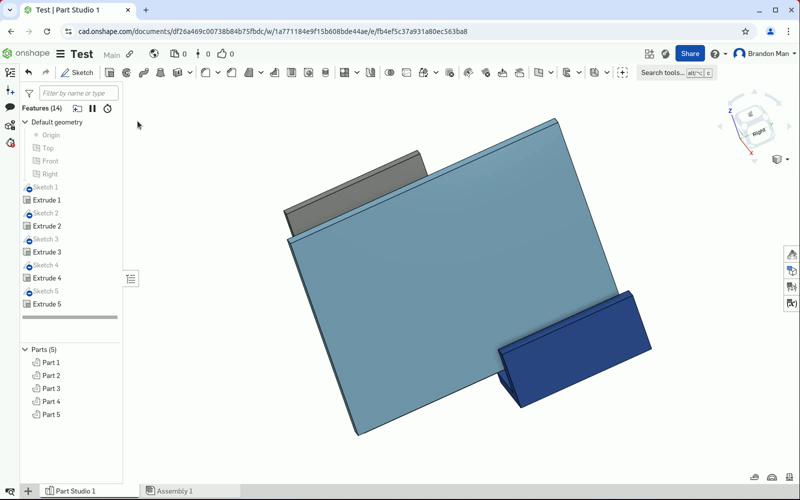
key(right, 2)
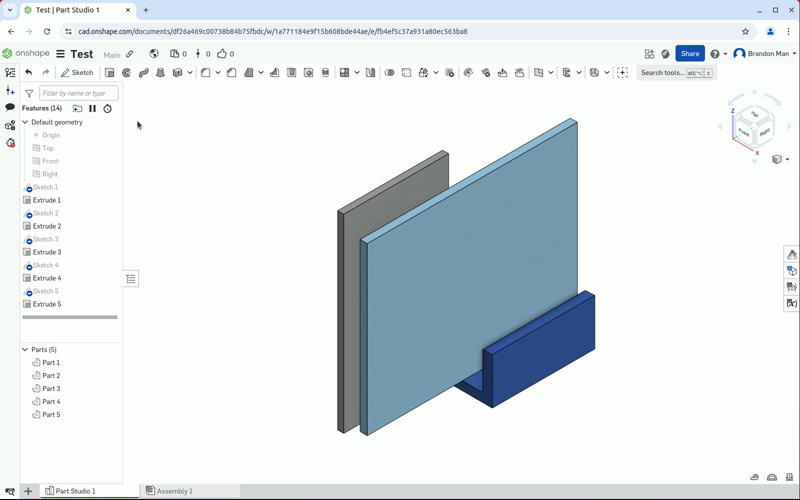
mouse_move(73, 189)
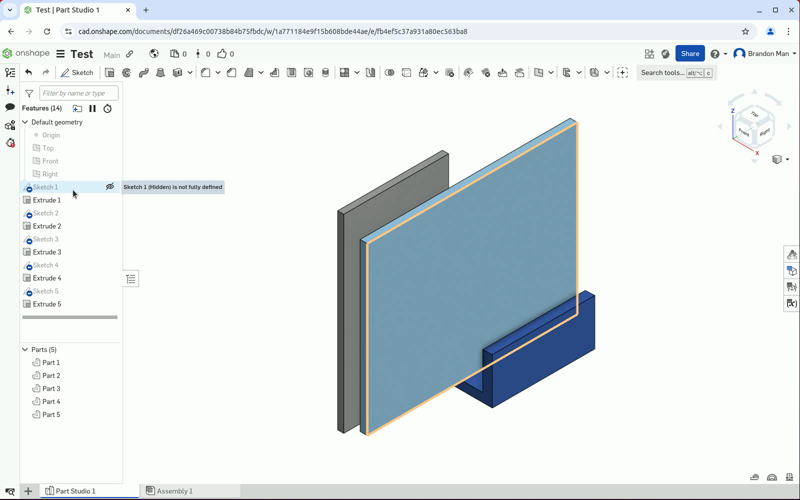
click(73, 189)